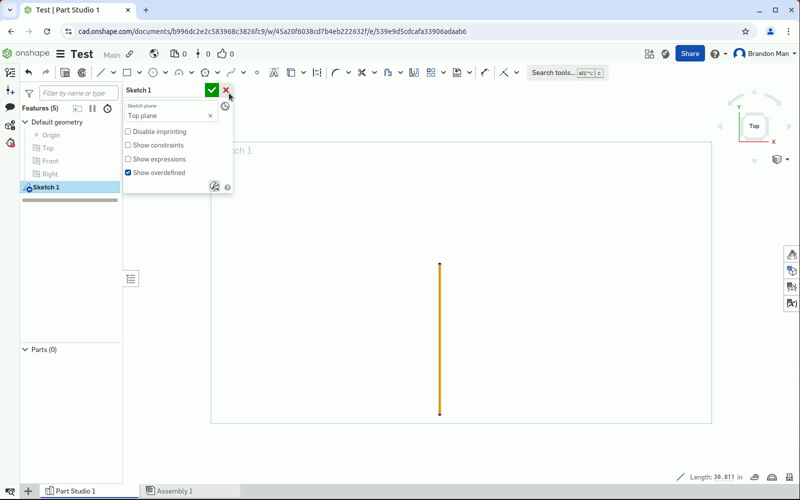
key(shift+h)
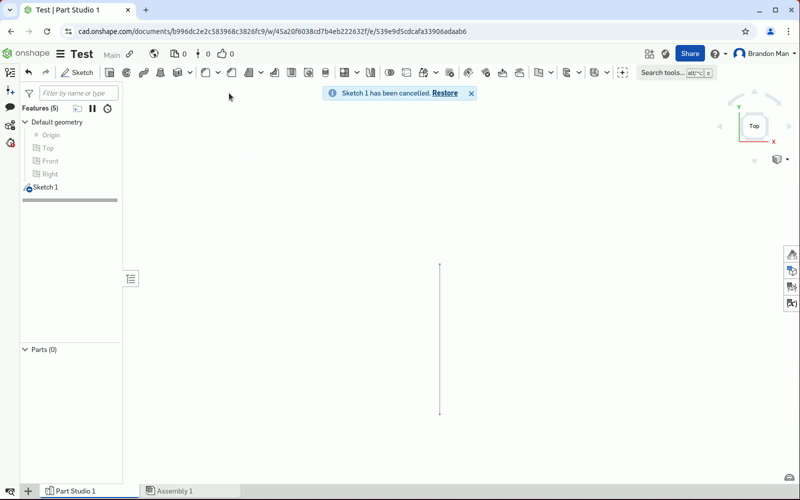
key(shift+s)
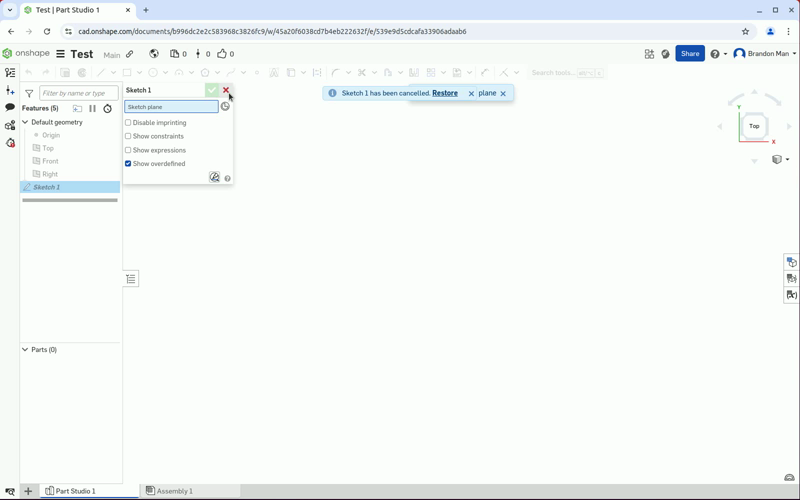
mouse_move(73, 150)
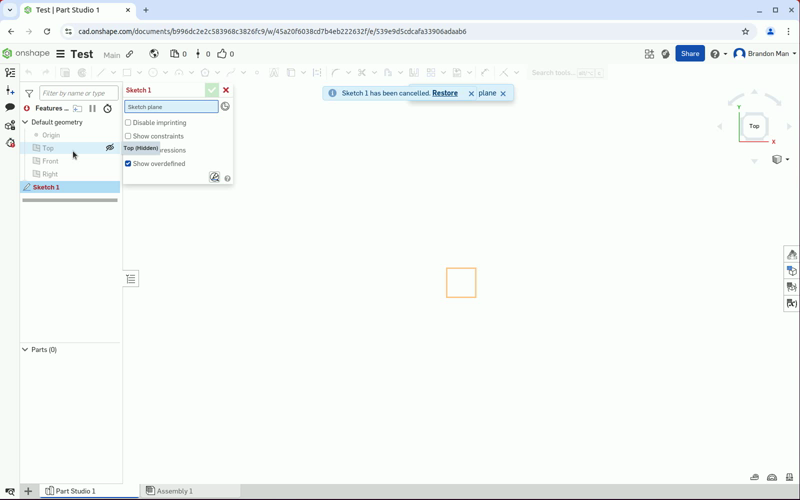
click(73, 150)
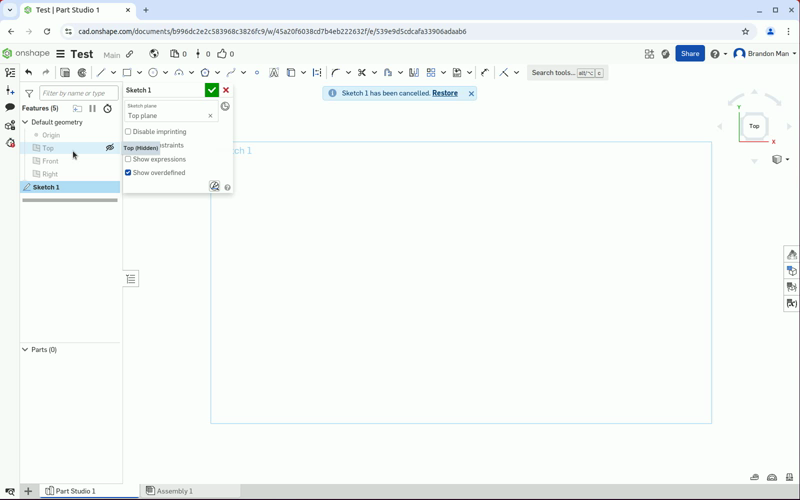
mouse_move(73, 352)
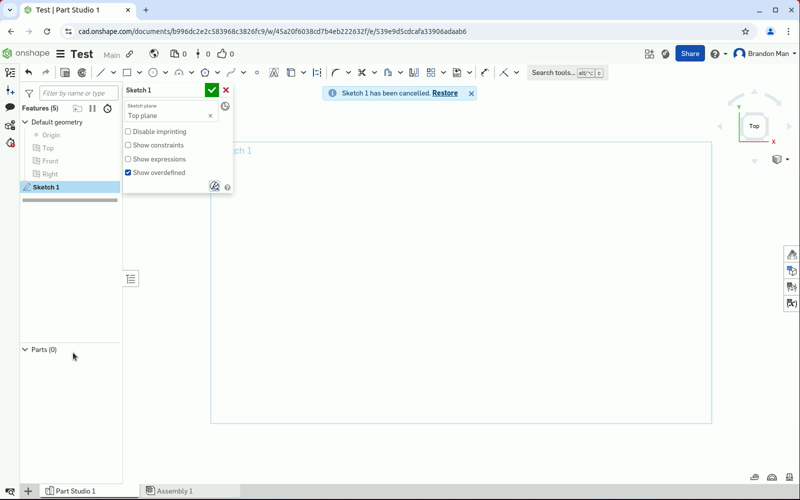
key(y)
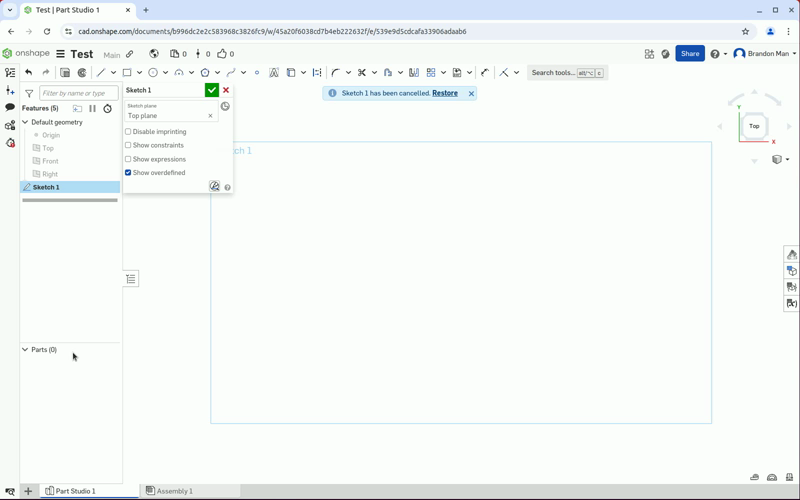
key(l)
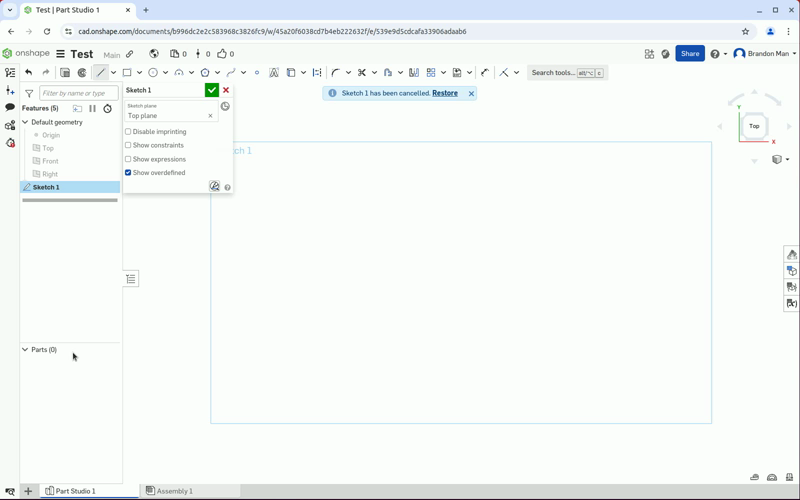
key_down(shift)
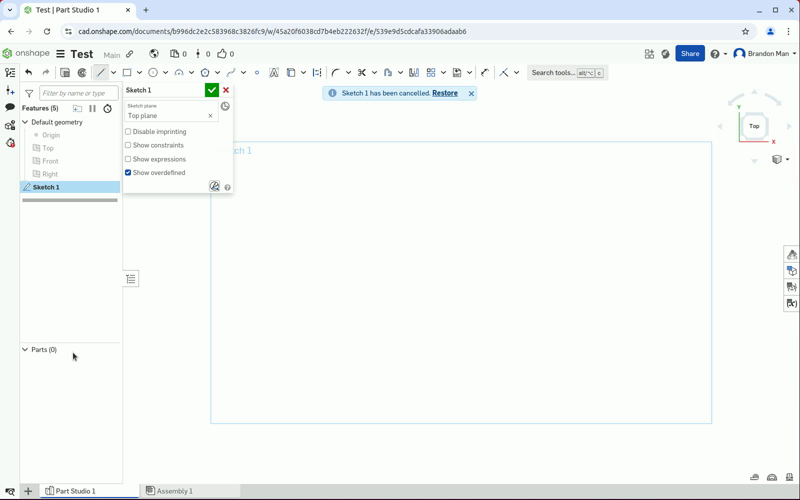
mouse_move(384, 333)
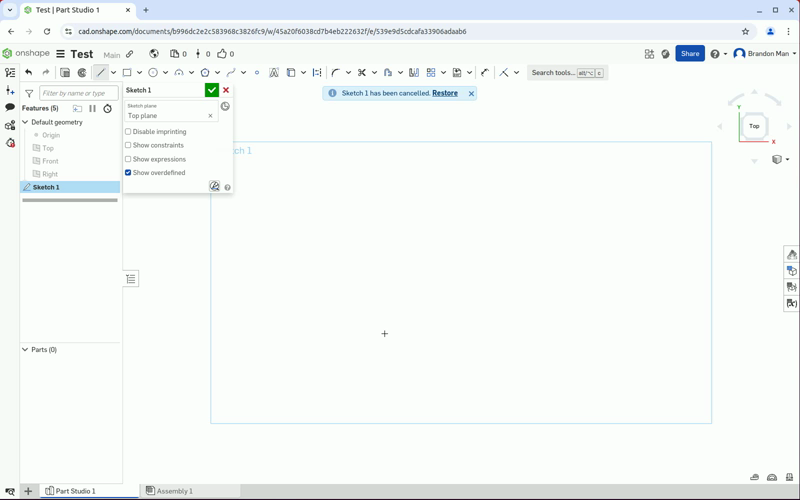
click(384, 333)
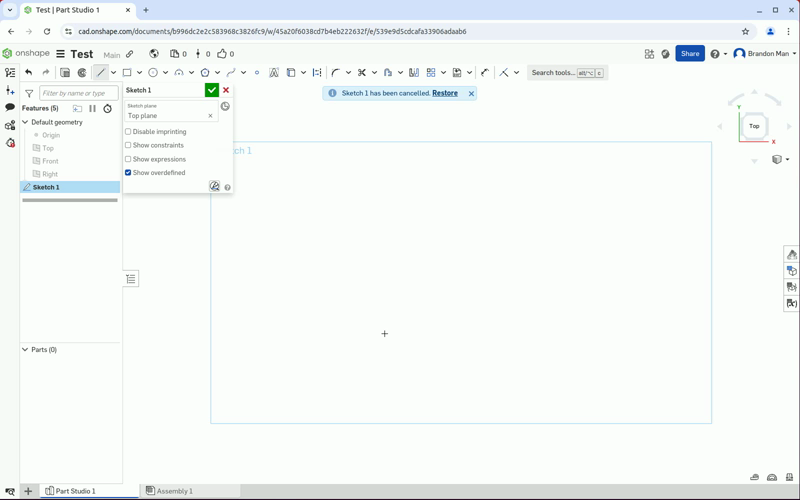
key_up(shift)
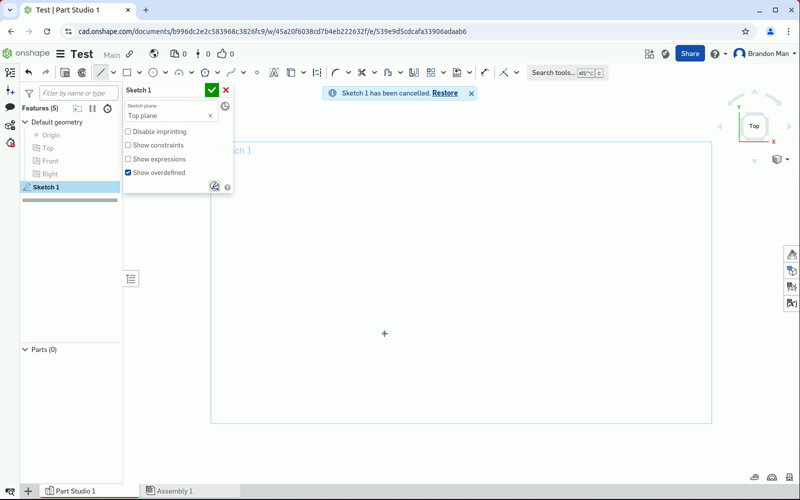
key_down(shift)
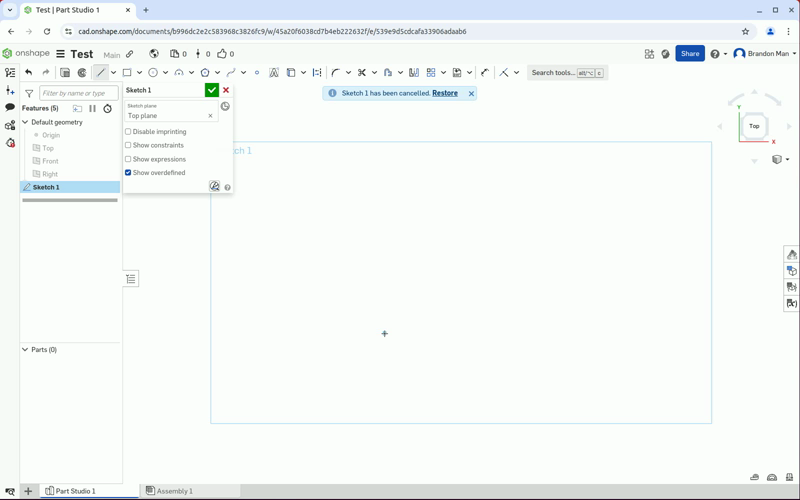
mouse_move(461, 333)
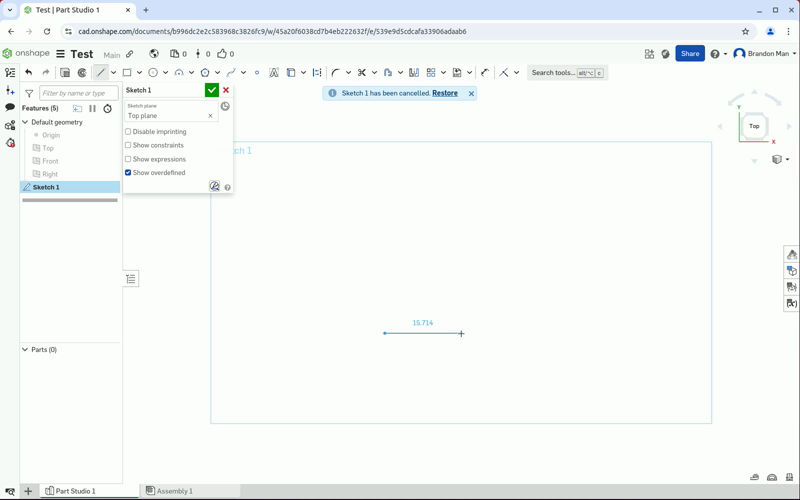
click(461, 333)
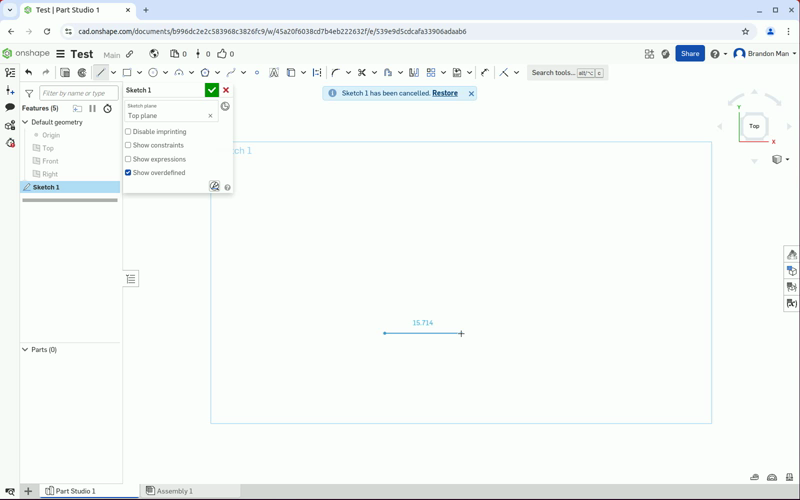
key_up(shift)
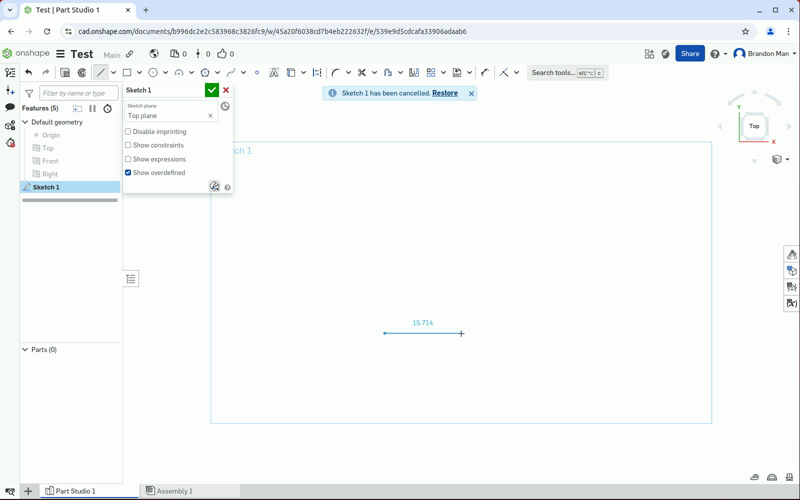
key_down(shift)
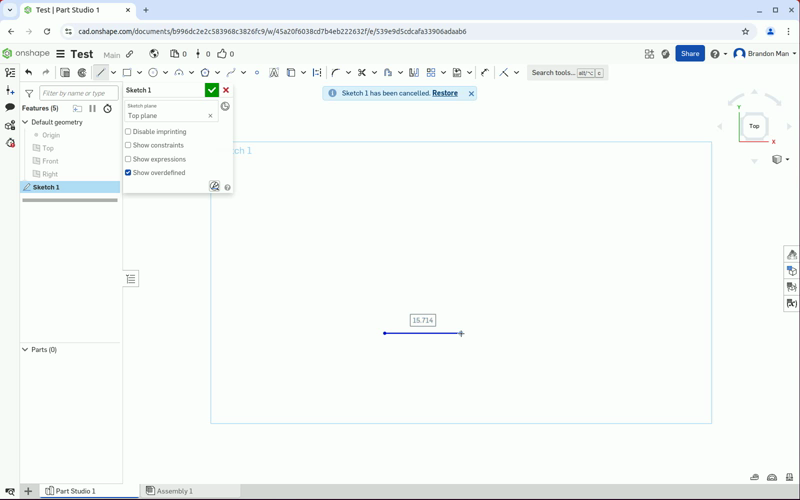
mouse_move(491, 333)
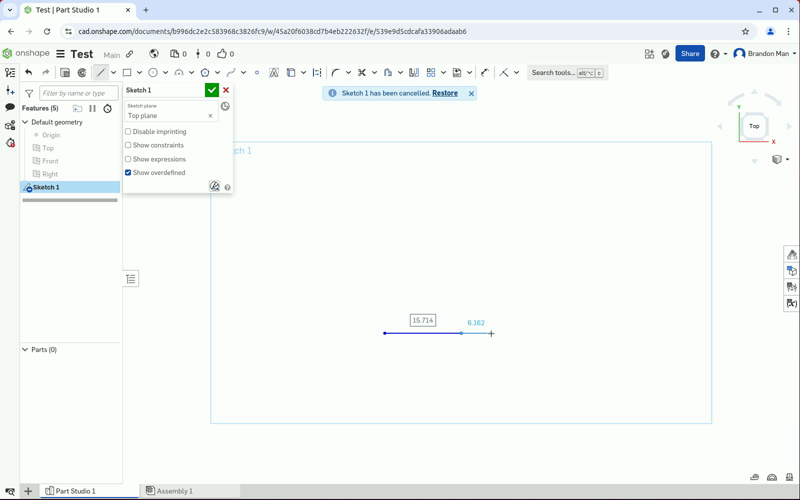
mouse_move(461, 283)
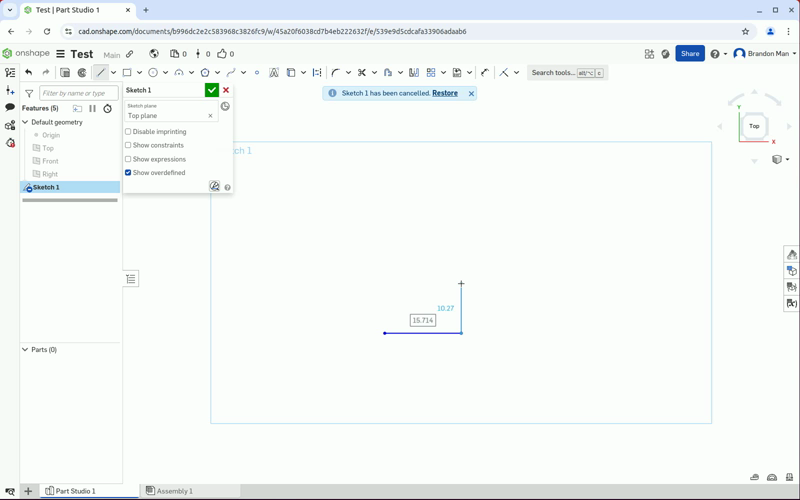
click(461, 283)
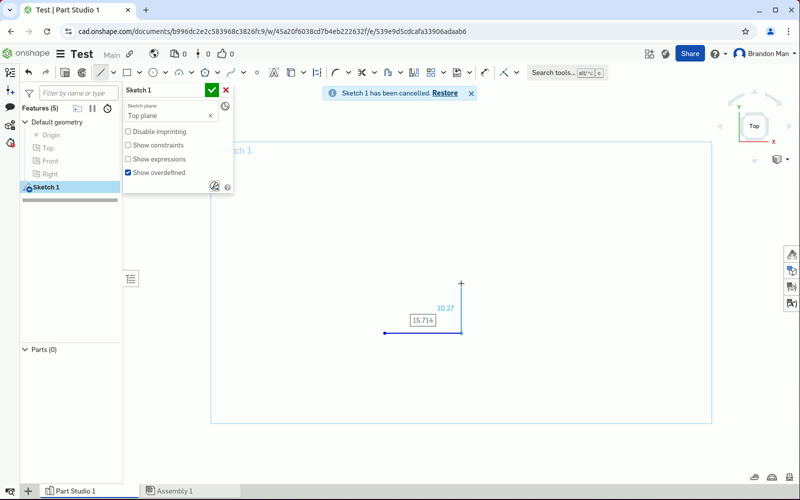
key_up(shift)
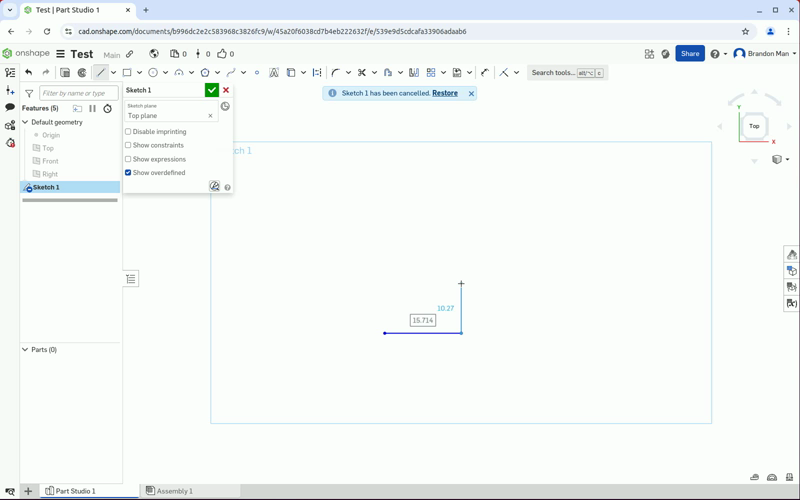
key_down(shift)
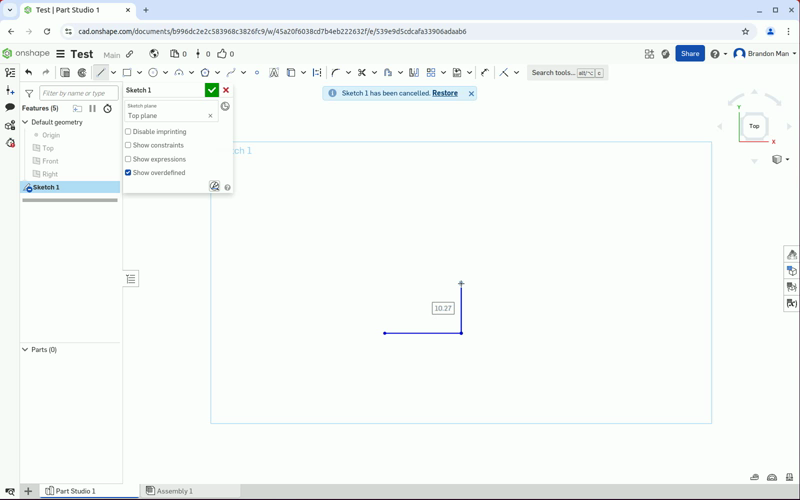
mouse_move(384, 283)
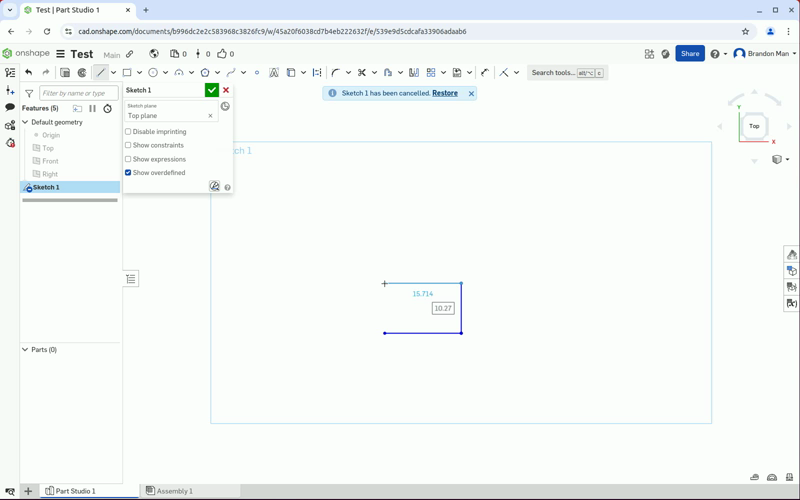
click(384, 283)
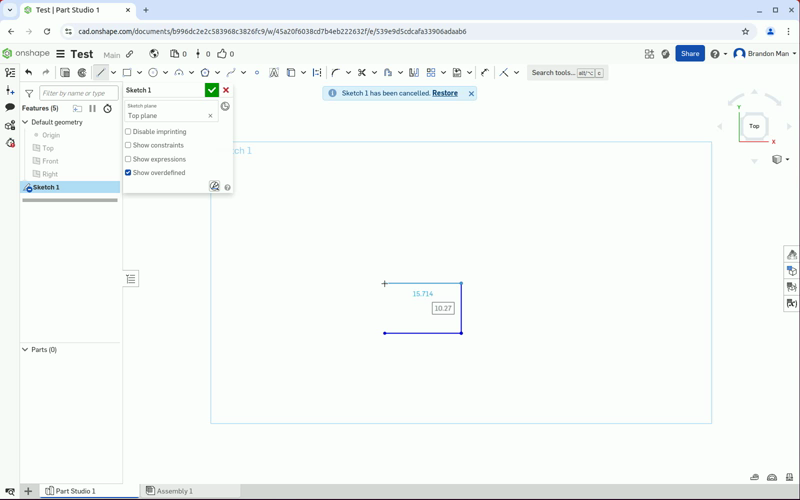
key_up(shift)
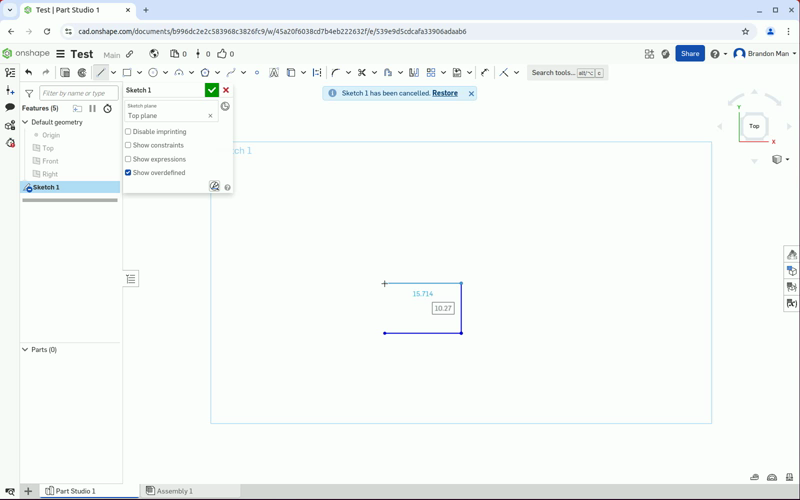
mouse_move(414, 283)
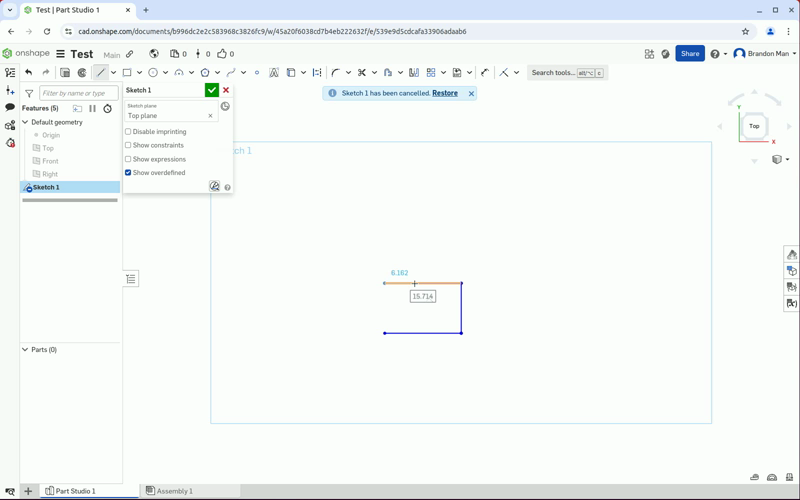
key_down(shift)
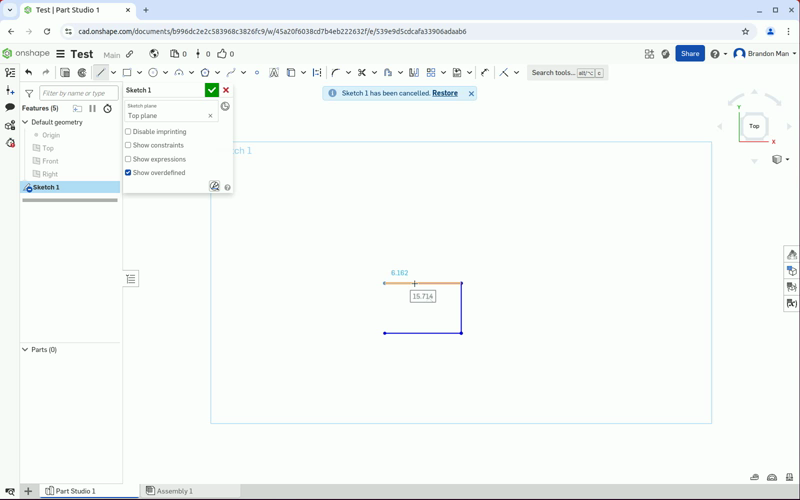
mouse_move(384, 333)
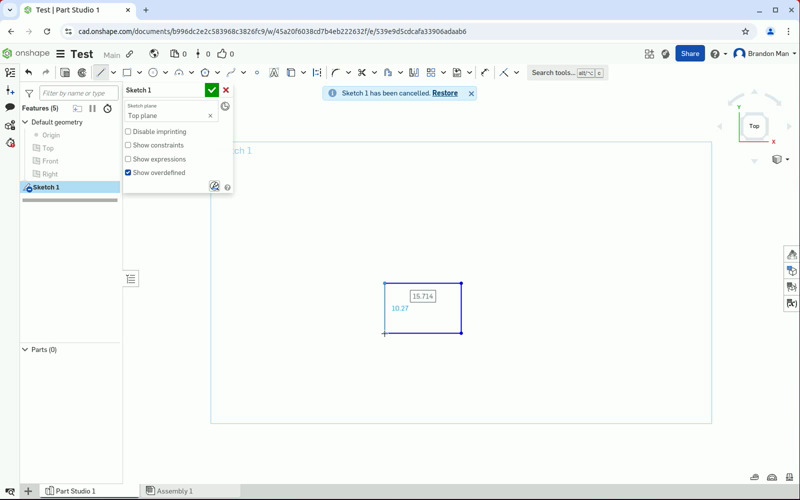
key_up(shift)
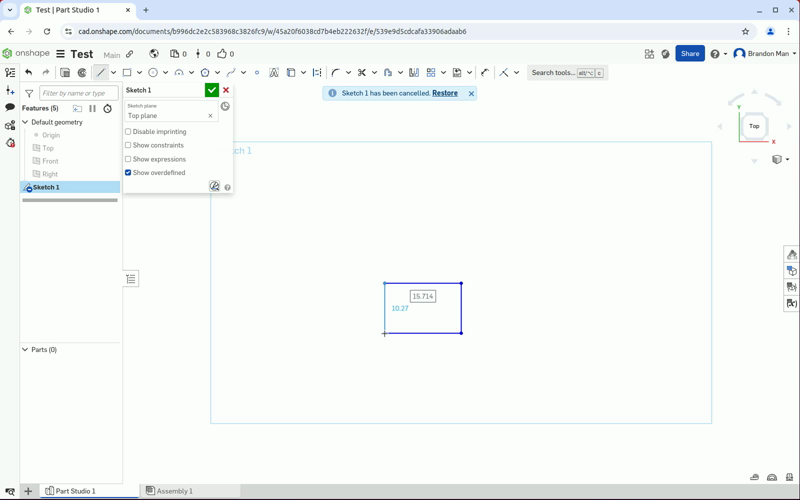
click(384, 333)
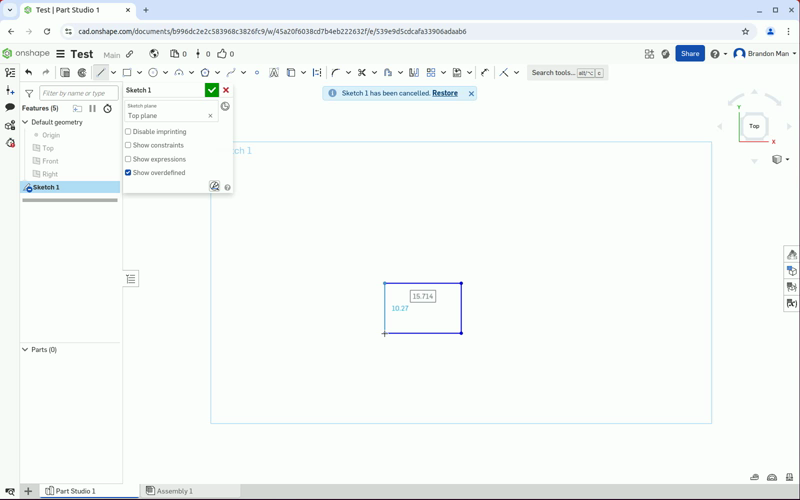
key(esc)
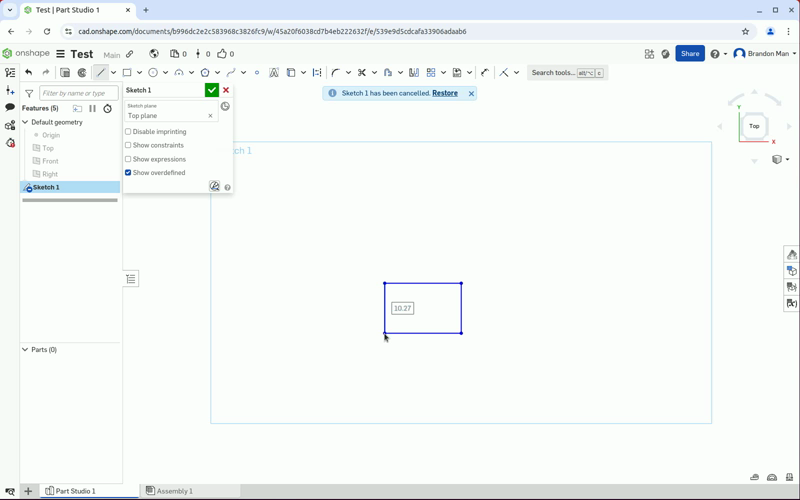
mouse_move(434, 305)
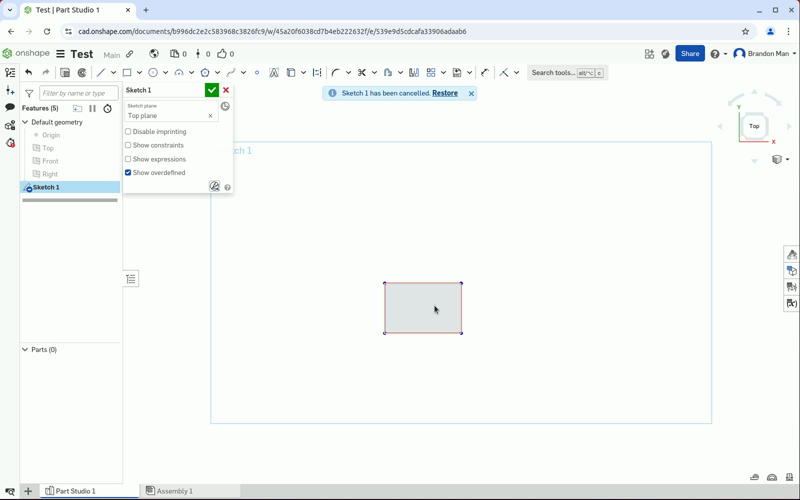
click(434, 305)
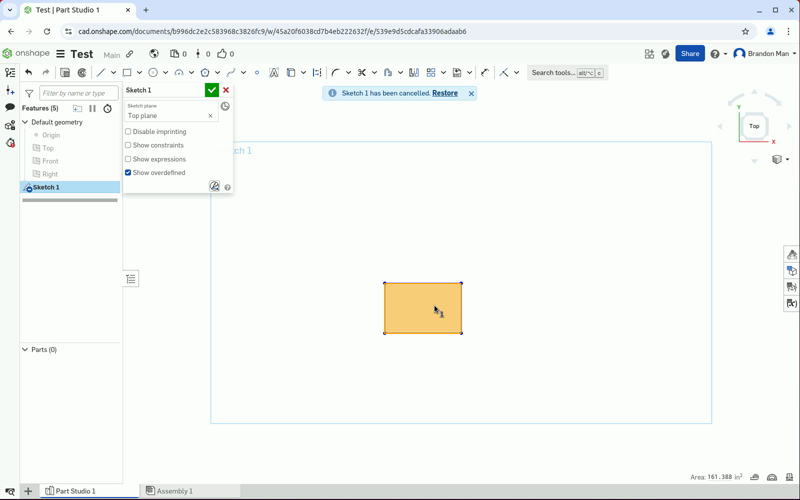
mouse_move(73, 352)
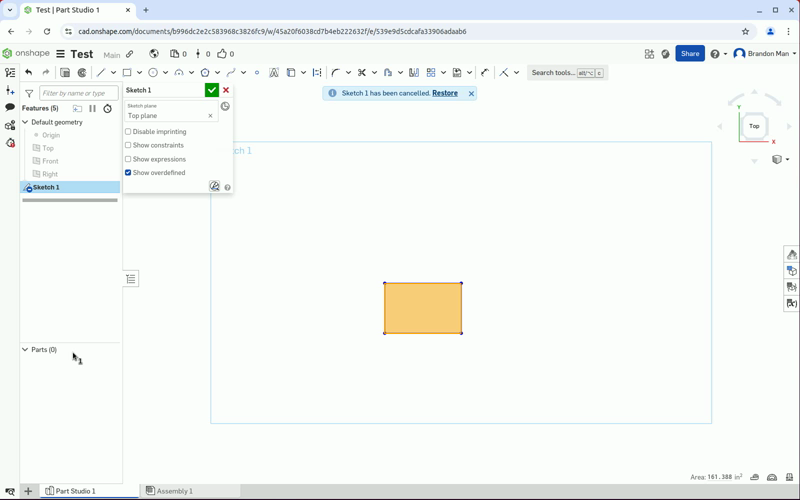
key(shift+y)
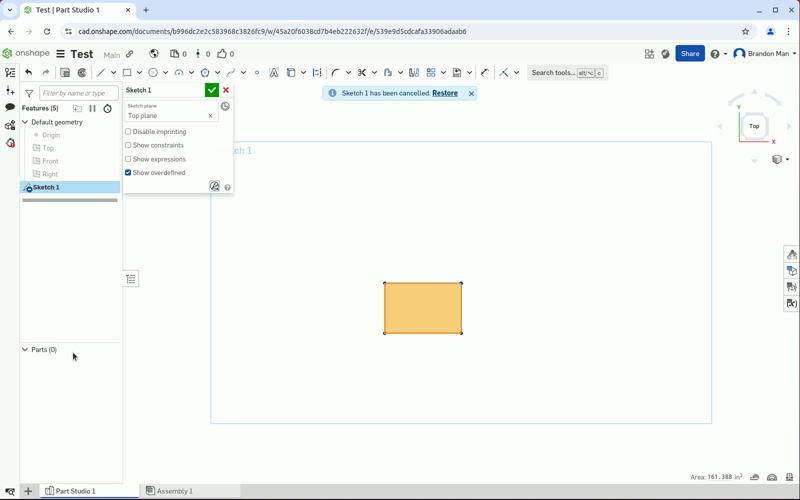
key(shift+e)
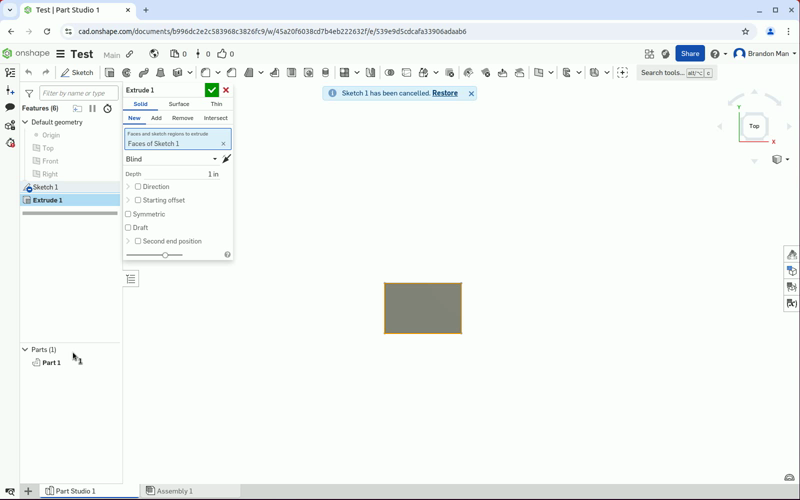
mouse_move(143, 106)
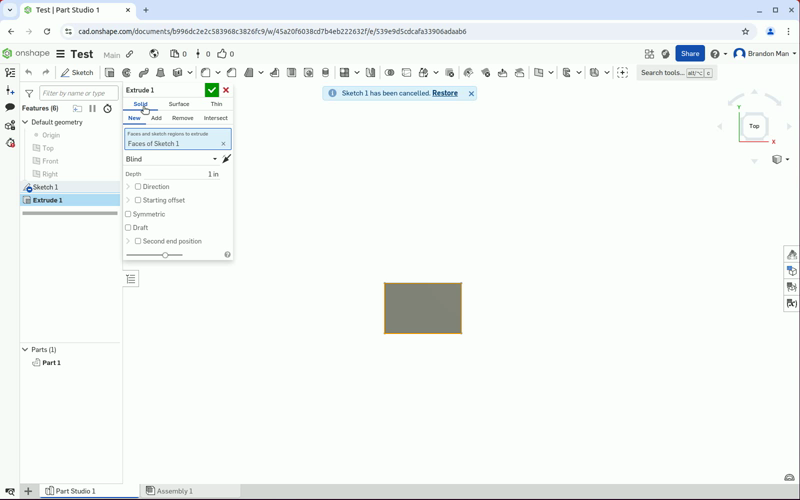
click(143, 106)
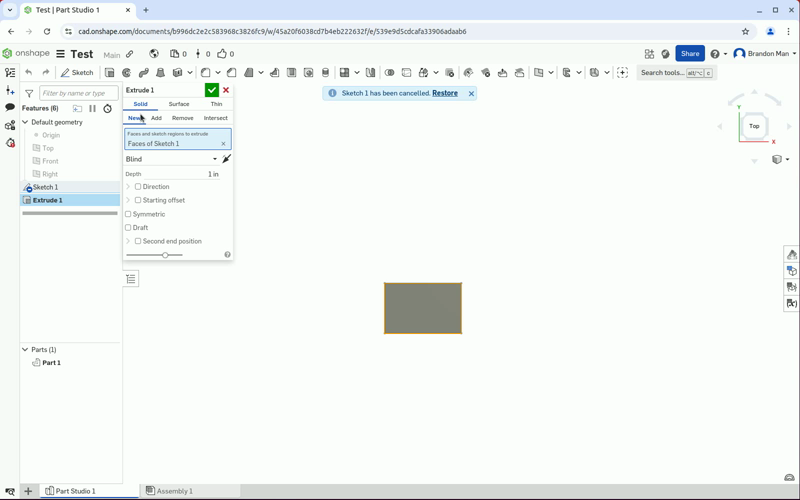
mouse_move(137, 120)
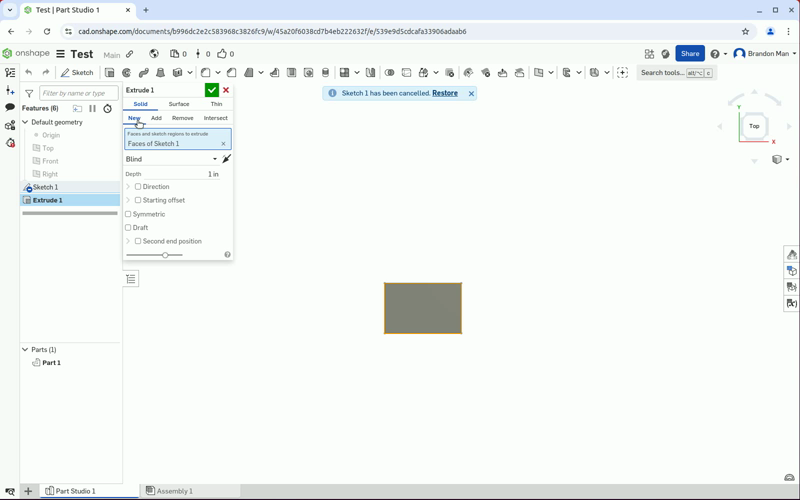
click(137, 120)
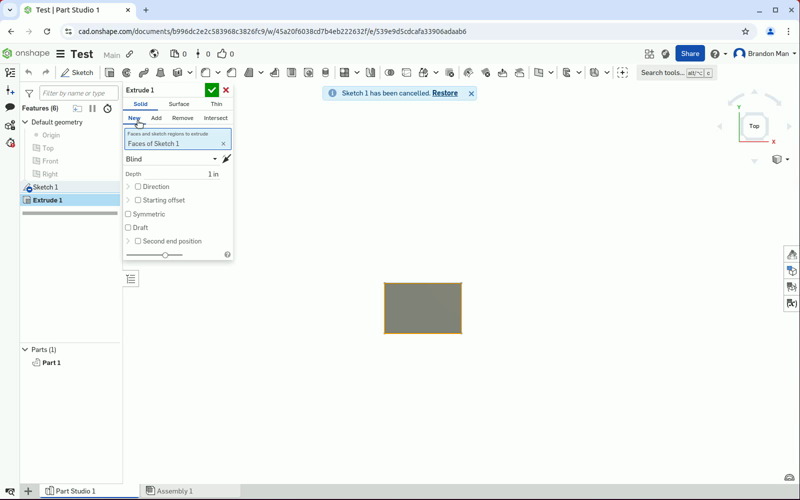
key(tab, 4)
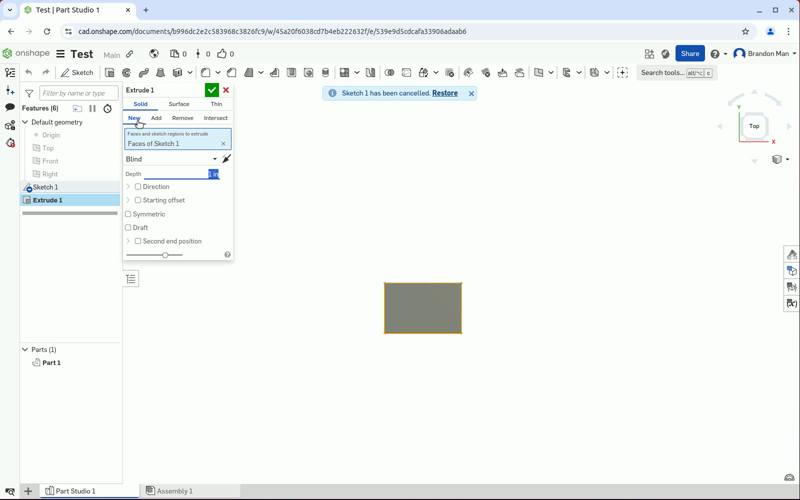
text(-1.444)
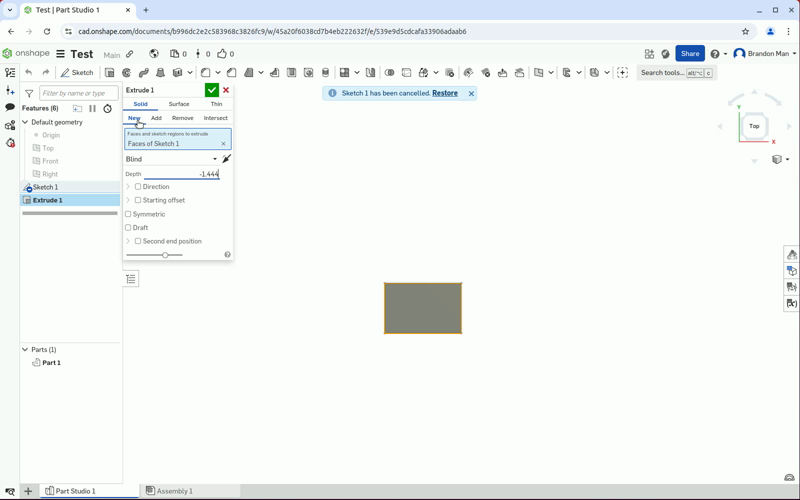
key(enter)
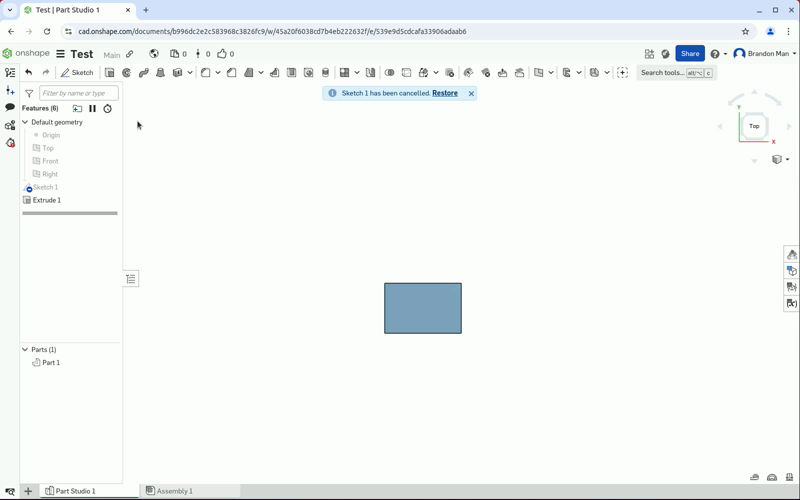
key(shift+h)
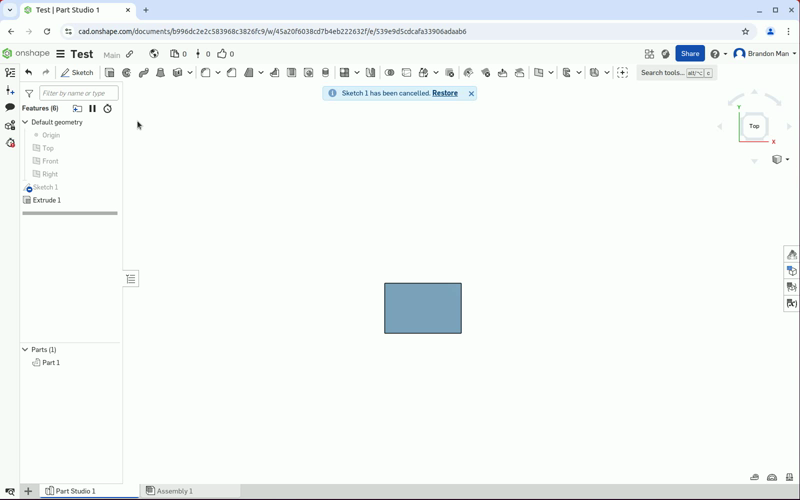
key(shift+h)
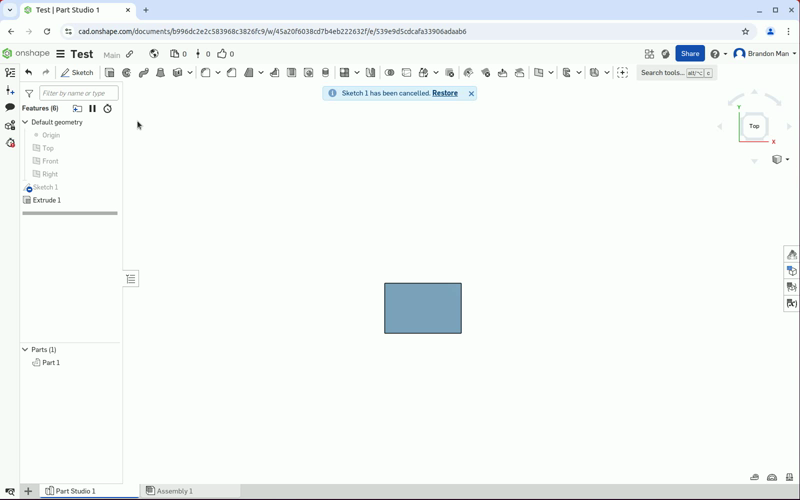
mouse_move(73, 189)
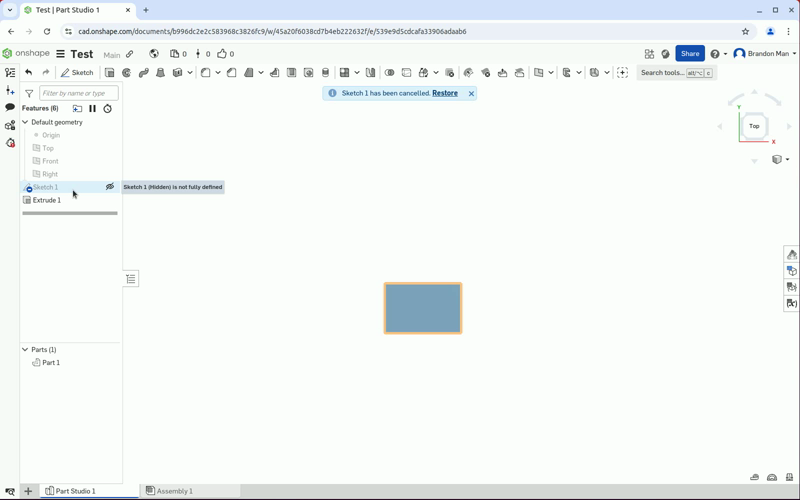
click(73, 189)
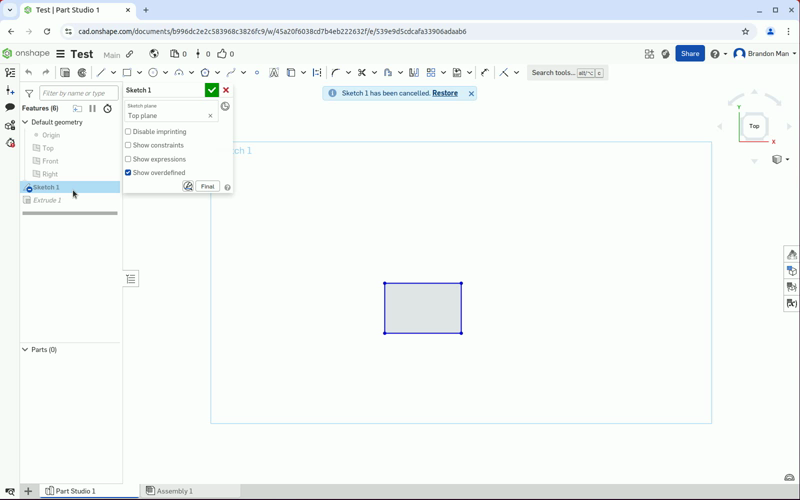
mouse_move(229, 92)
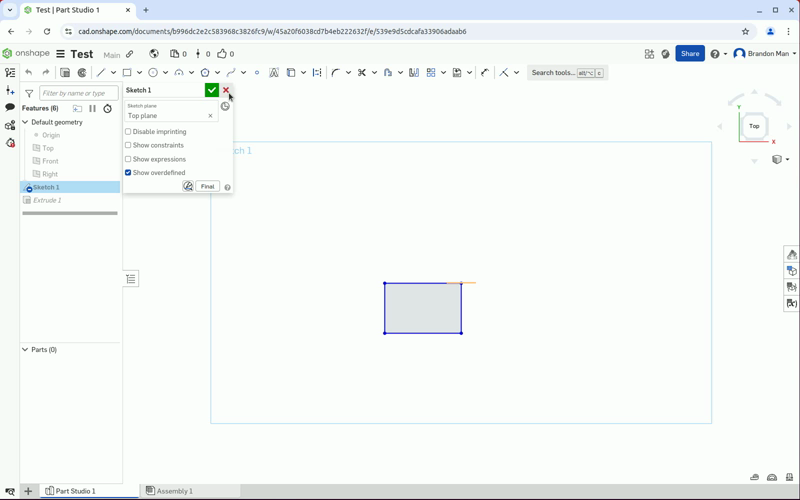
click(229, 92)
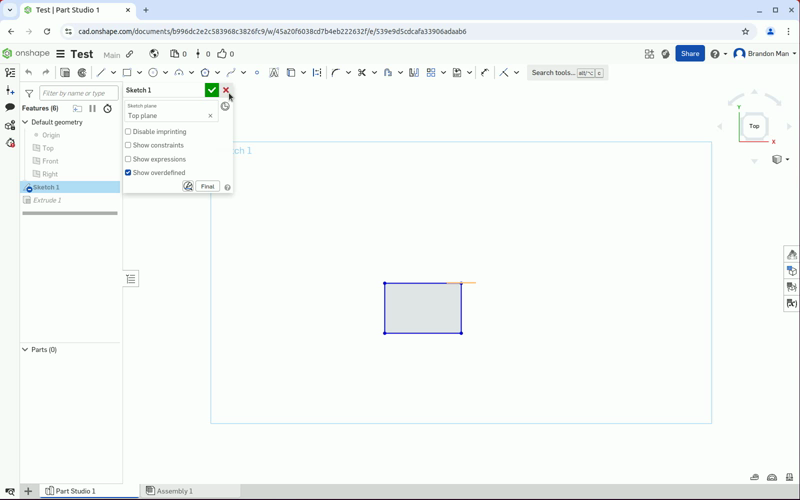
key(shift+s)
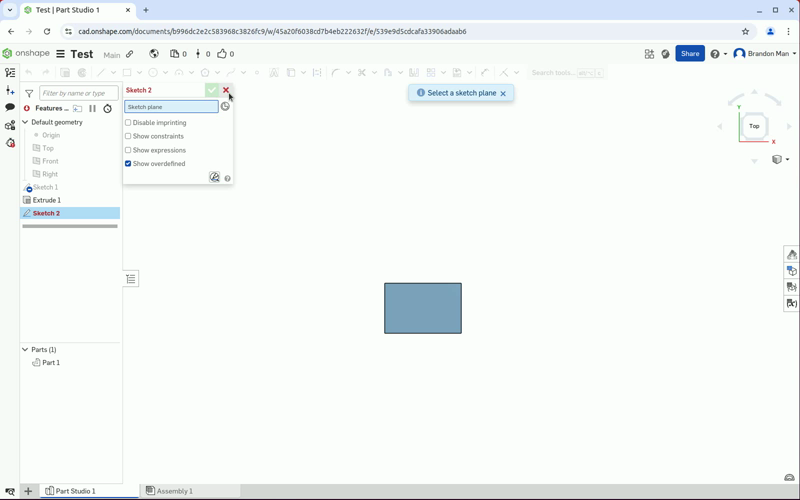
mouse_move(73, 150)
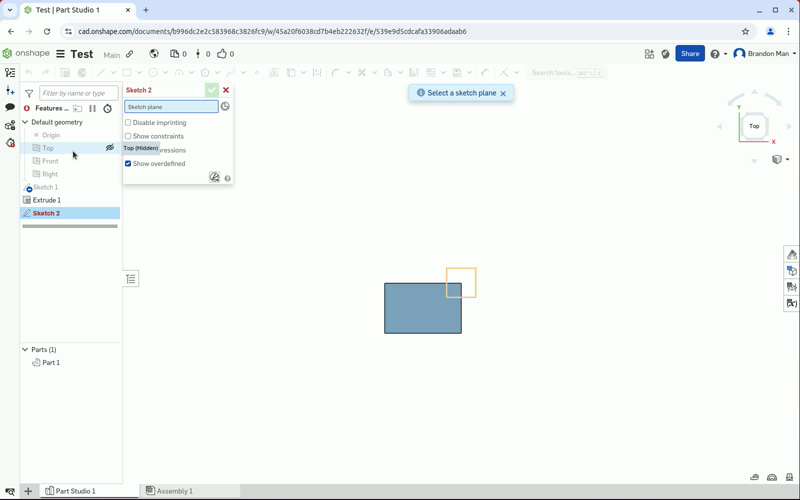
click(73, 150)
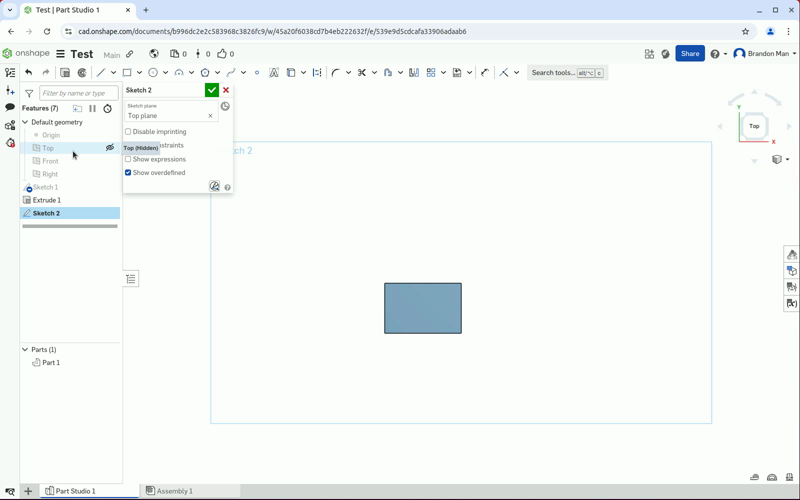
mouse_move(73, 352)
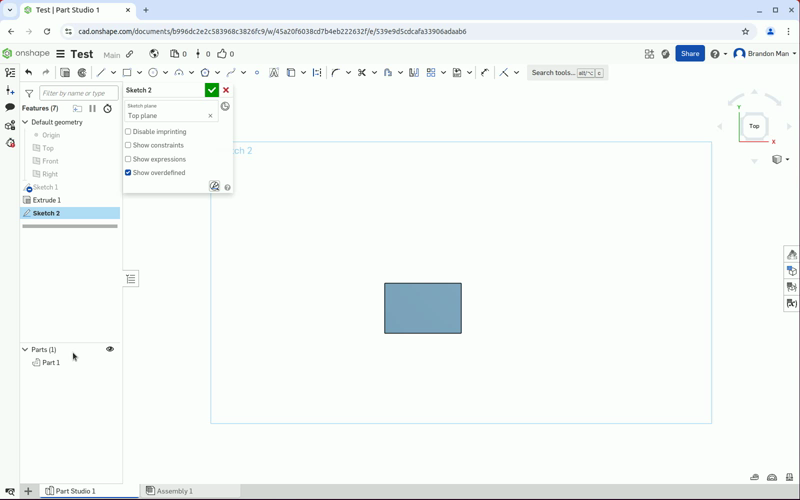
key(y)
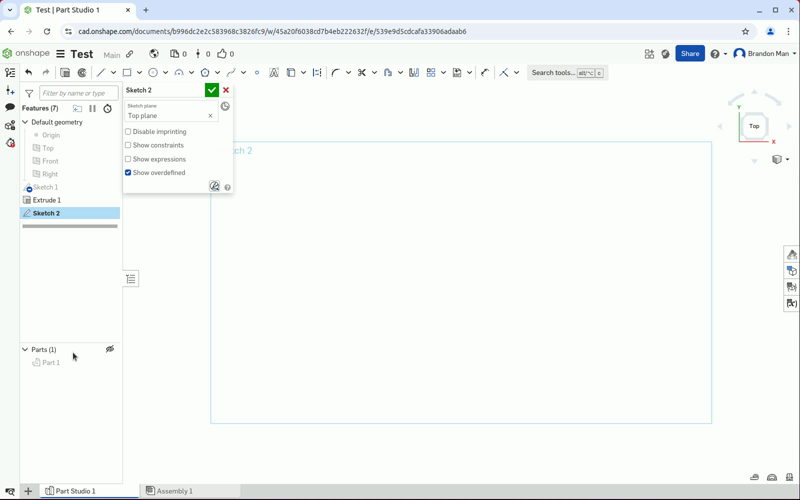
key(l)
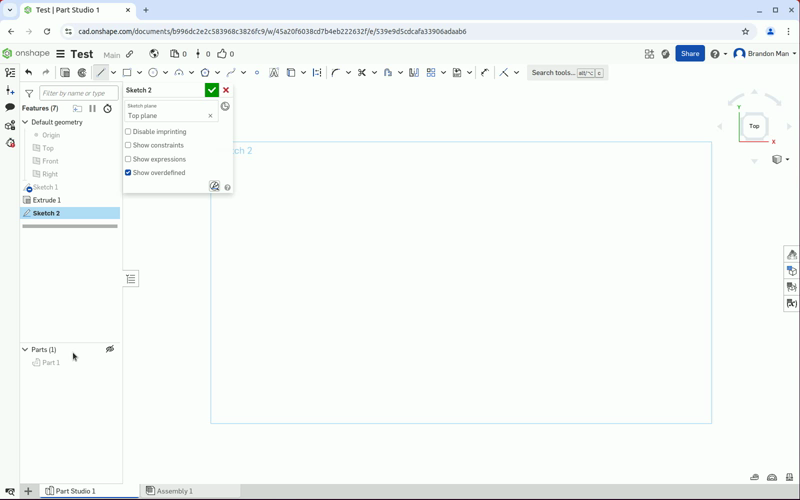
key_down(shift)
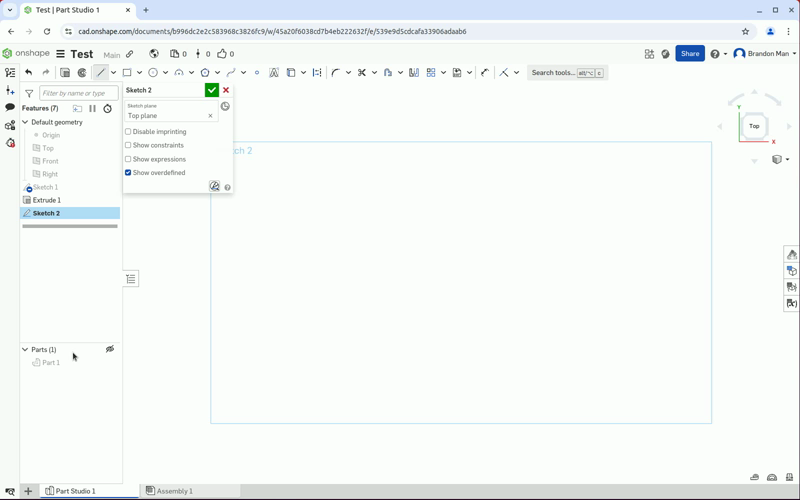
mouse_move(384, 282)
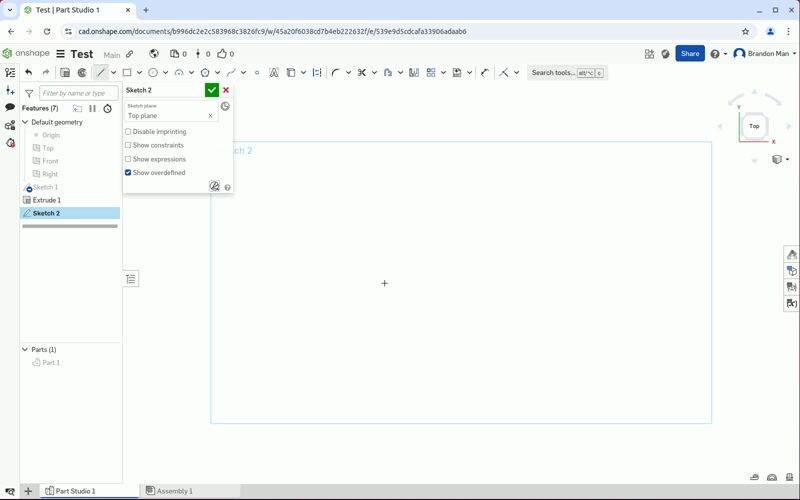
click(384, 282)
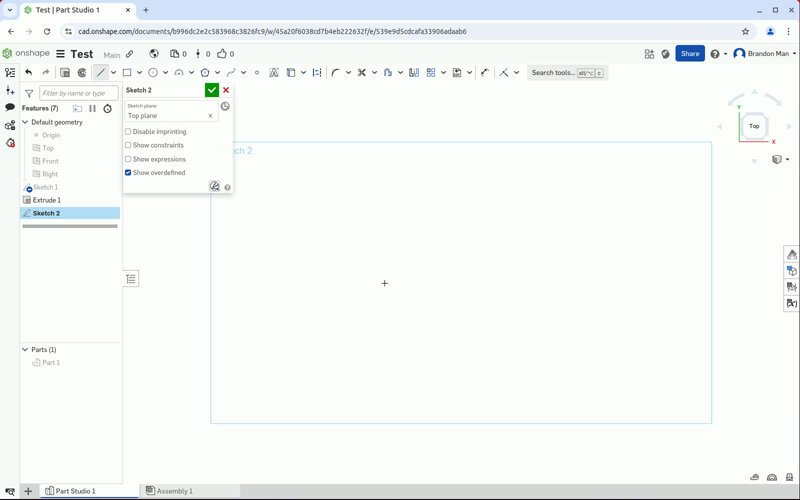
key_up(shift)
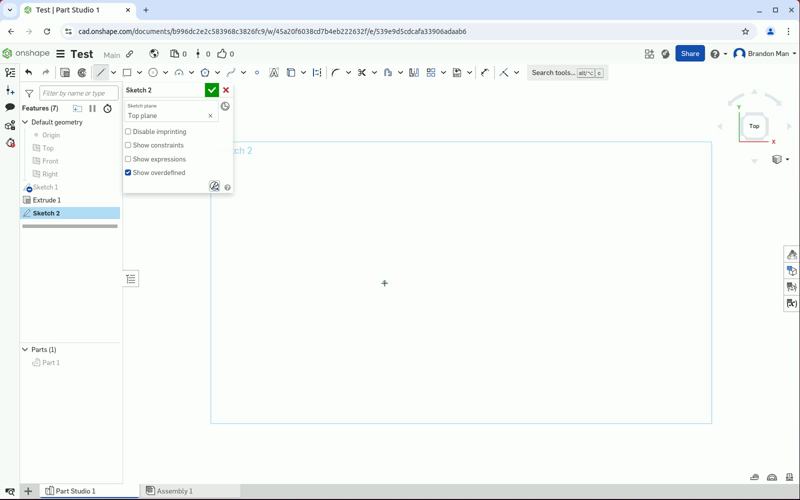
key_down(shift)
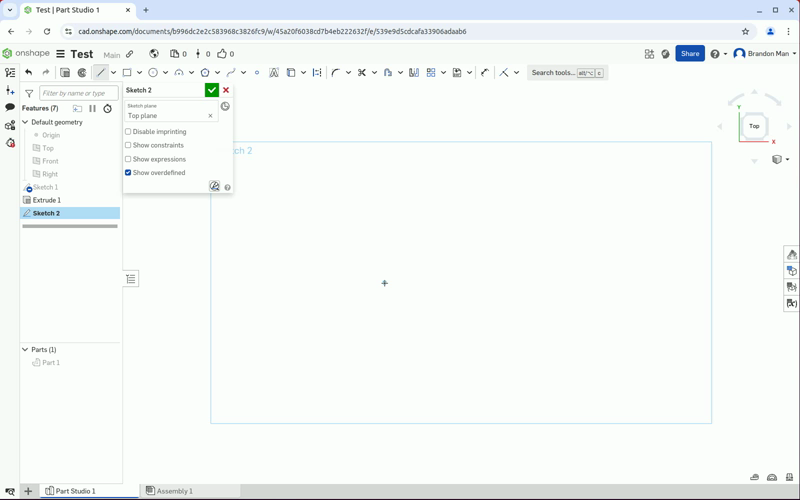
mouse_move(461, 282)
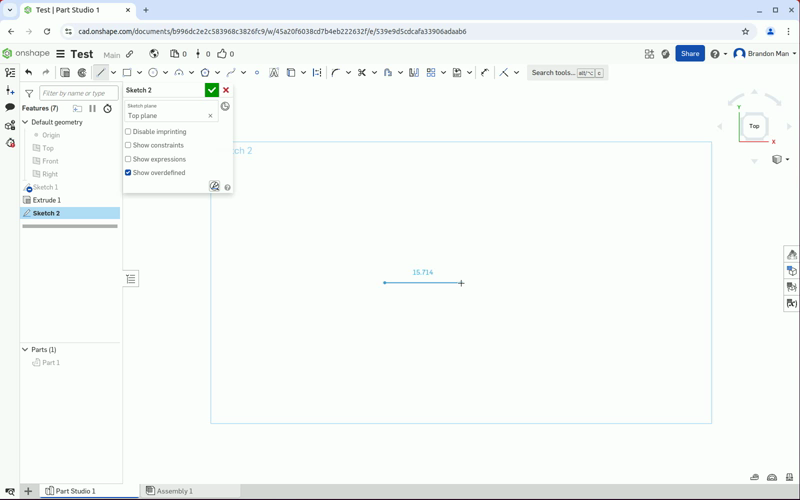
click(461, 282)
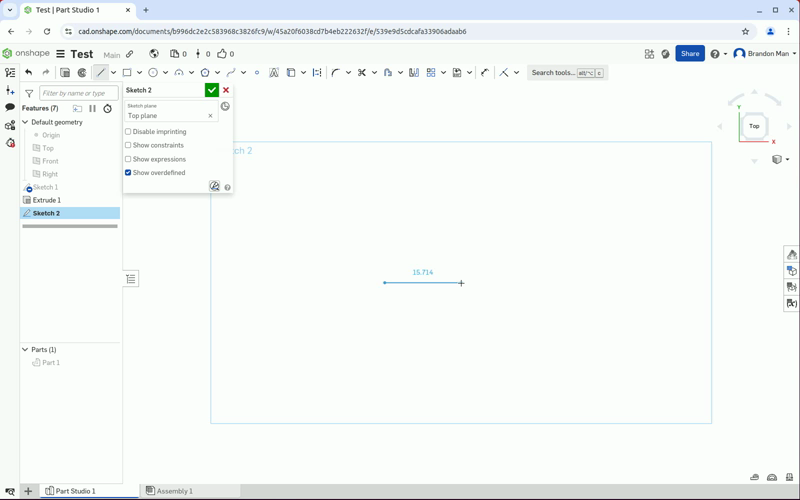
key_up(shift)
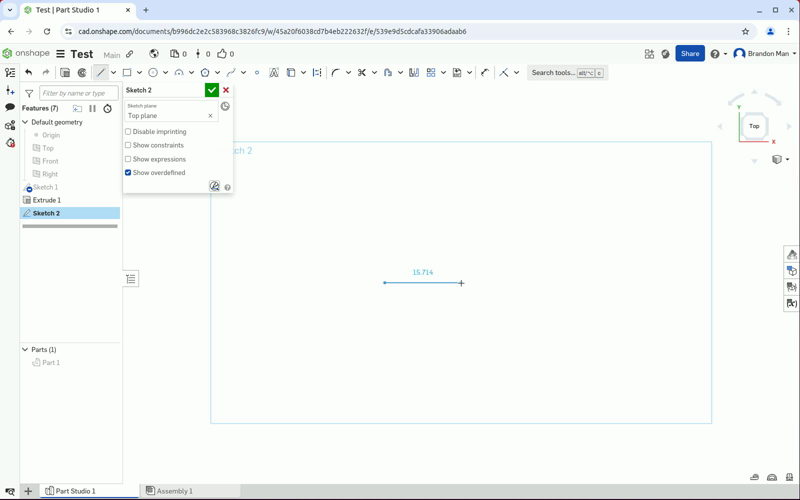
key_down(shift)
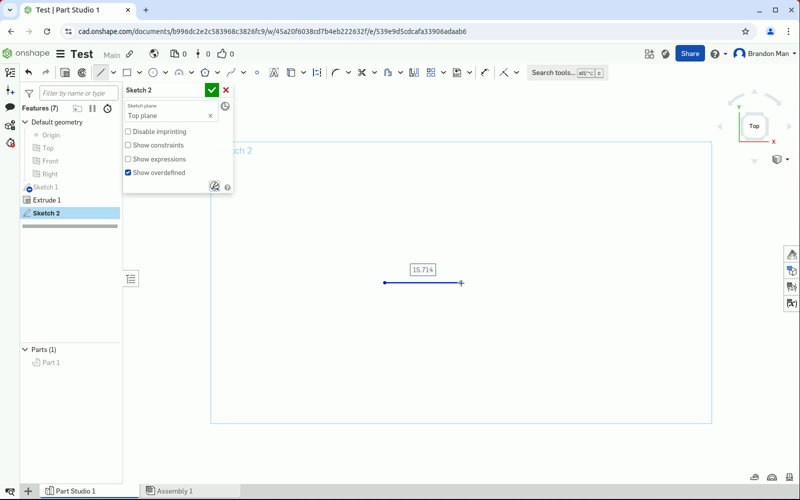
mouse_move(491, 282)
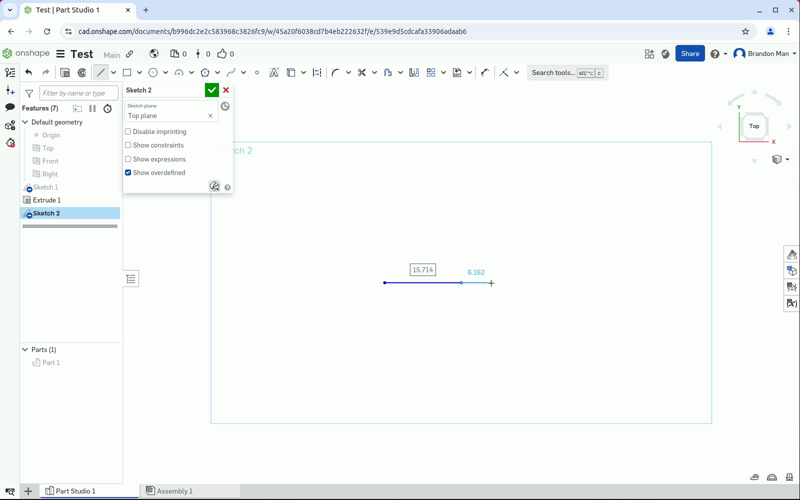
mouse_move(461, 228)
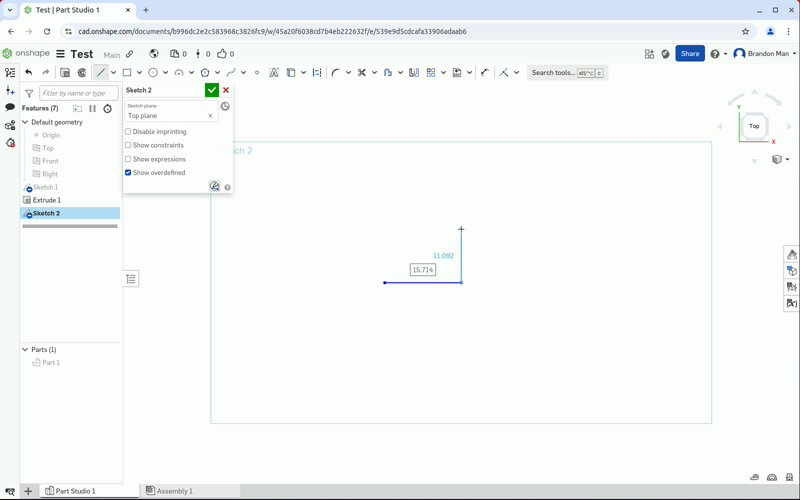
click(461, 228)
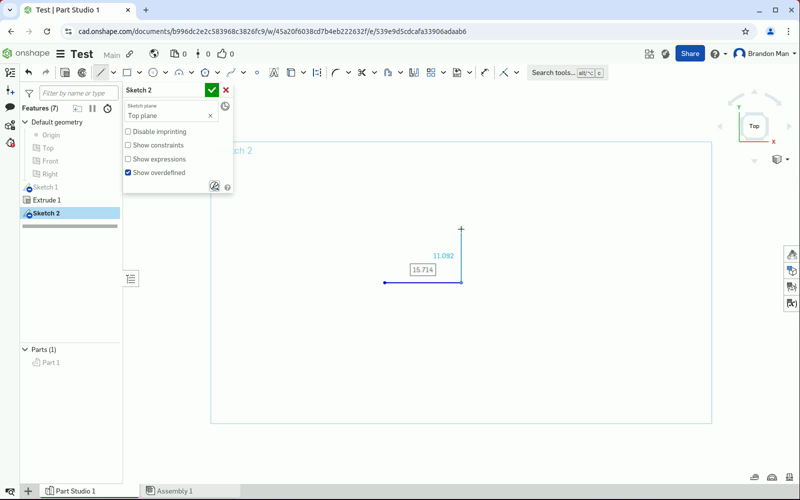
key_up(shift)
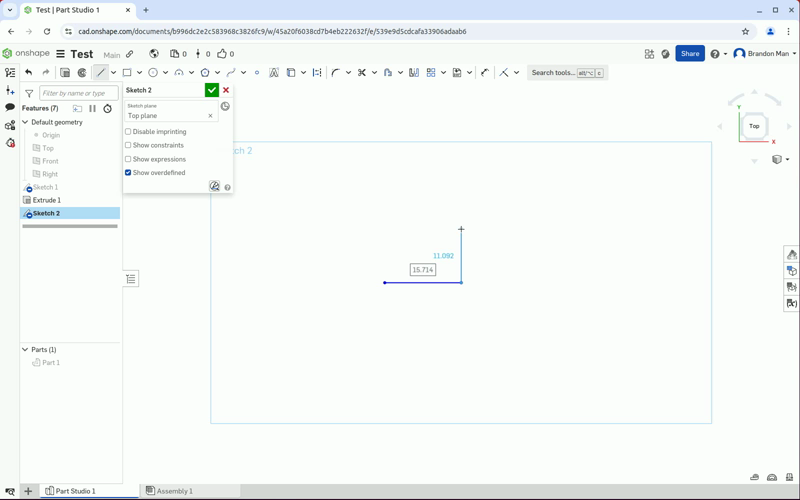
key_down(shift)
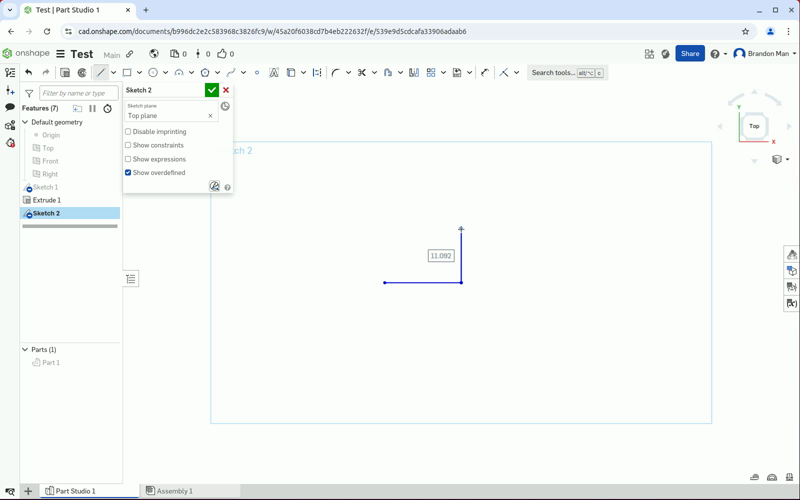
mouse_move(384, 228)
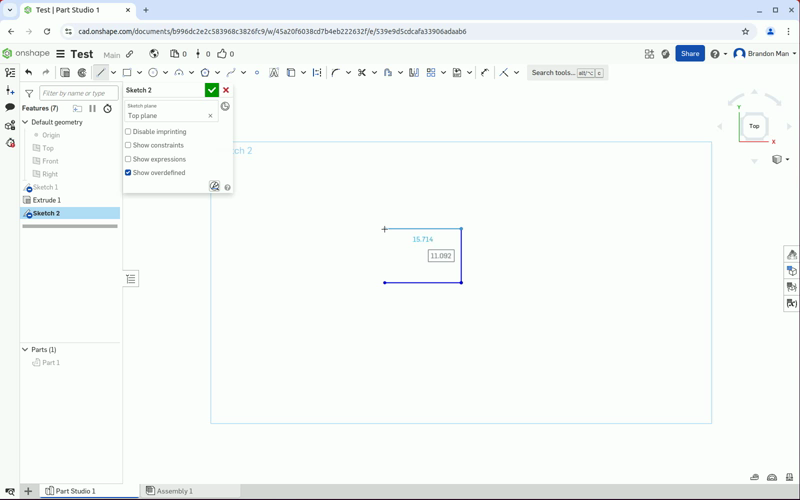
click(384, 228)
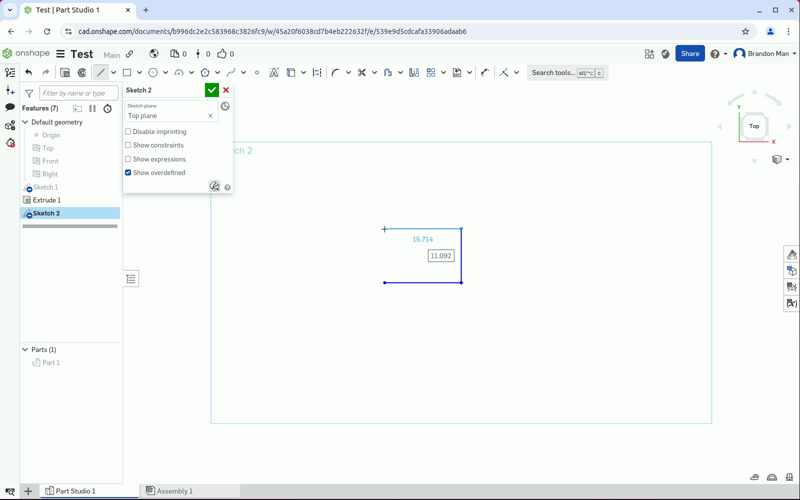
key_up(shift)
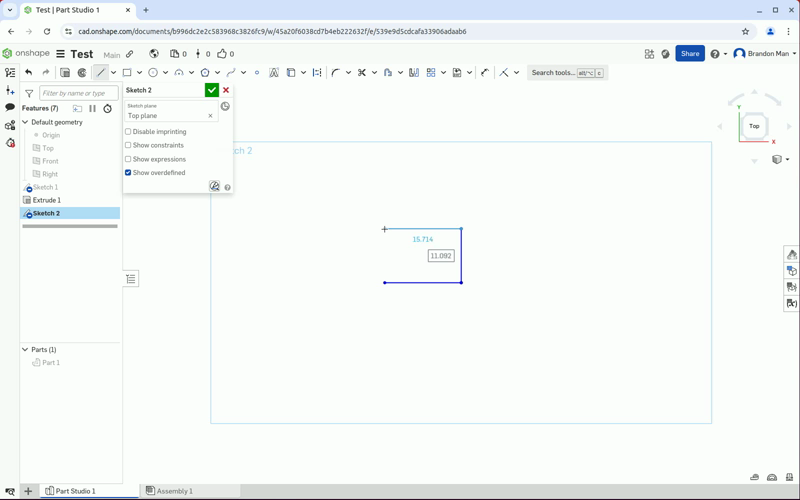
mouse_move(414, 228)
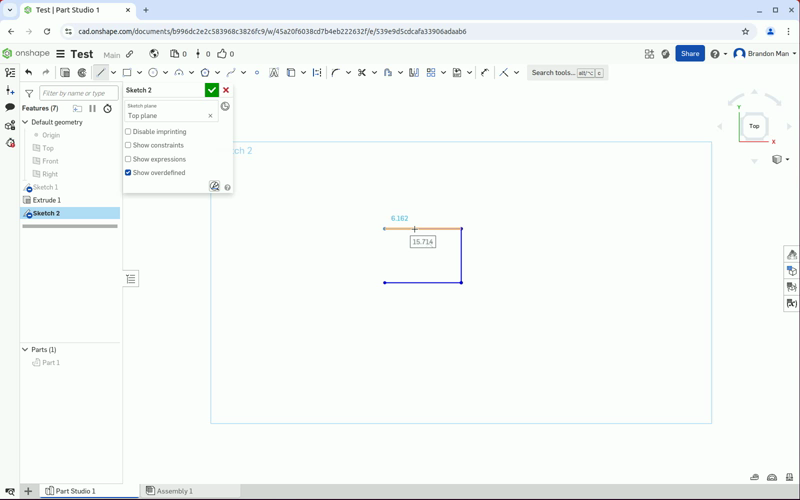
key_down(shift)
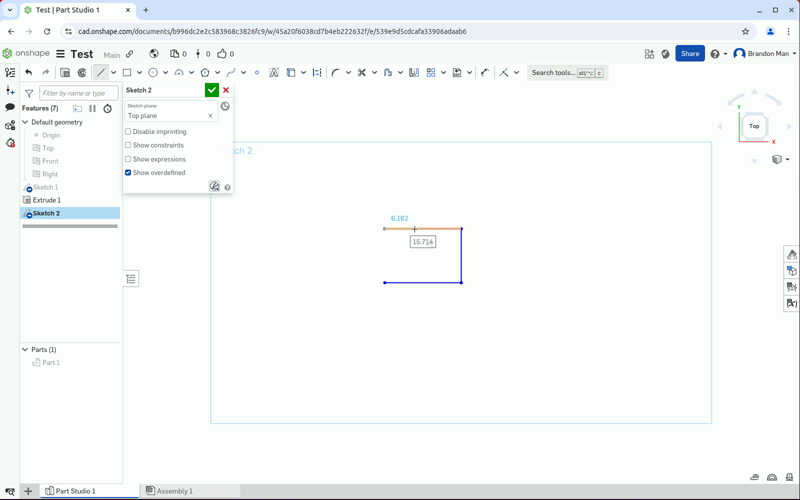
mouse_move(384, 282)
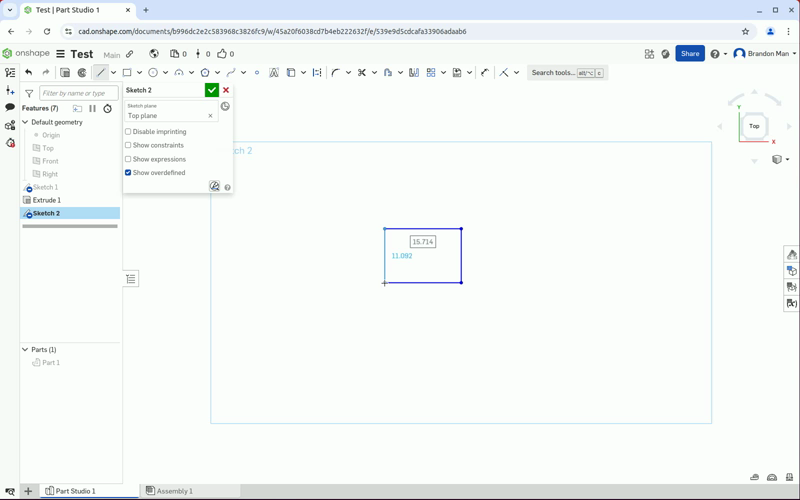
key_up(shift)
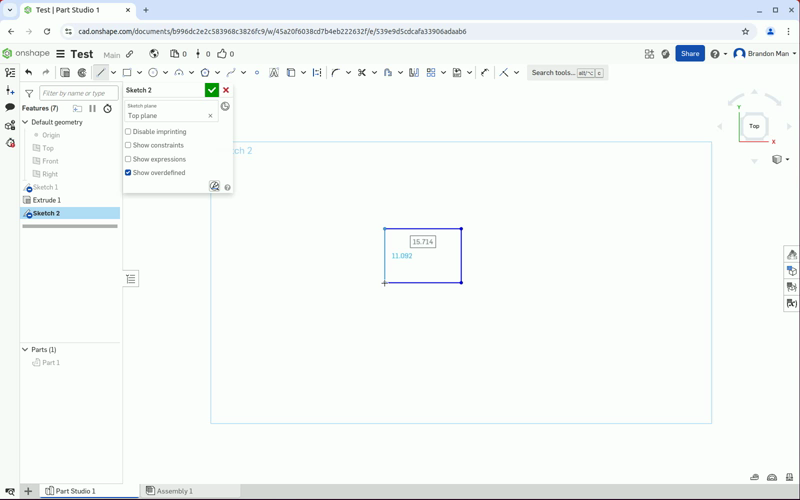
click(384, 282)
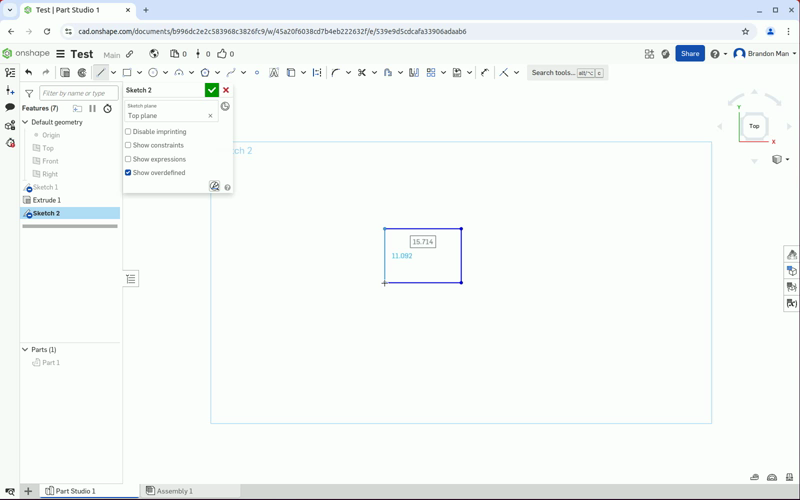
key(esc)
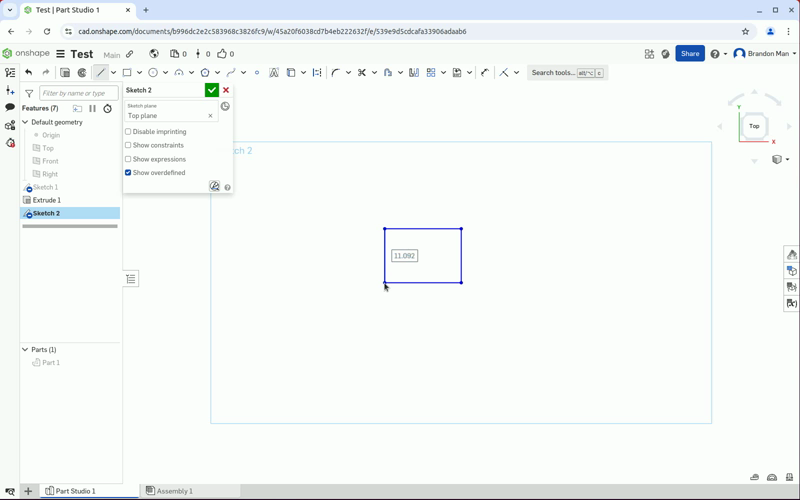
mouse_move(403, 255)
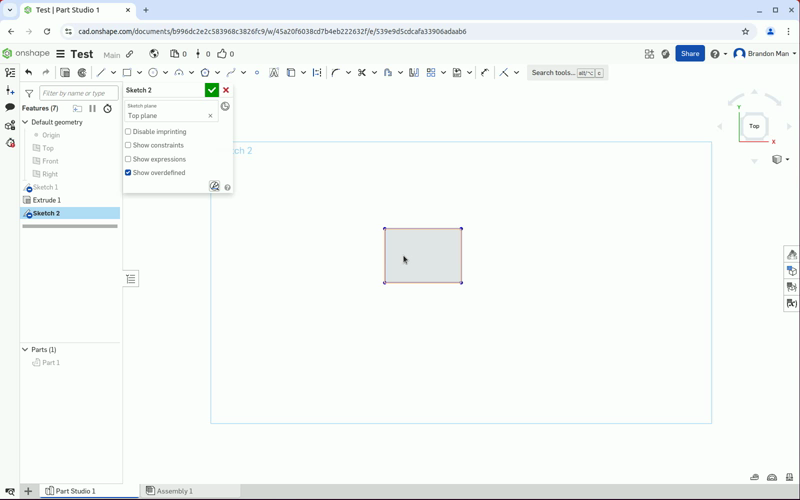
click(403, 255)
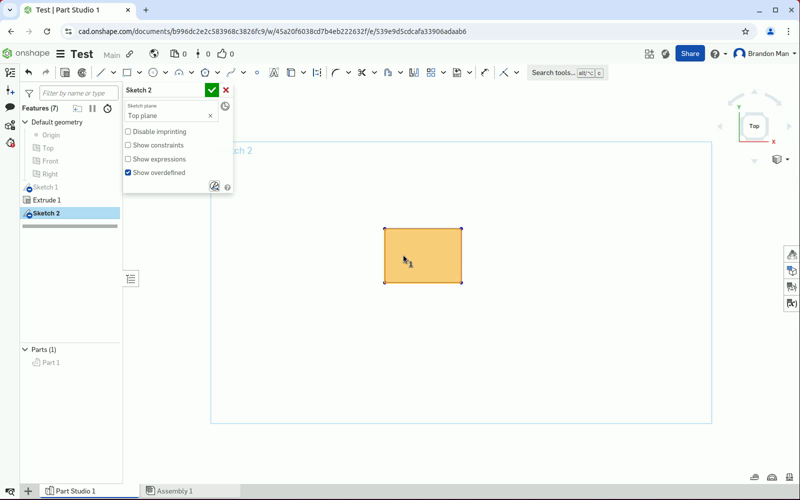
mouse_move(73, 352)
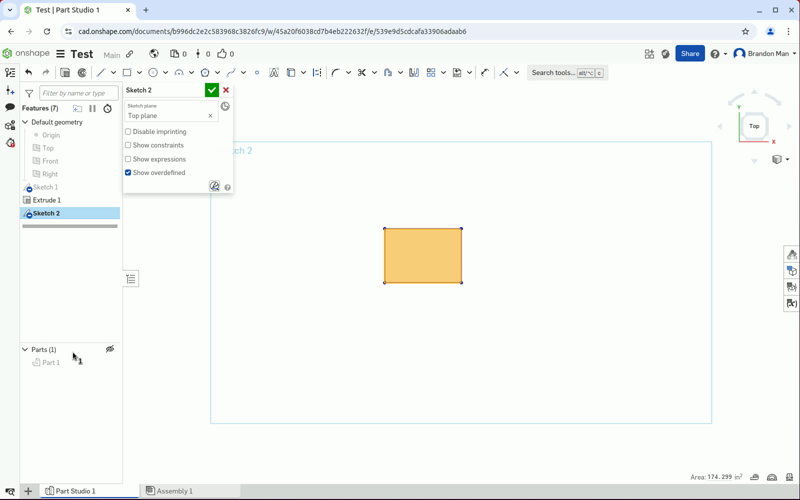
key(shift+y)
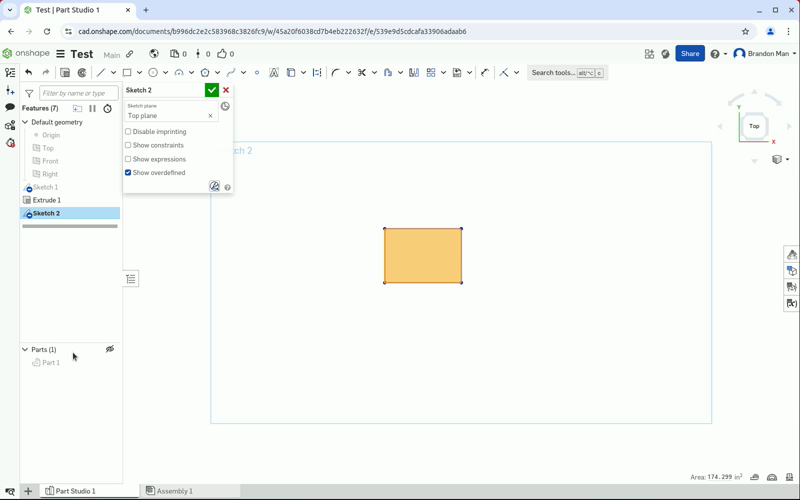
key(shift+e)
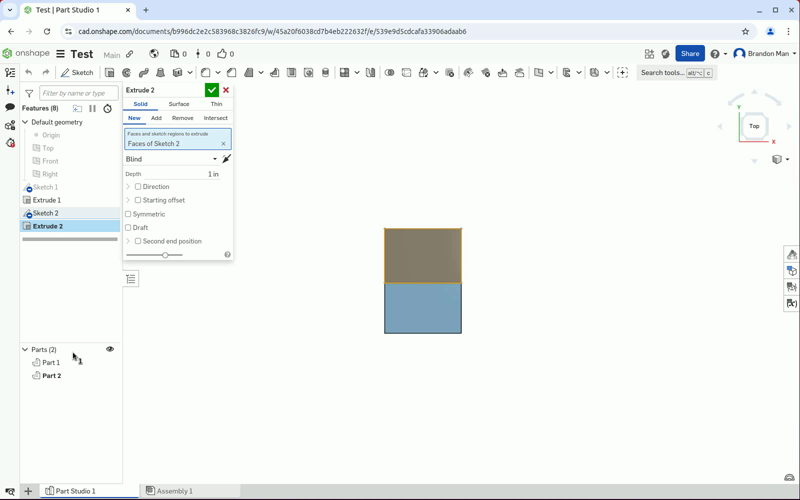
mouse_move(143, 106)
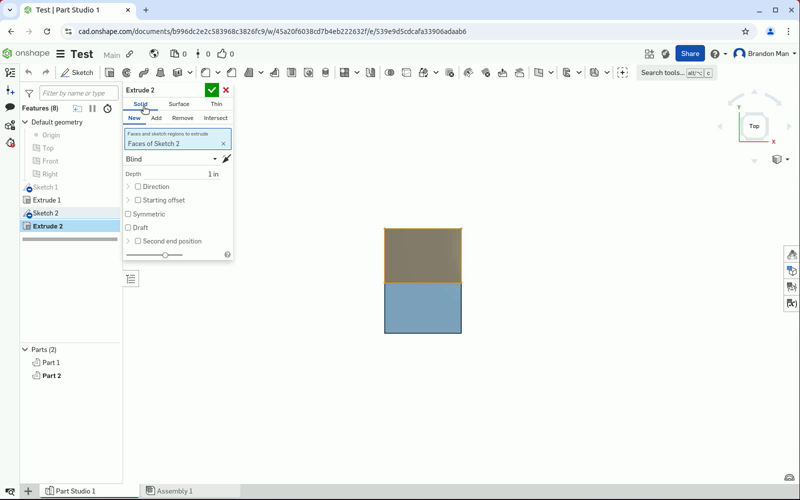
click(143, 106)
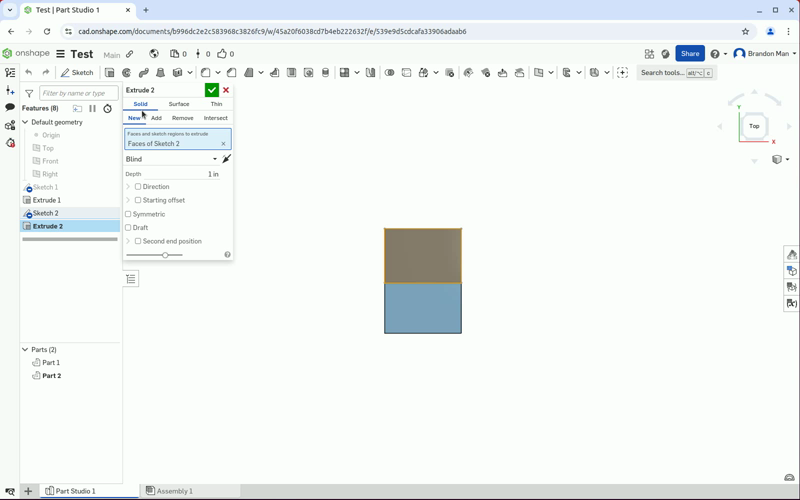
mouse_move(137, 120)
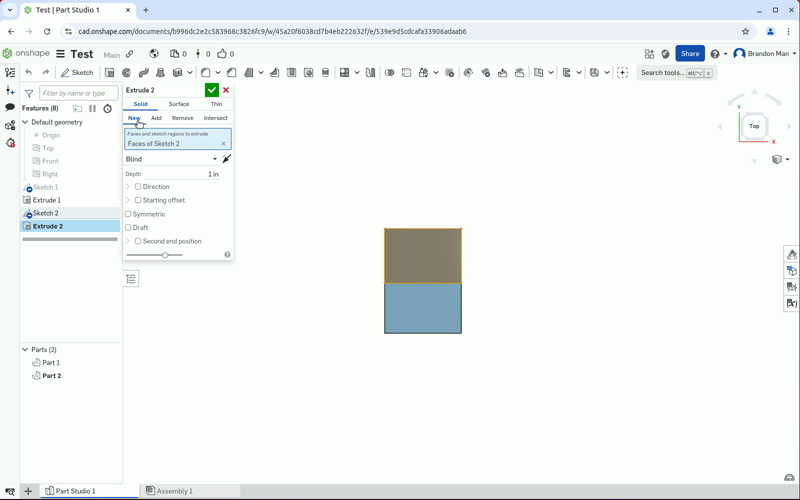
click(137, 120)
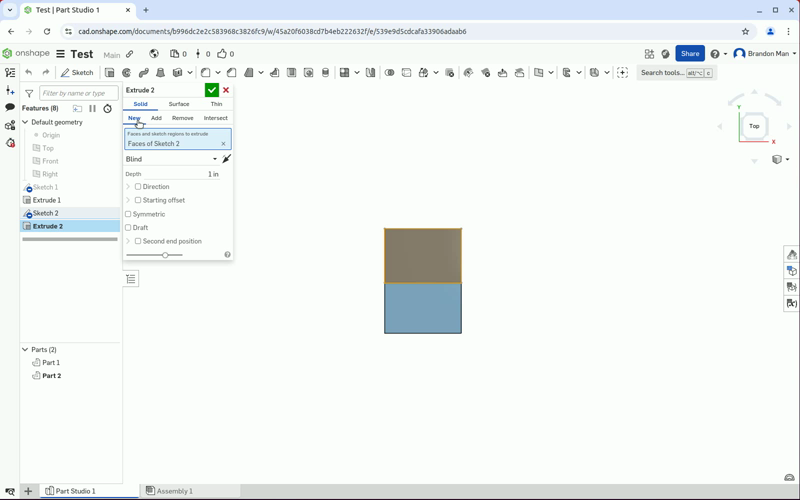
key(tab, 4)
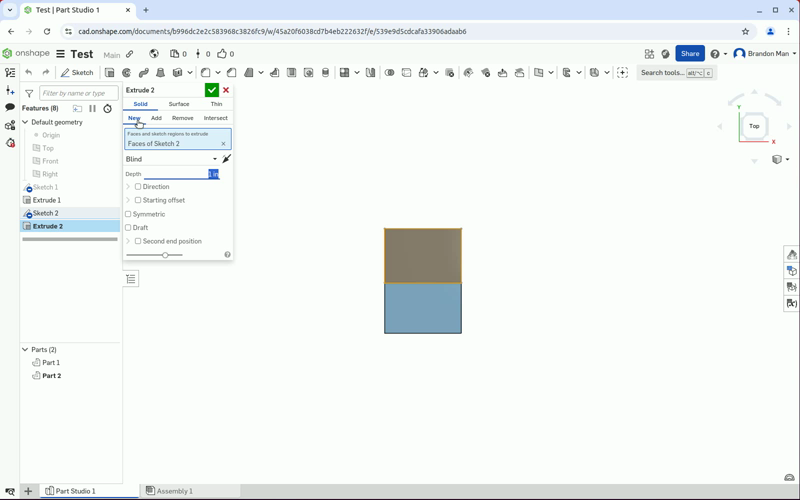
text(-1.444)
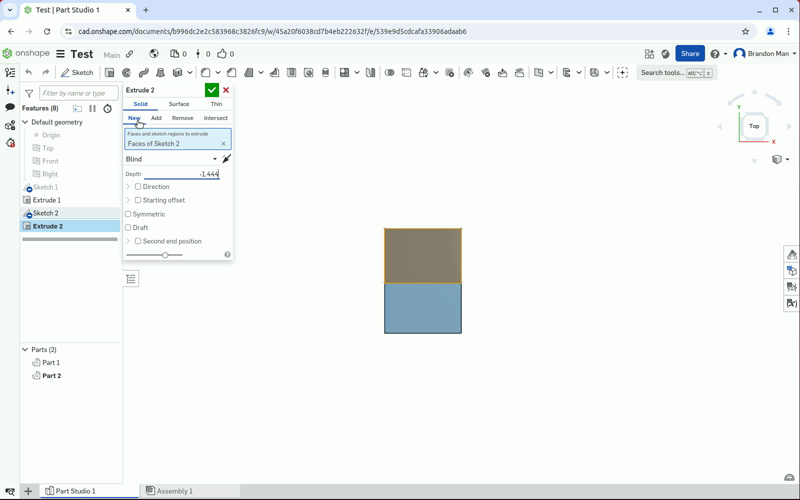
key(enter)
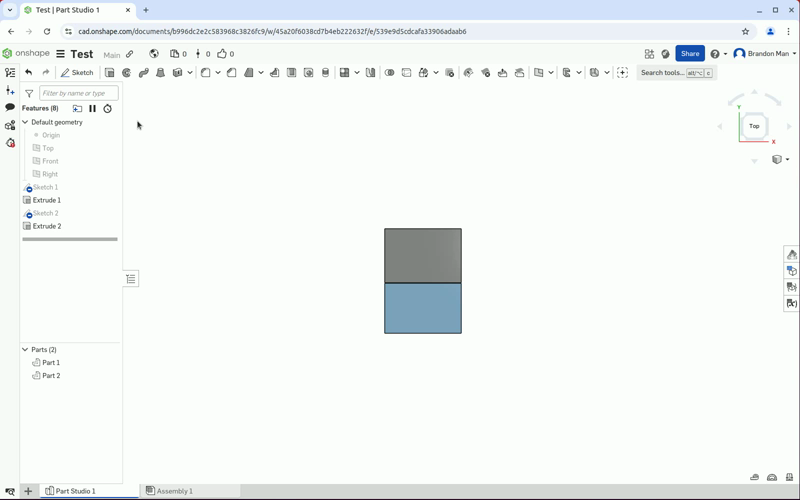
key(shift+h)
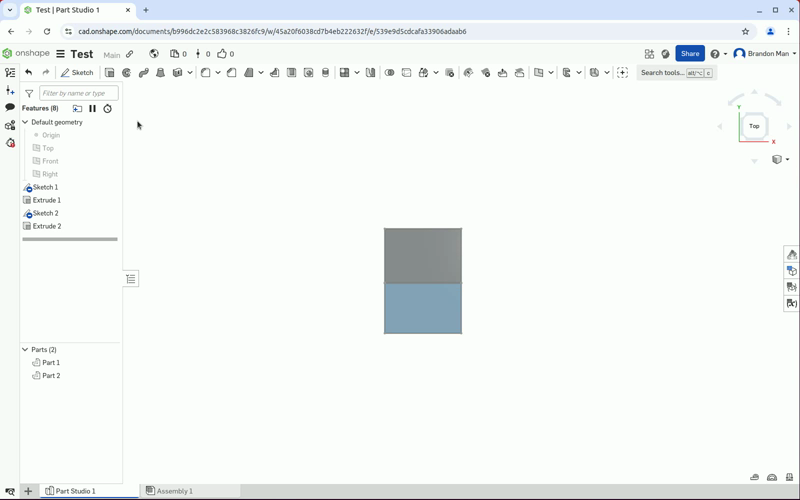
key(shift+h)
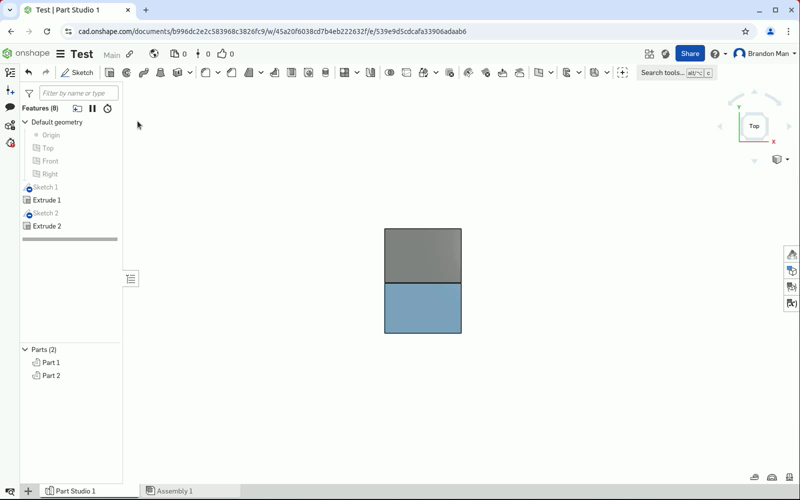
mouse_move(73, 189)
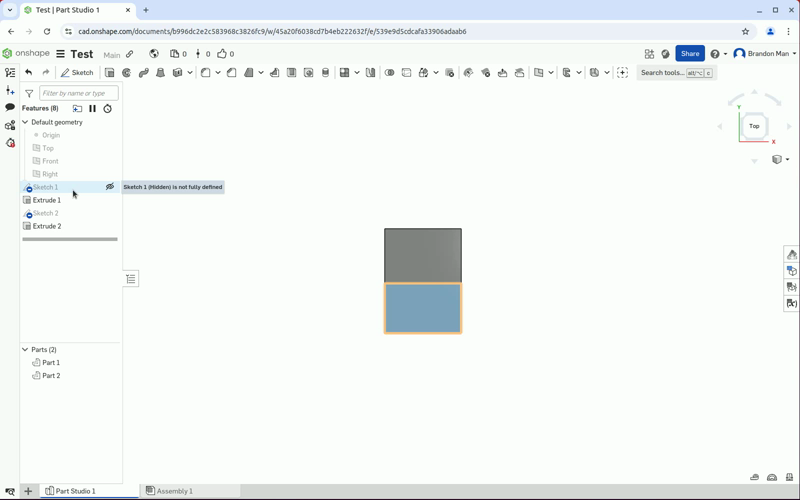
click(73, 189)
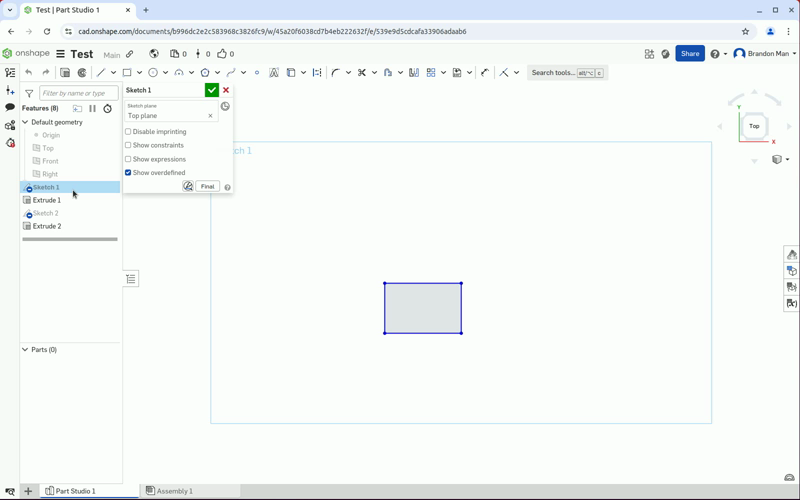
mouse_move(229, 92)
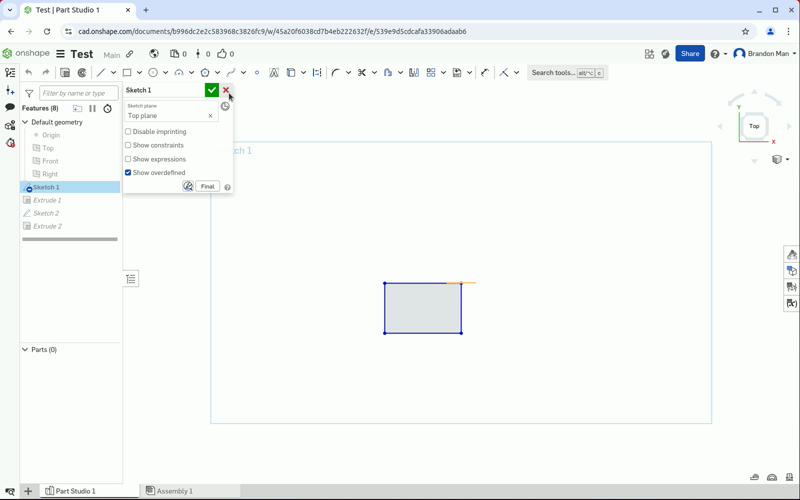
click(229, 92)
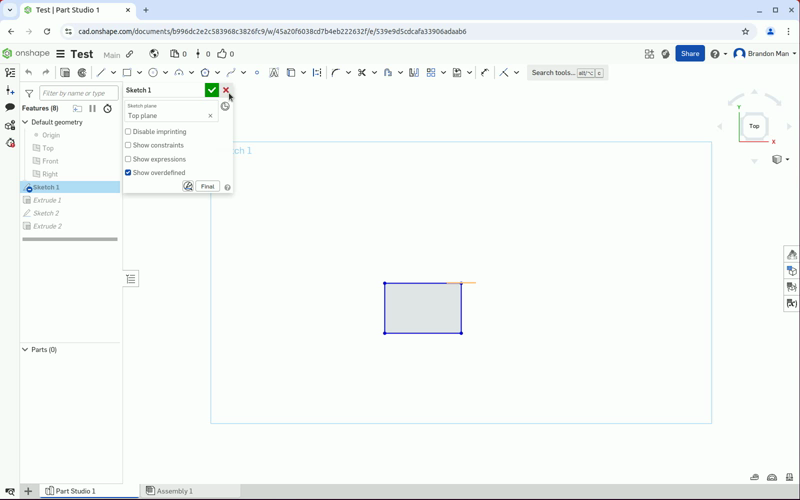
key(shift+s)
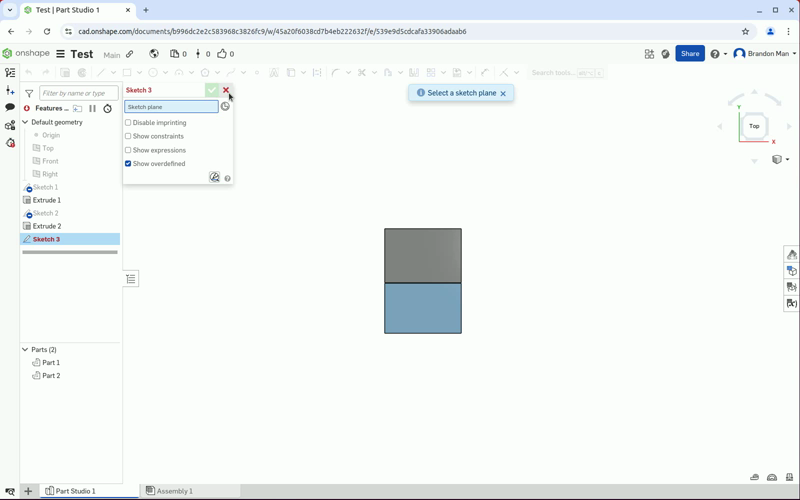
mouse_move(73, 150)
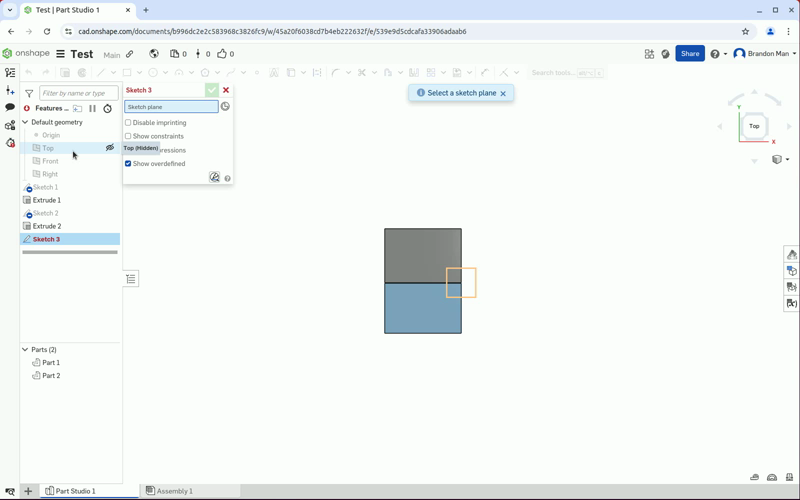
click(73, 150)
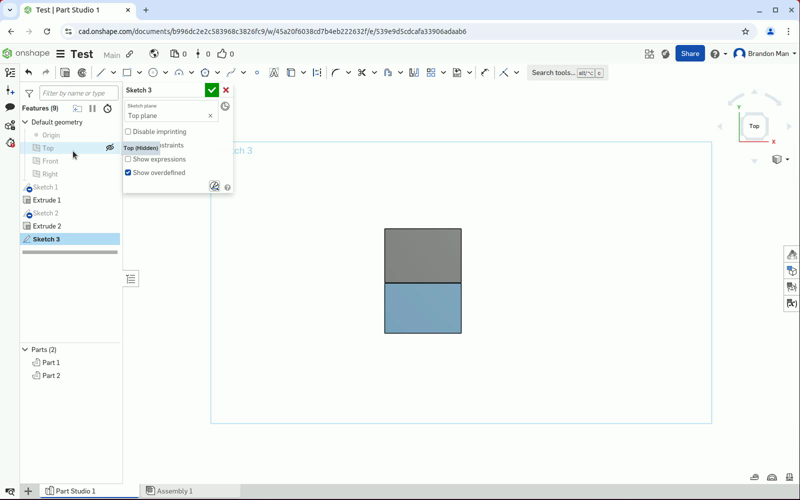
mouse_move(73, 352)
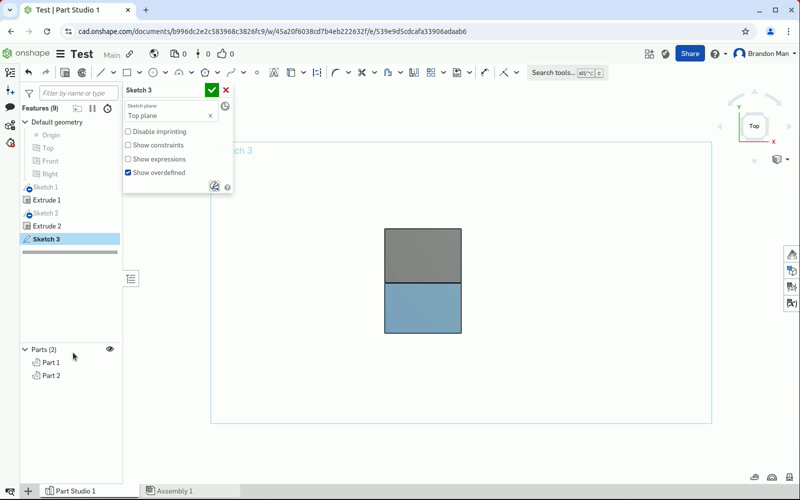
key(y)
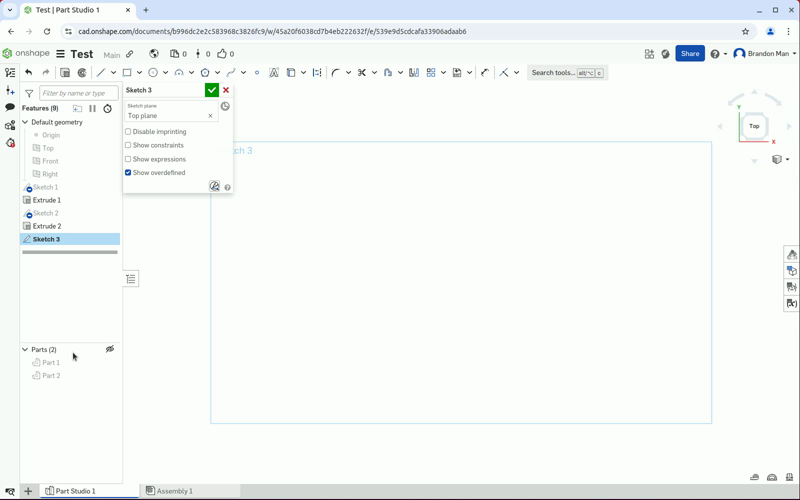
key(l)
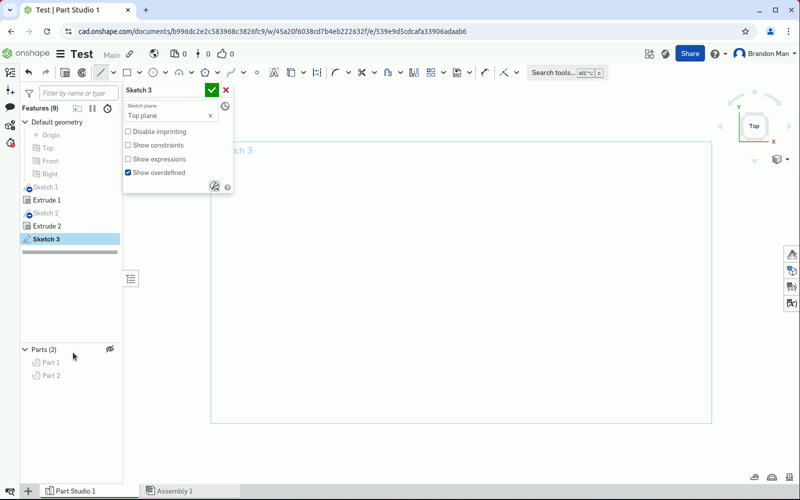
key_down(shift)
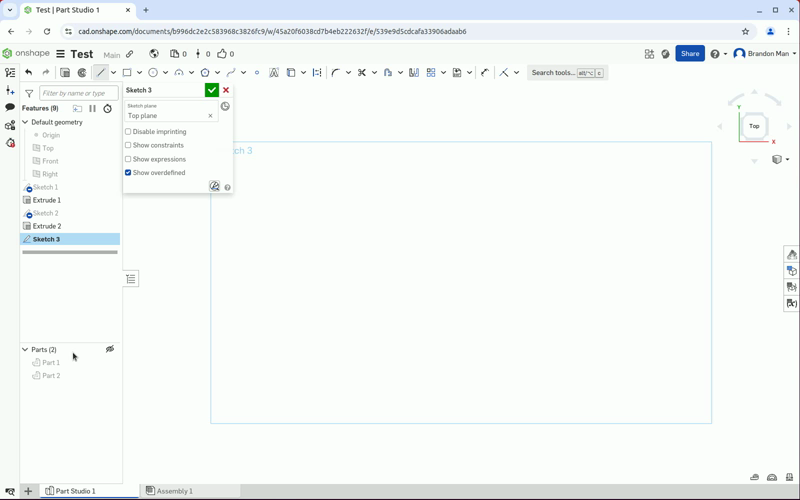
mouse_move(460, 282)
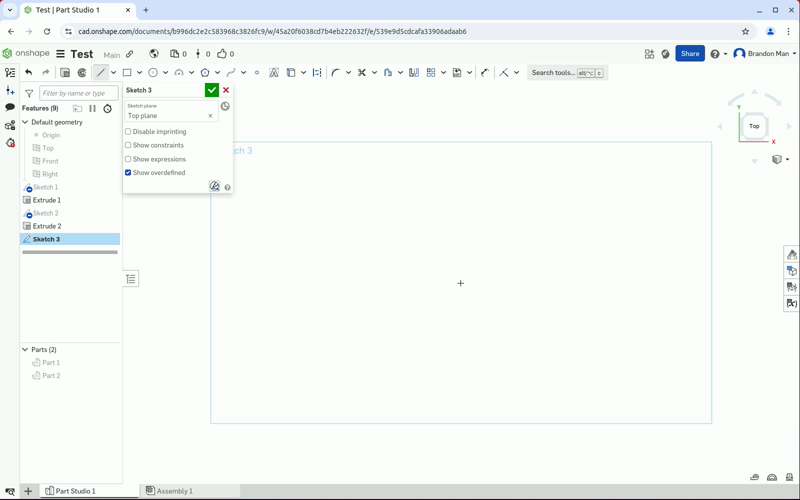
click(460, 282)
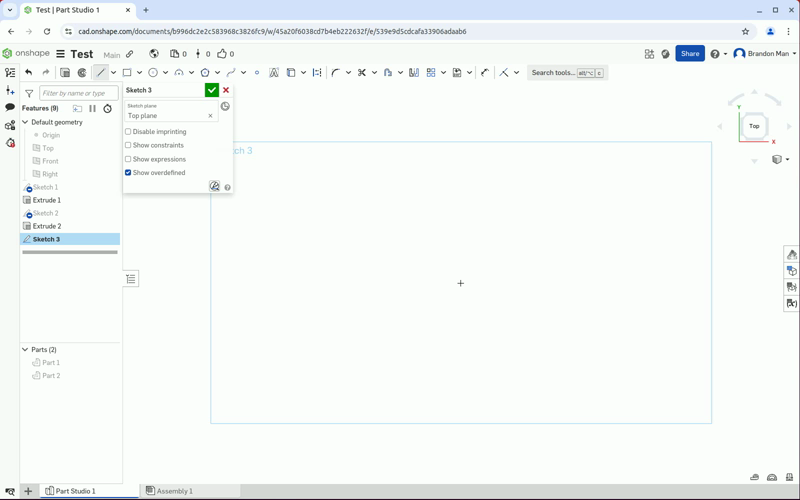
key_up(shift)
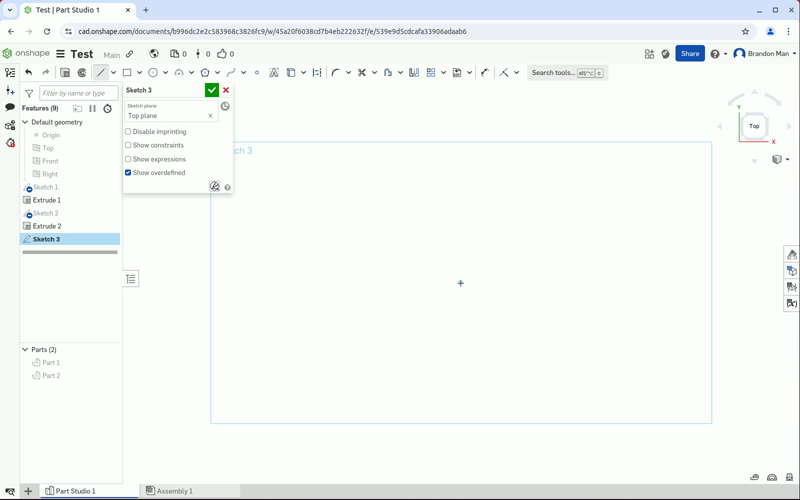
key_down(shift)
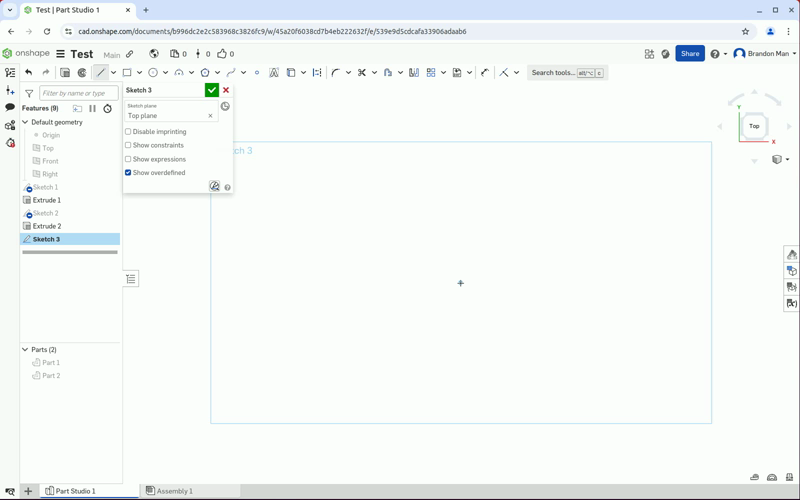
mouse_move(490, 282)
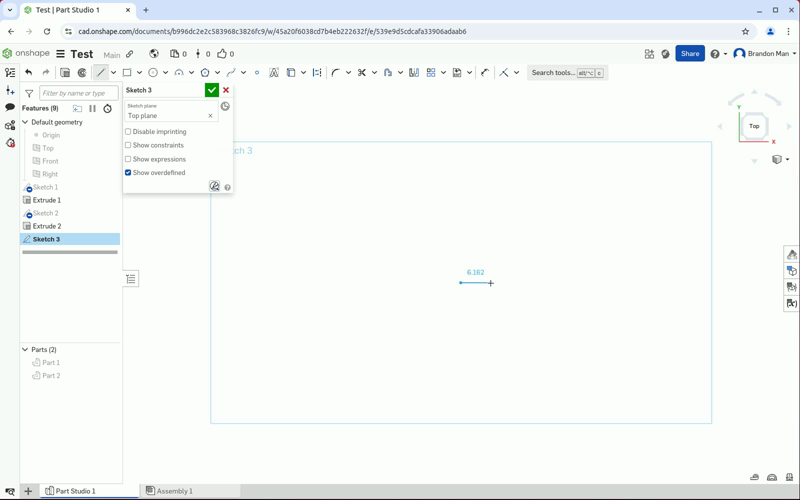
mouse_move(492, 282)
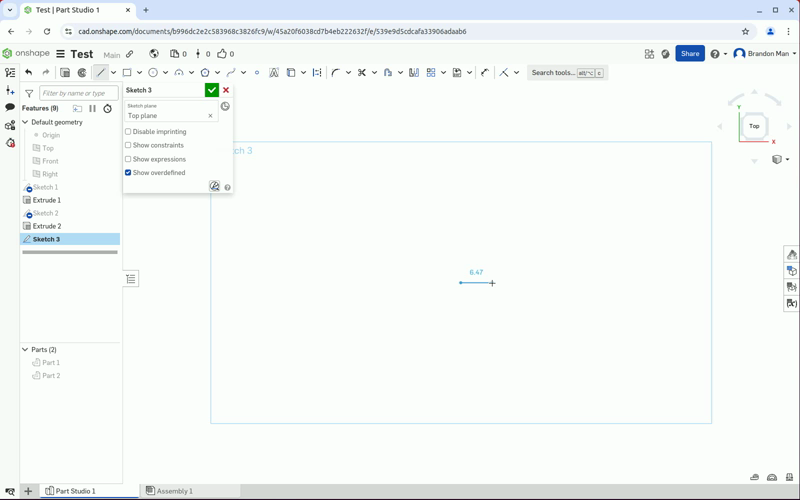
click(492, 282)
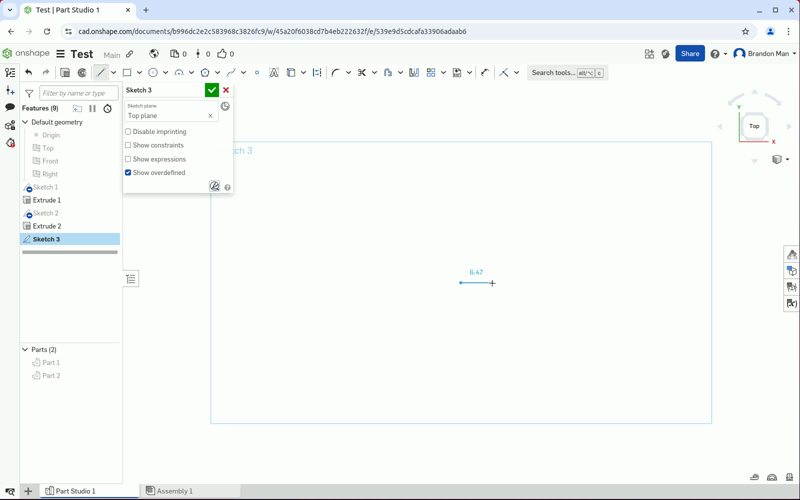
key_up(shift)
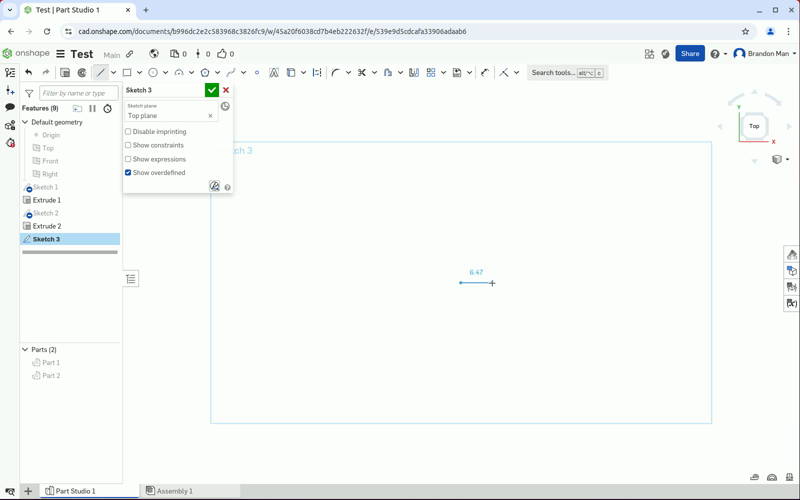
key_down(shift)
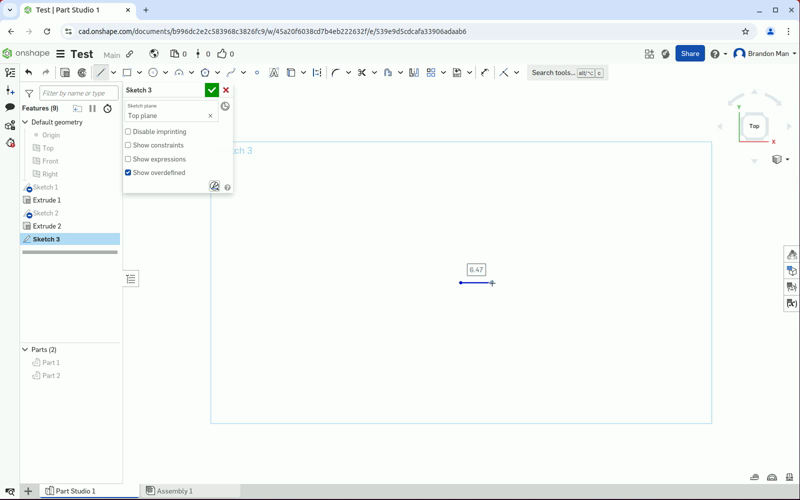
mouse_move(522, 282)
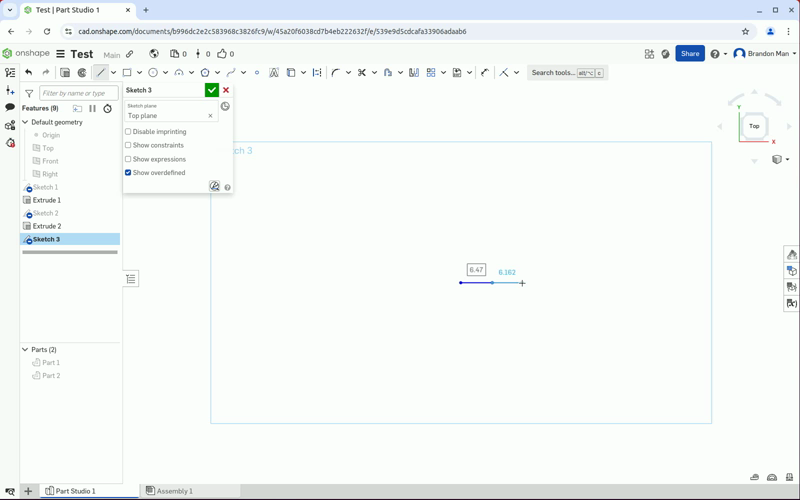
mouse_move(492, 228)
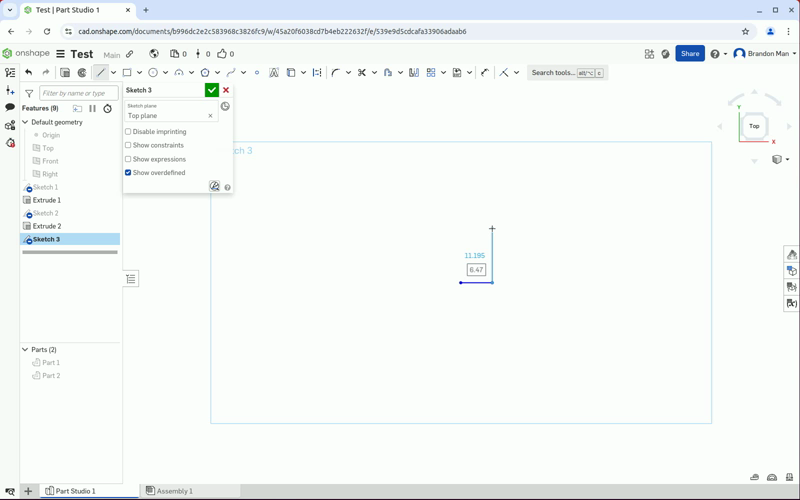
click(492, 228)
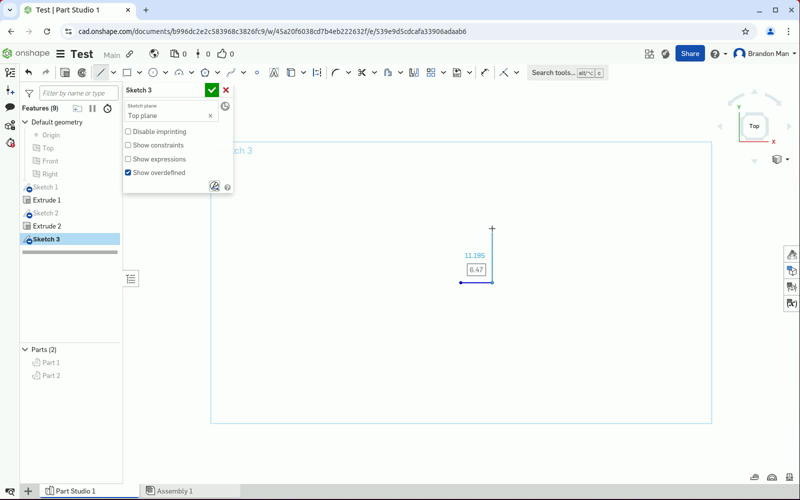
key_up(shift)
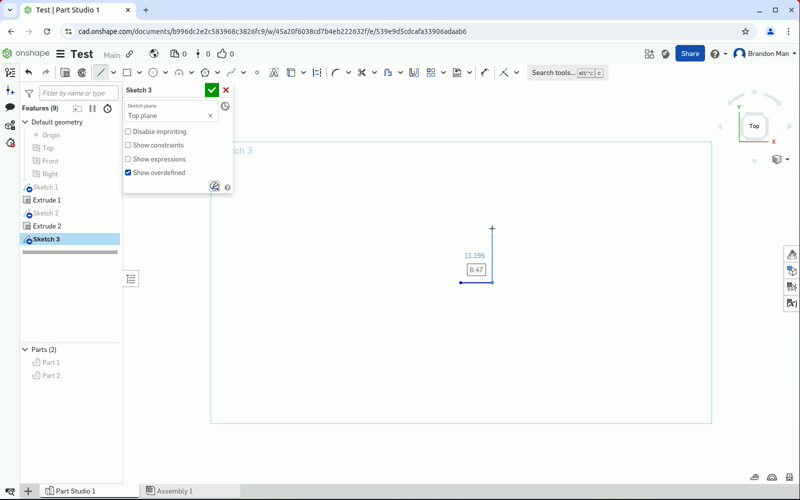
key_down(shift)
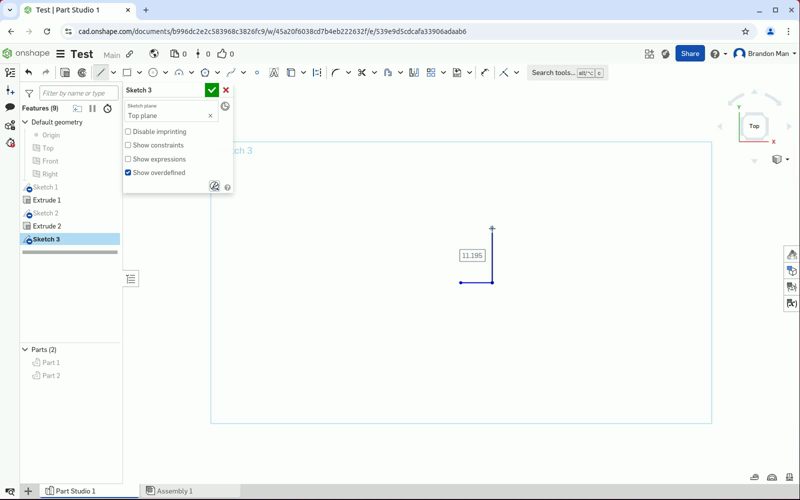
mouse_move(522, 228)
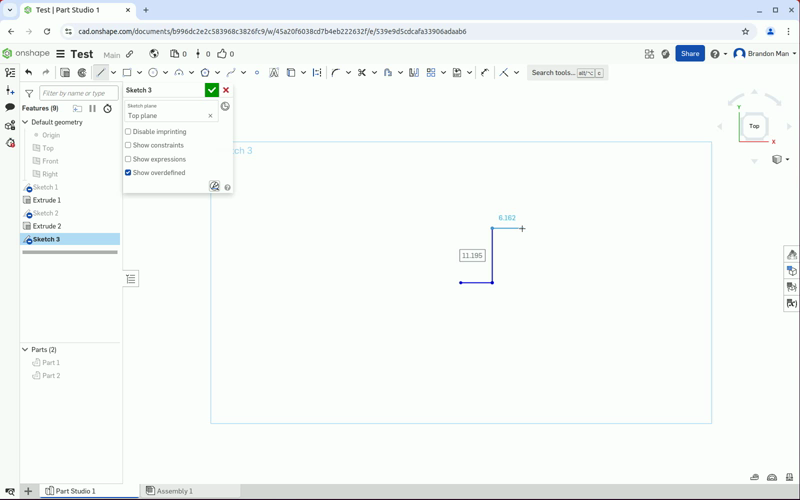
mouse_move(460, 228)
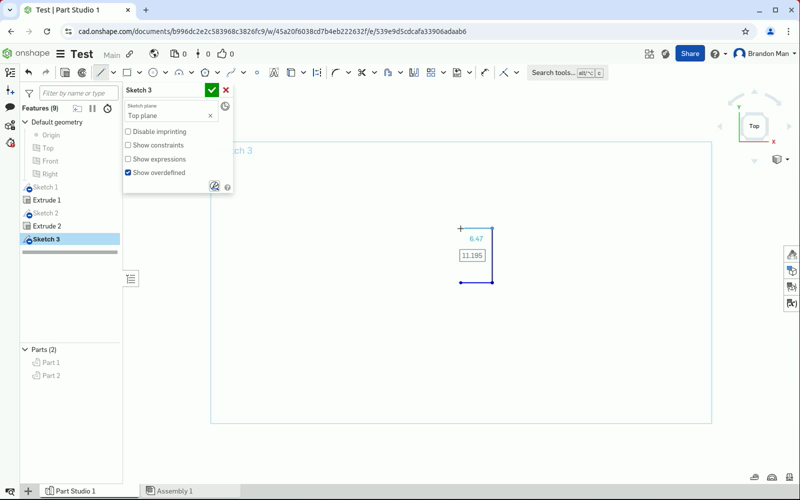
click(460, 228)
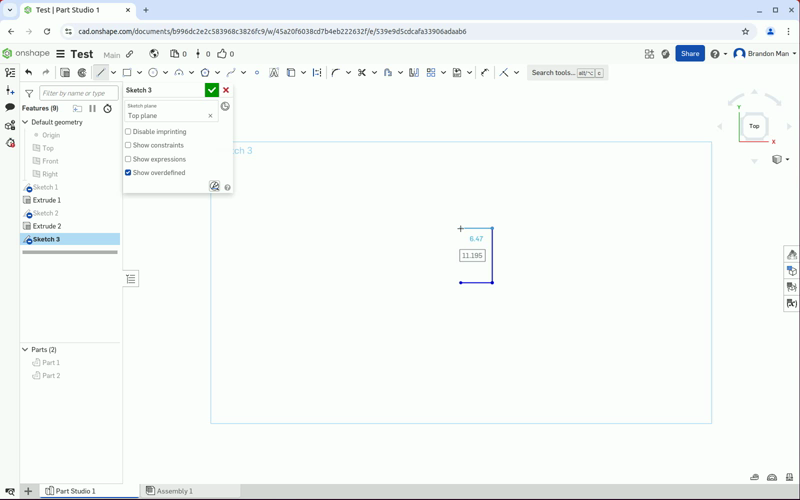
key_up(shift)
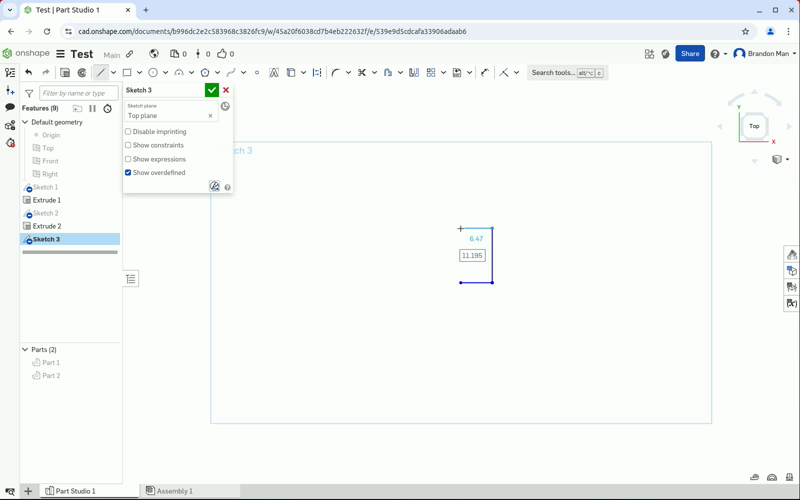
mouse_move(490, 228)
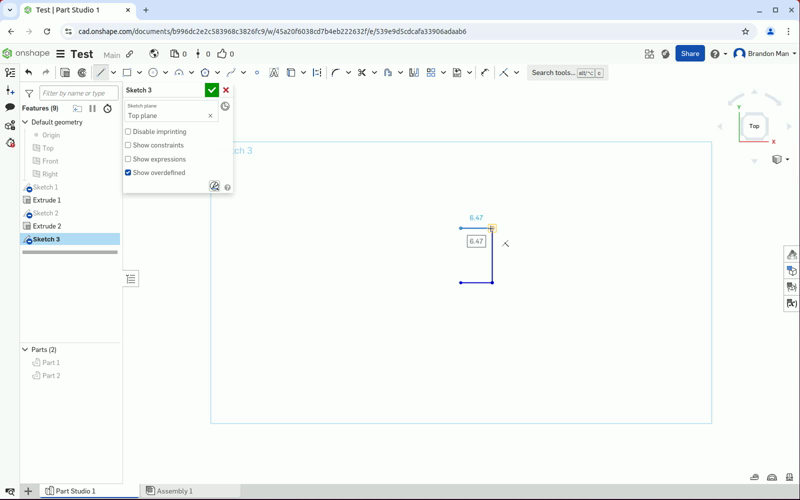
key_down(shift)
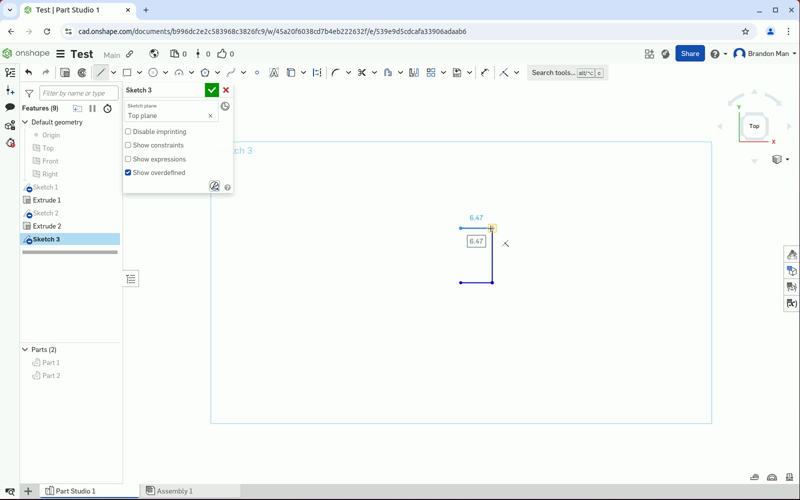
mouse_move(460, 282)
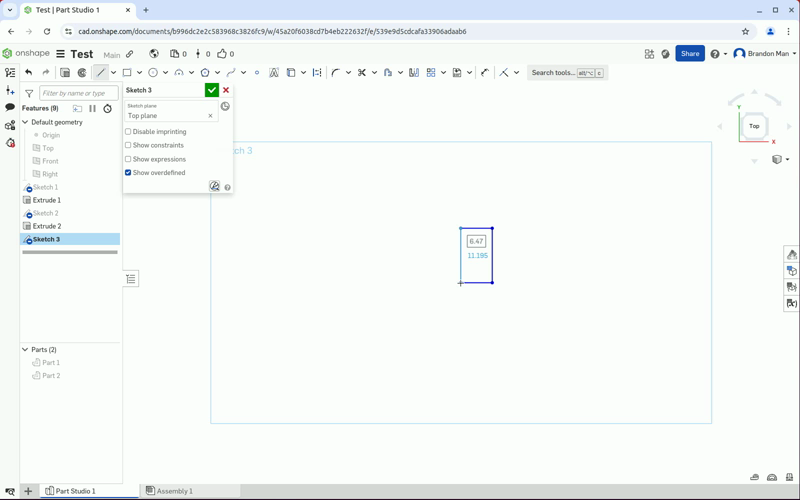
key_up(shift)
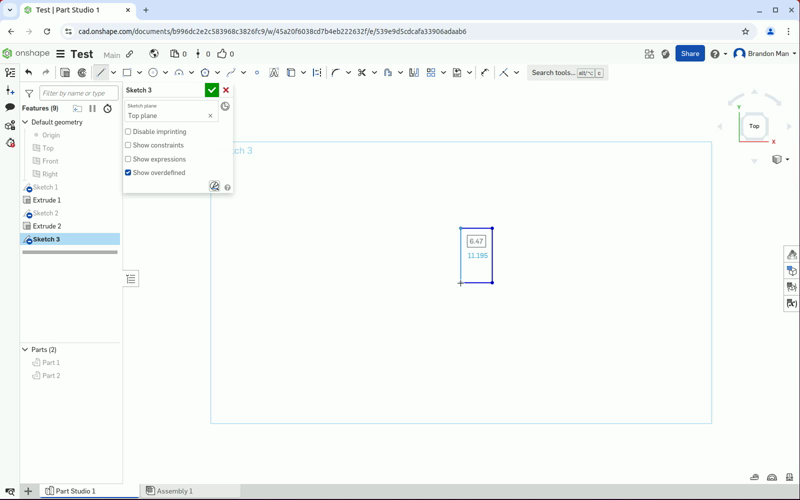
click(460, 282)
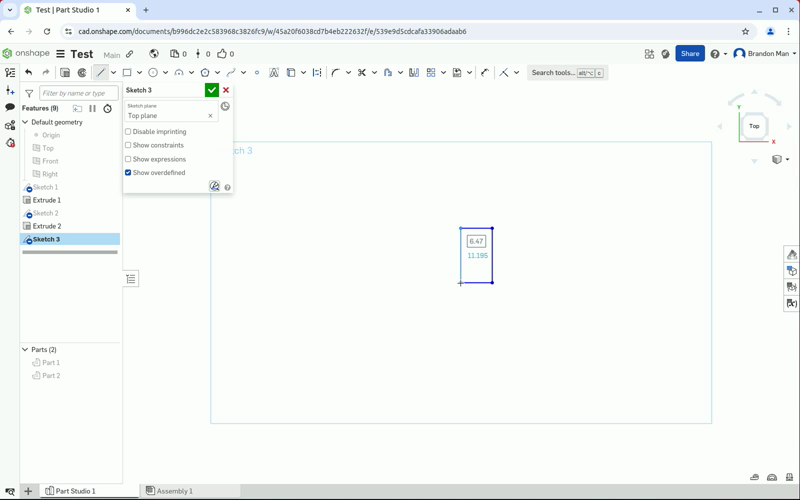
key(esc)
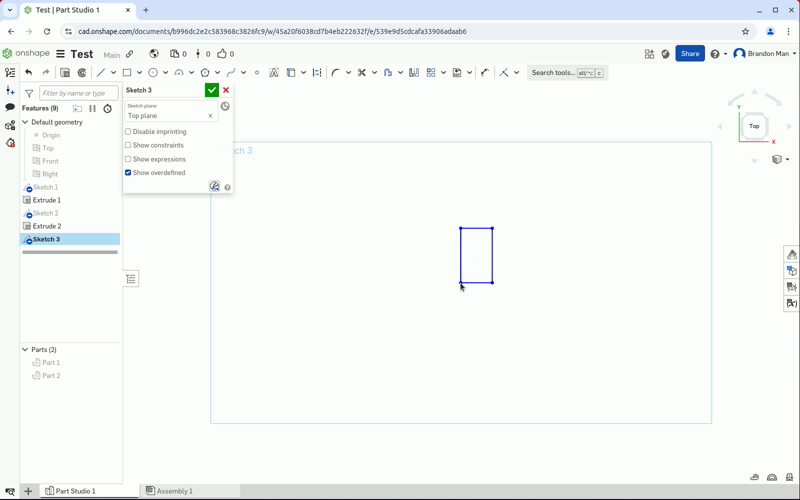
mouse_move(484, 235)
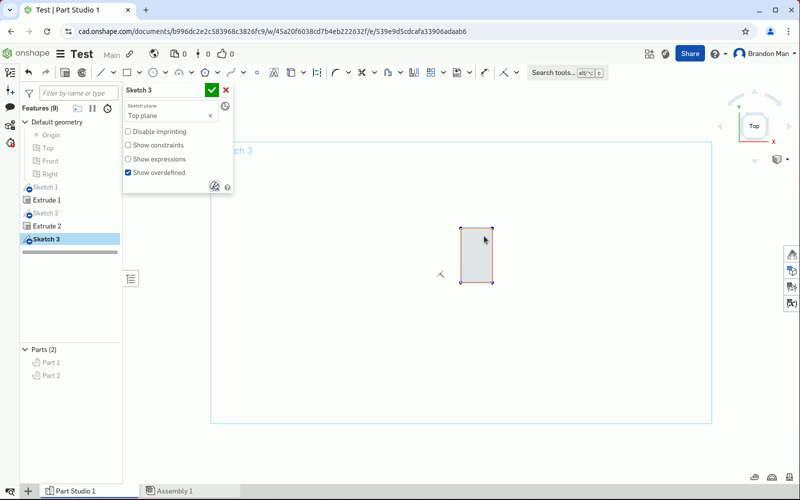
scroll(6)
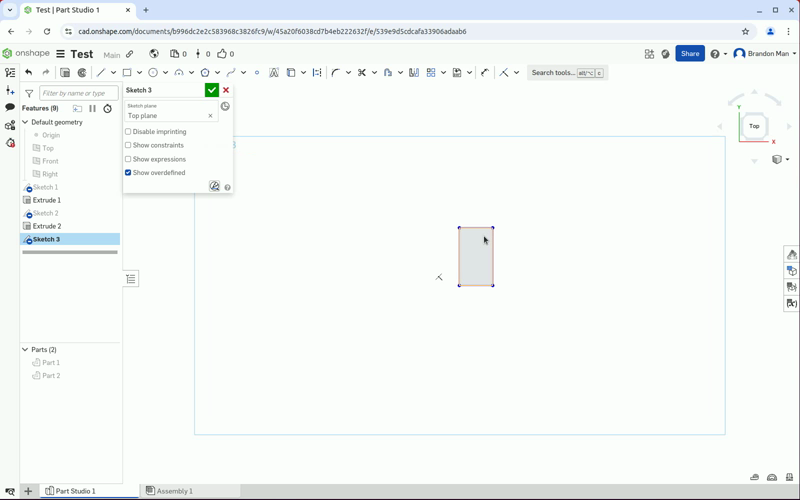
scroll(6)
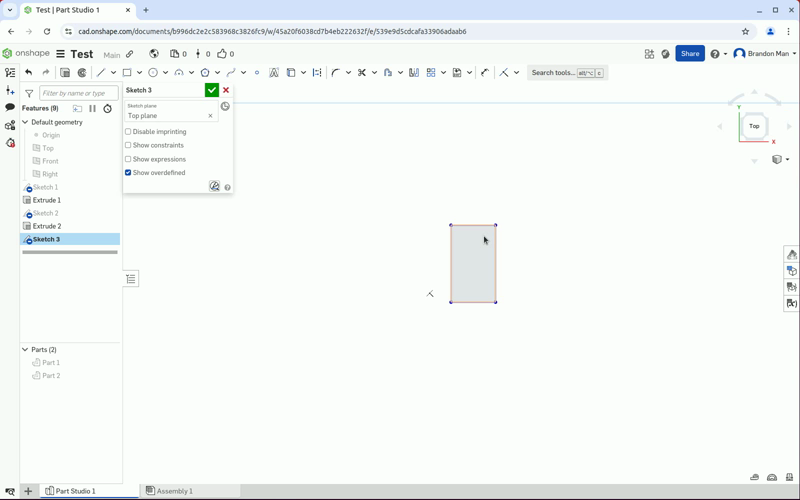
scroll(6)
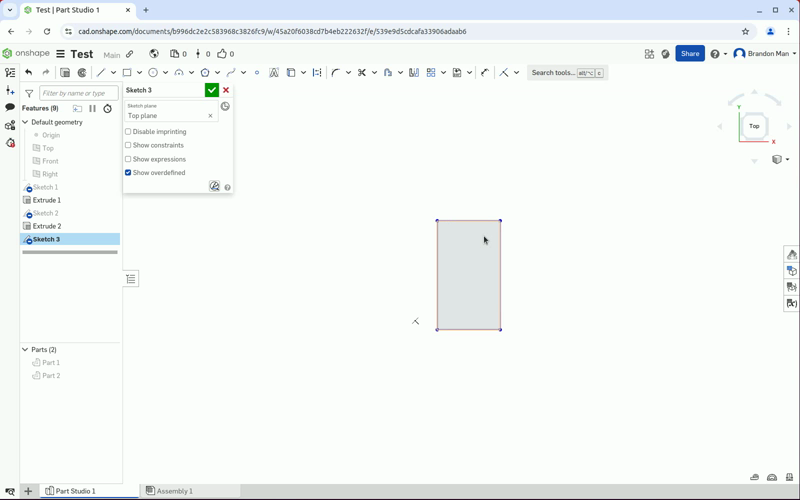
scroll(6)
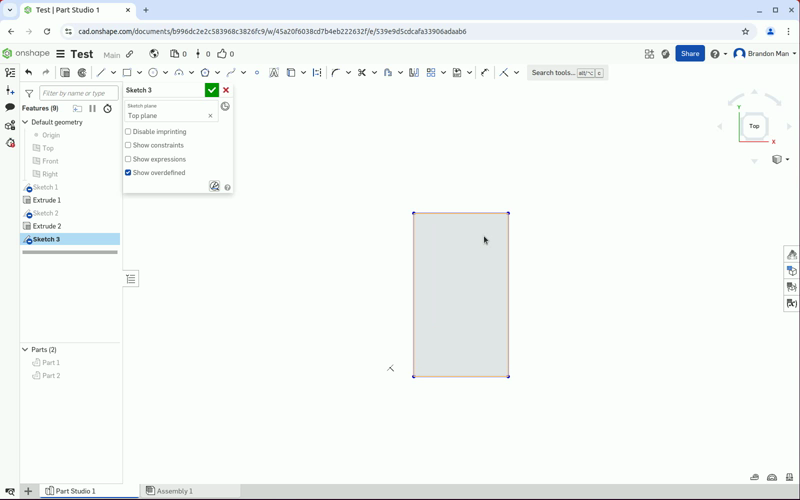
scroll(6)
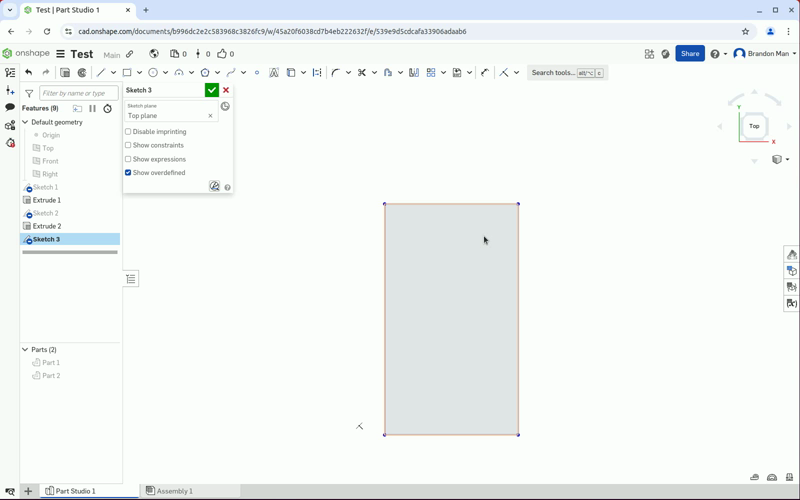
scroll(6)
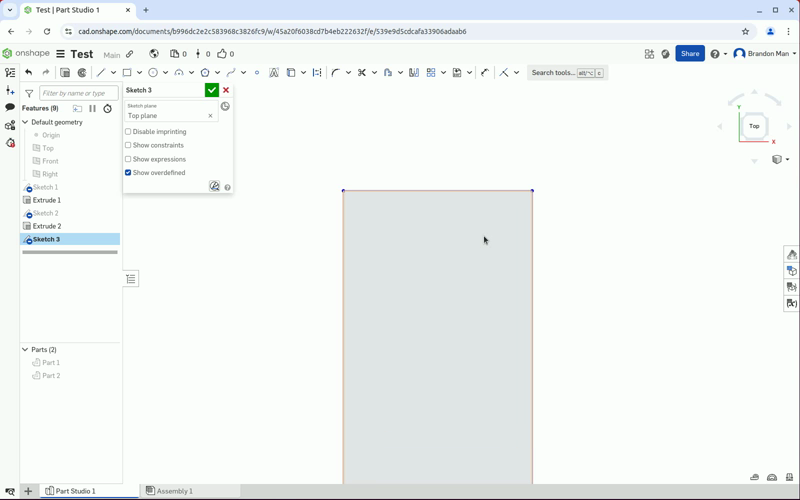
scroll(6)
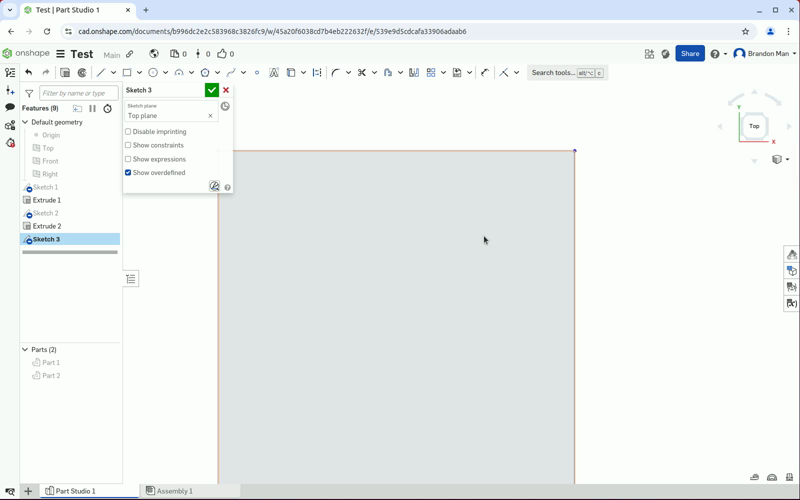
click(484, 235)
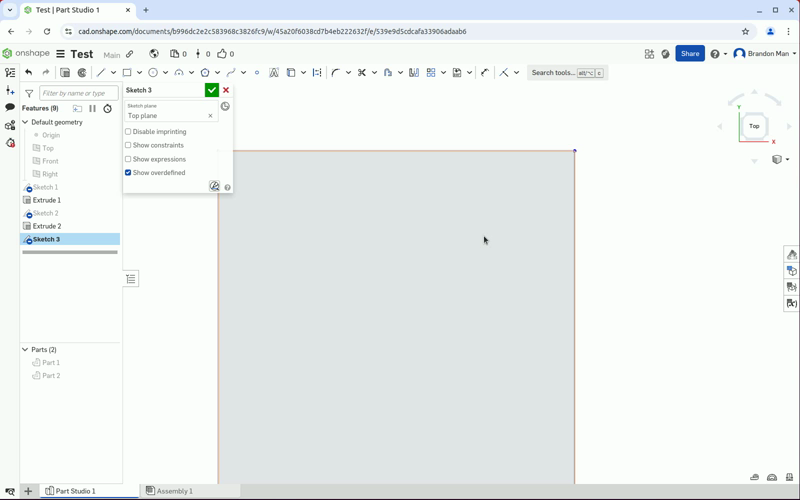
scroll(-6)
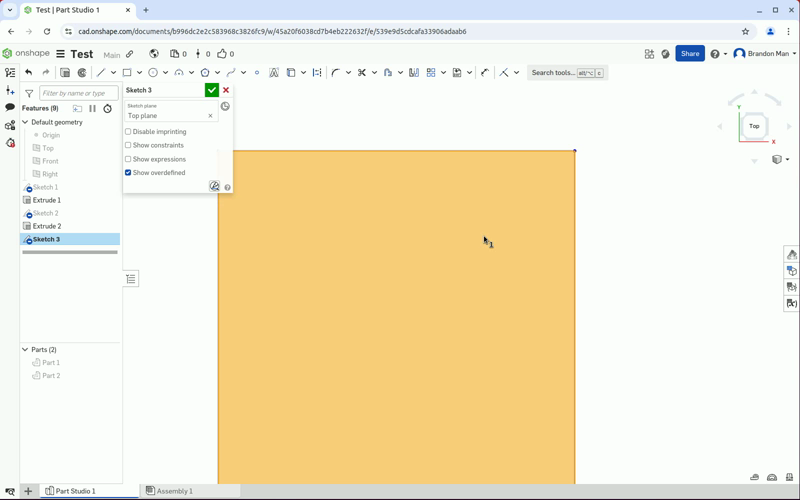
scroll(-6)
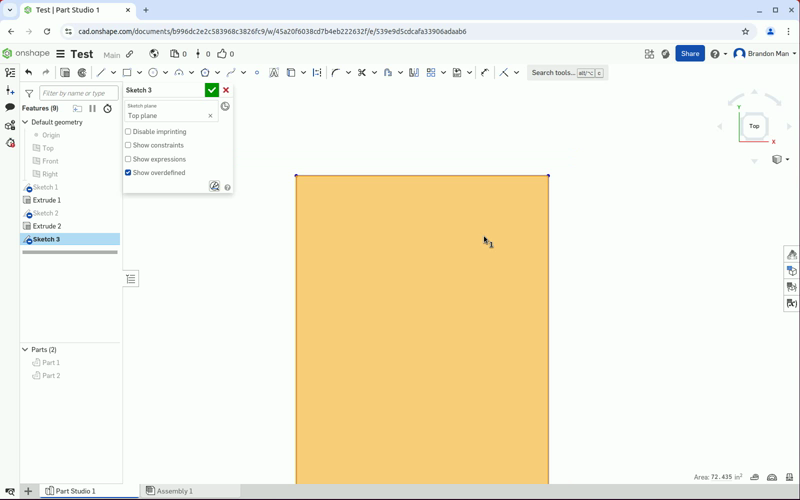
scroll(-6)
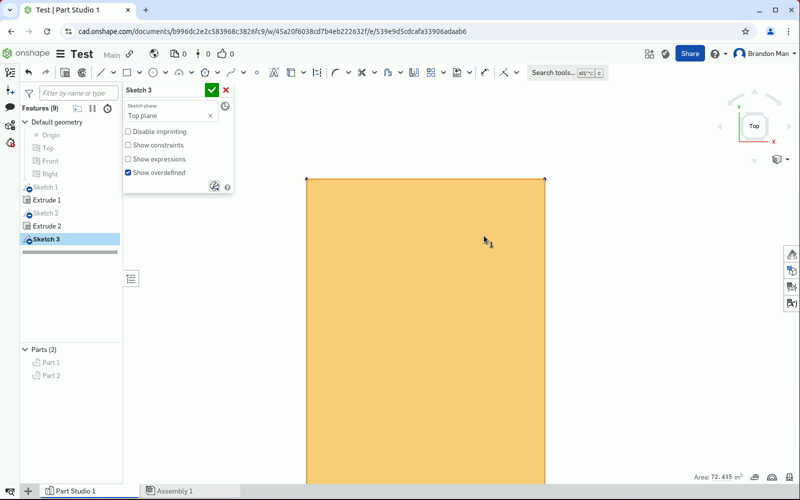
scroll(-6)
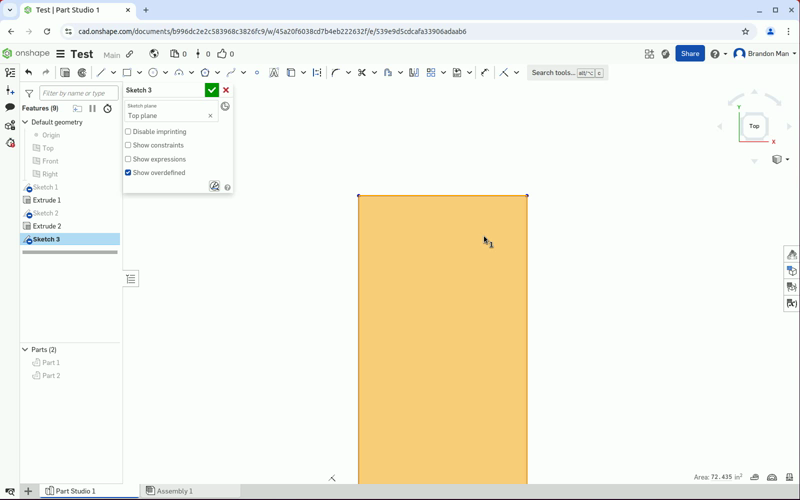
scroll(-6)
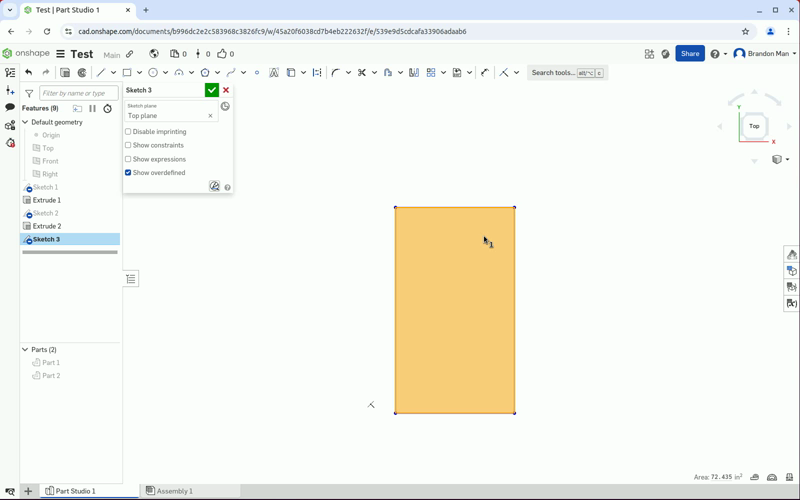
scroll(-6)
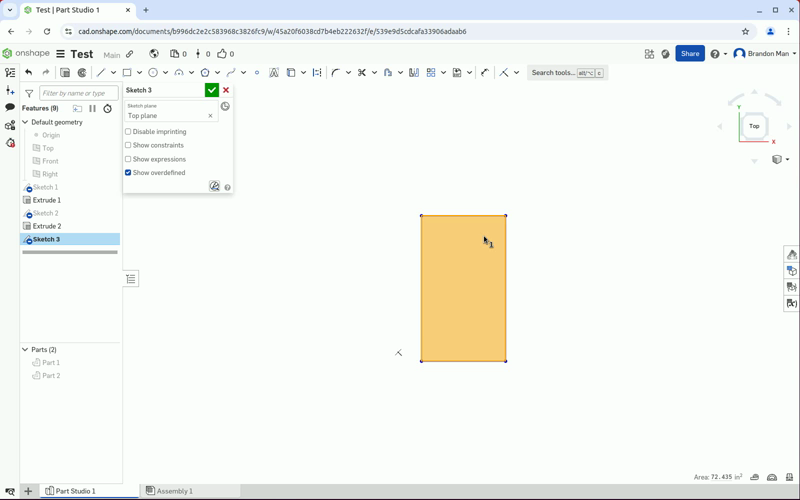
scroll(-6)
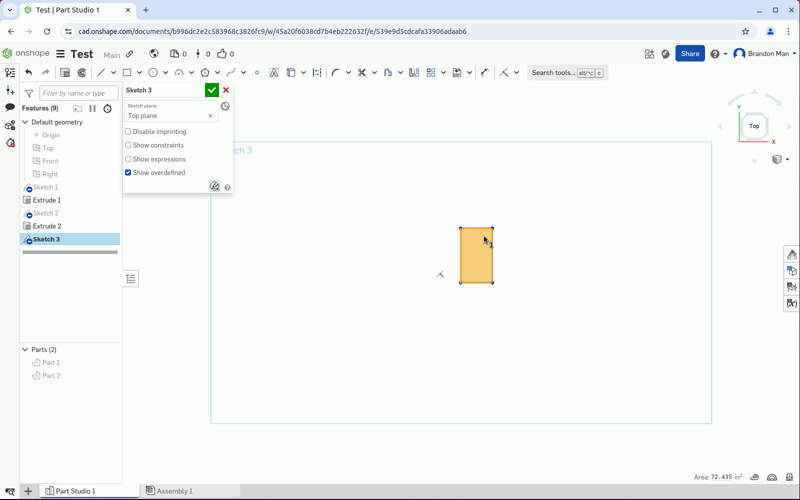
mouse_move(73, 352)
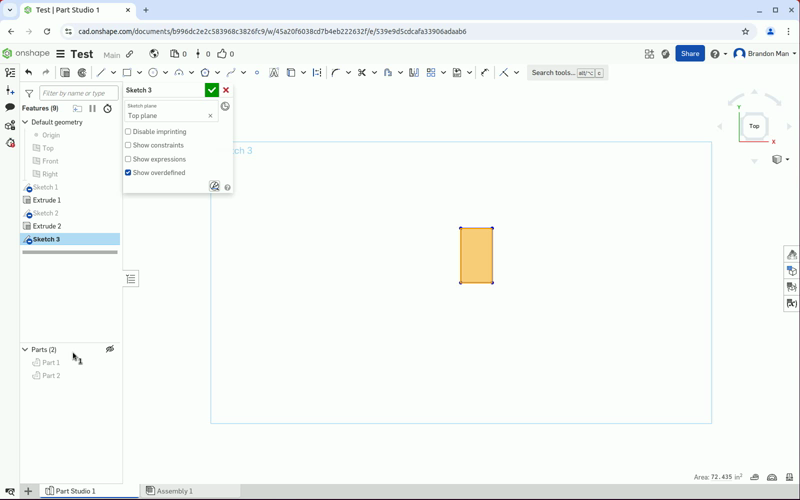
key(shift+y)
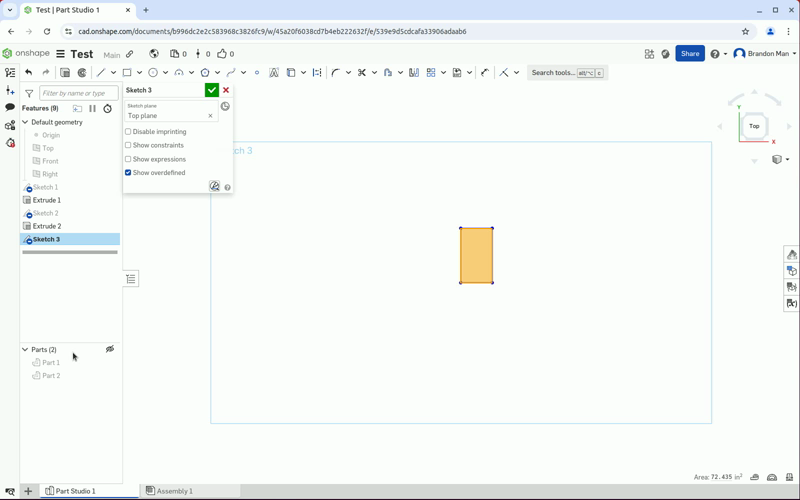
key(shift+e)
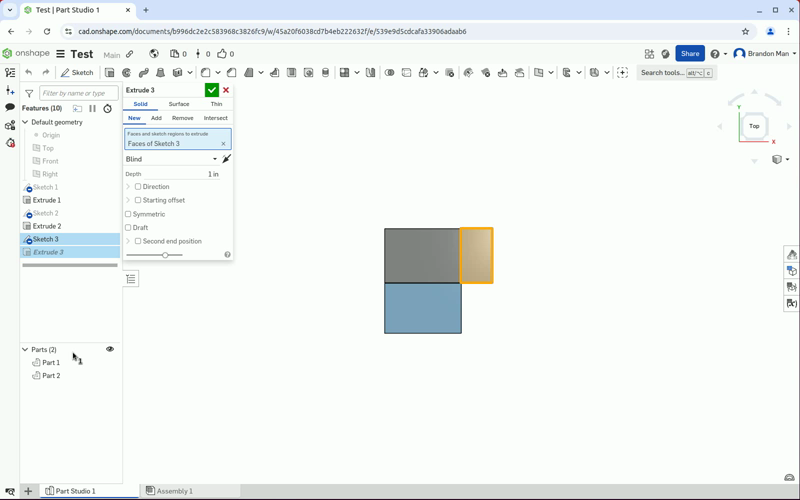
mouse_move(143, 106)
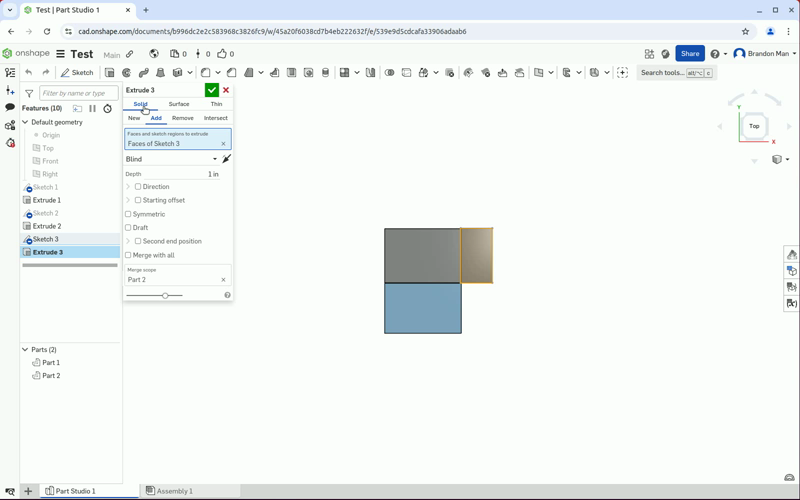
click(143, 106)
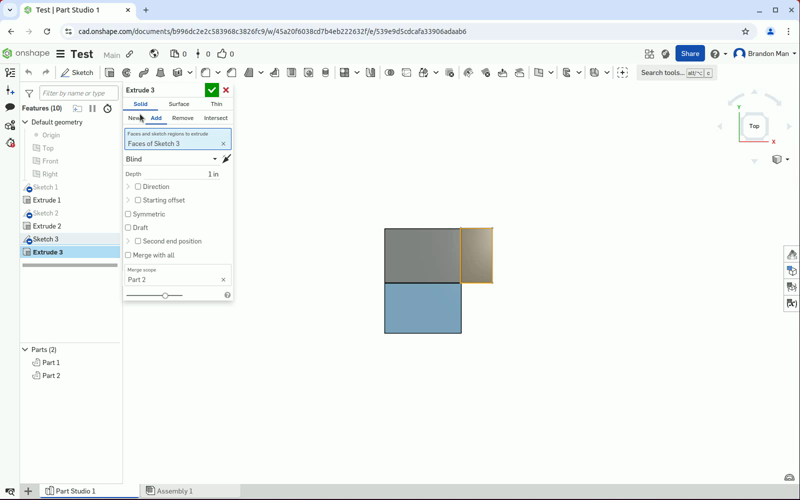
mouse_move(137, 120)
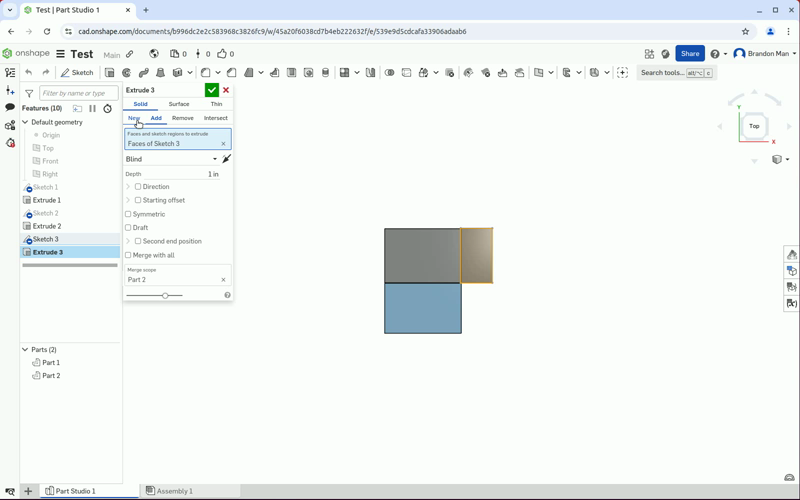
click(137, 120)
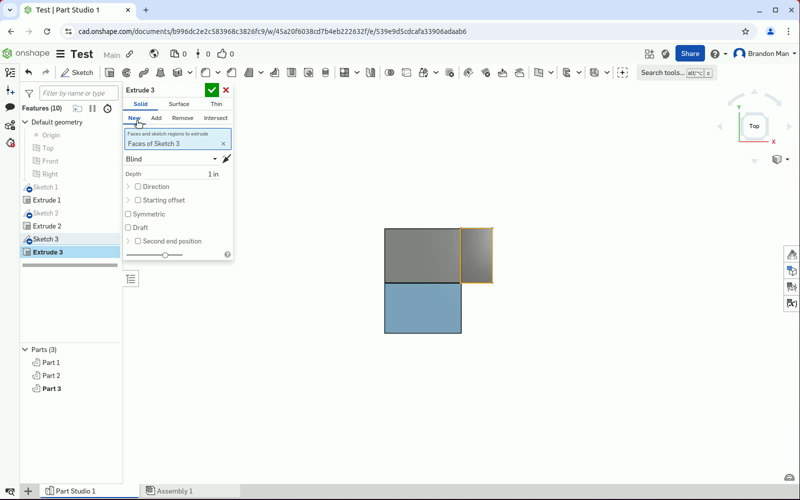
key(tab, 4)
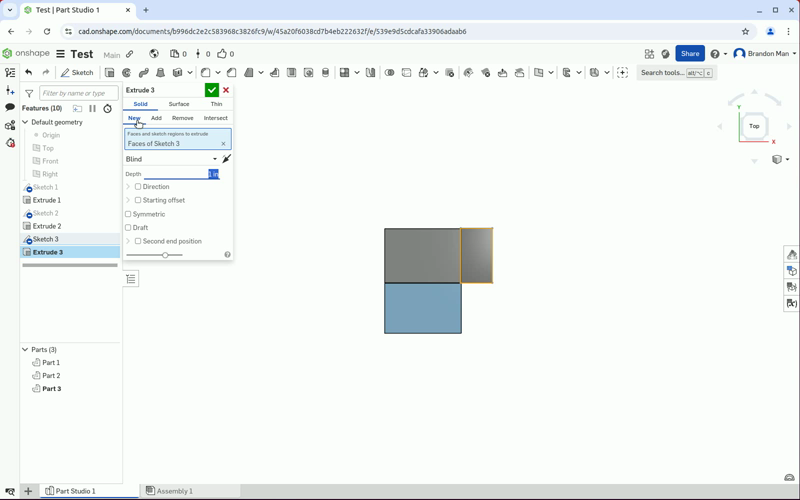
text(-1.444)
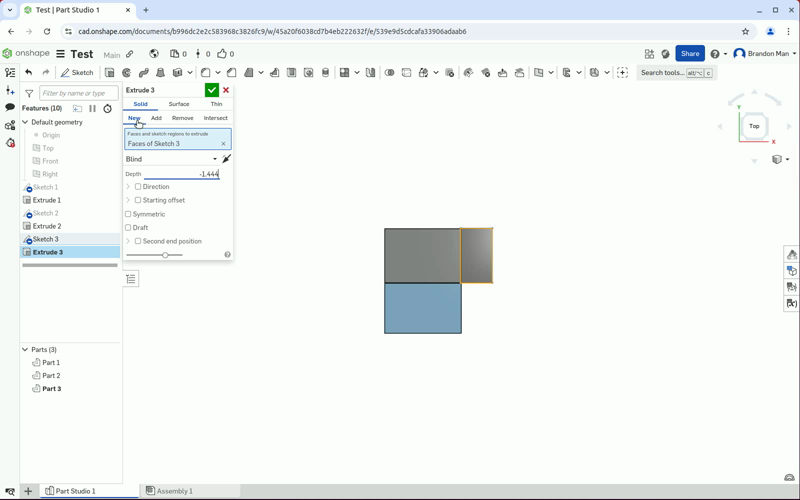
key(enter)
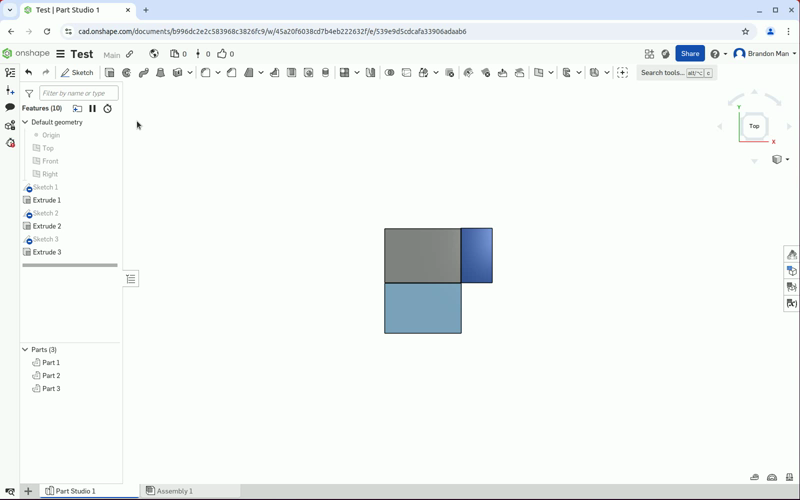
key(shift+h)
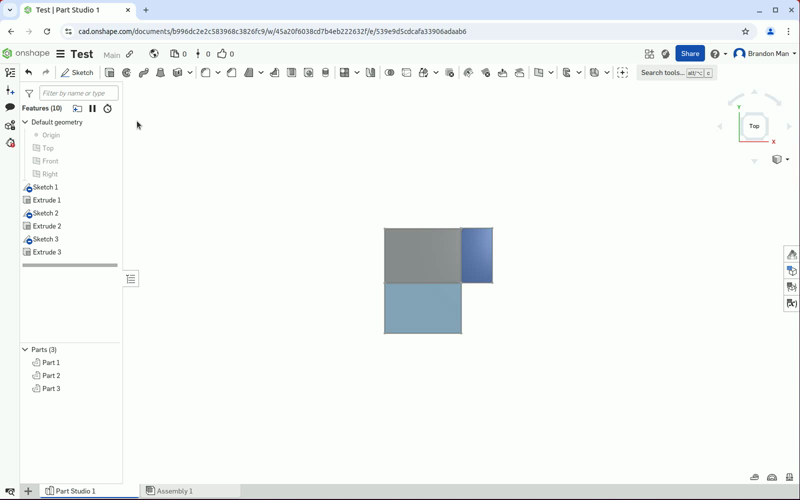
key(shift+h)
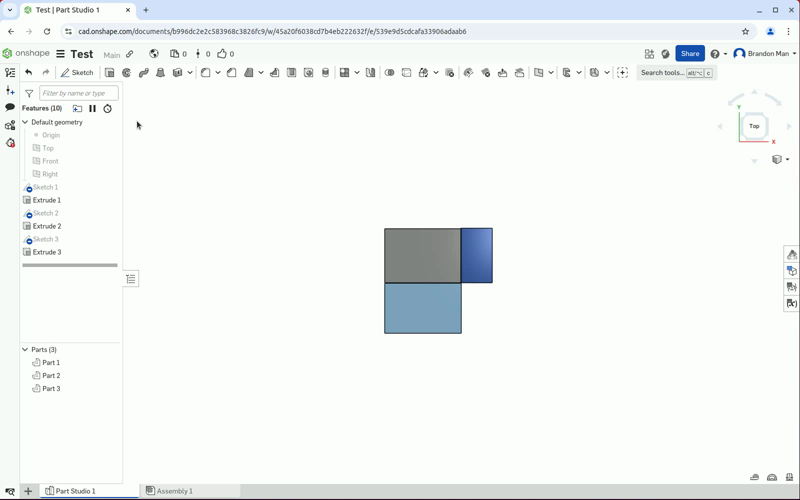
mouse_move(73, 189)
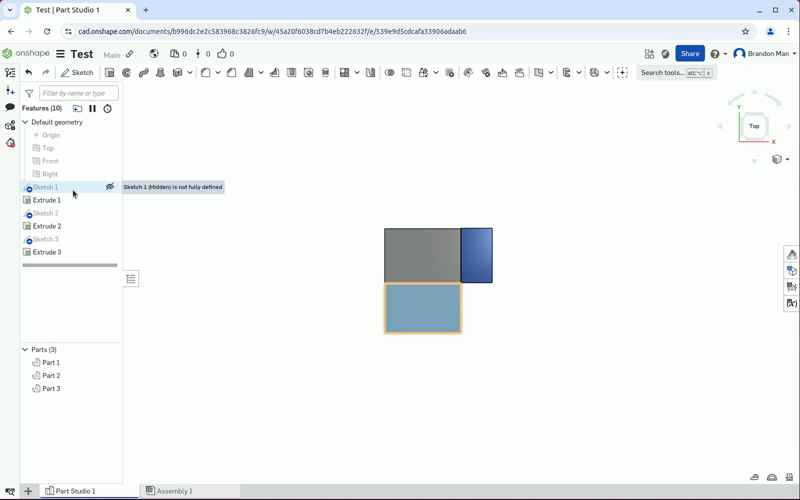
click(73, 189)
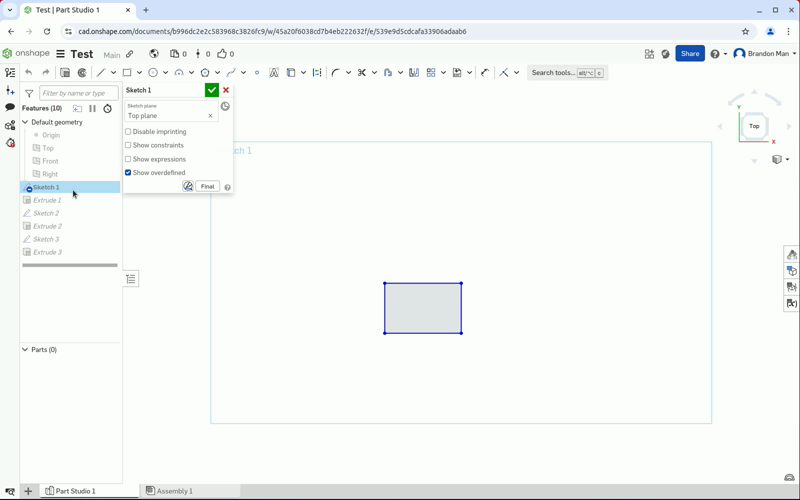
mouse_move(229, 92)
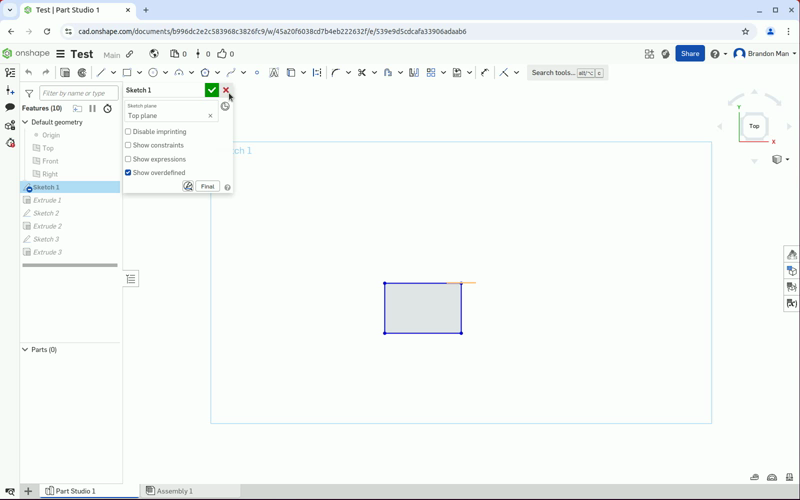
click(229, 92)
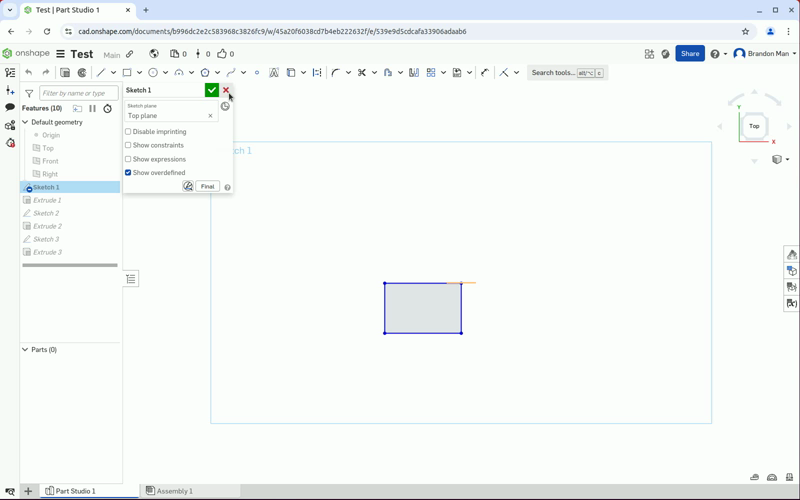
key(shift+s)
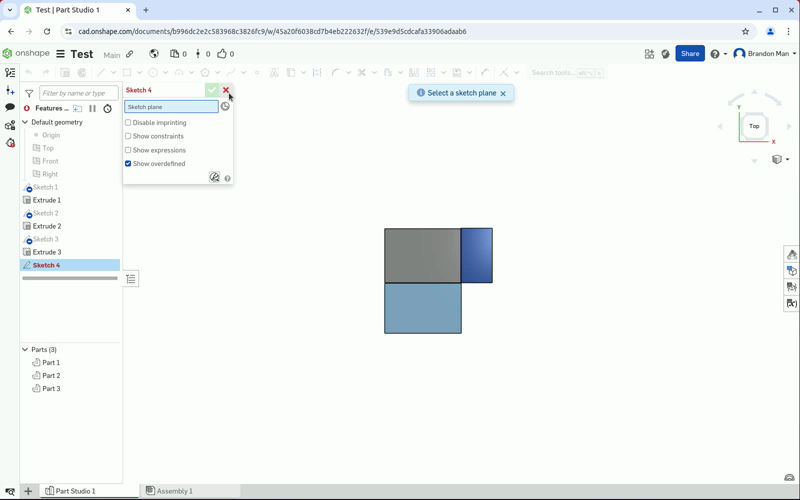
mouse_move(73, 150)
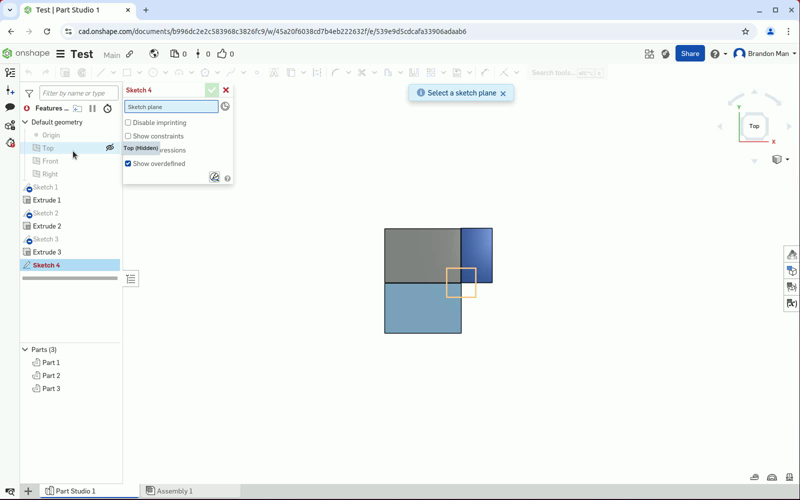
click(73, 150)
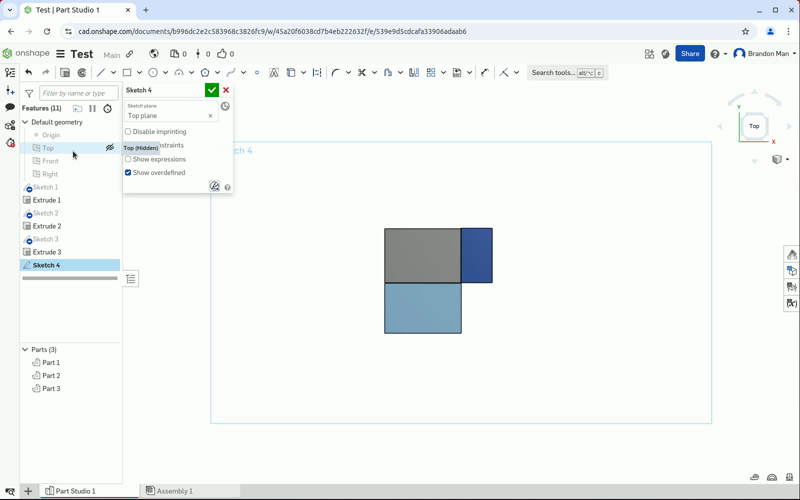
mouse_move(73, 352)
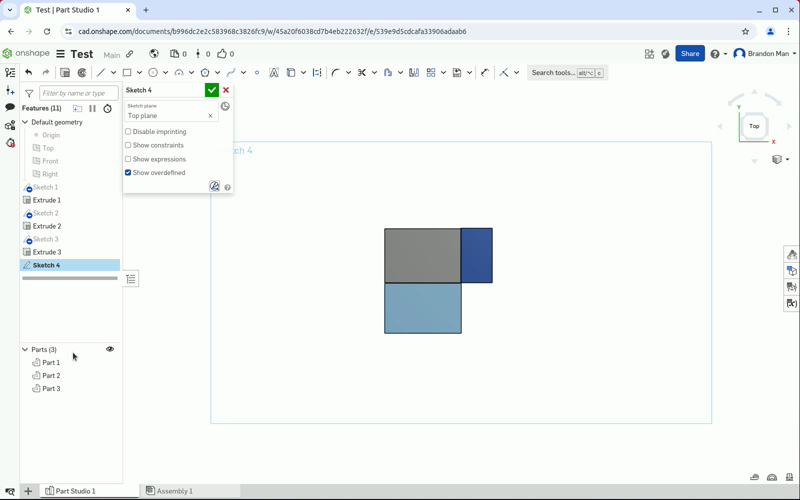
key(y)
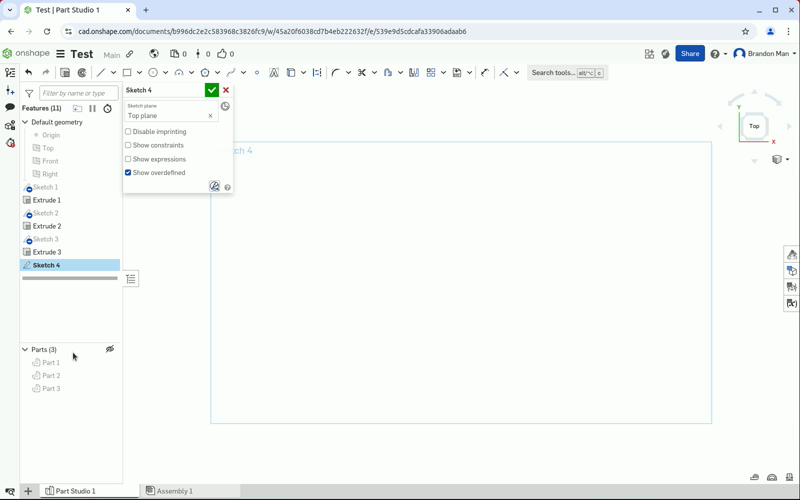
key(l)
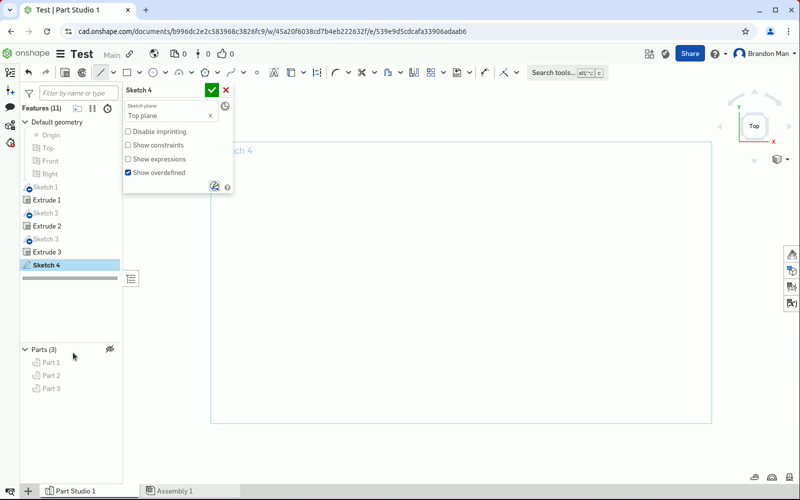
key_down(shift)
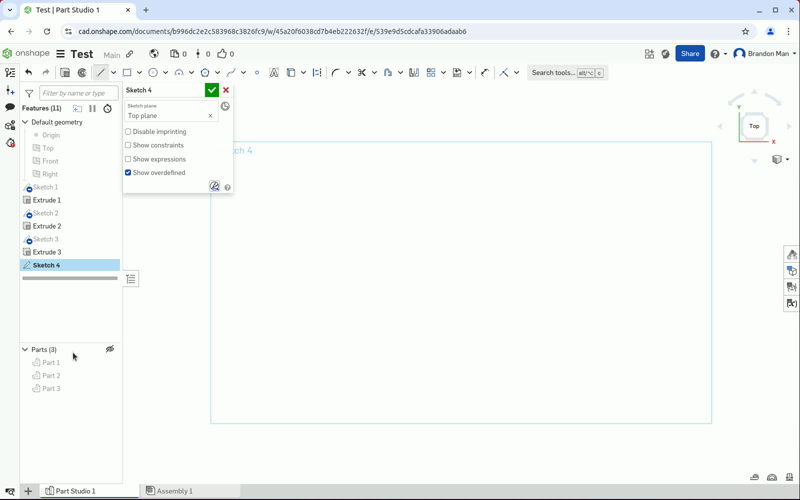
mouse_move(460, 333)
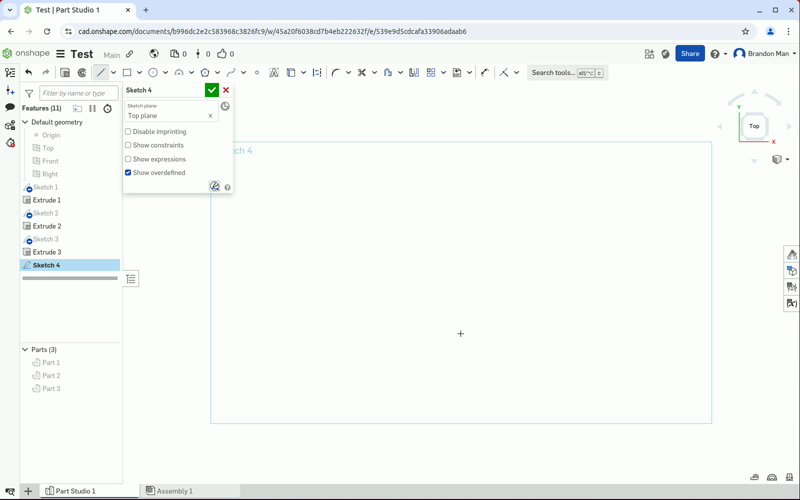
click(460, 333)
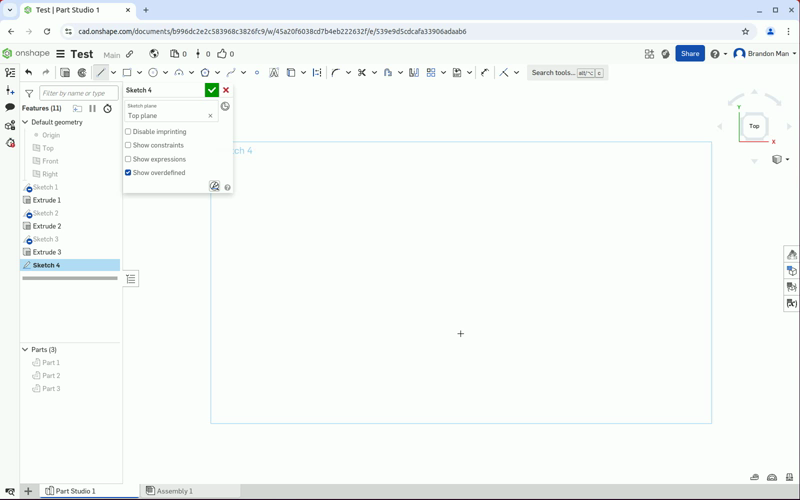
key_up(shift)
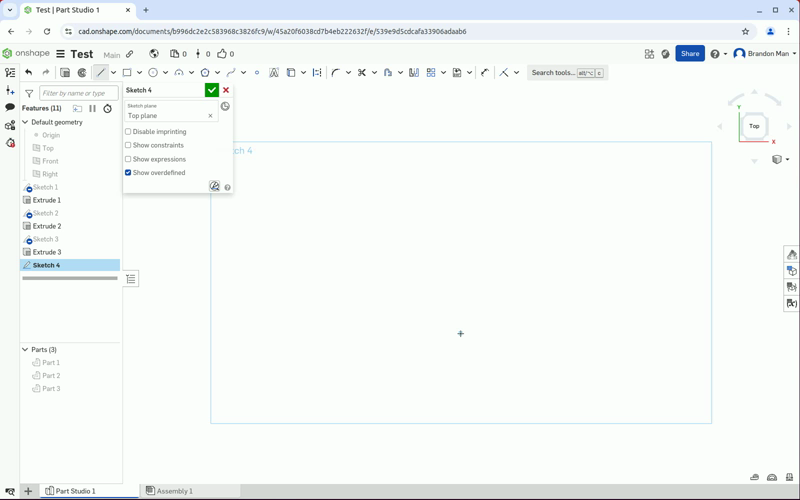
key_down(shift)
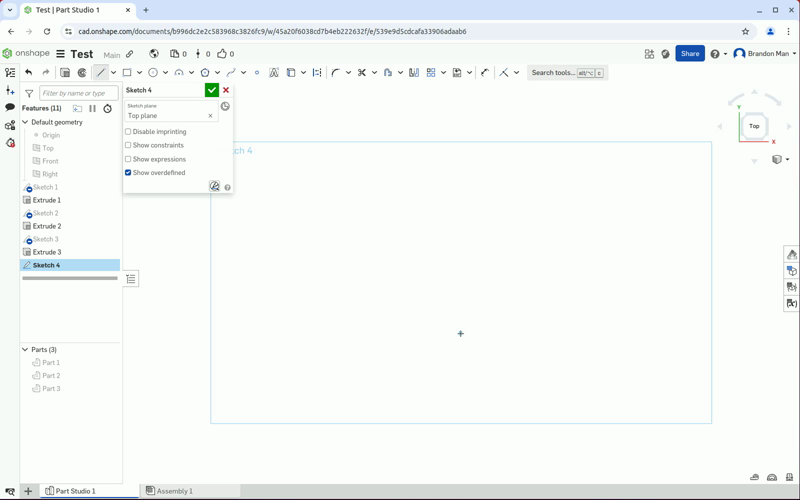
mouse_move(490, 333)
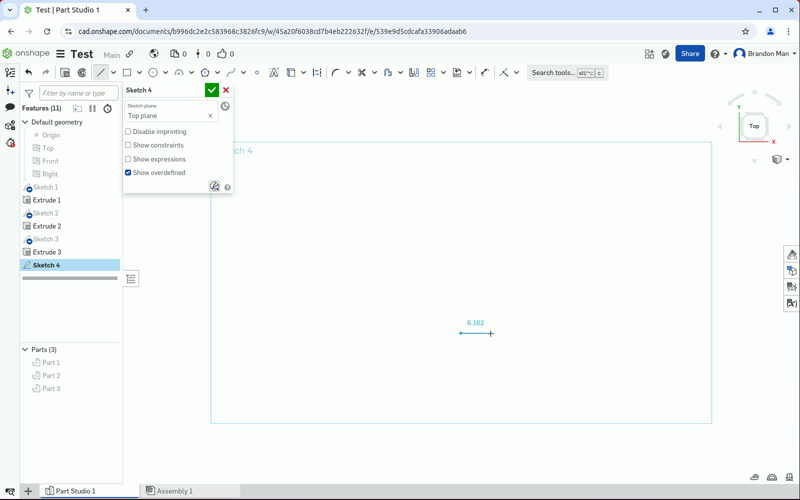
mouse_move(492, 333)
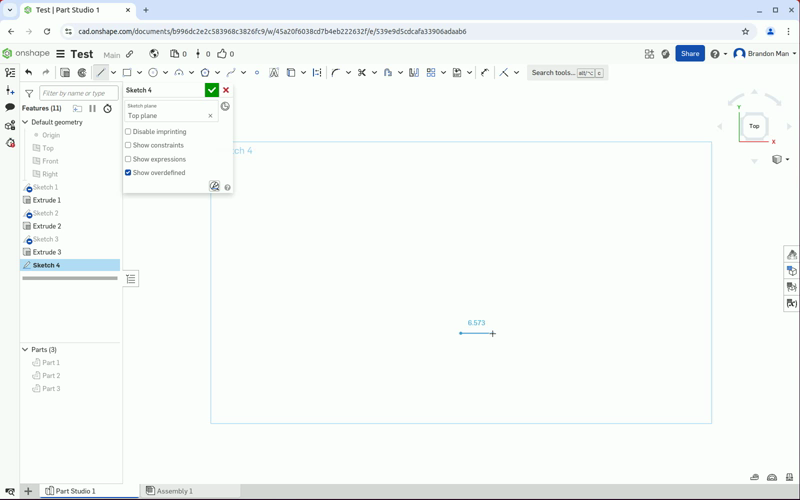
click(492, 333)
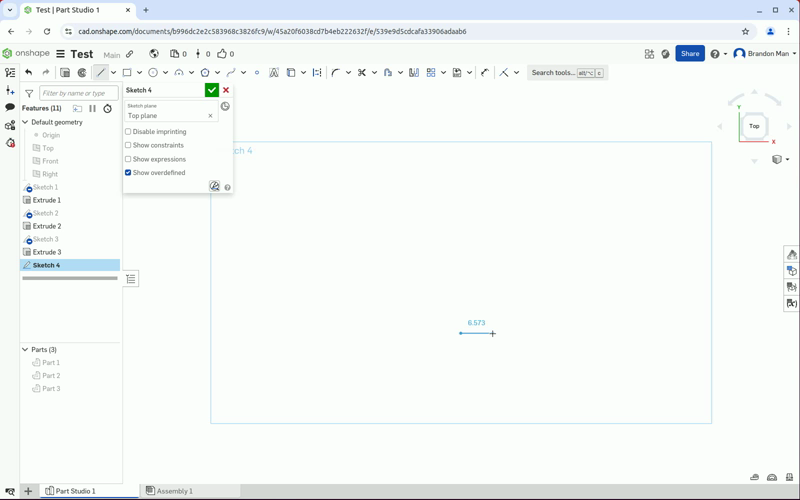
key_up(shift)
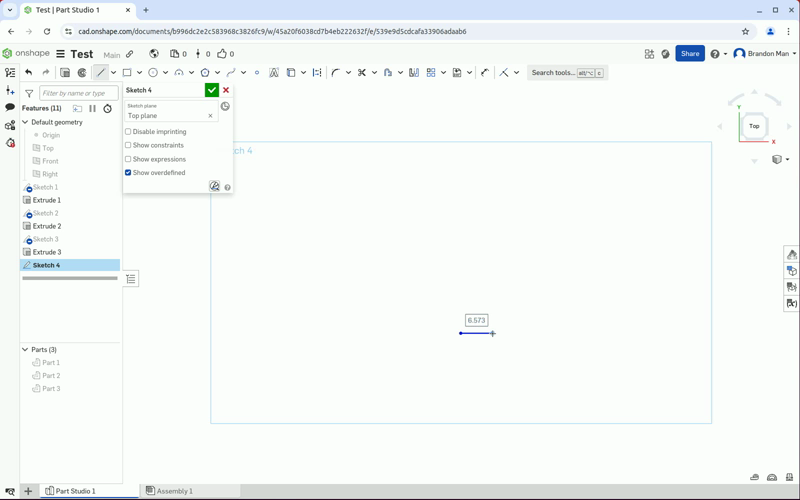
key_down(shift)
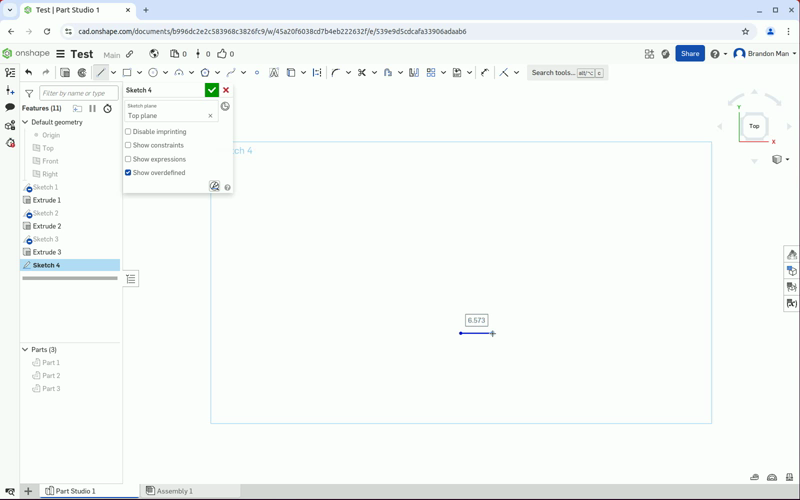
mouse_move(522, 333)
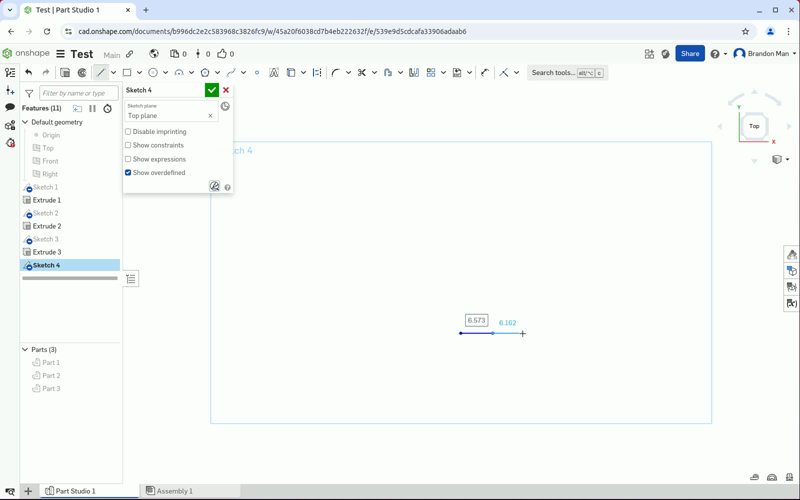
mouse_move(492, 282)
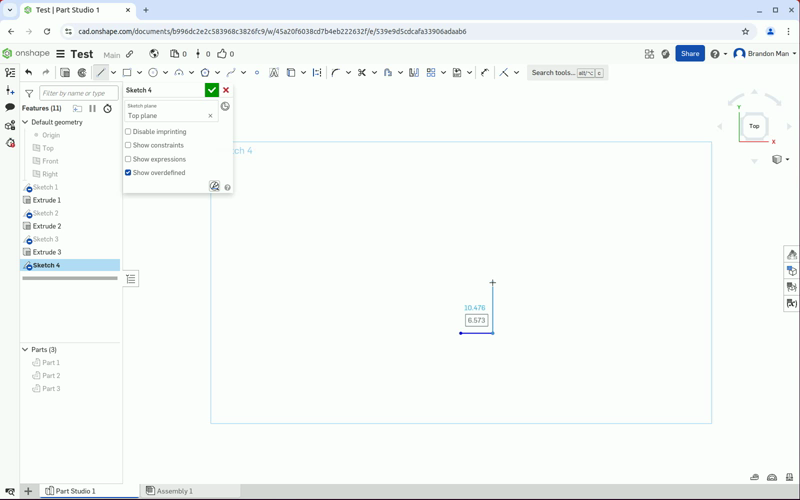
click(492, 282)
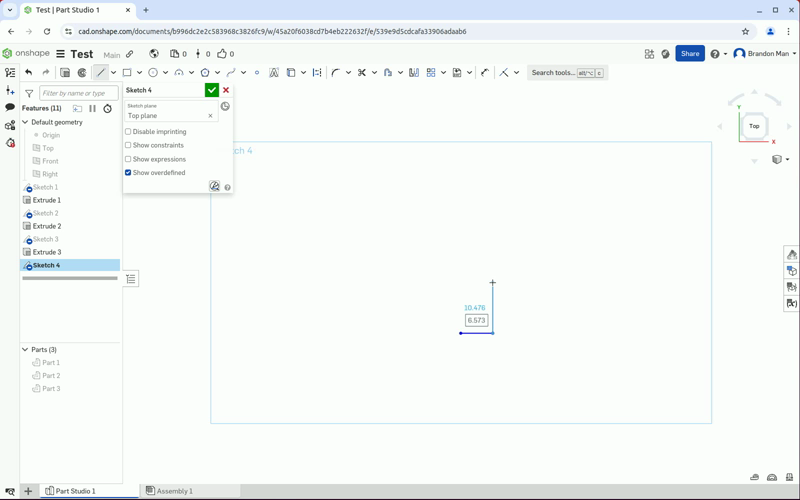
key_up(shift)
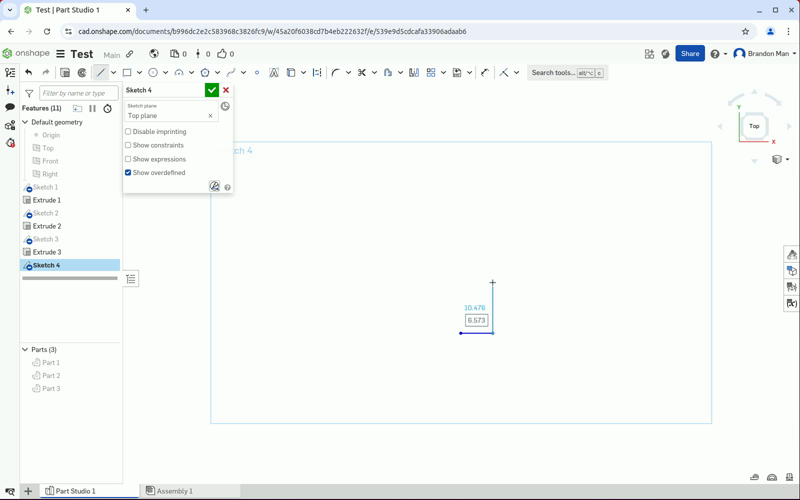
key_down(shift)
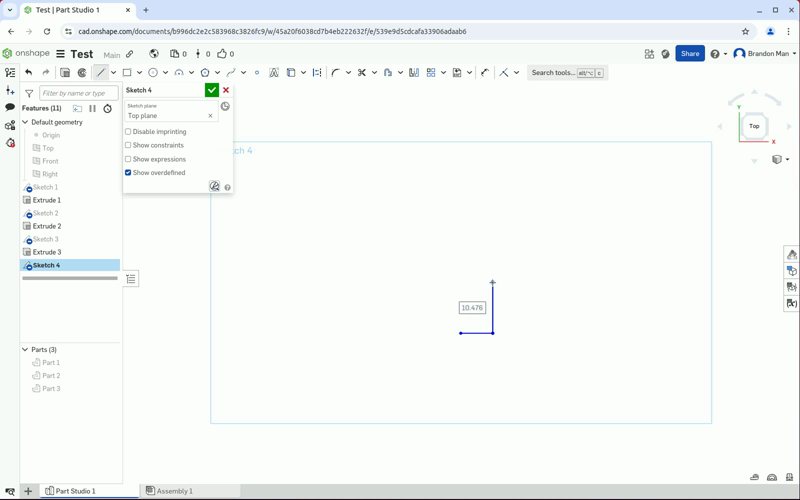
mouse_move(522, 282)
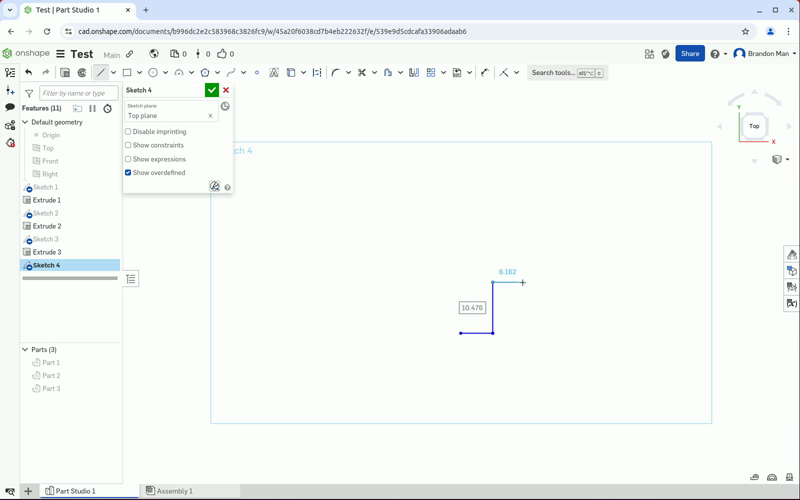
mouse_move(460, 282)
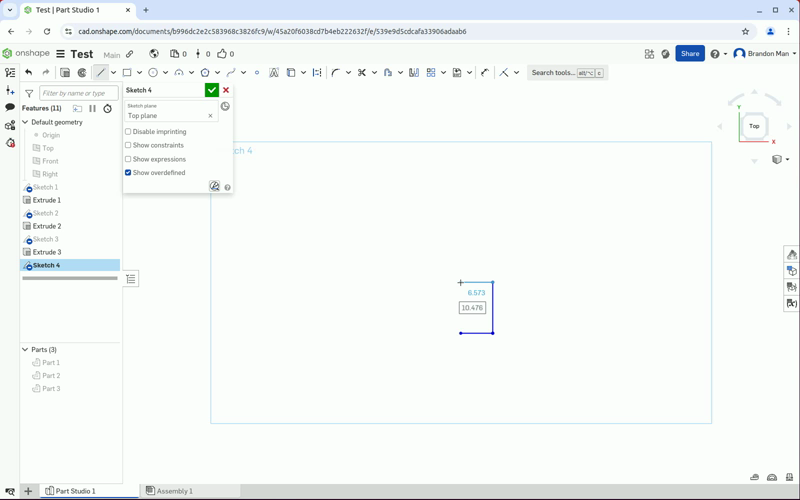
click(460, 282)
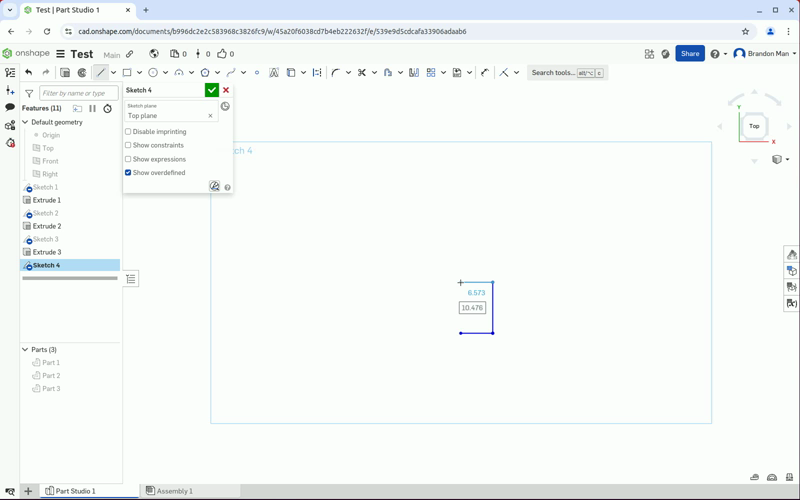
key_up(shift)
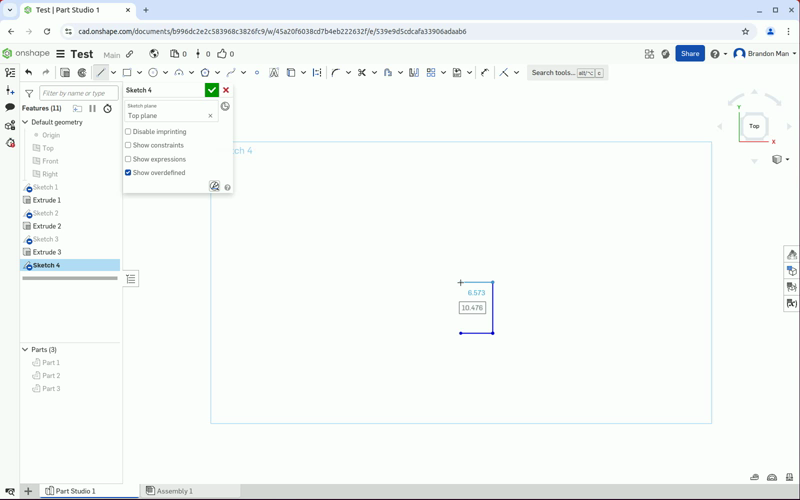
mouse_move(490, 282)
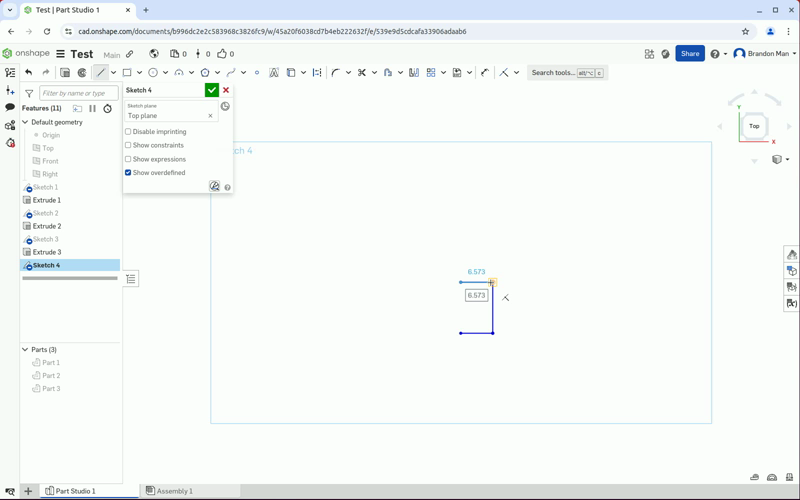
key_down(shift)
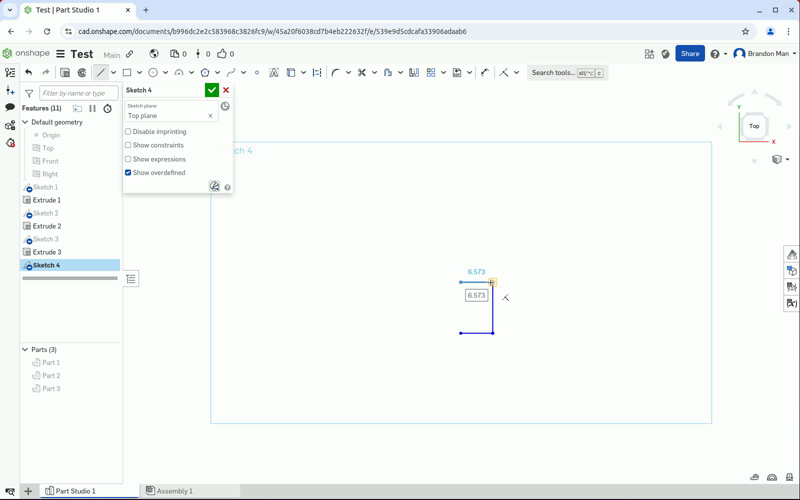
mouse_move(460, 333)
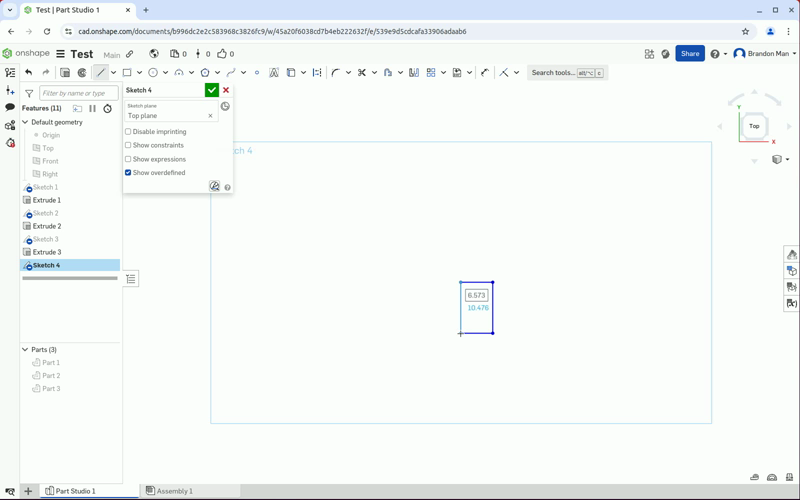
key_up(shift)
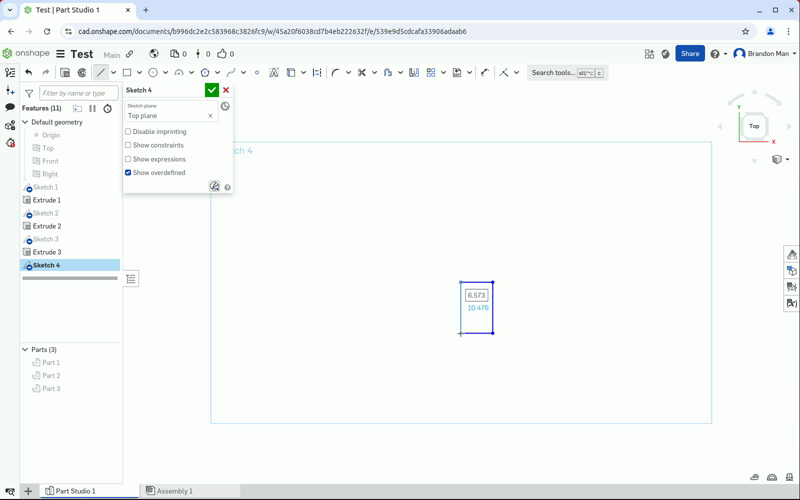
click(460, 333)
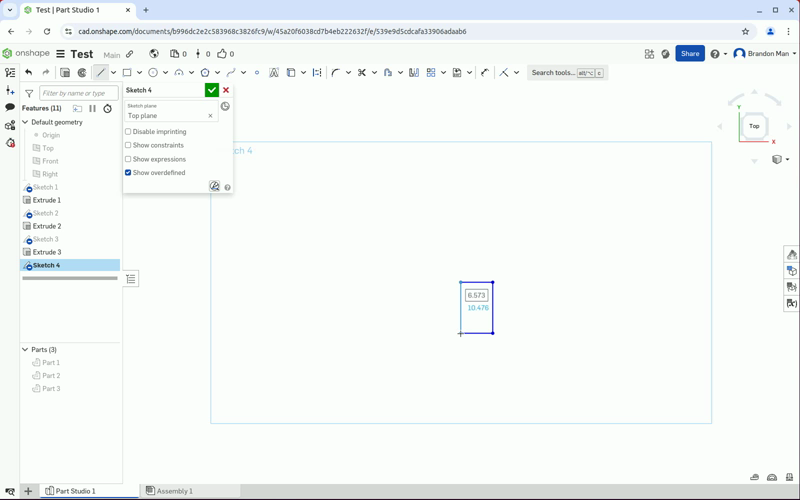
key(esc)
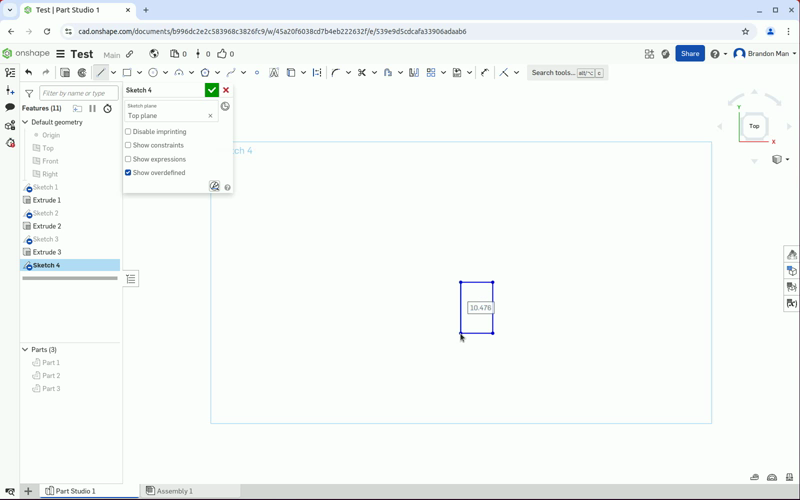
mouse_move(489, 286)
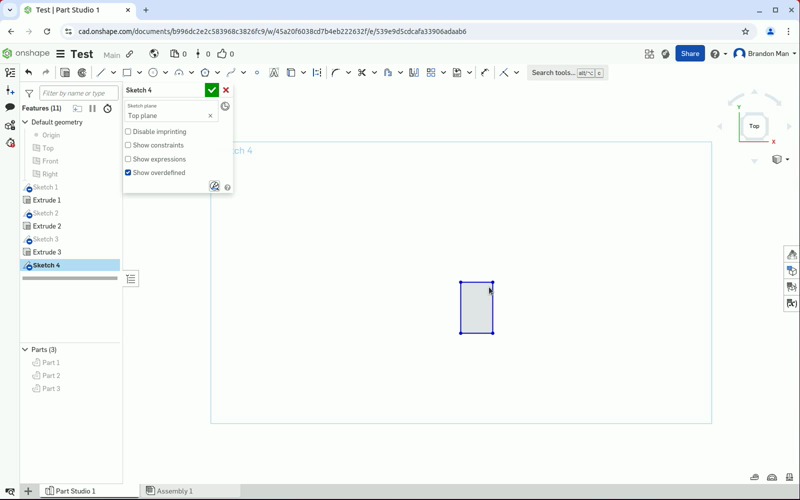
scroll(6)
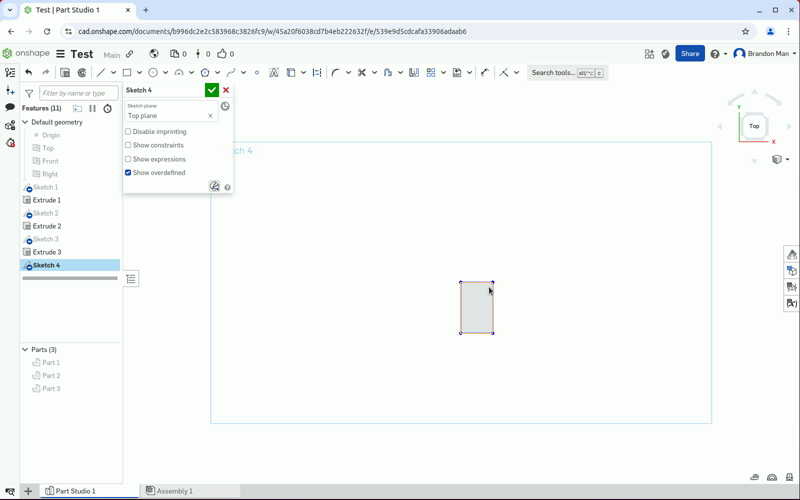
scroll(6)
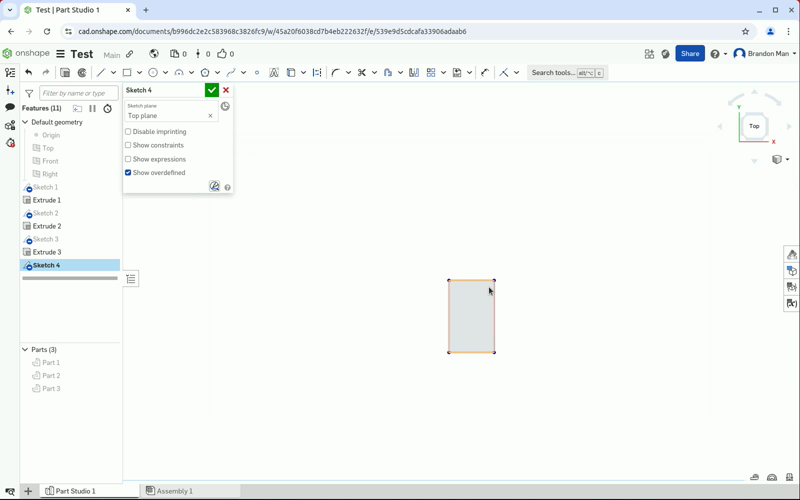
scroll(6)
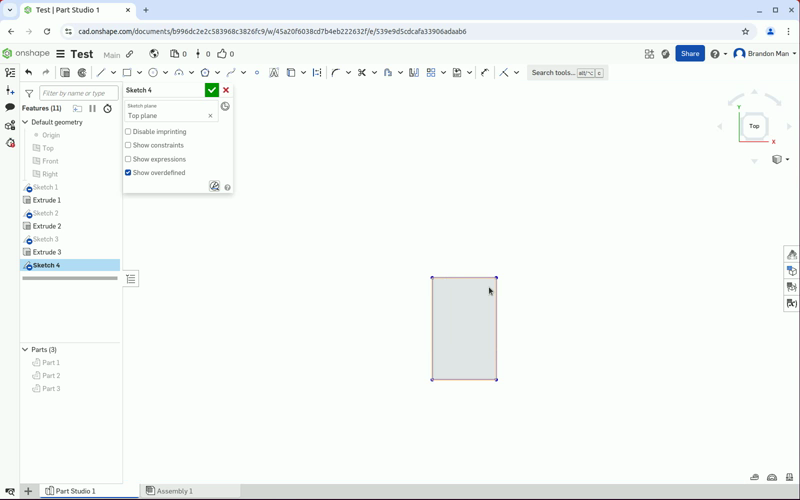
scroll(6)
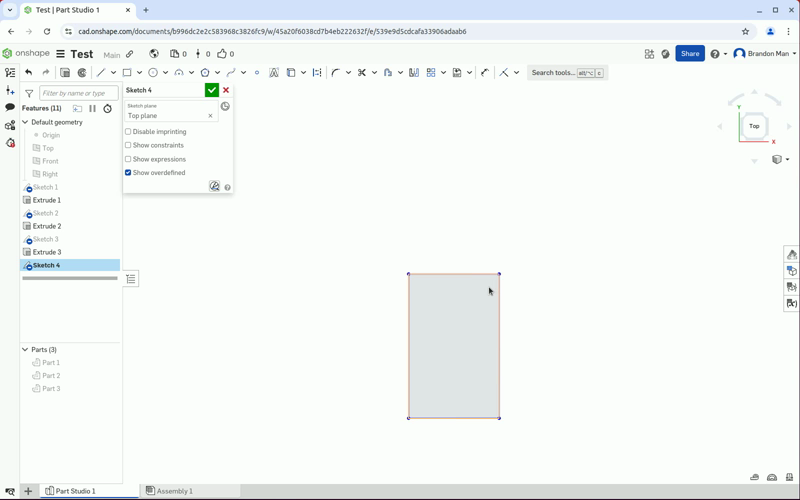
scroll(6)
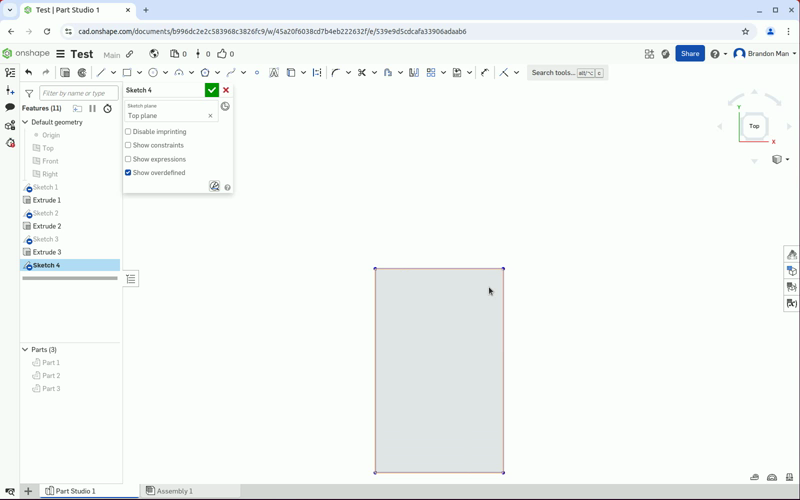
scroll(6)
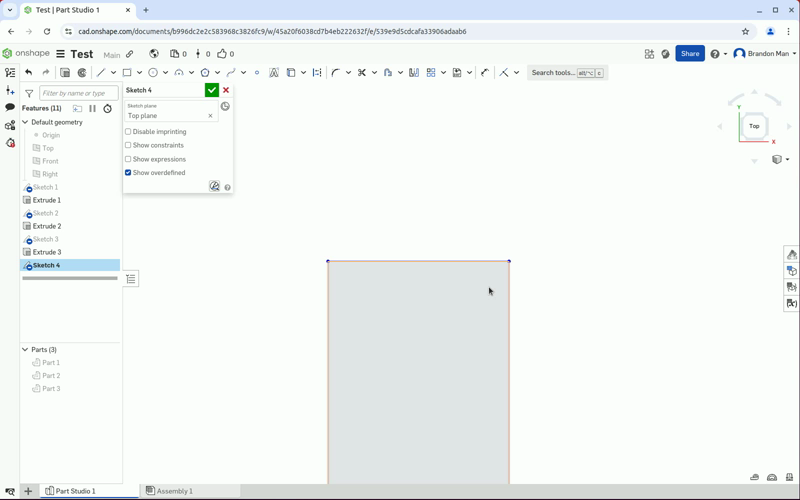
scroll(6)
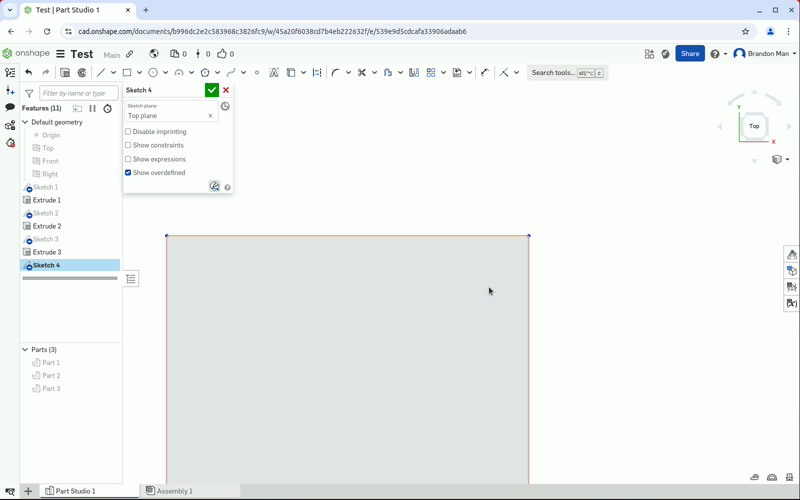
click(489, 286)
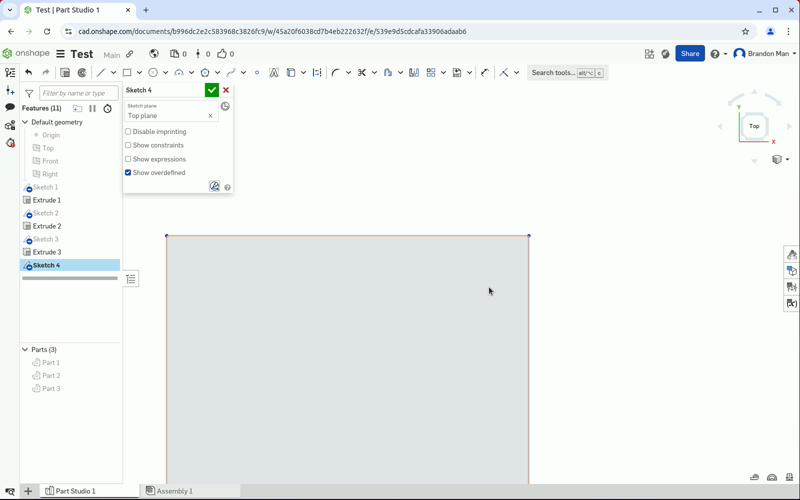
scroll(-6)
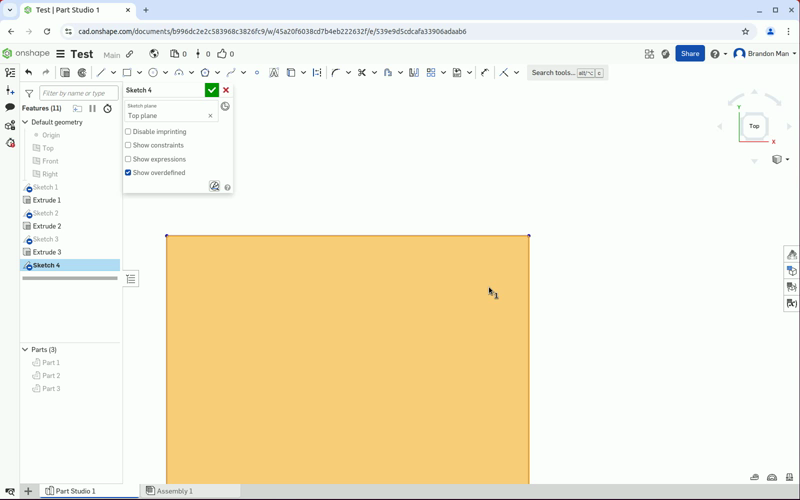
scroll(-6)
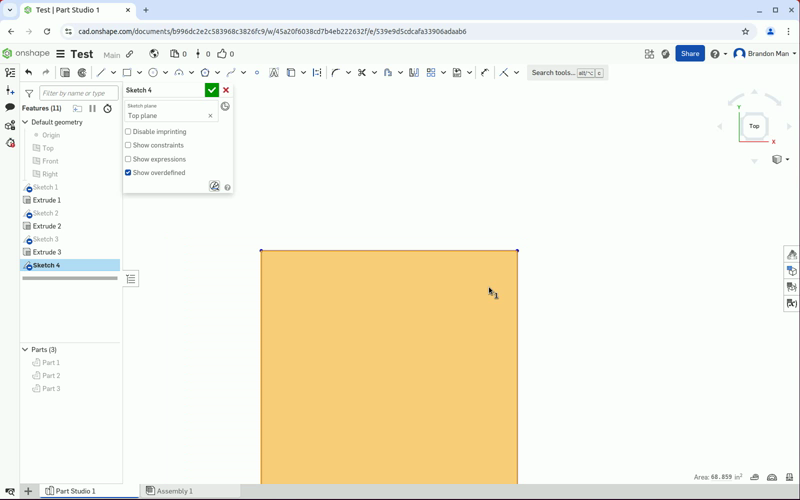
scroll(-6)
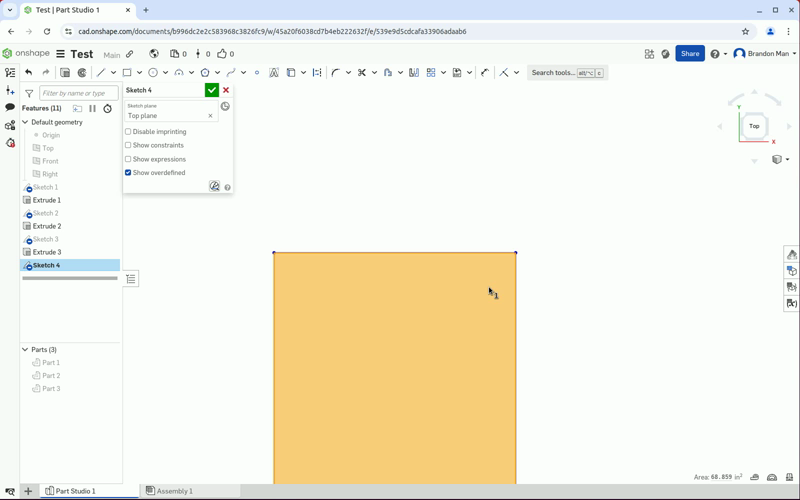
scroll(-6)
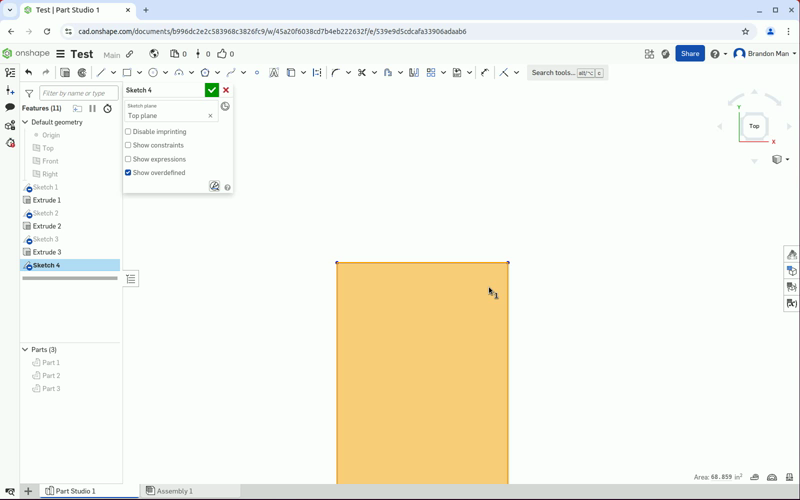
scroll(-6)
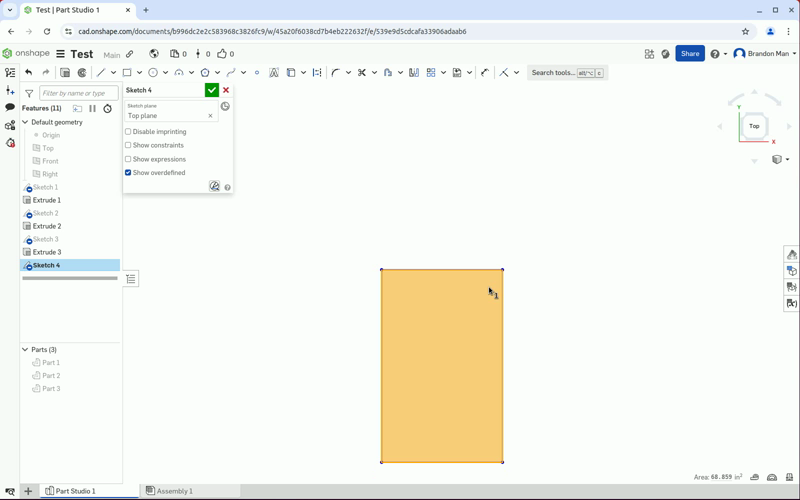
scroll(-6)
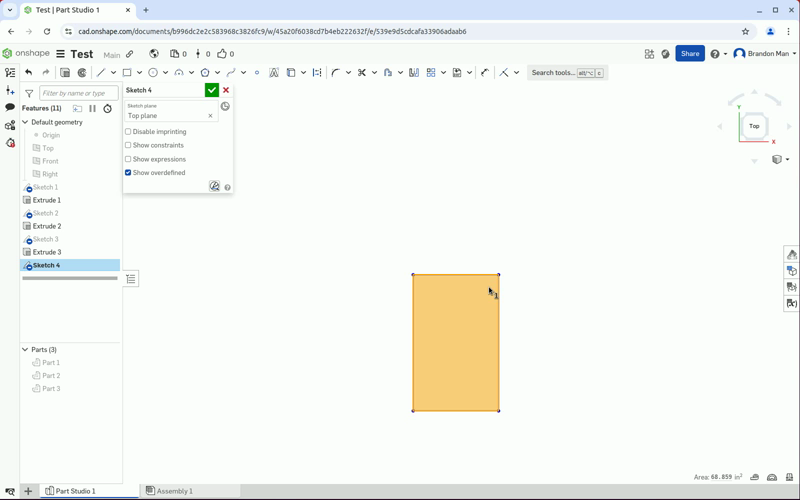
scroll(-6)
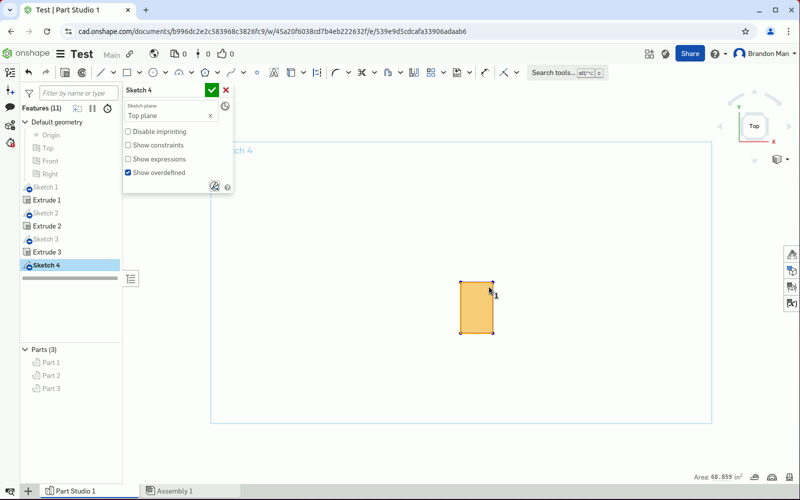
mouse_move(73, 352)
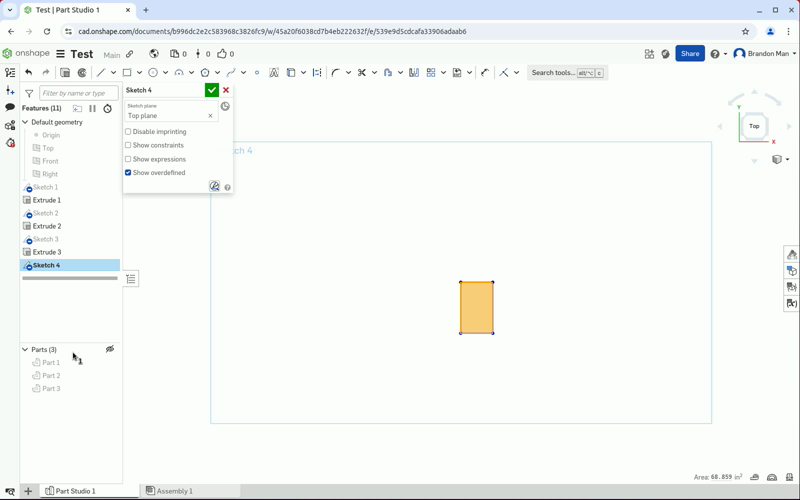
key(shift+y)
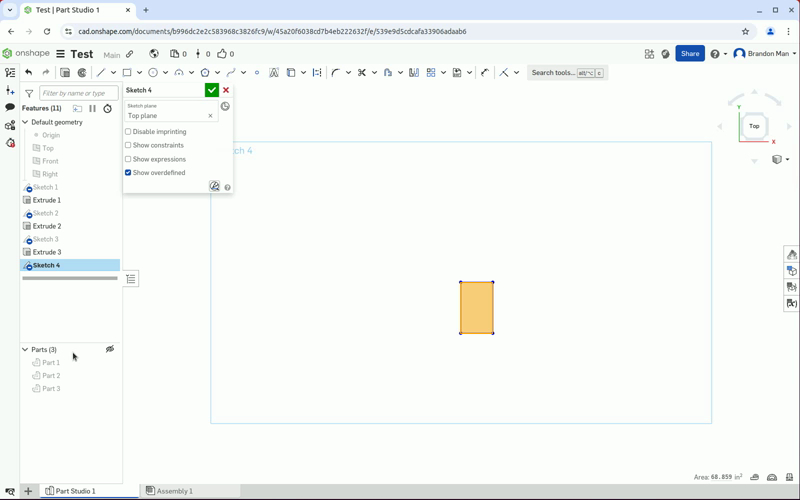
key(shift+e)
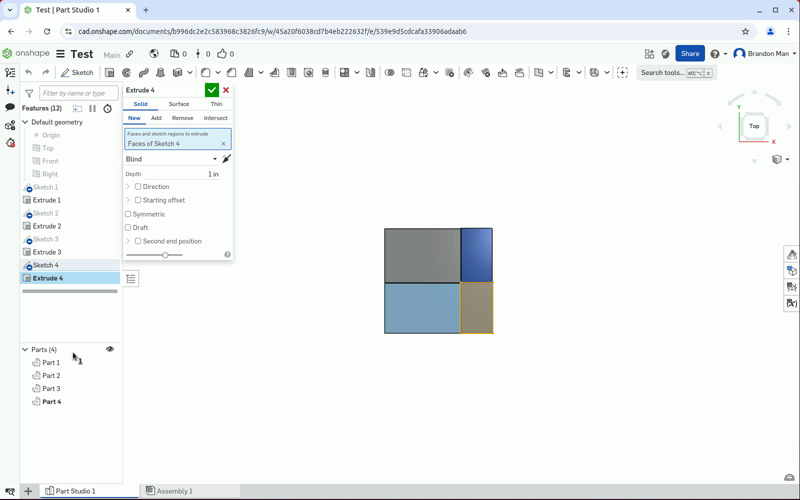
mouse_move(143, 106)
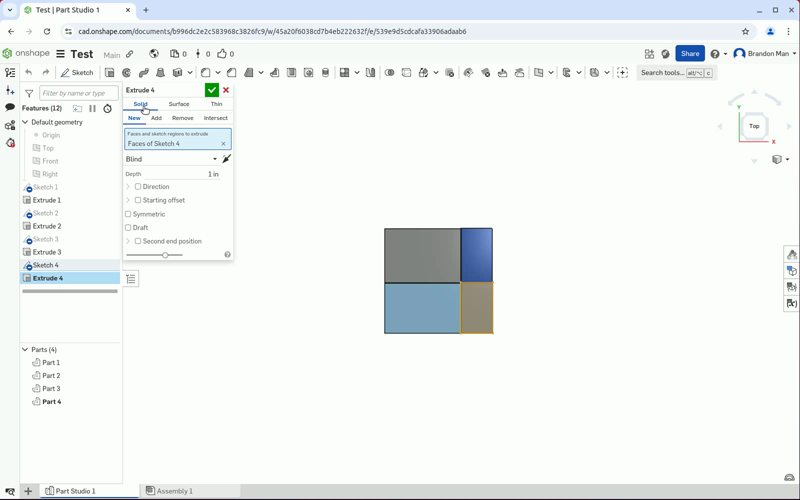
click(143, 106)
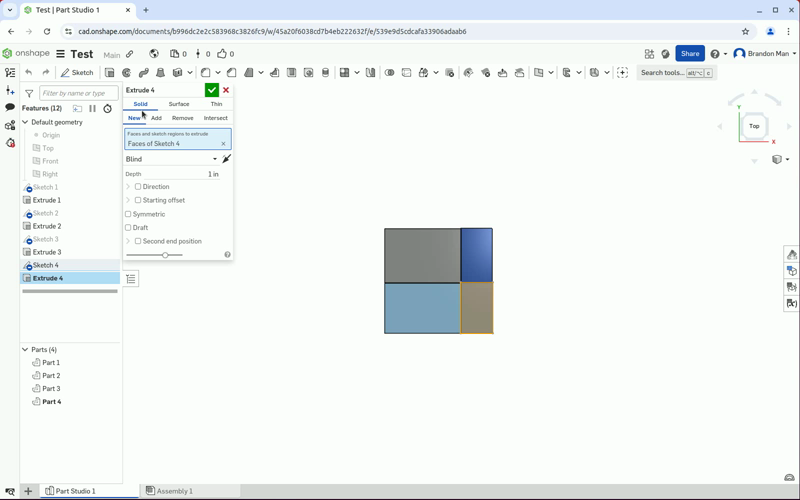
mouse_move(137, 120)
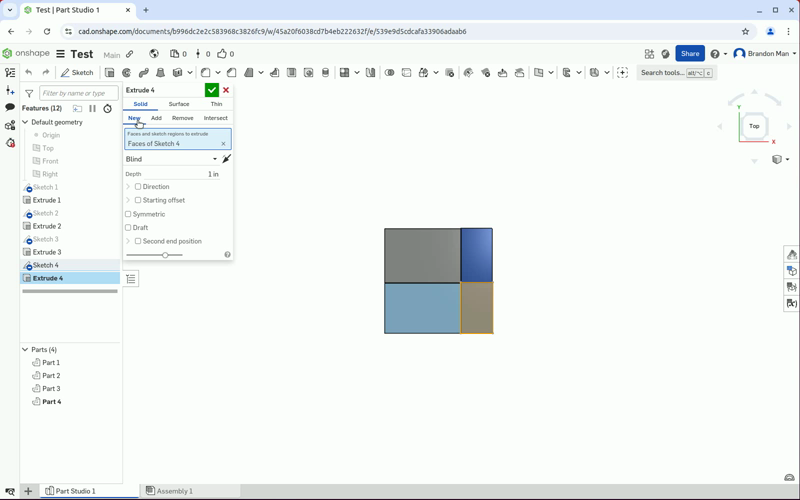
click(137, 120)
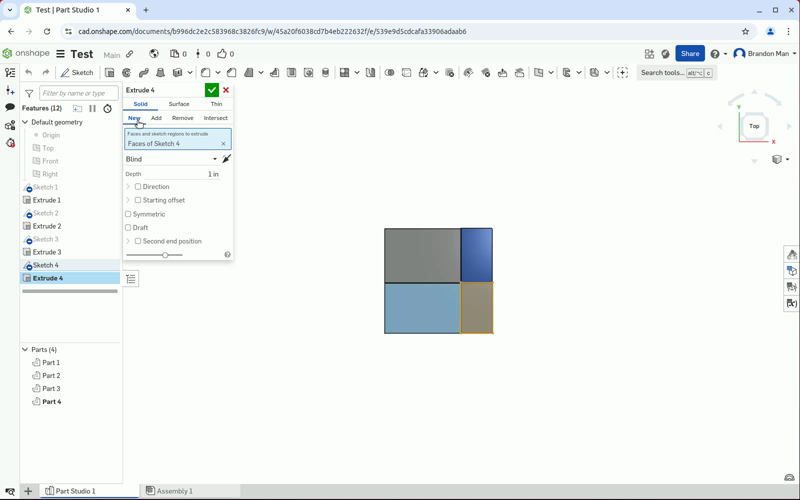
key(tab, 4)
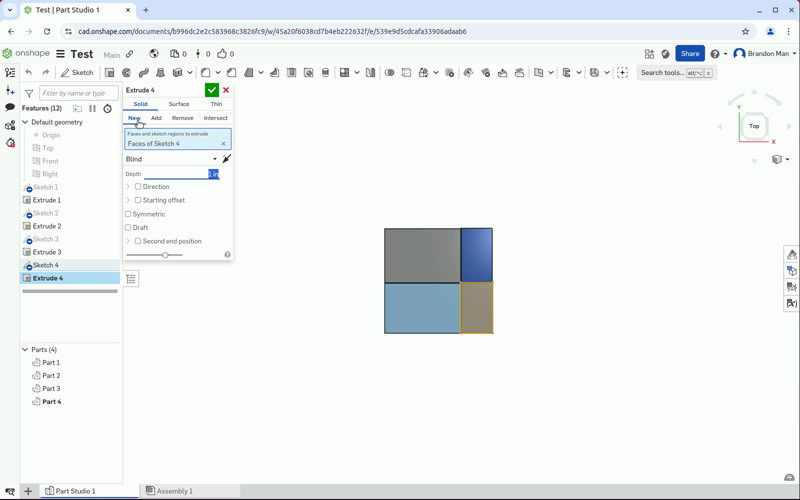
text(-1.444)
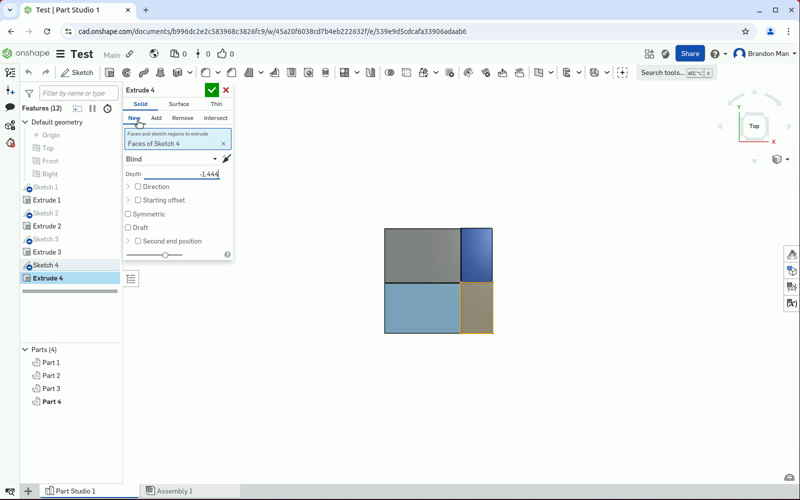
key(enter)
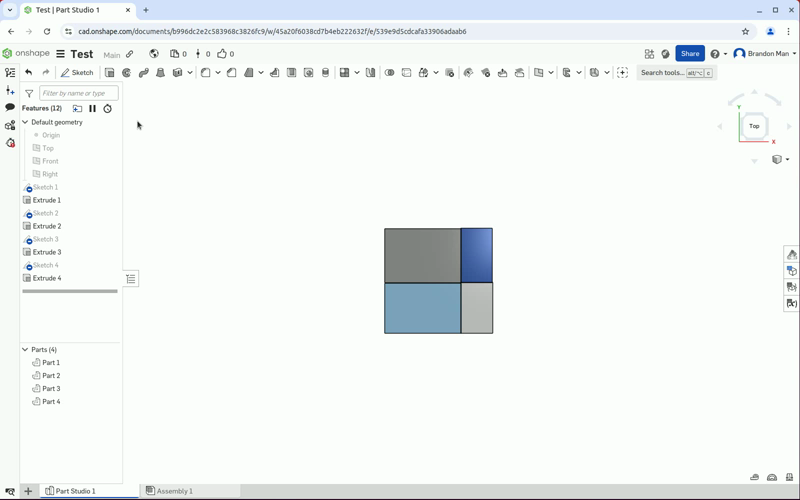
key(shift+h)
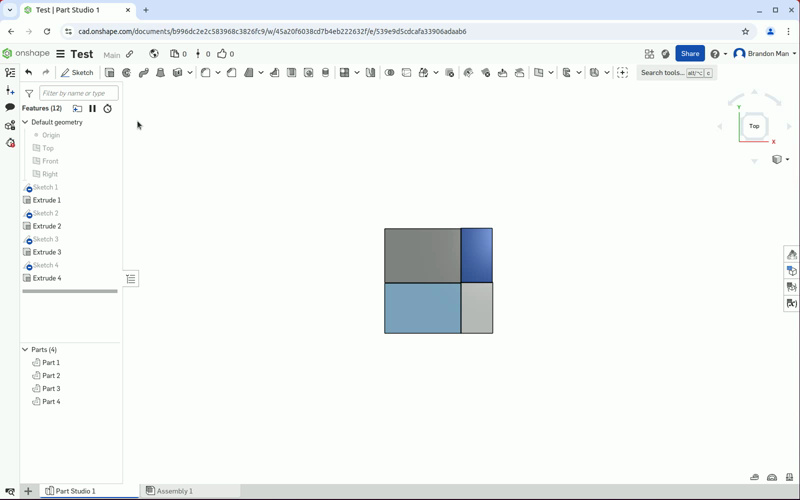
key(shift+h)
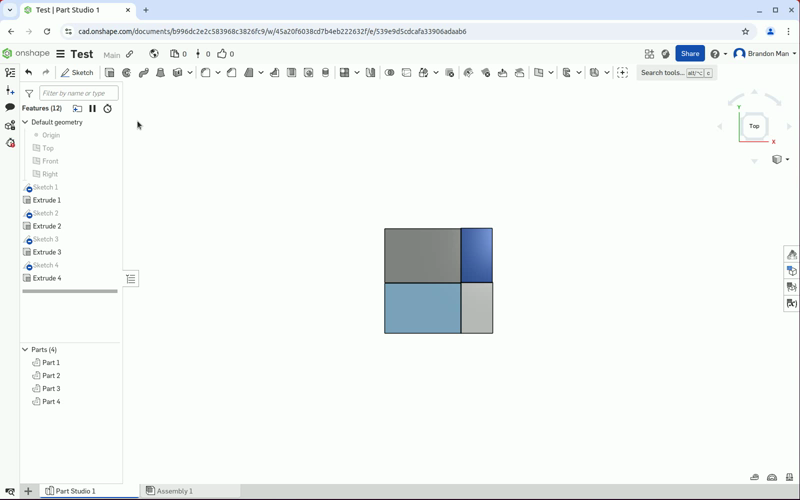
mouse_move(73, 189)
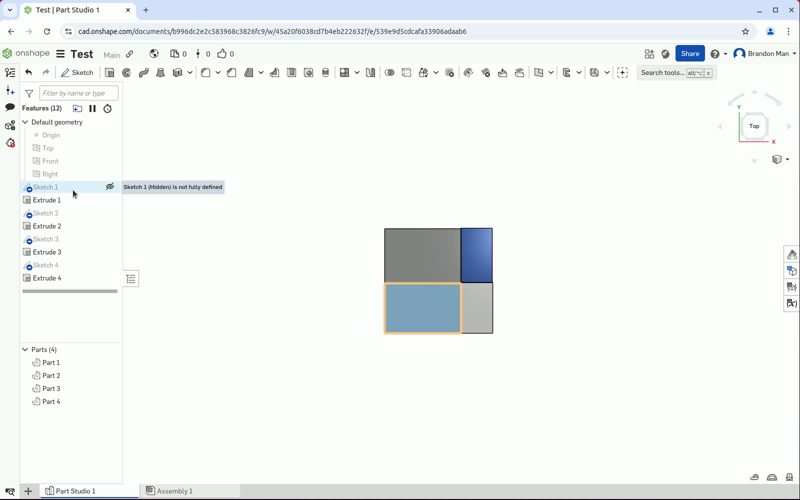
click(73, 189)
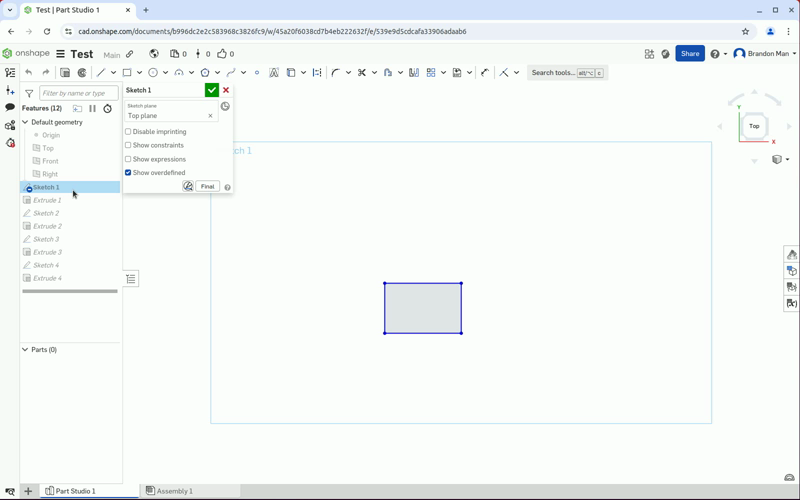
mouse_move(229, 92)
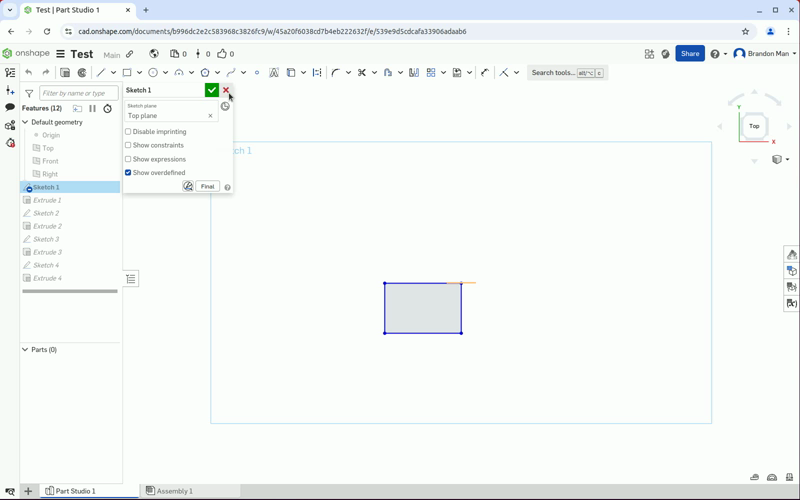
click(229, 92)
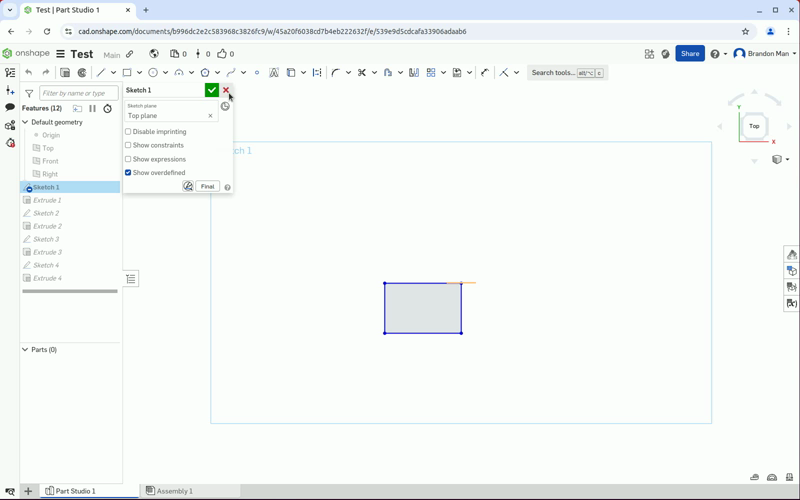
key(shift+s)
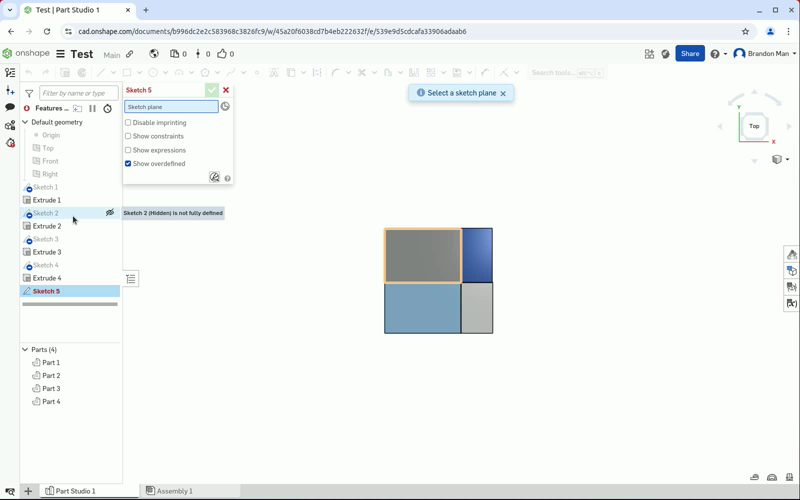
scroll(3)
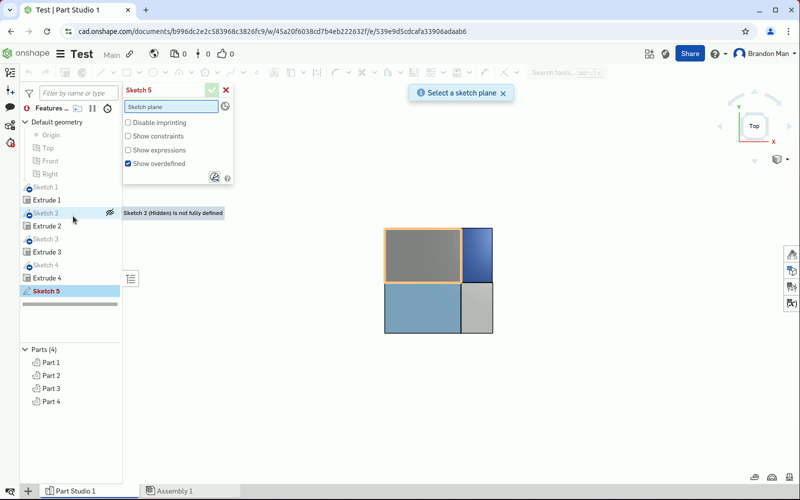
mouse_move(73, 150)
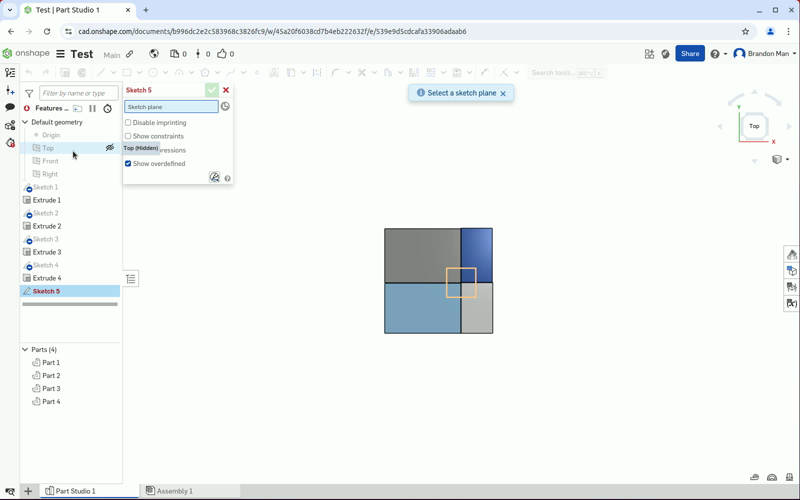
click(73, 150)
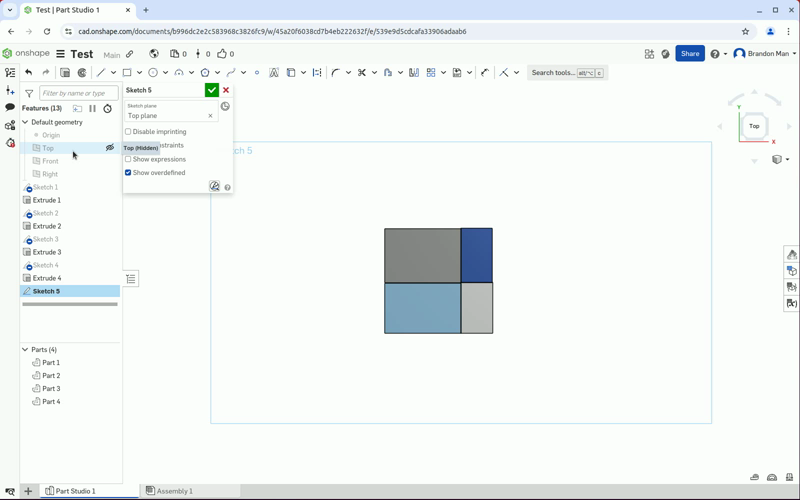
mouse_move(73, 352)
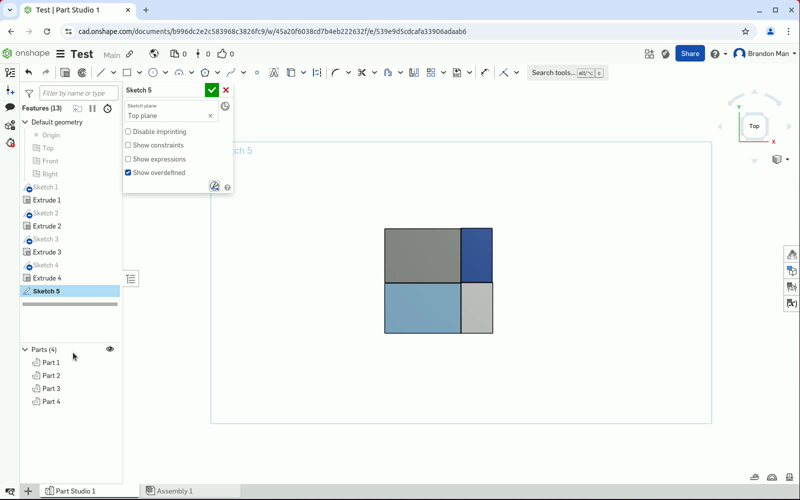
key(y)
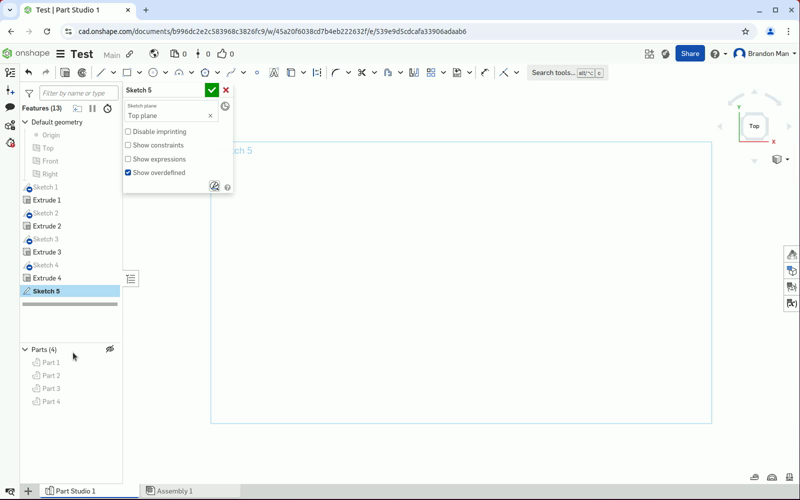
key(l)
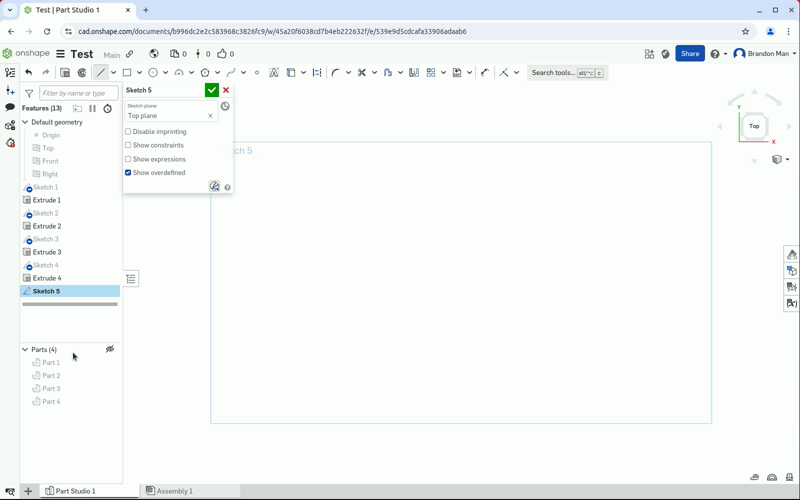
key_down(shift)
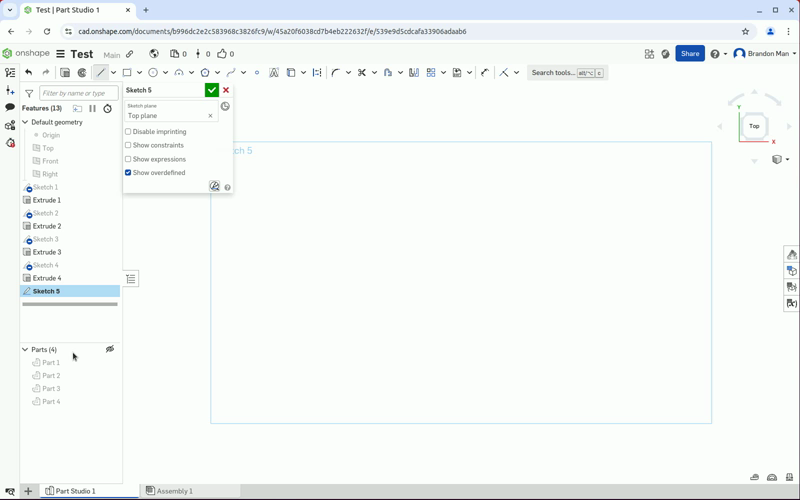
mouse_move(481, 333)
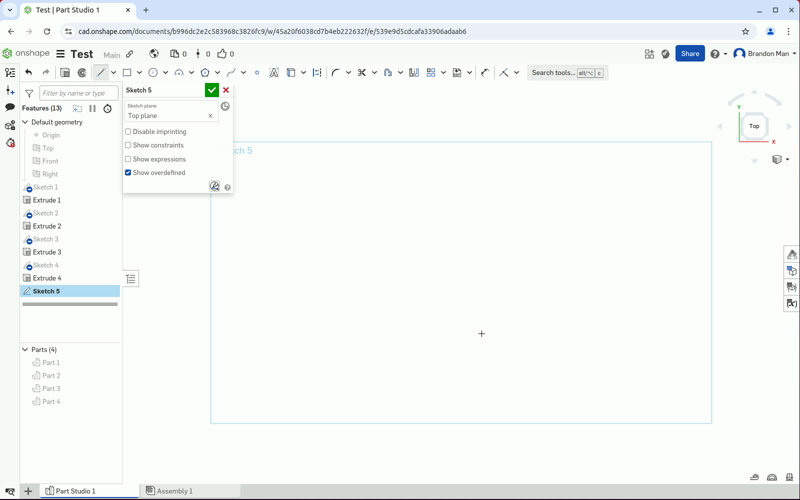
click(481, 333)
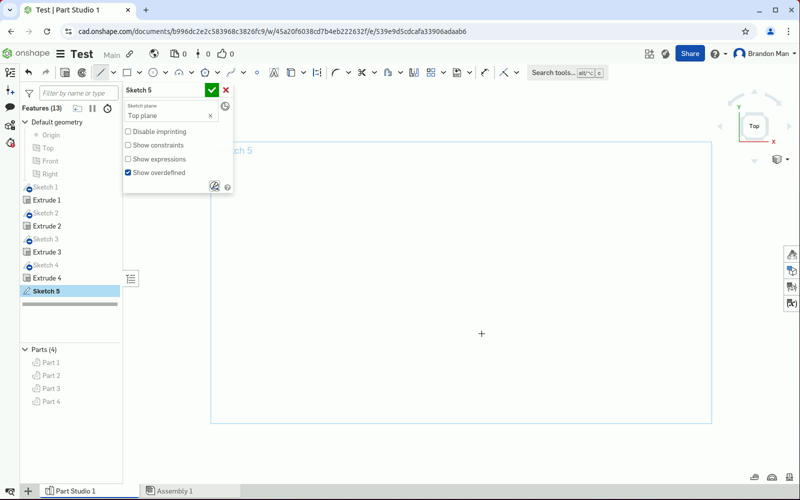
key_up(shift)
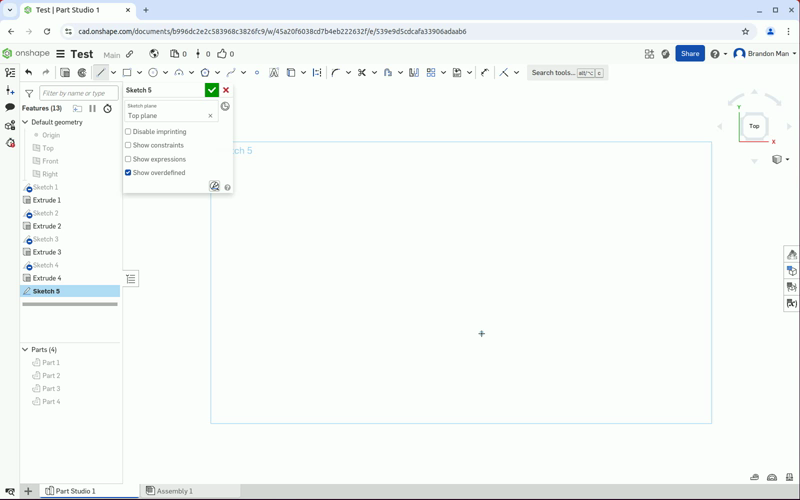
key_down(shift)
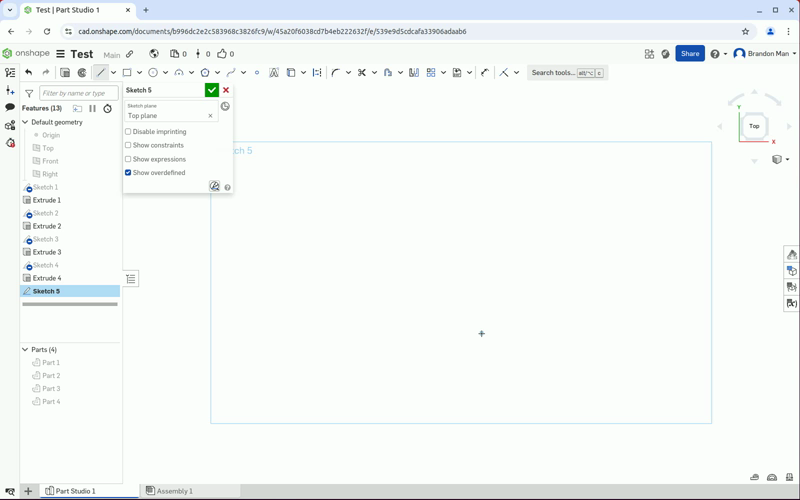
mouse_move(511, 333)
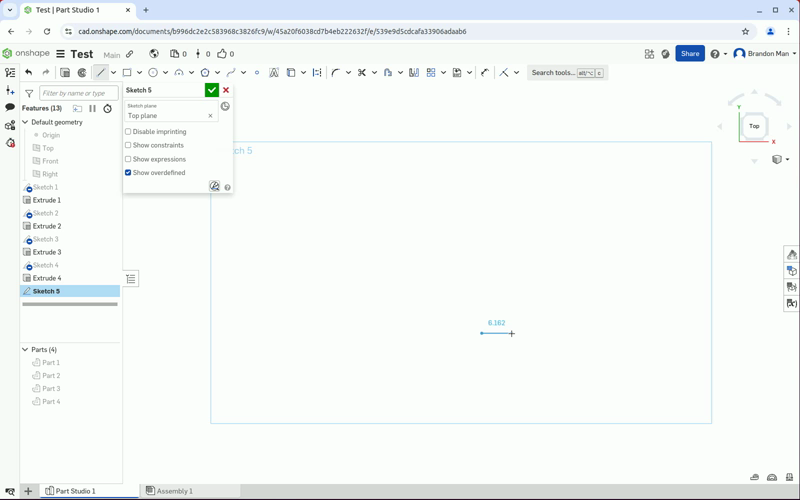
mouse_move(492, 333)
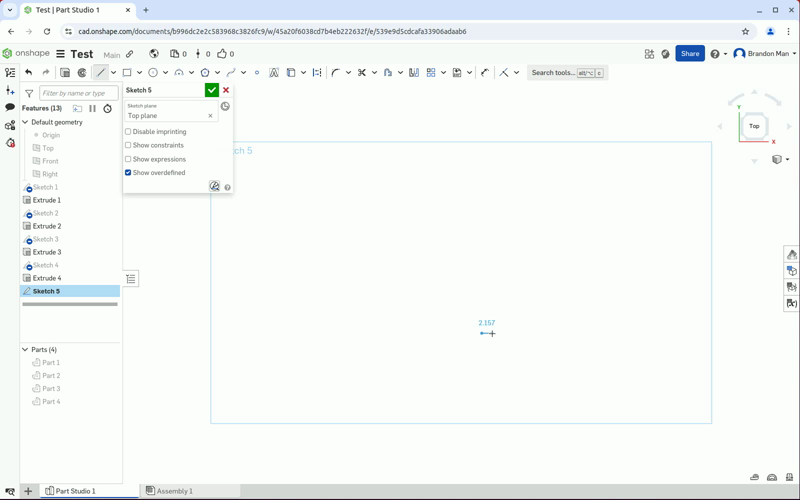
click(492, 333)
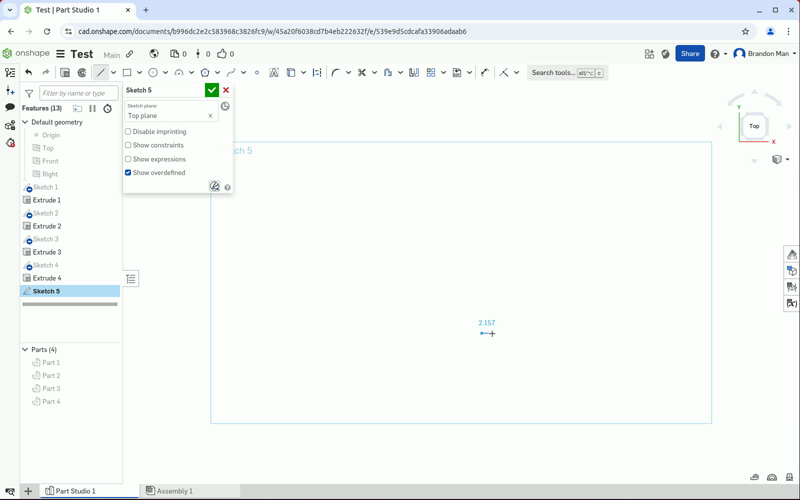
key_up(shift)
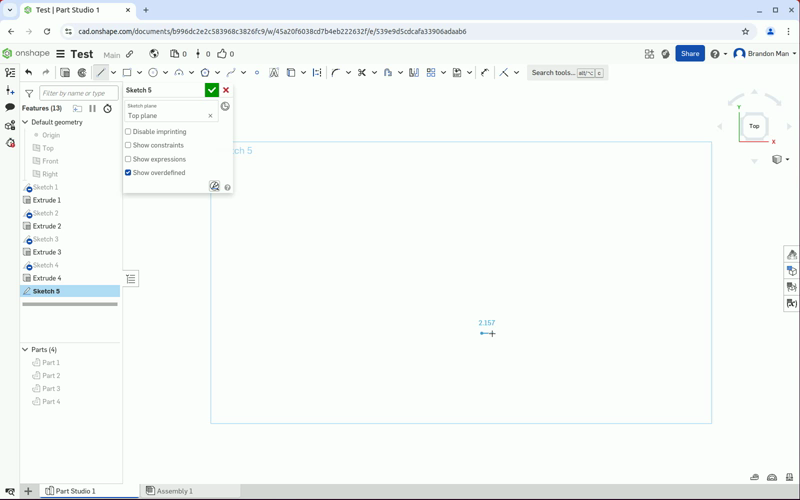
key_down(shift)
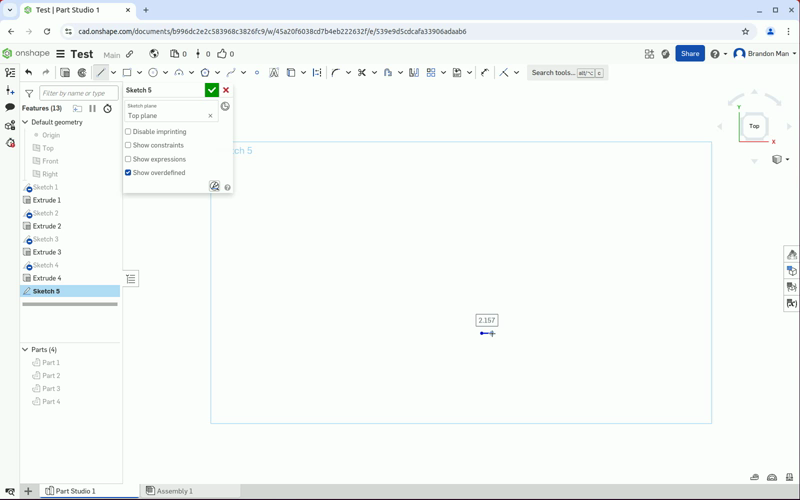
mouse_move(522, 333)
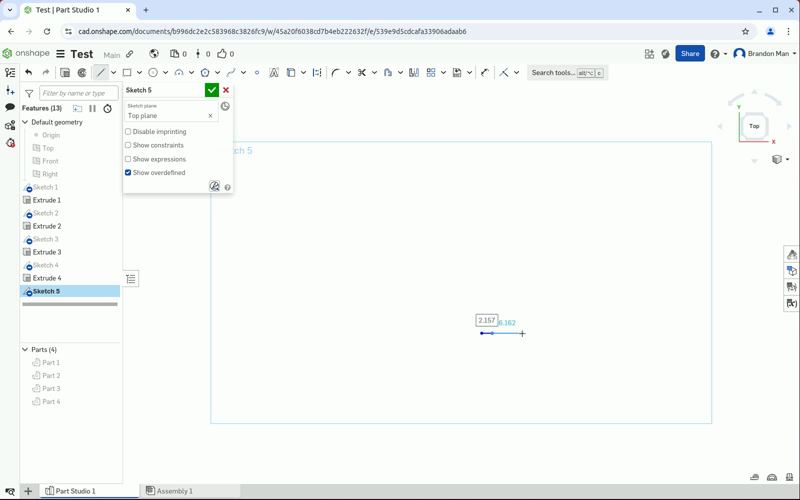
mouse_move(492, 320)
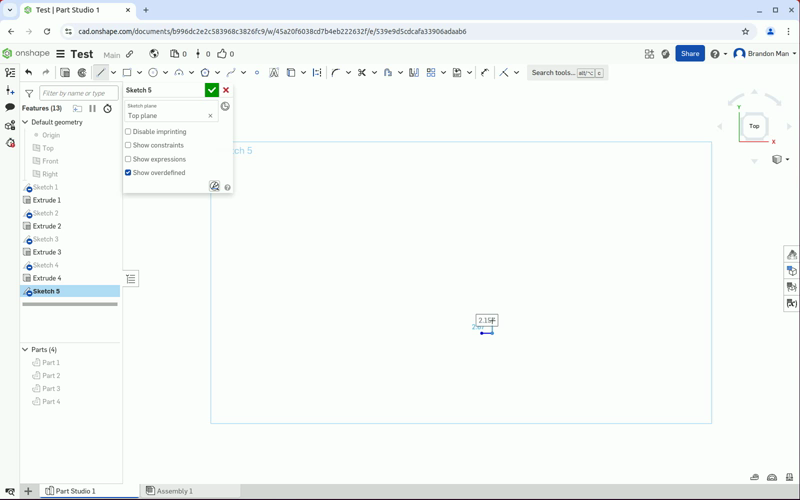
click(492, 320)
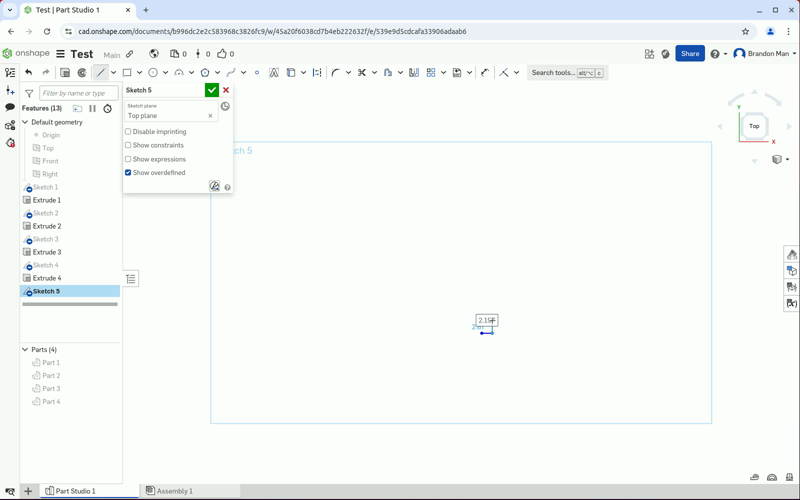
key_up(shift)
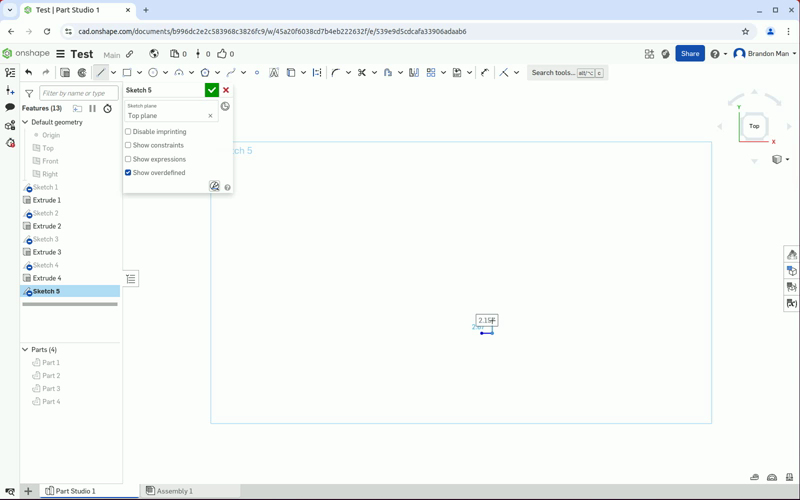
key(esc)
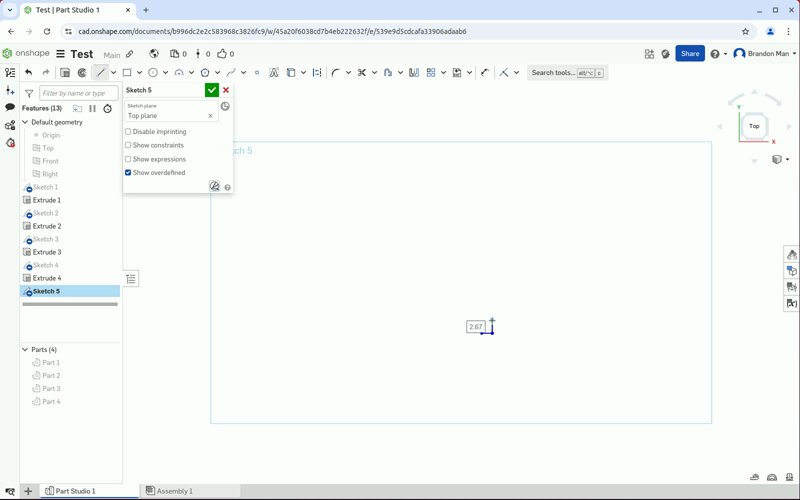
key(a)
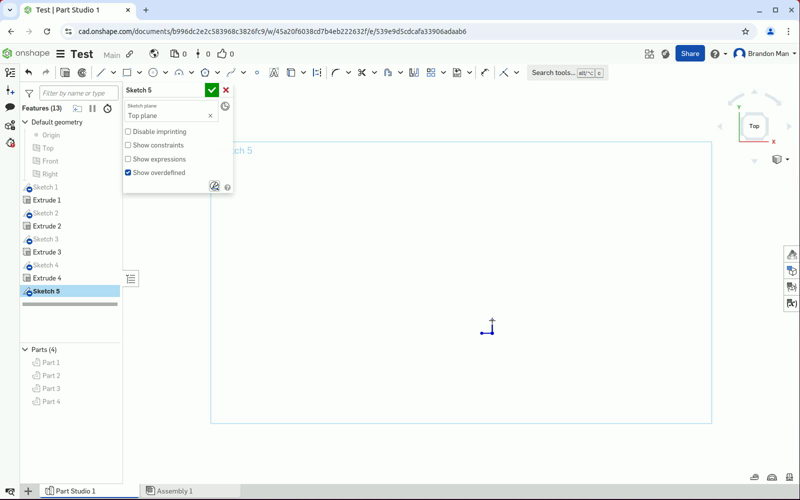
mouse_move(492, 320)
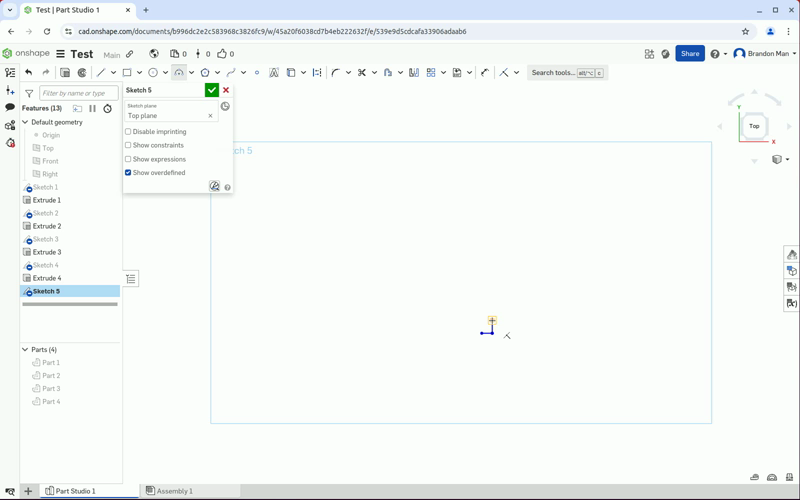
click(492, 320)
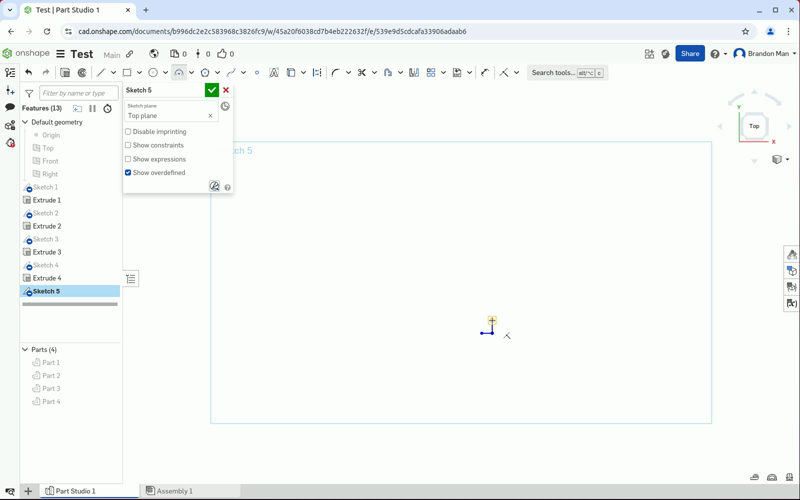
key_down(shift)
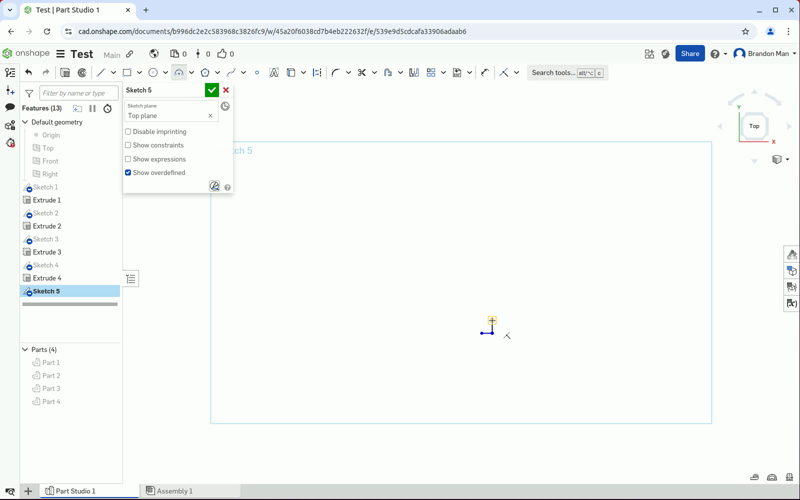
mouse_move(492, 246)
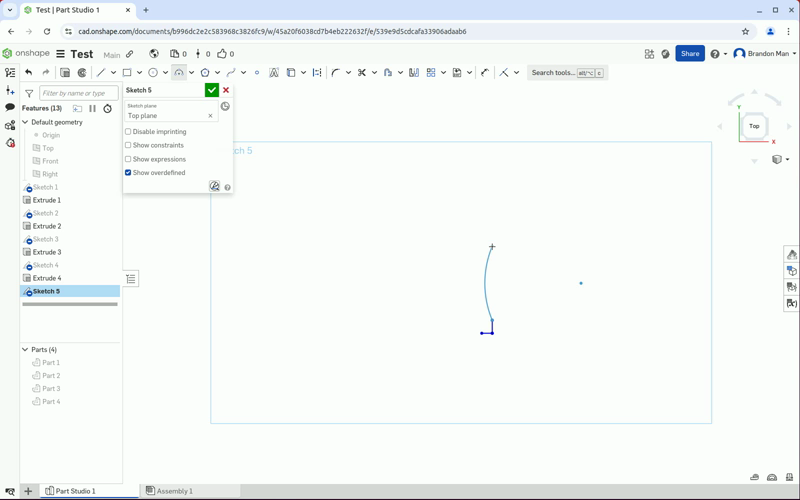
click(492, 246)
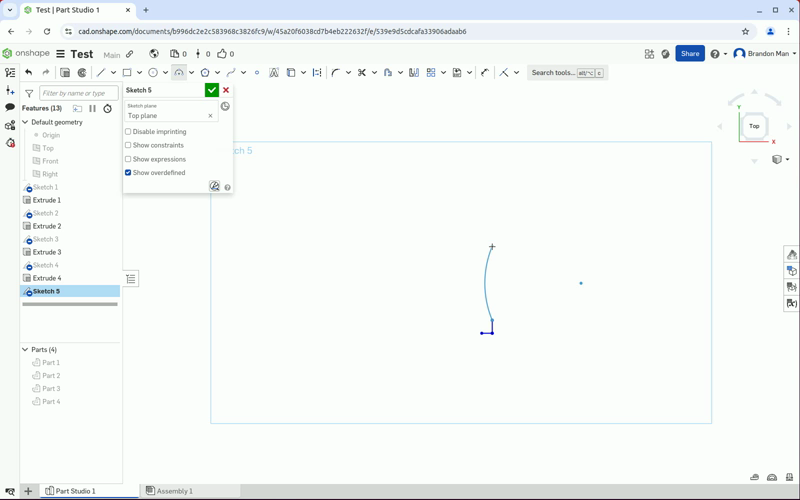
mouse_move(558, 283)
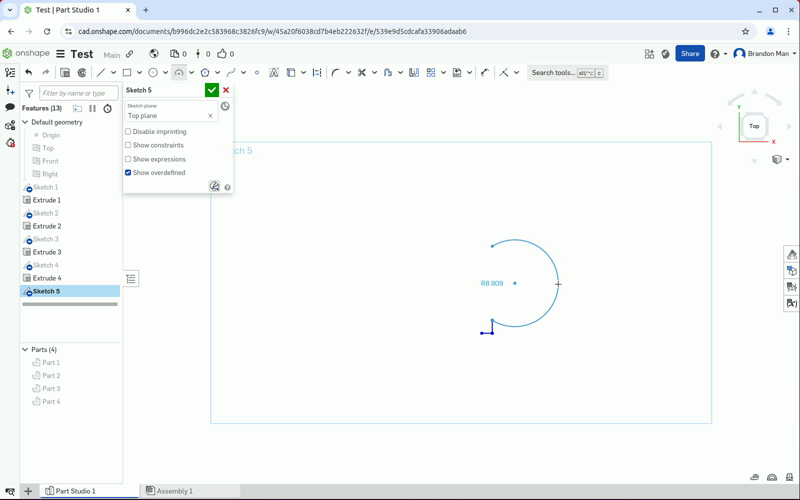
click(558, 283)
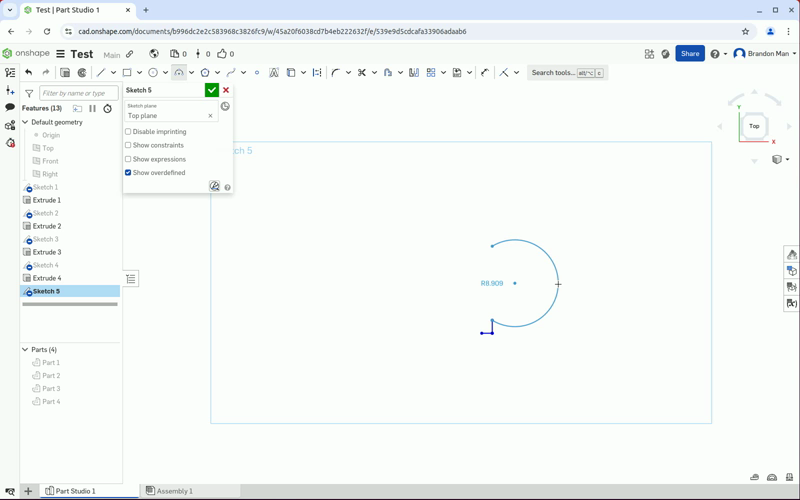
key_up(shift)
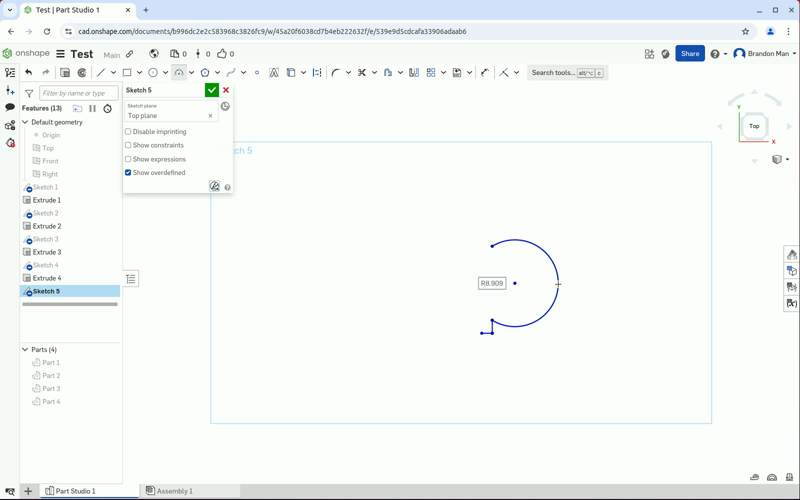
key(esc)
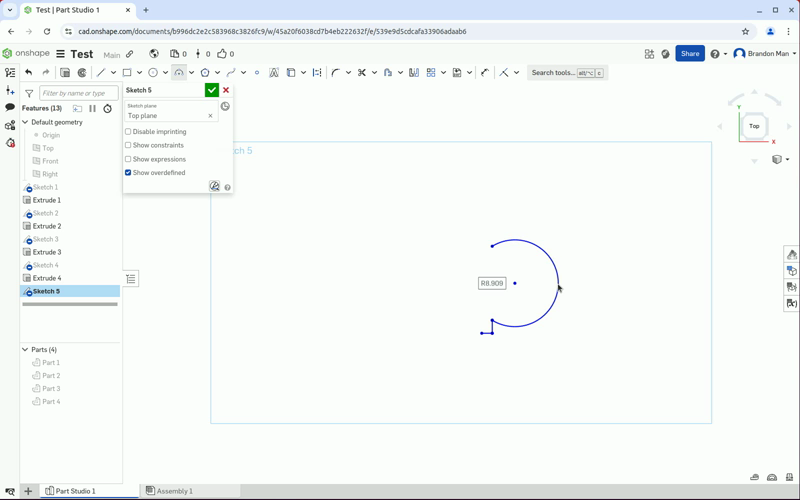
key(l)
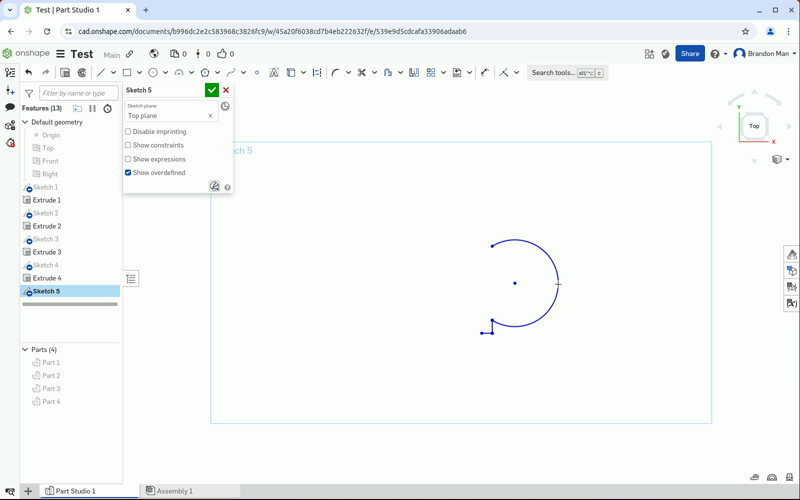
mouse_move(492, 246)
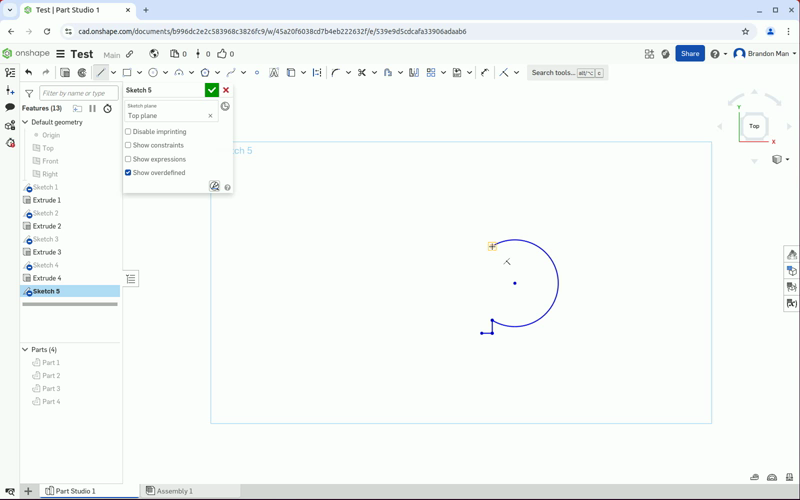
click(492, 246)
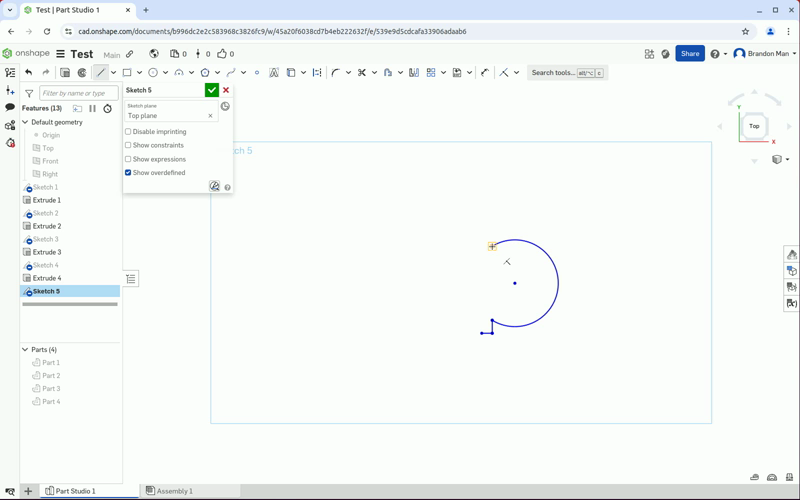
key_down(shift)
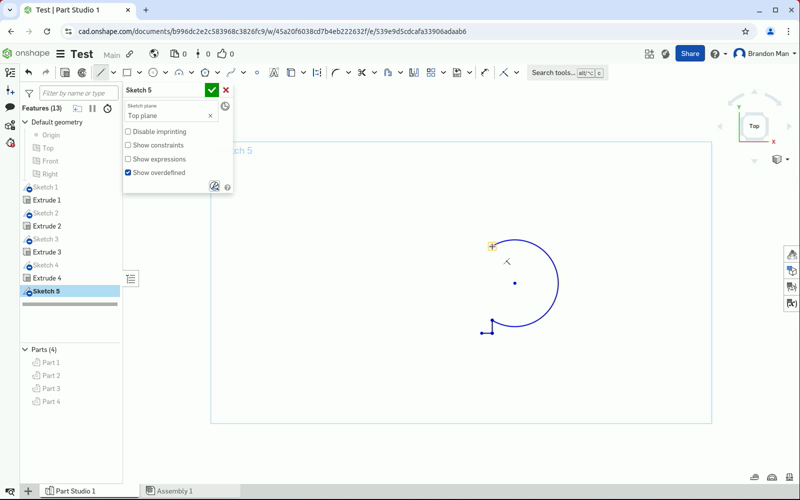
mouse_move(522, 246)
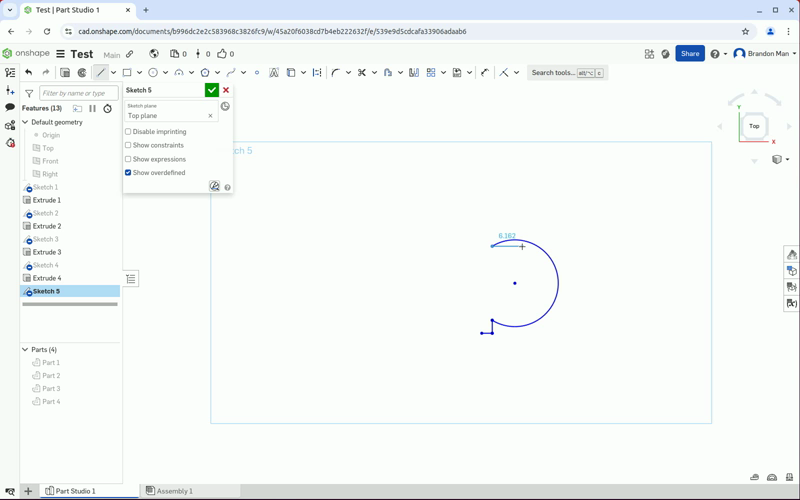
mouse_move(492, 228)
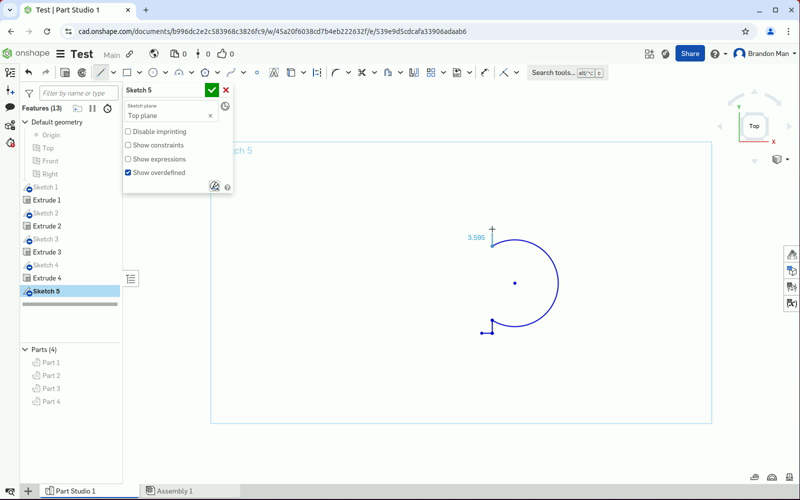
click(492, 228)
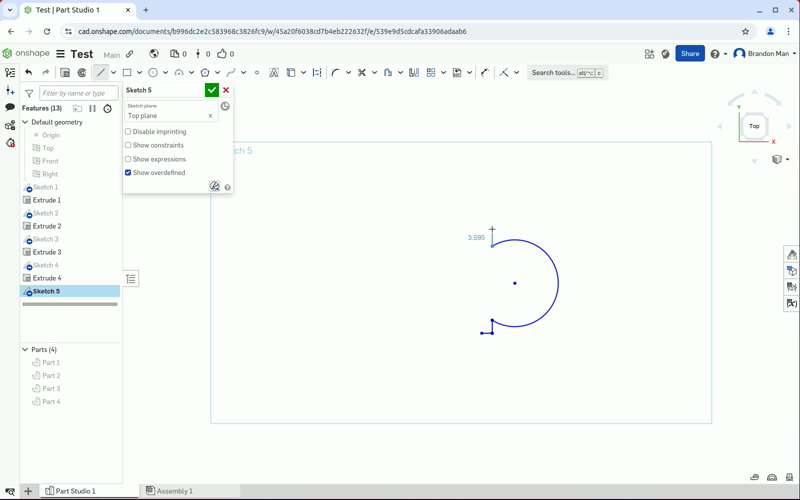
key_up(shift)
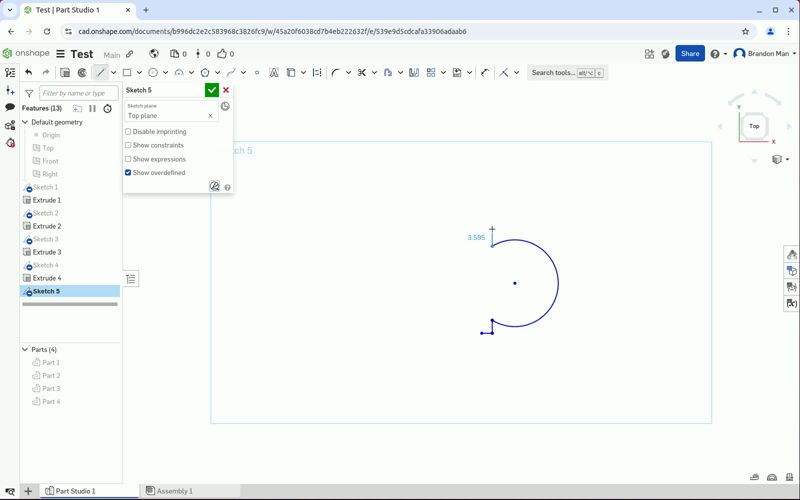
key_down(shift)
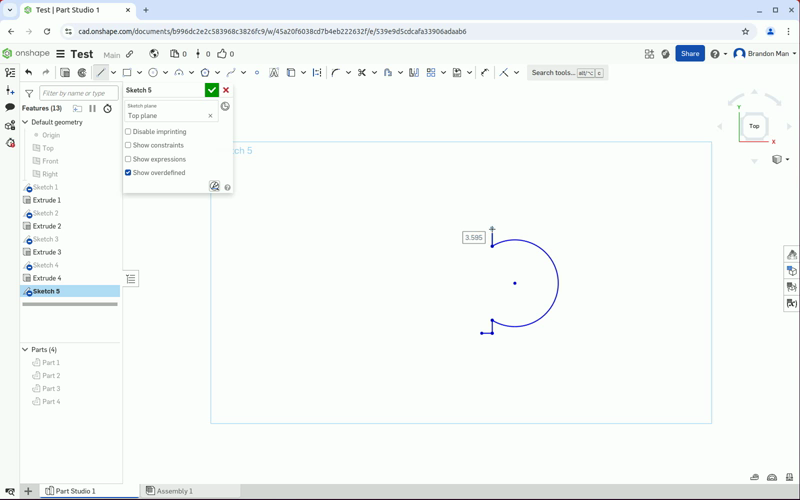
mouse_move(522, 228)
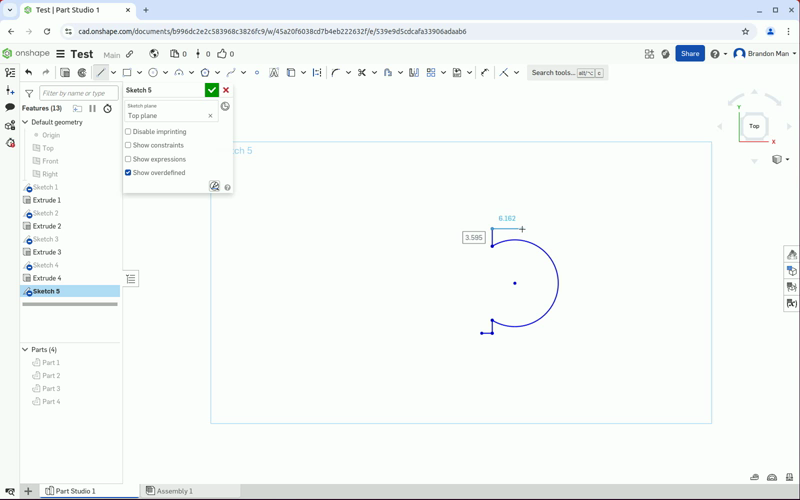
mouse_move(487, 228)
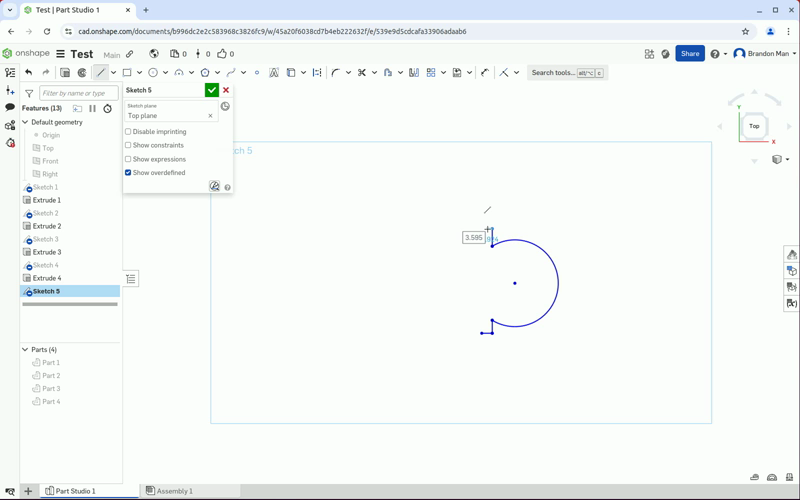
scroll(6)
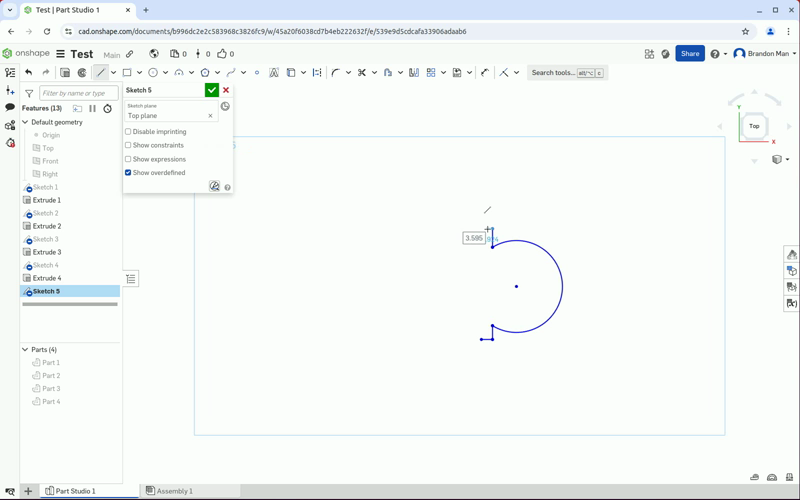
scroll(6)
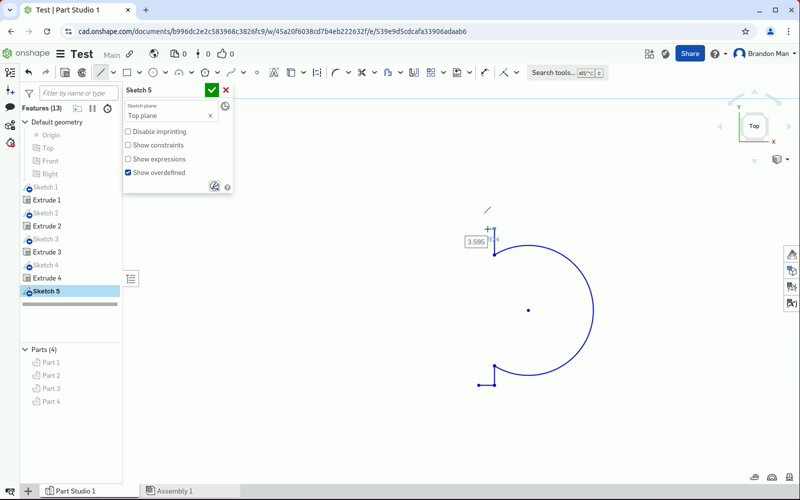
scroll(6)
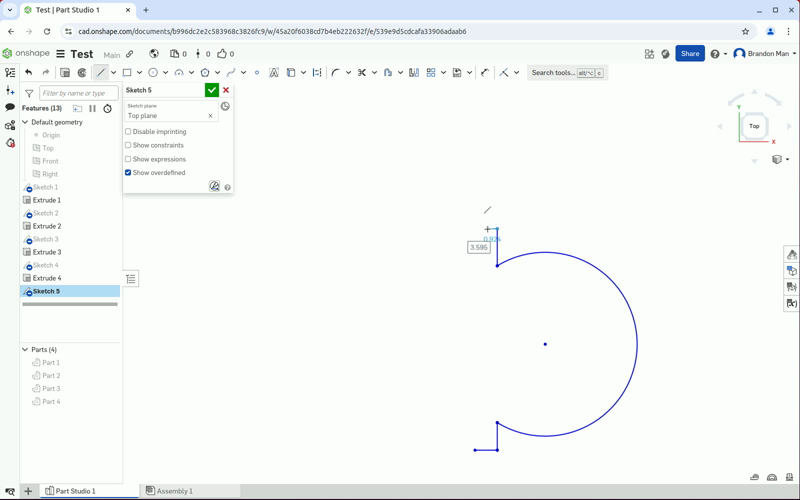
scroll(6)
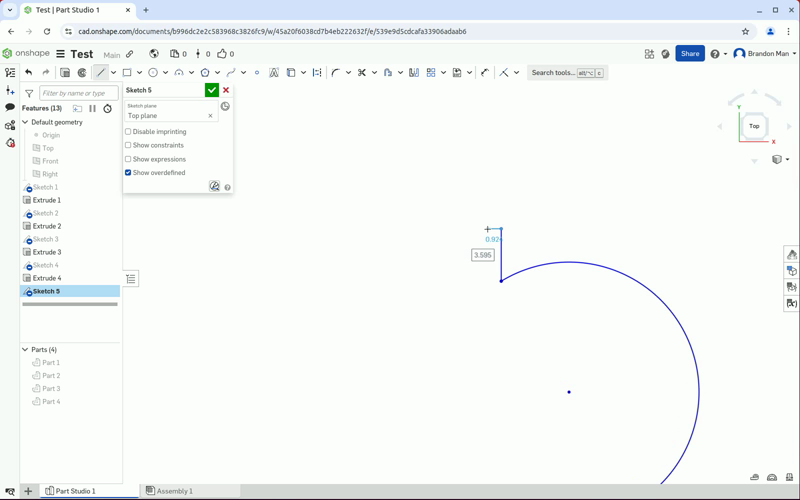
scroll(6)
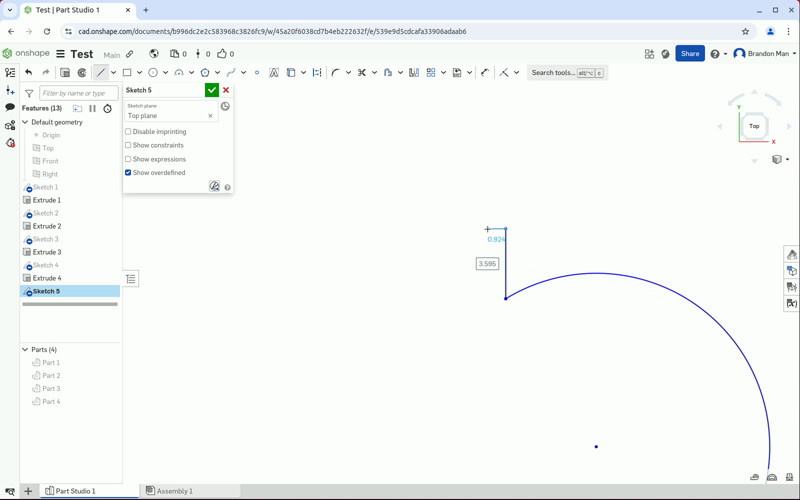
scroll(6)
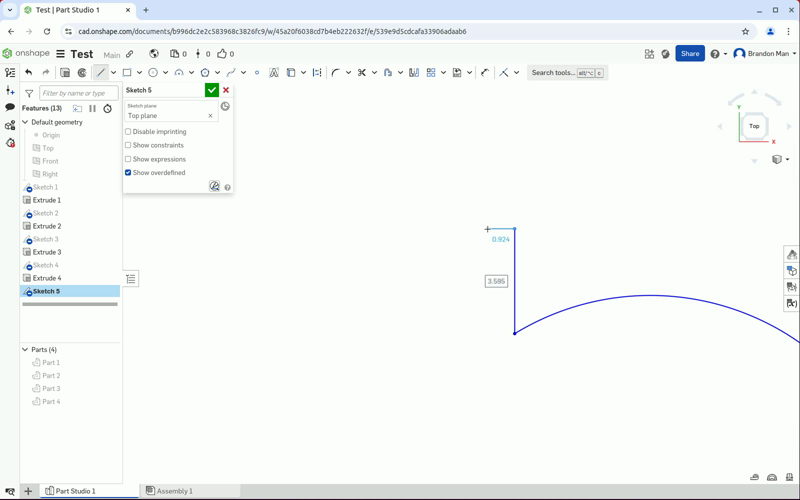
scroll(6)
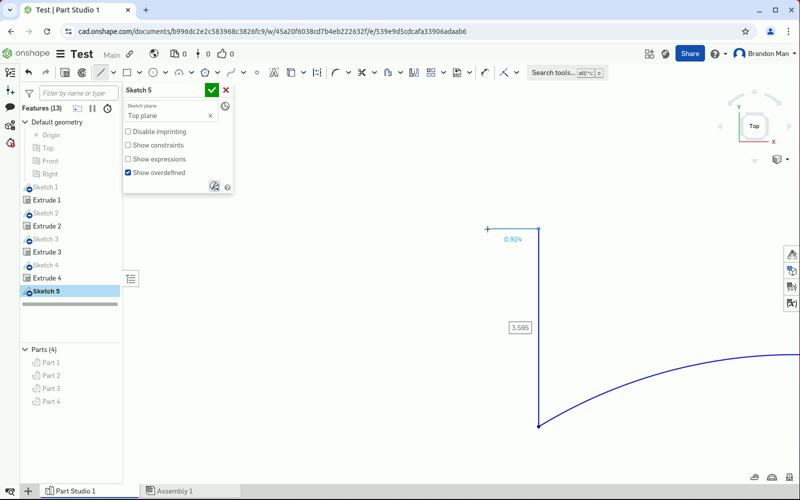
click(487, 228)
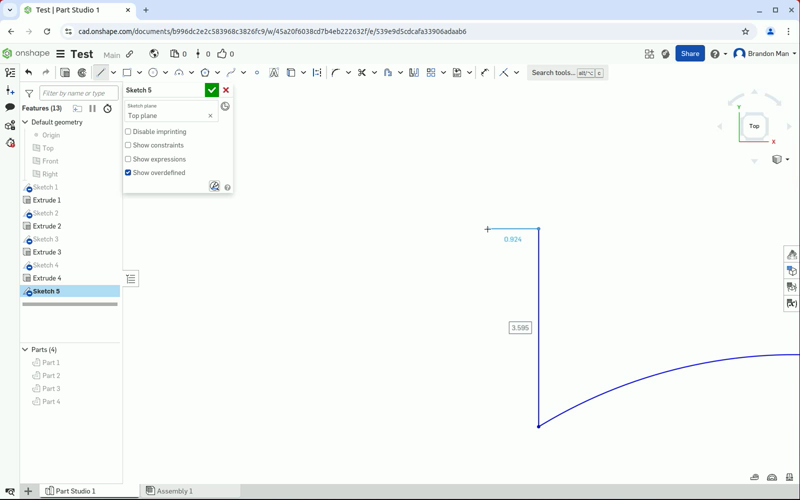
scroll(-6)
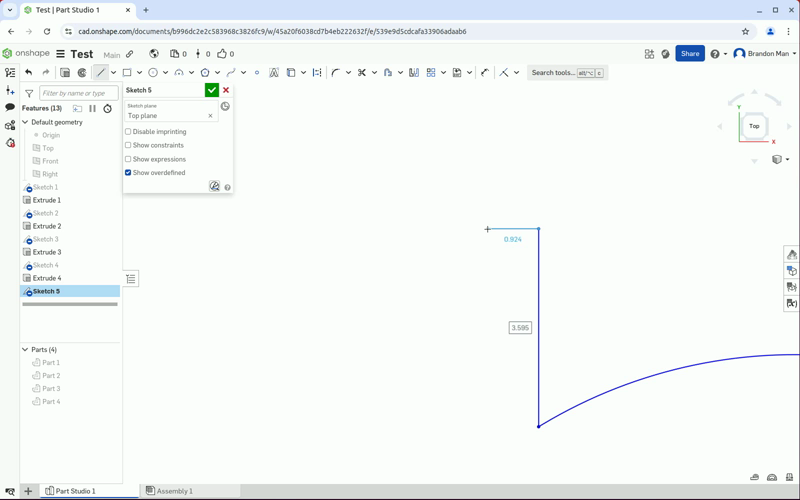
scroll(-6)
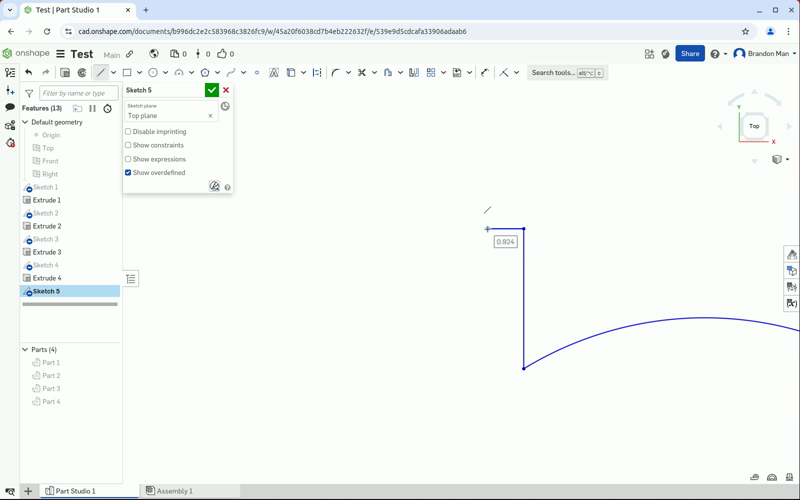
scroll(-6)
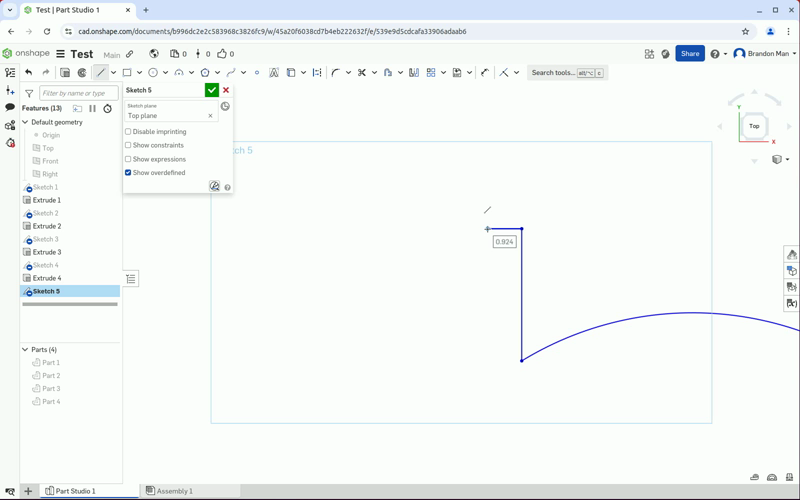
scroll(-6)
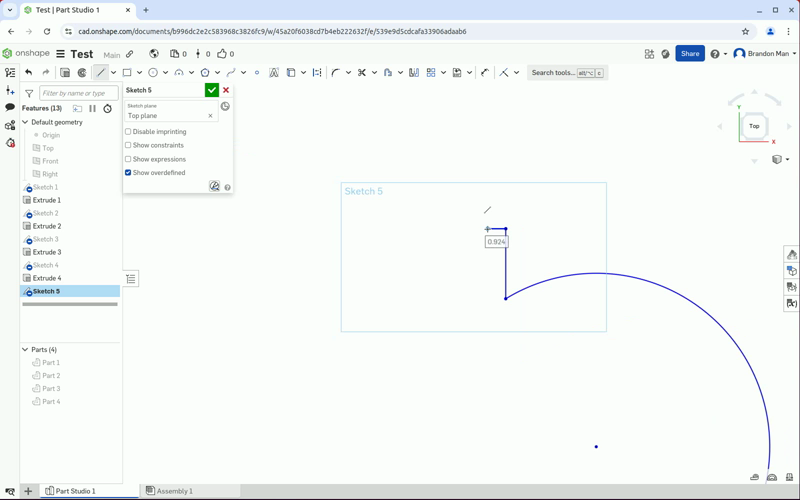
scroll(-6)
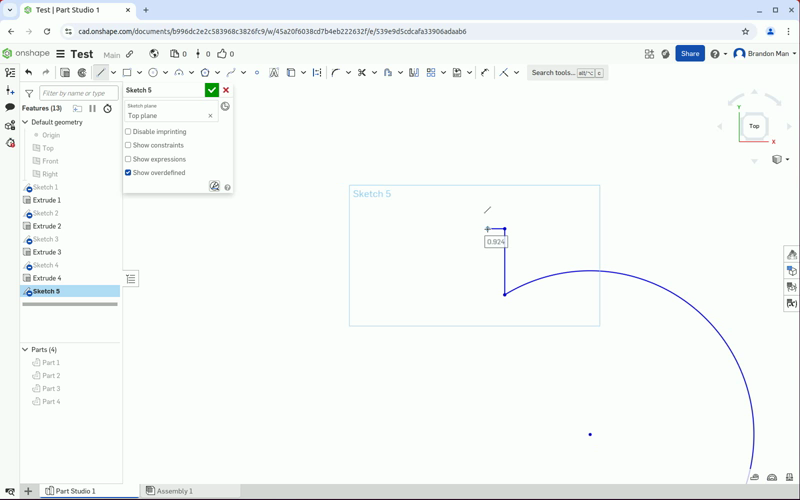
scroll(-6)
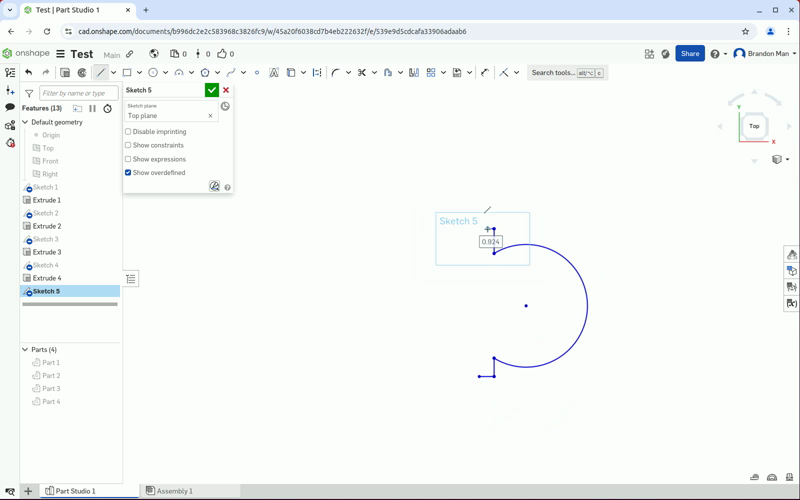
scroll(-6)
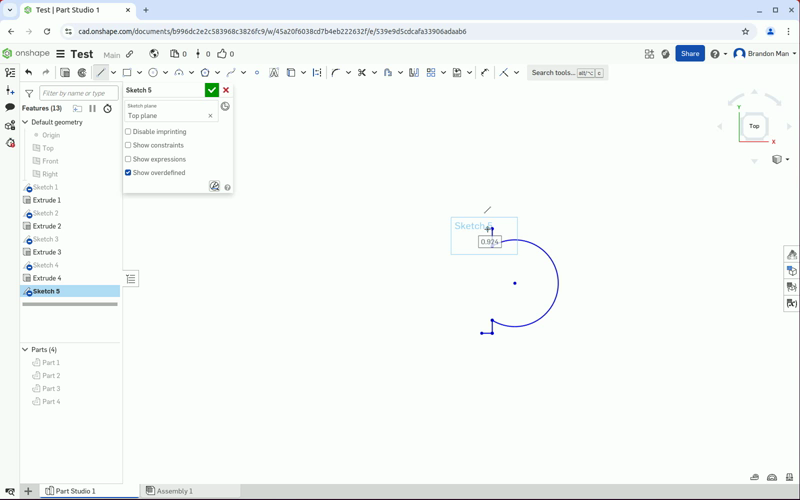
key_up(shift)
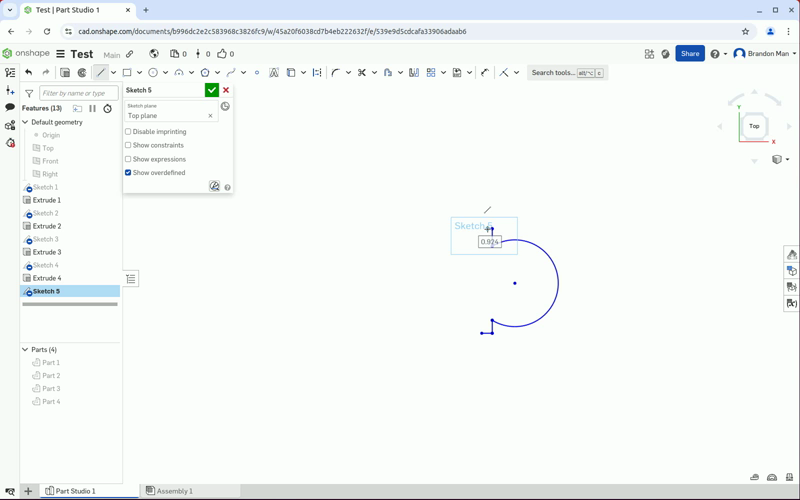
key(esc)
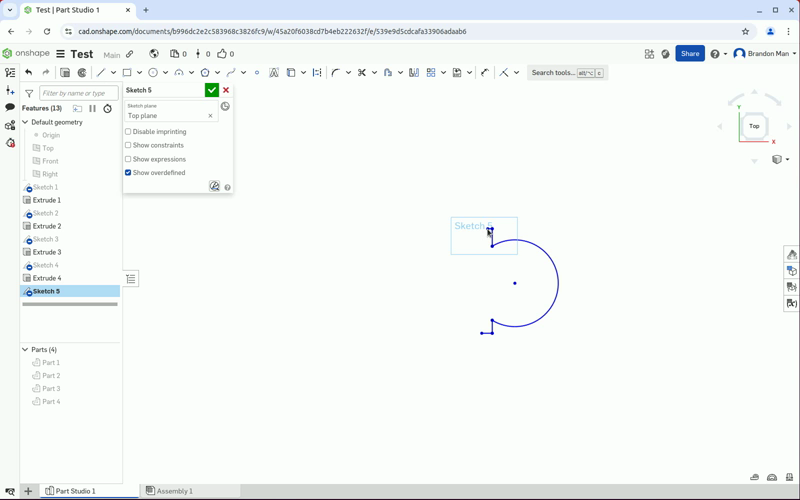
key(a)
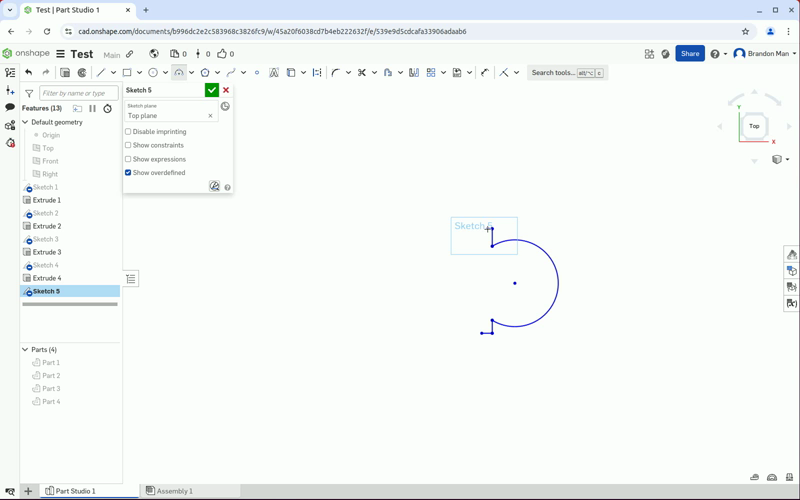
mouse_move(487, 228)
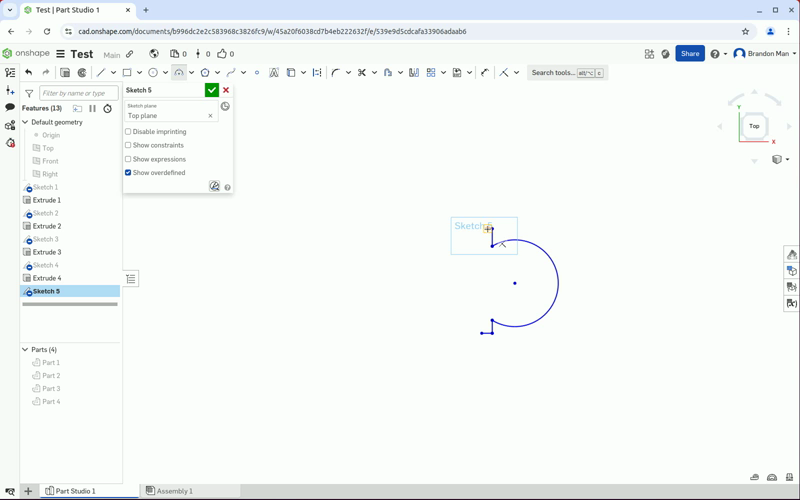
click(487, 228)
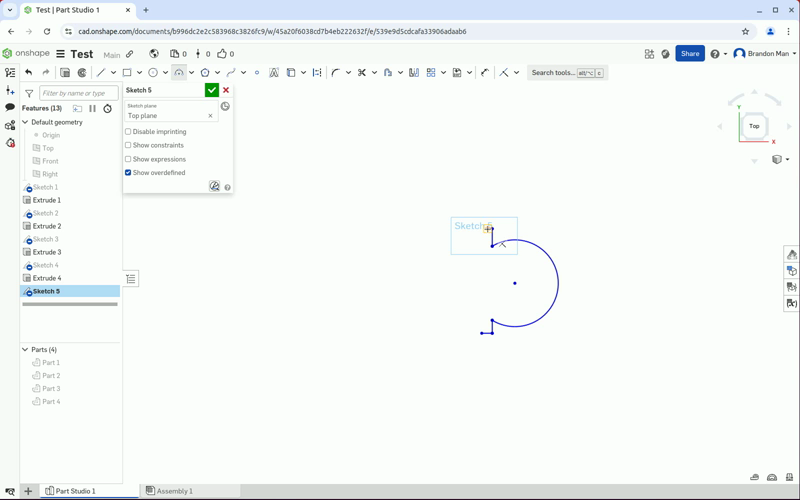
mouse_move(481, 333)
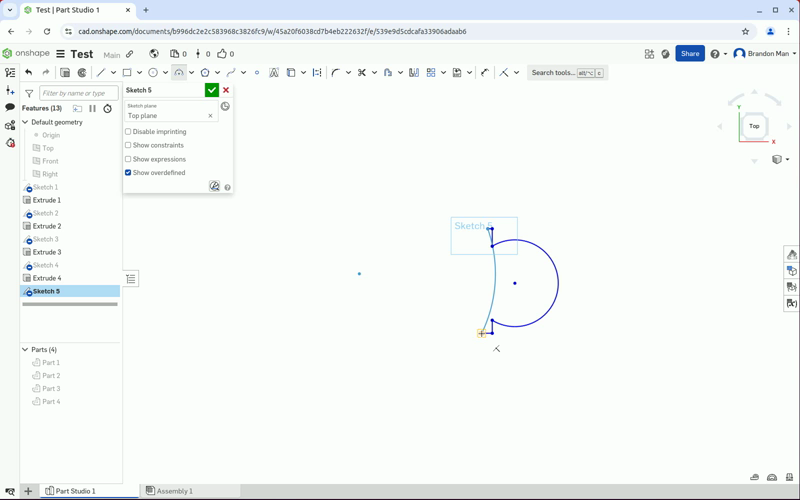
click(481, 333)
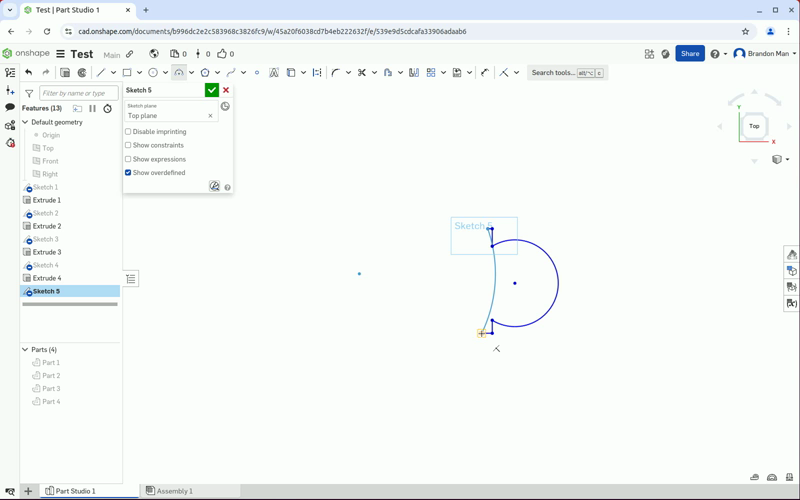
key_down(shift)
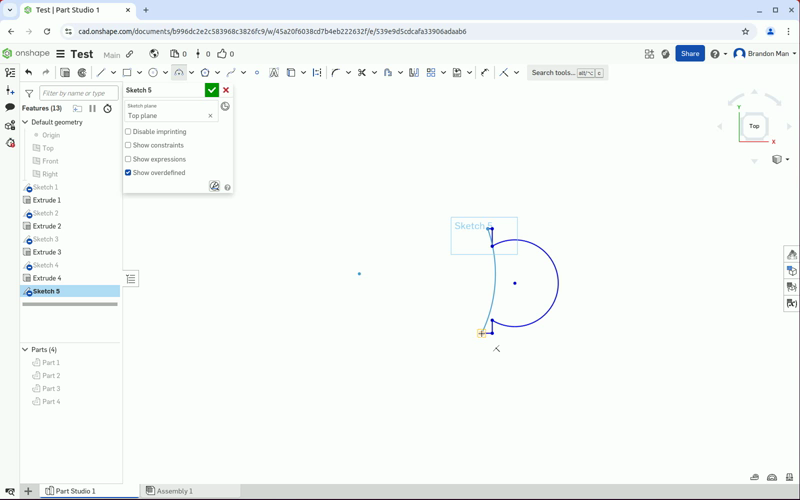
mouse_move(573, 285)
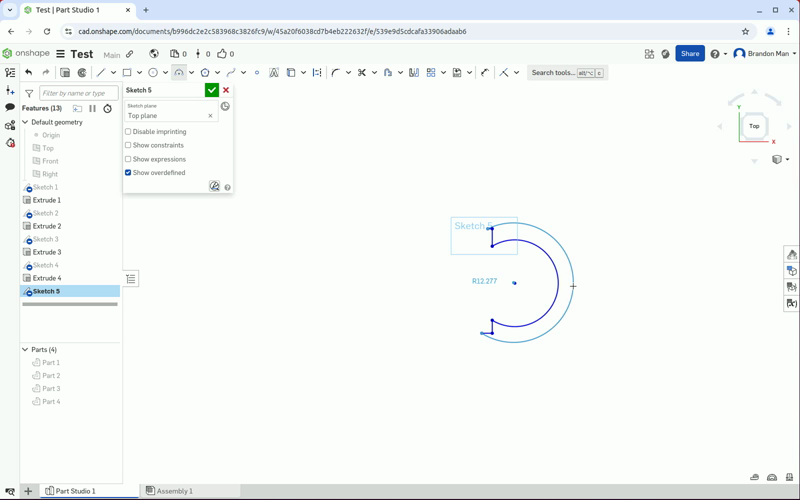
click(573, 285)
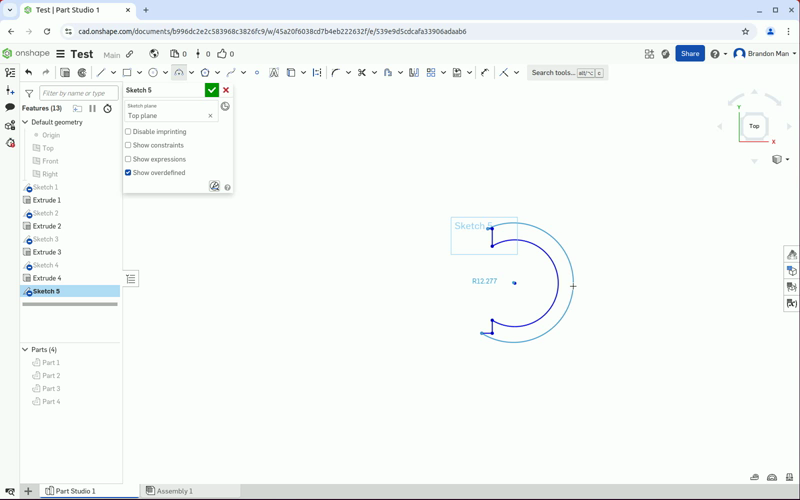
key_up(shift)
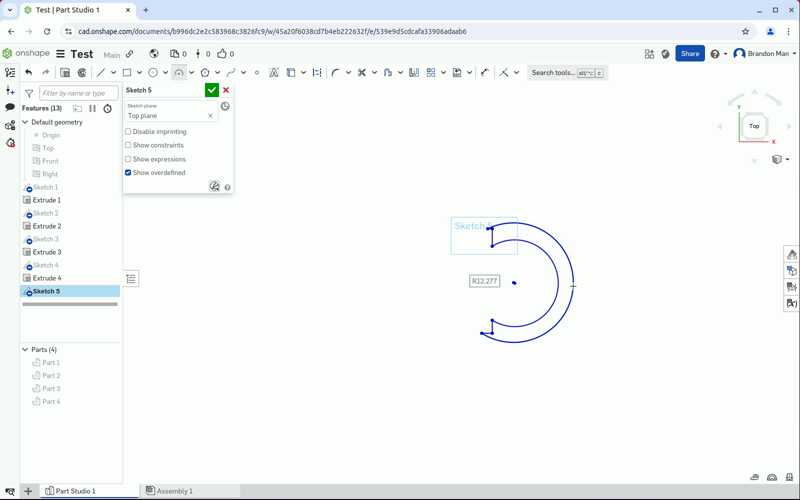
key(esc)
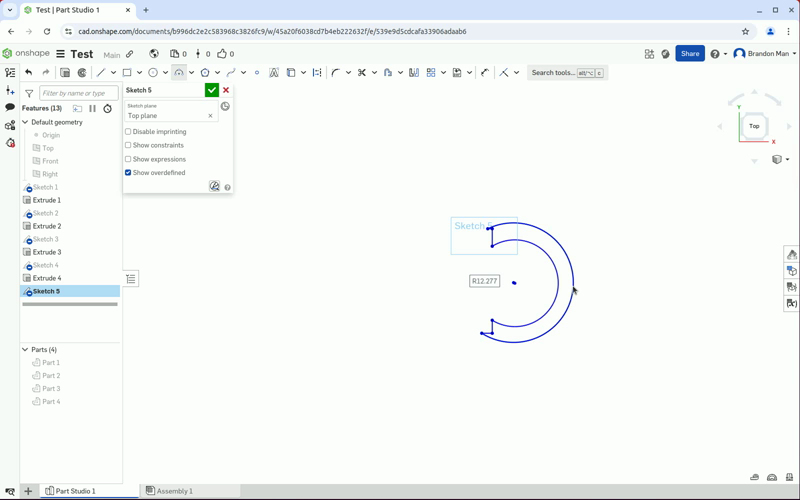
mouse_move(568, 286)
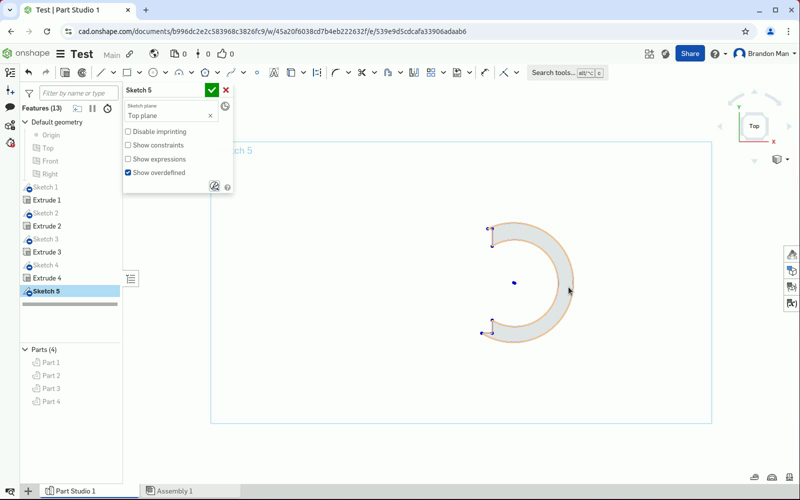
click(568, 286)
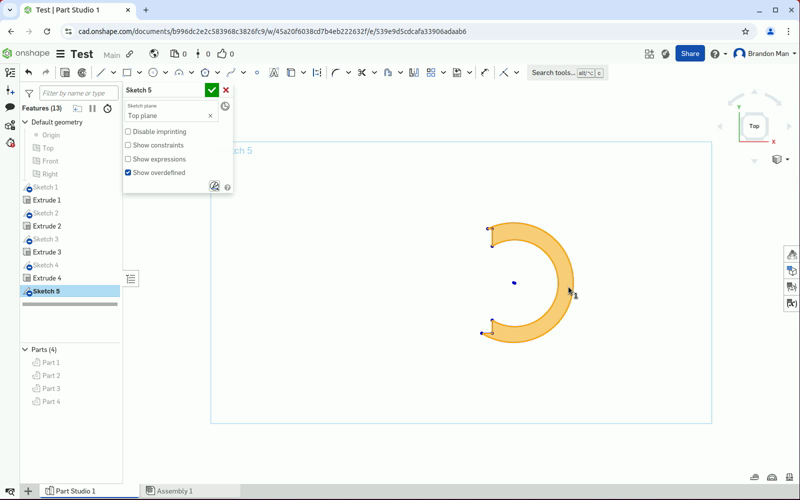
mouse_move(73, 352)
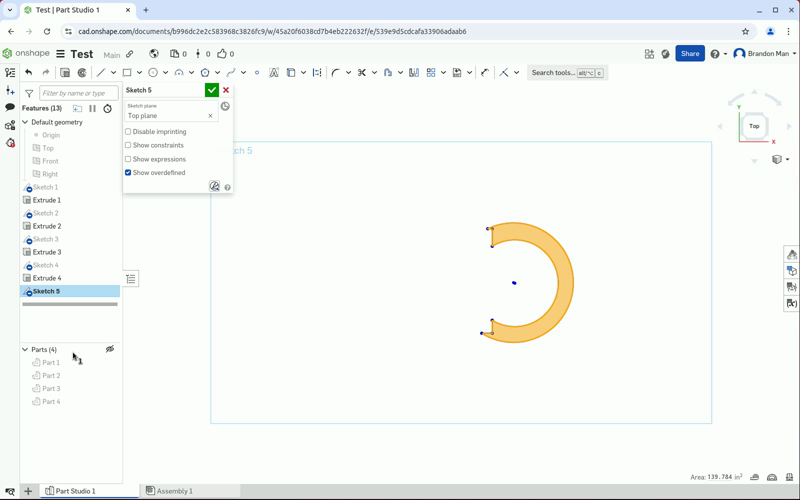
key(shift+y)
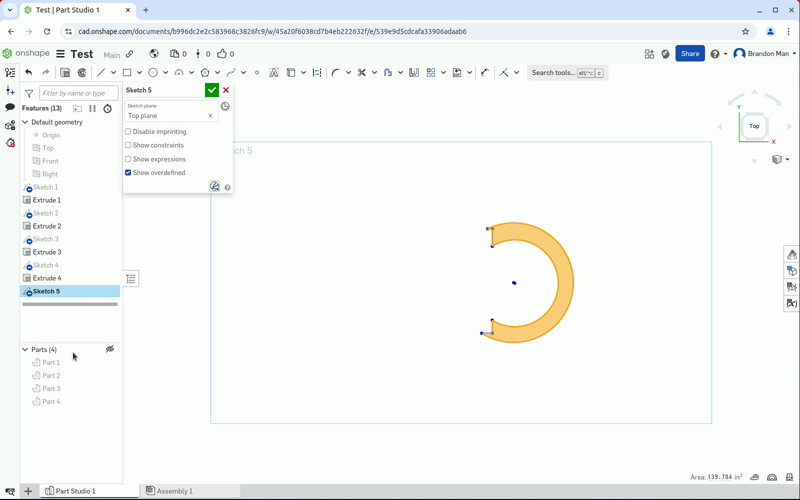
key(shift+e)
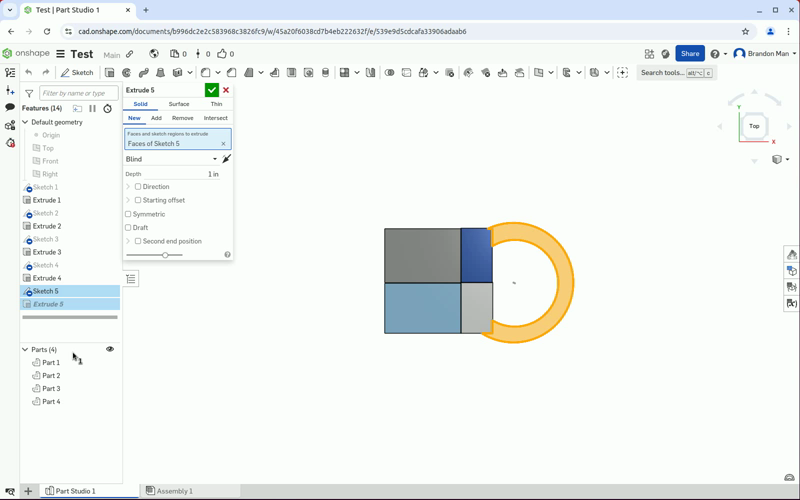
mouse_move(143, 106)
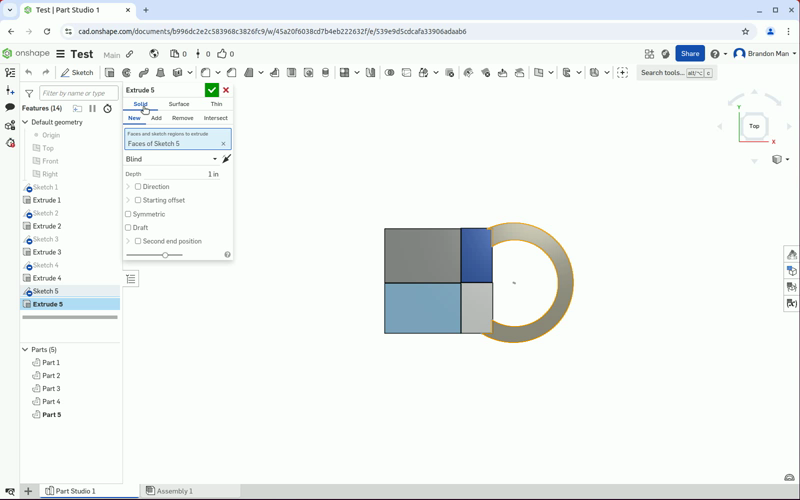
click(143, 106)
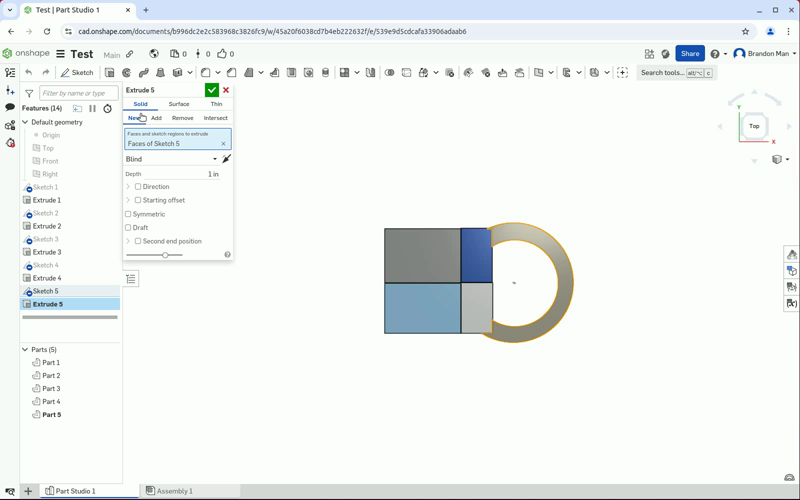
mouse_move(137, 120)
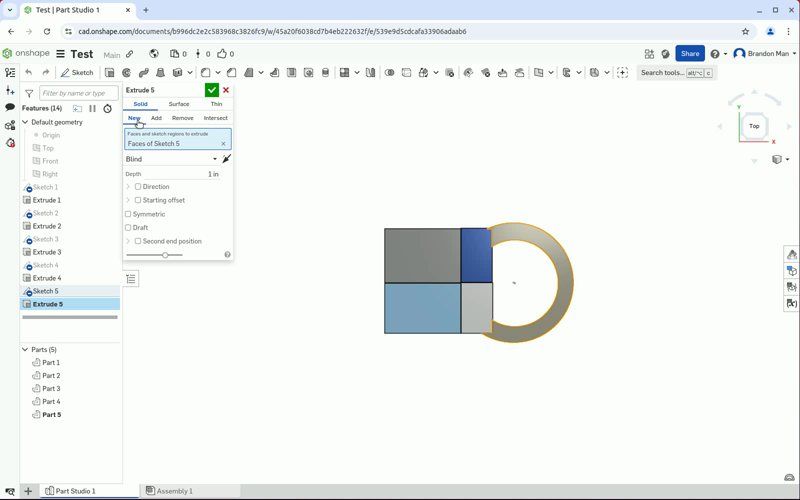
click(137, 120)
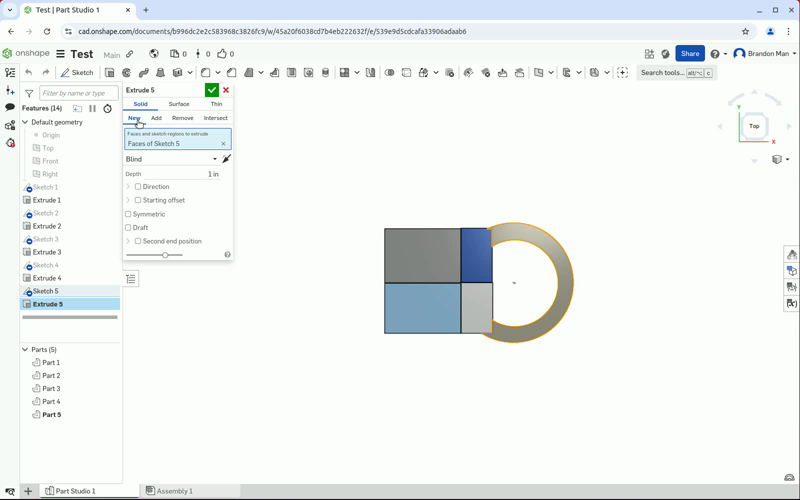
key(tab, 4)
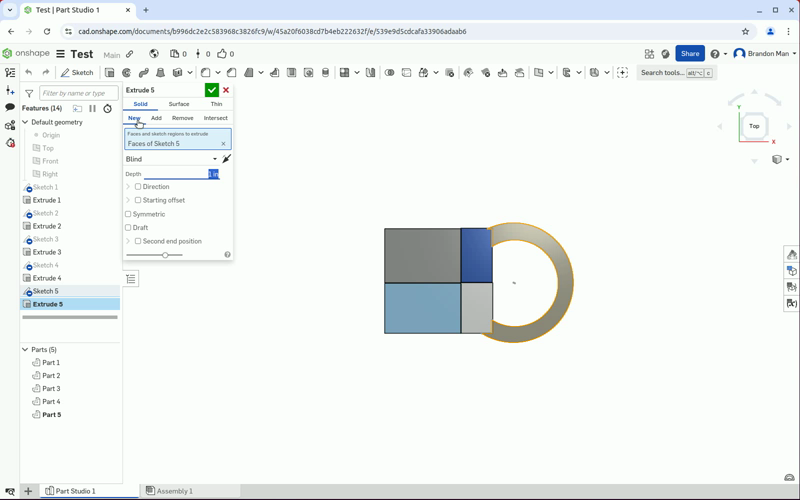
text(9.147)
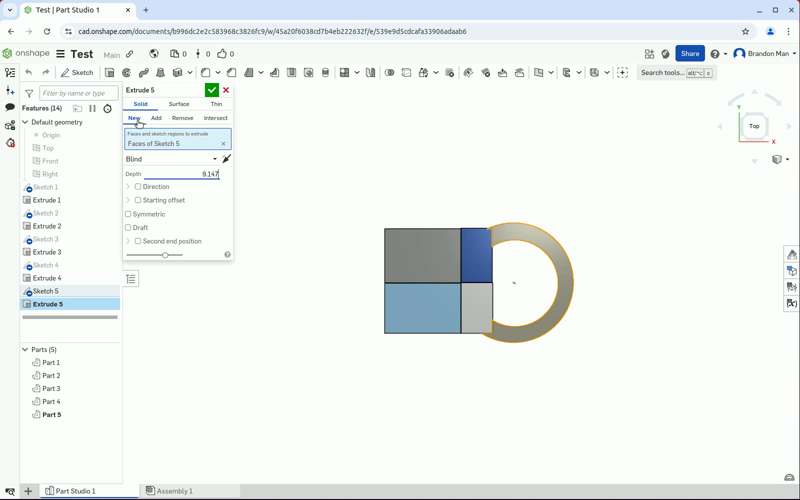
key(enter)
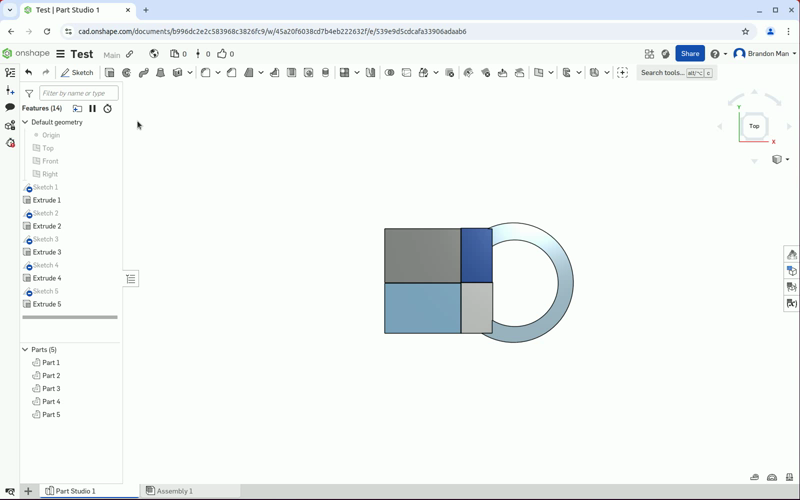
key(shift+h)
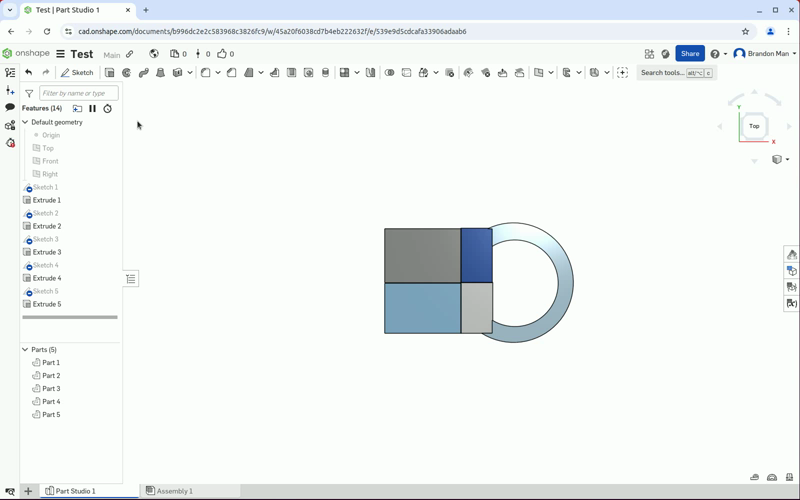
key(shift+h)
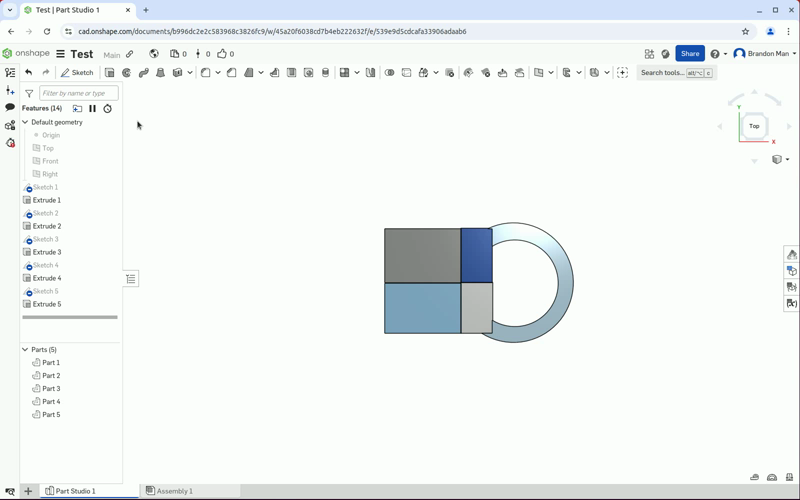
mouse_move(73, 189)
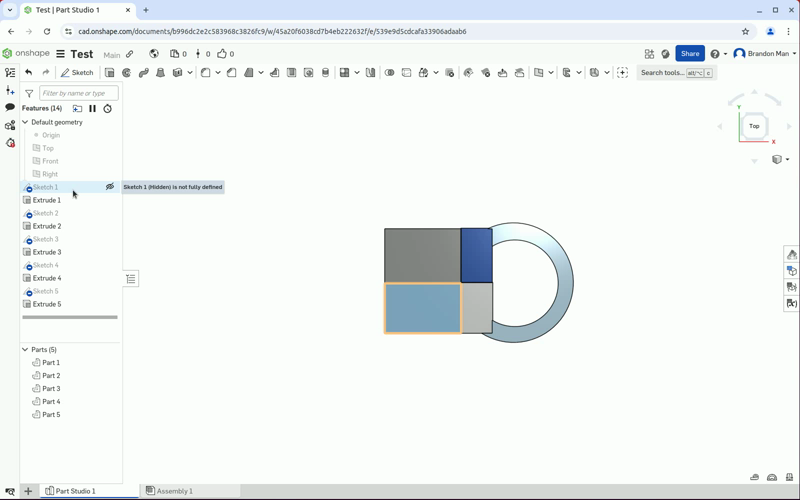
click(73, 189)
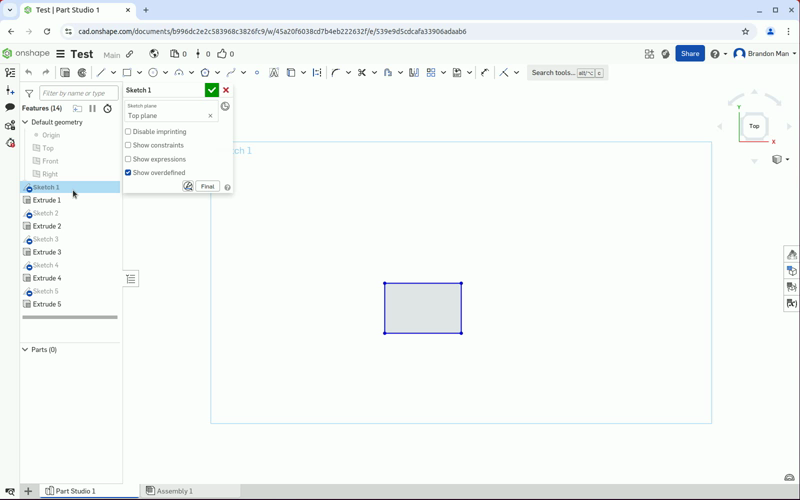
mouse_move(229, 92)
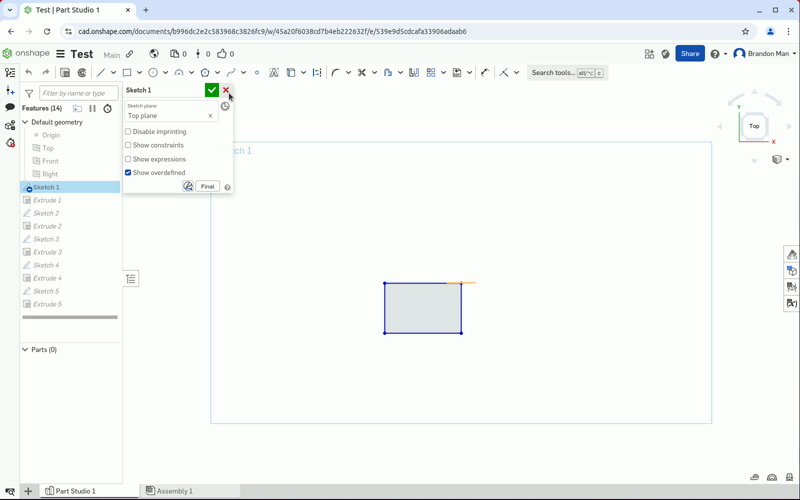
click(229, 92)
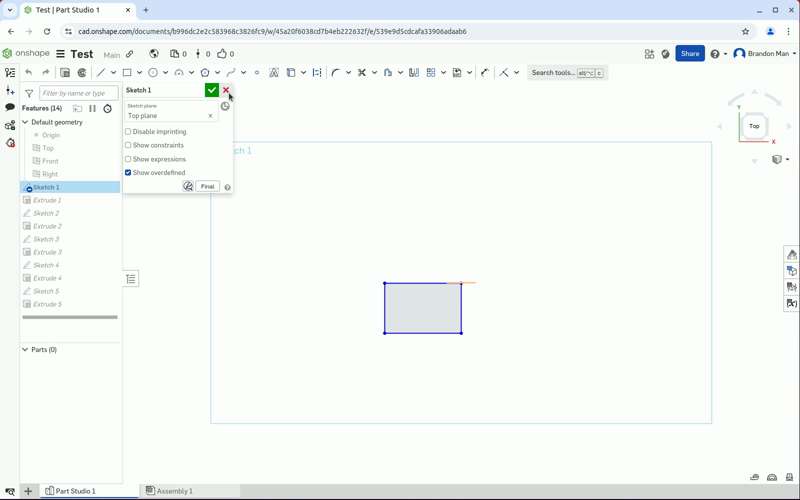
key(shift+s)
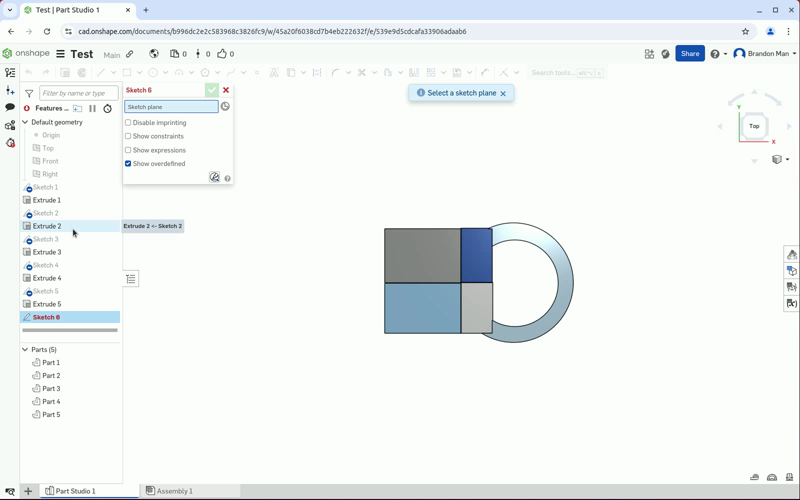
scroll(3)
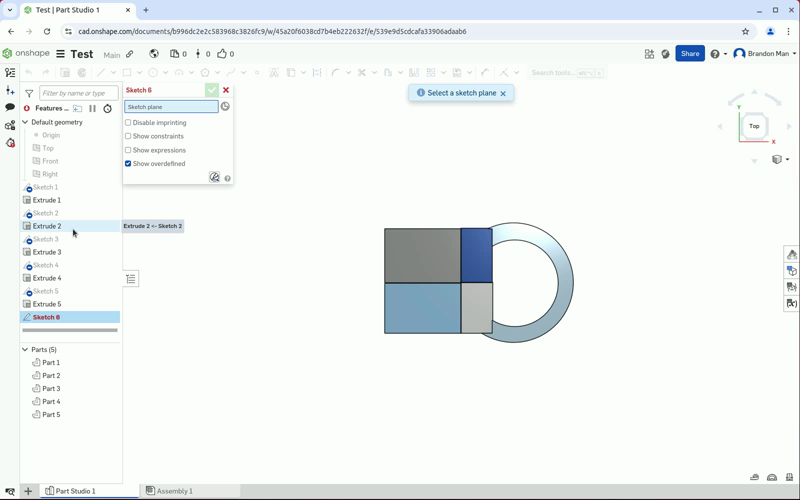
mouse_move(73, 150)
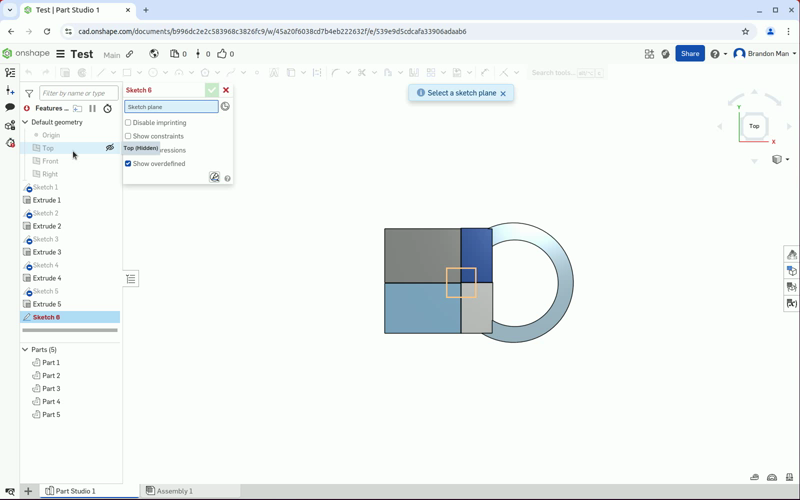
click(73, 150)
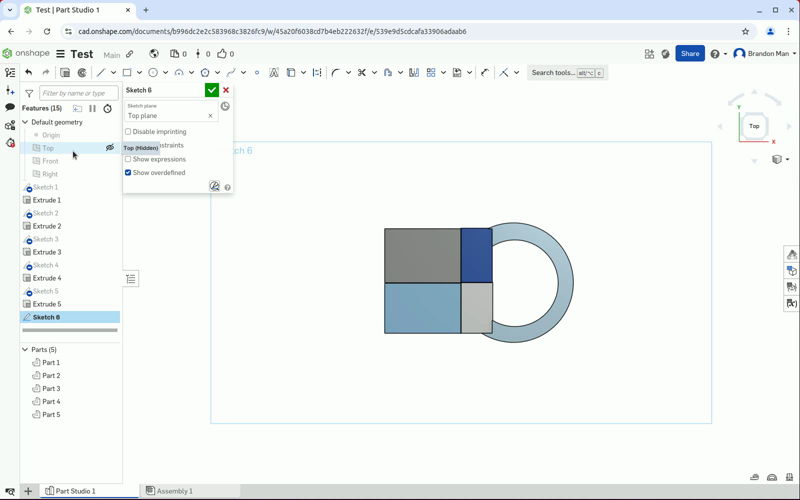
mouse_move(73, 352)
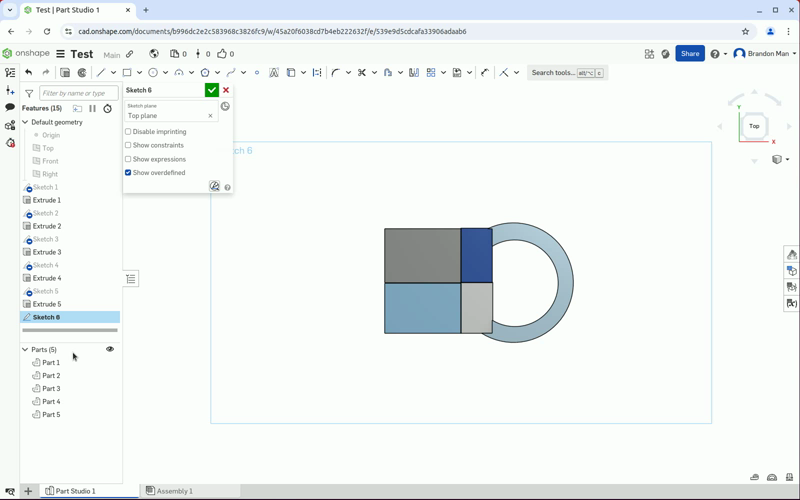
key(y)
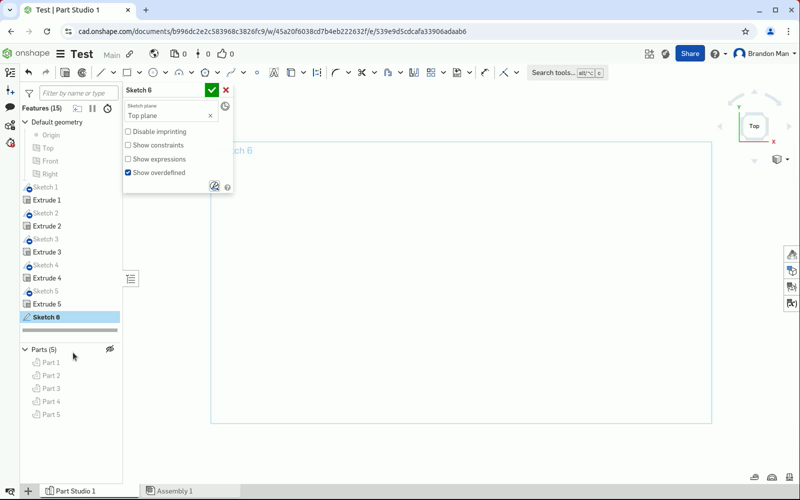
key(l)
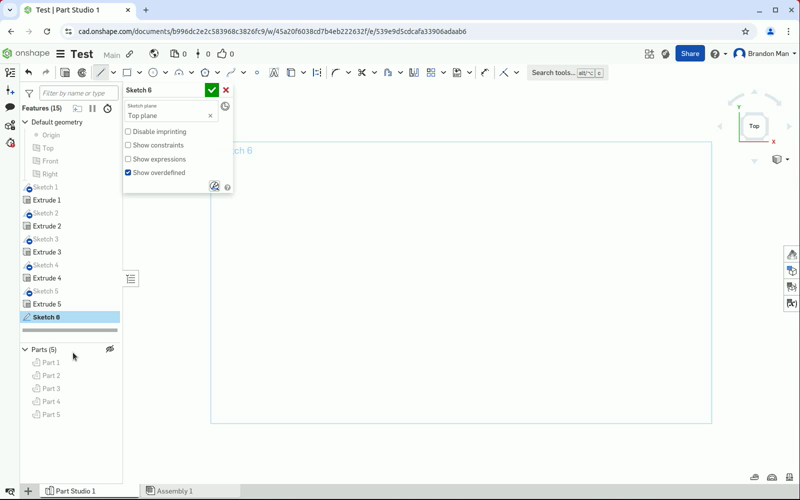
key_down(shift)
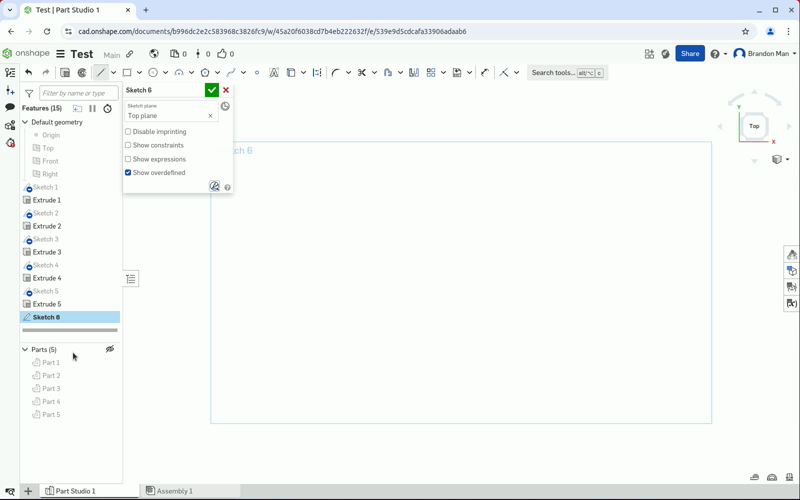
mouse_move(481, 333)
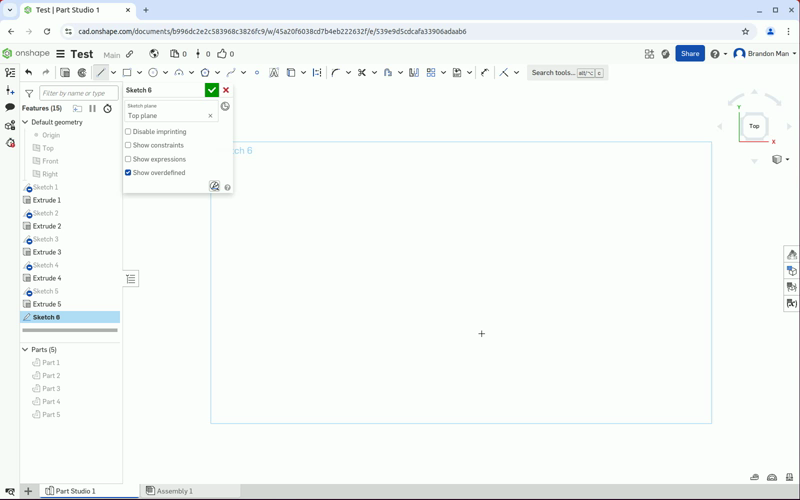
click(481, 333)
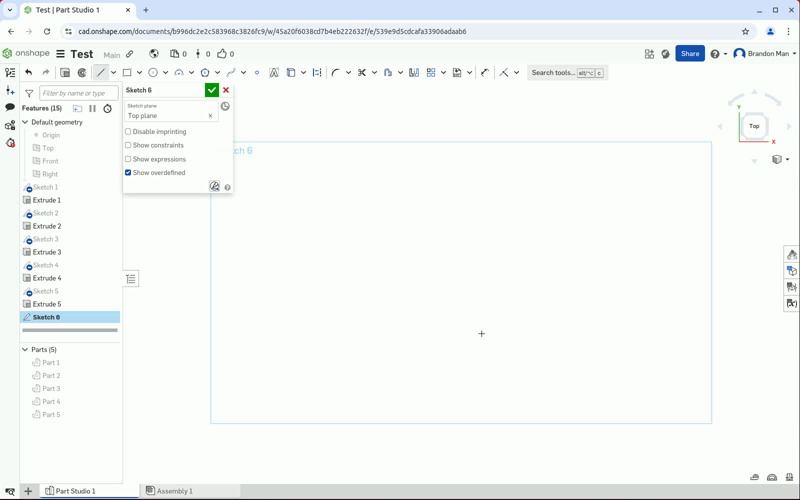
key_up(shift)
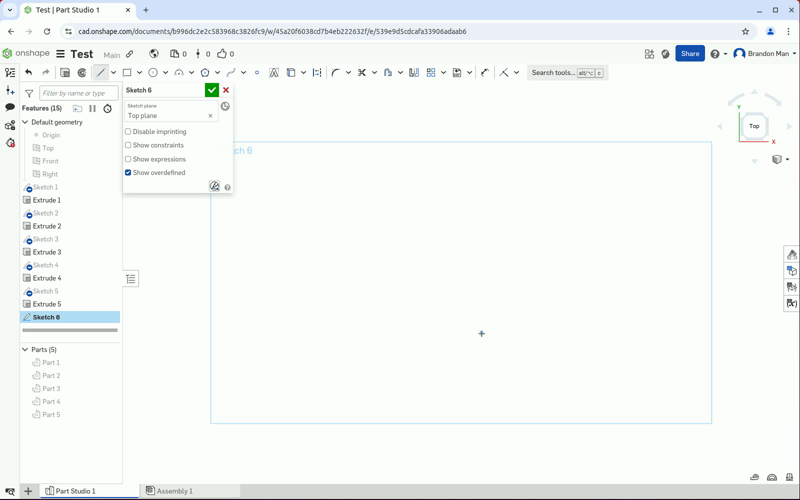
key_down(shift)
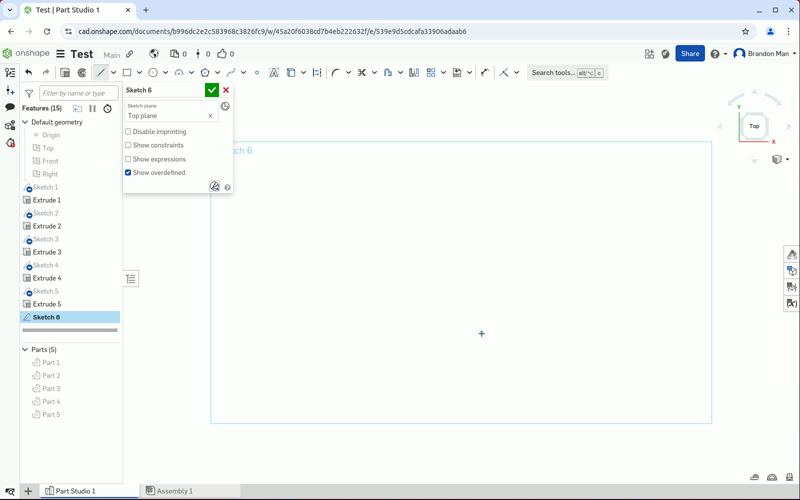
mouse_move(511, 333)
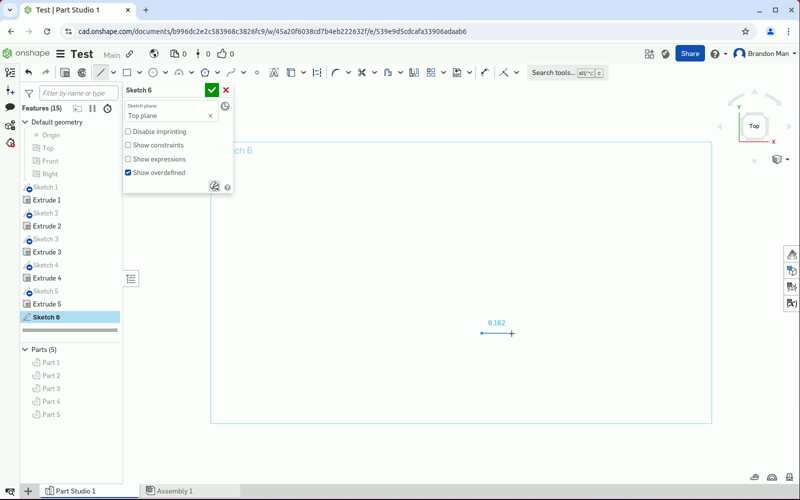
mouse_move(491, 333)
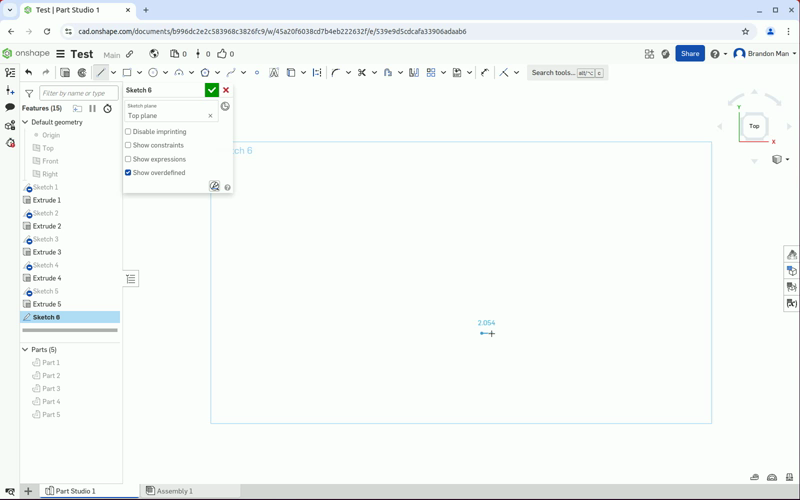
click(491, 333)
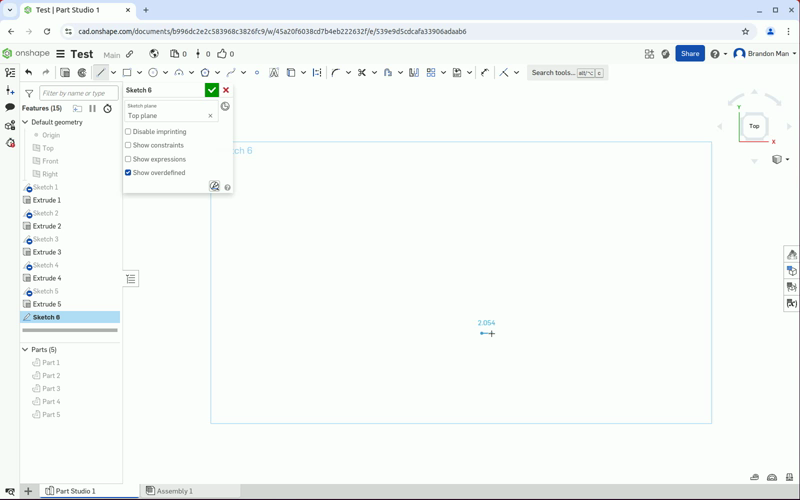
key_up(shift)
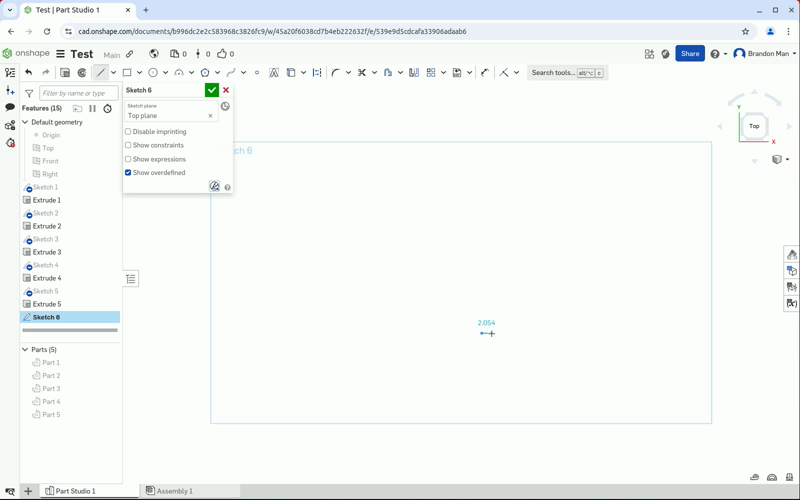
key_down(shift)
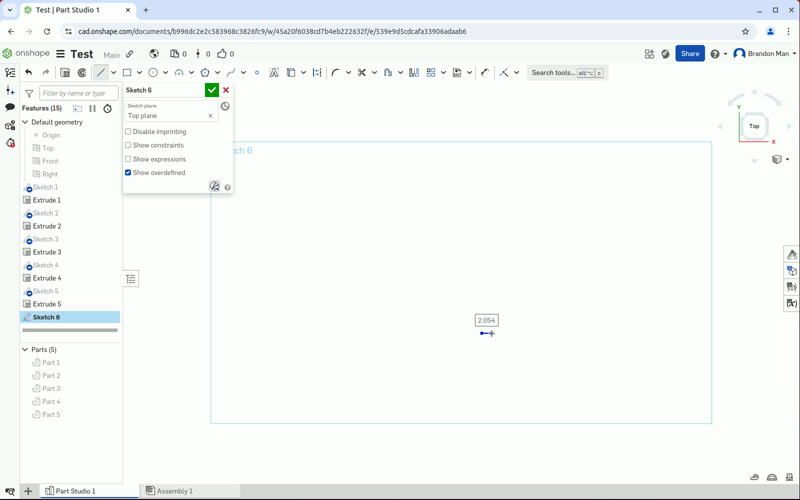
mouse_move(521, 333)
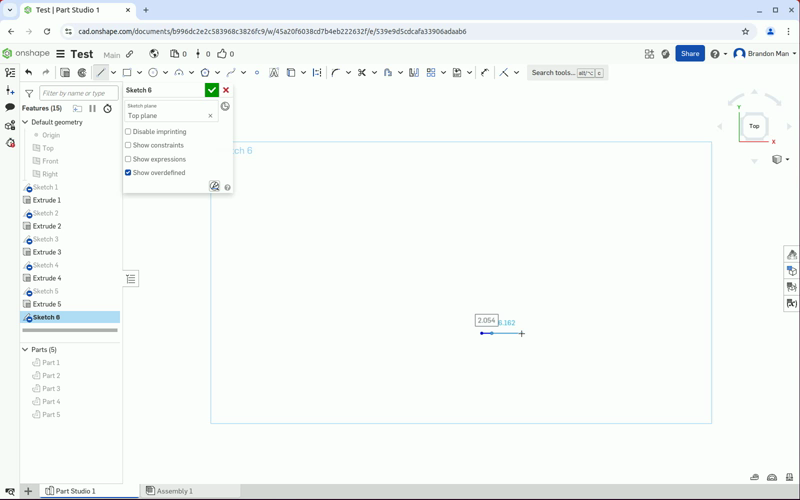
mouse_move(491, 320)
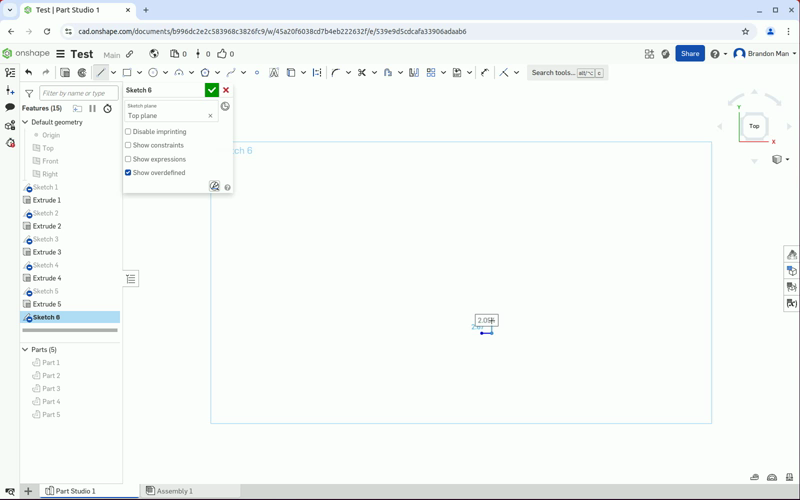
click(491, 320)
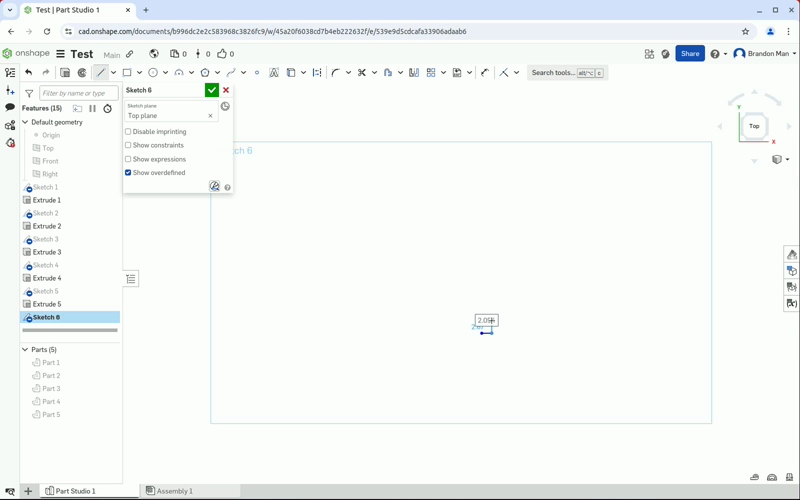
key_up(shift)
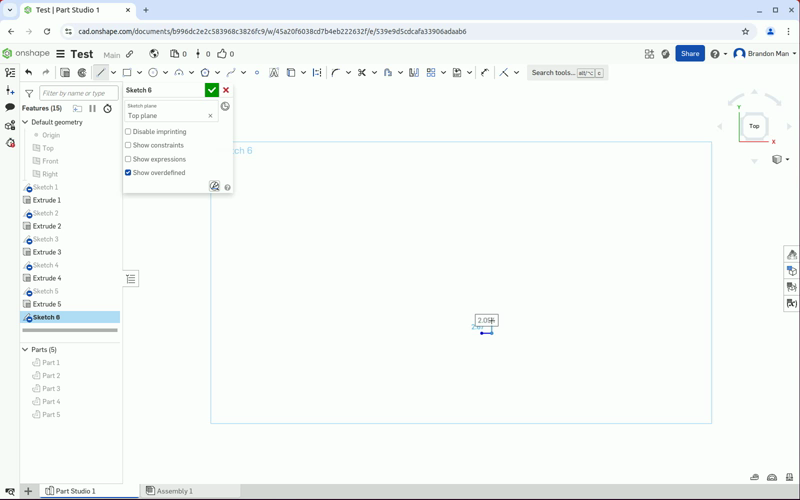
key(esc)
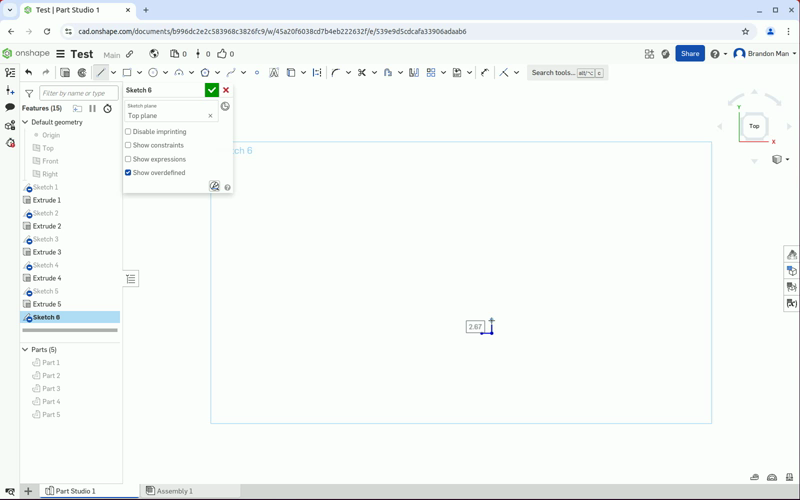
key(a)
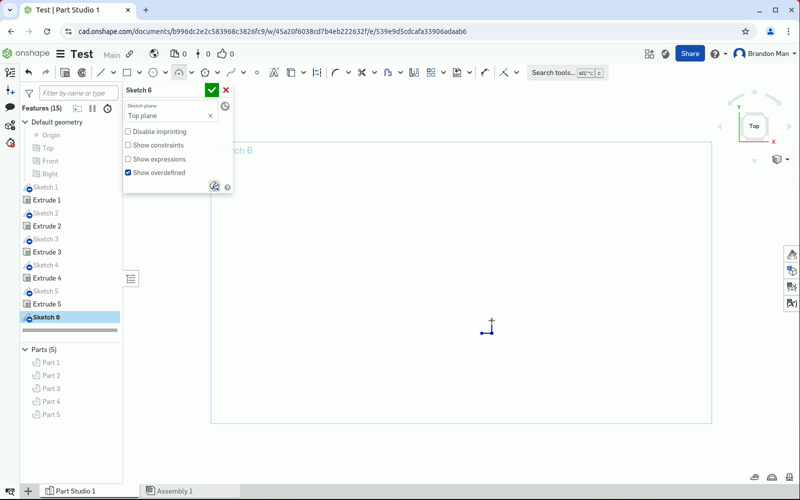
mouse_move(491, 320)
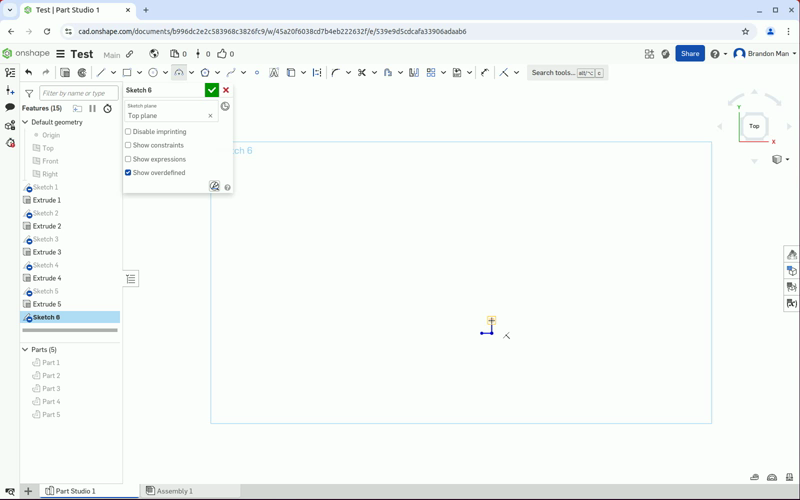
click(491, 320)
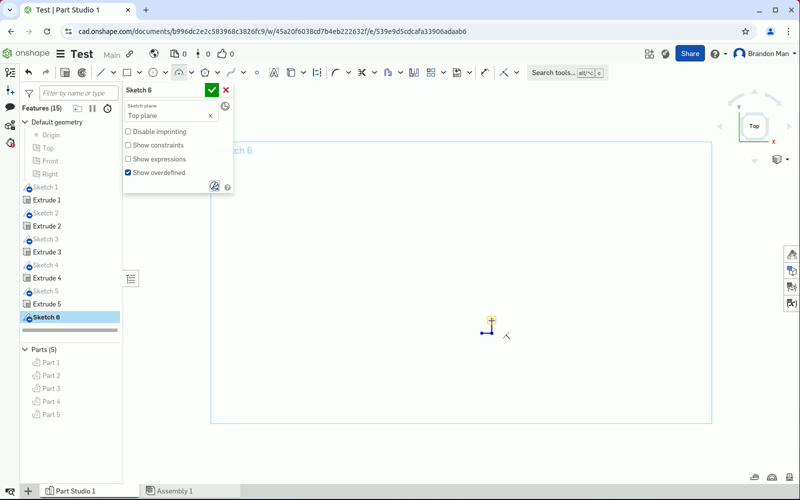
key_down(shift)
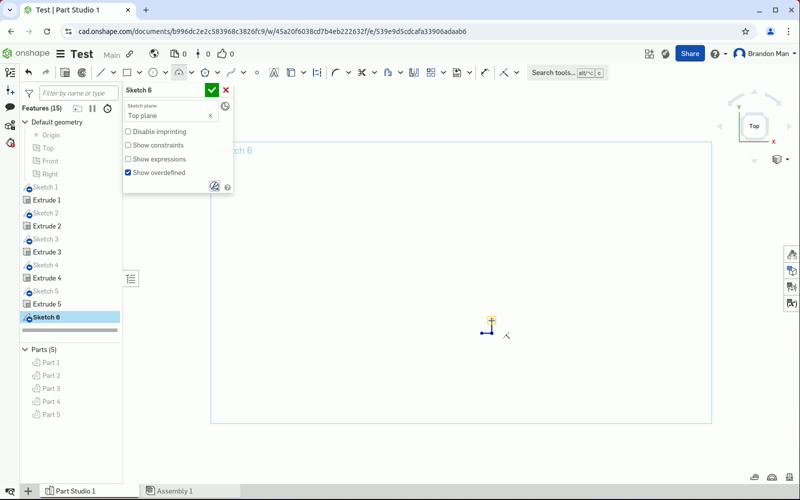
mouse_move(491, 245)
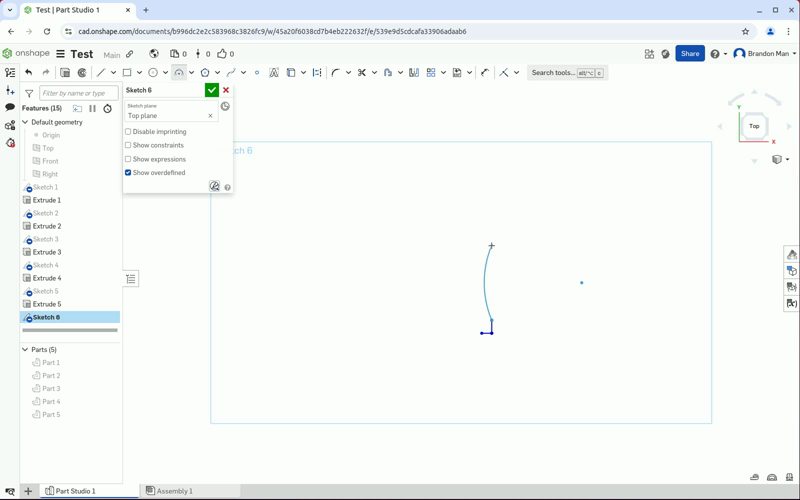
click(491, 245)
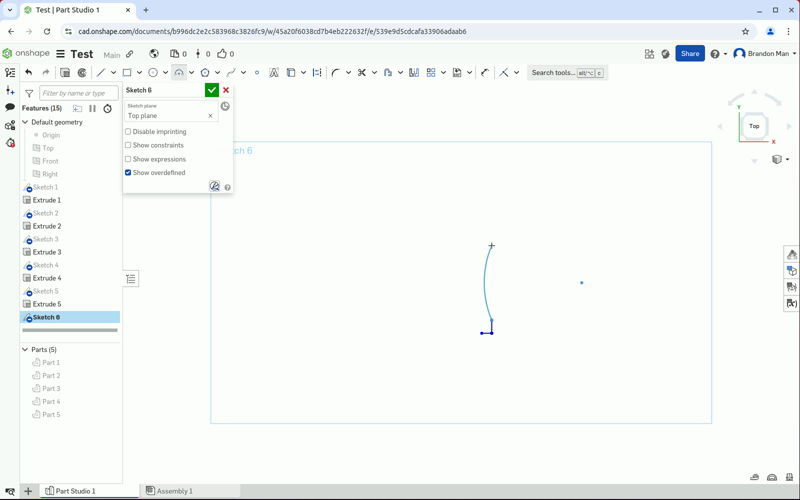
mouse_move(470, 282)
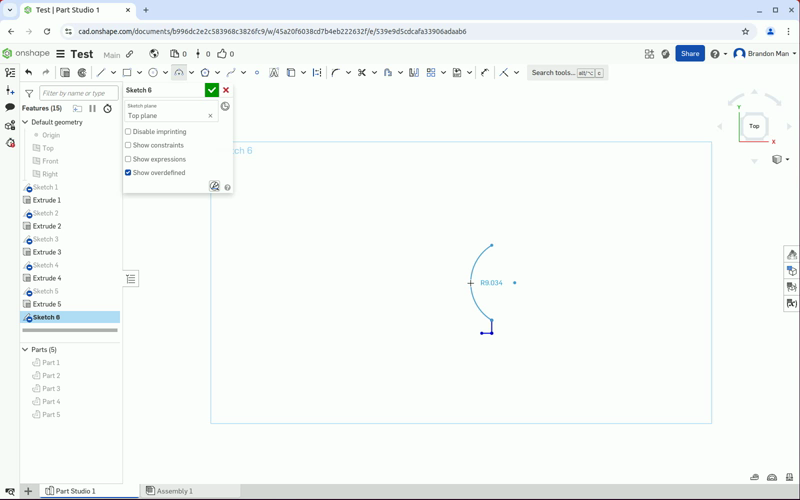
click(470, 282)
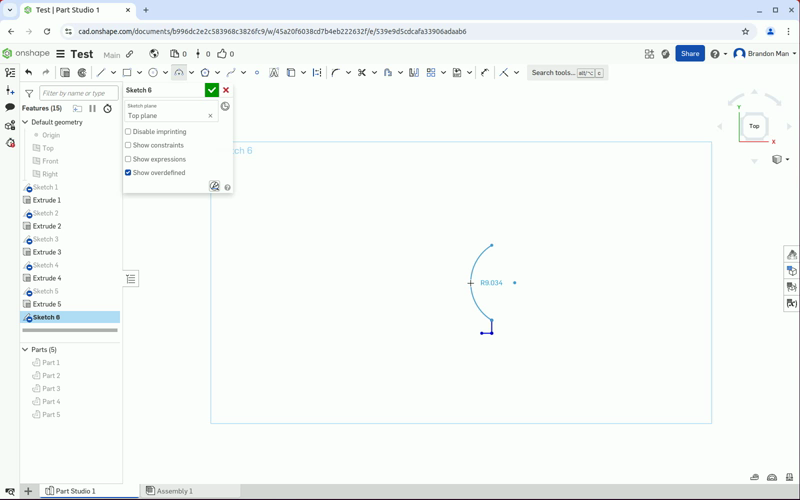
key_up(shift)
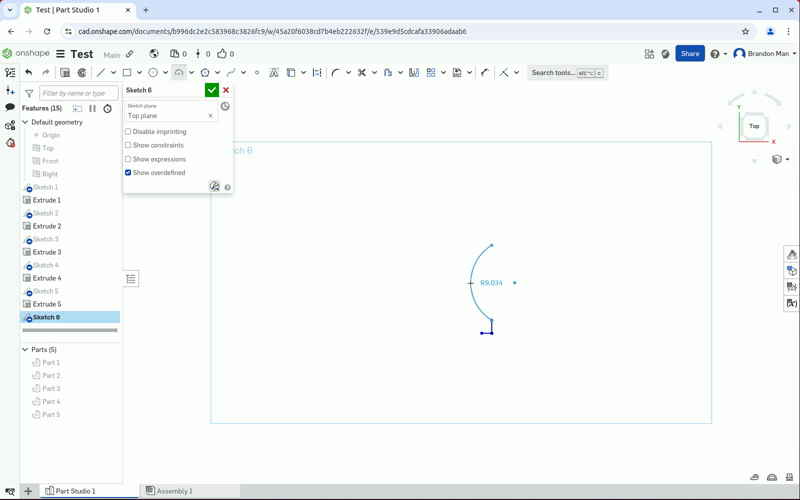
key(esc)
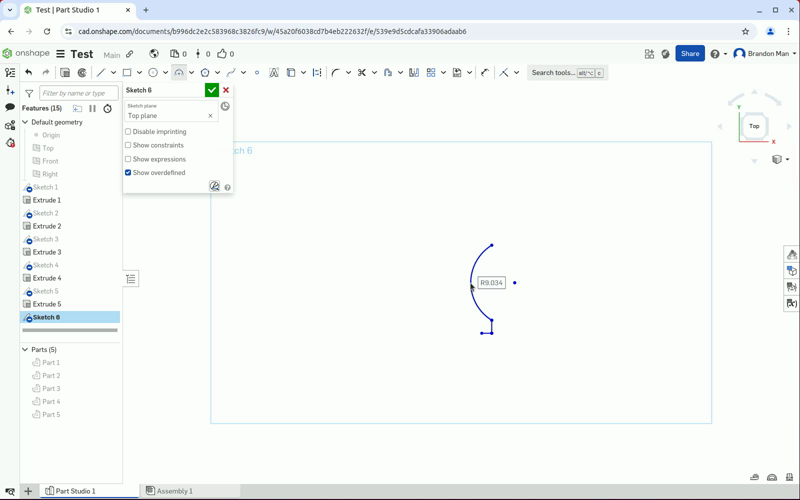
key(l)
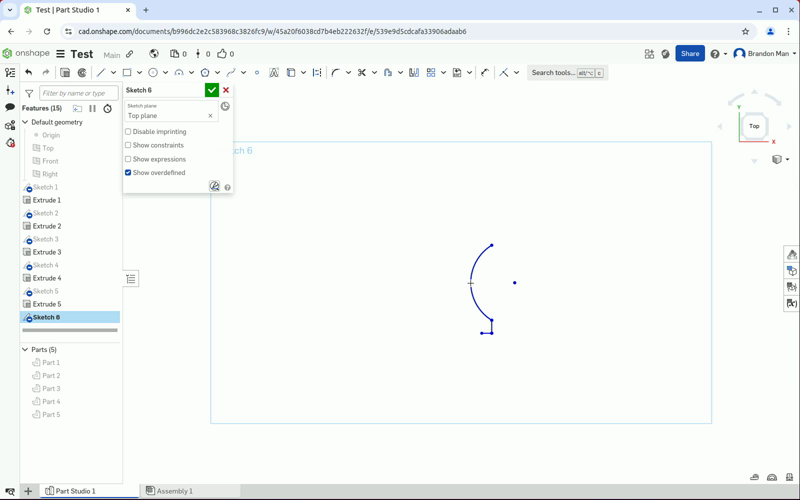
mouse_move(491, 245)
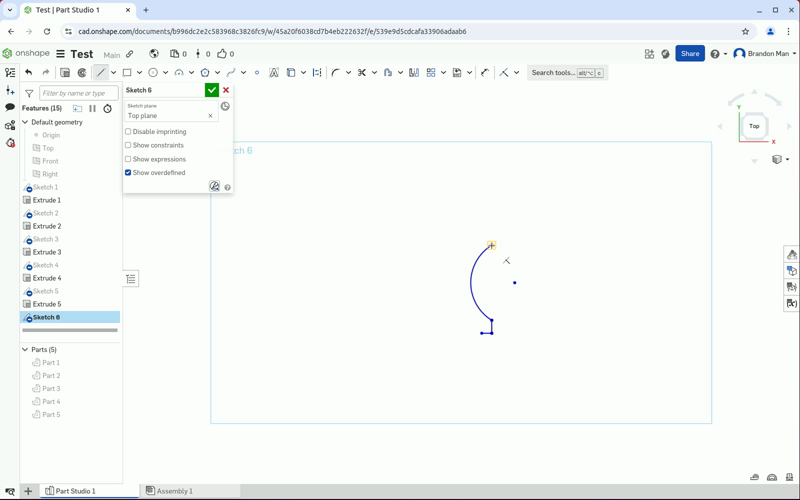
click(491, 245)
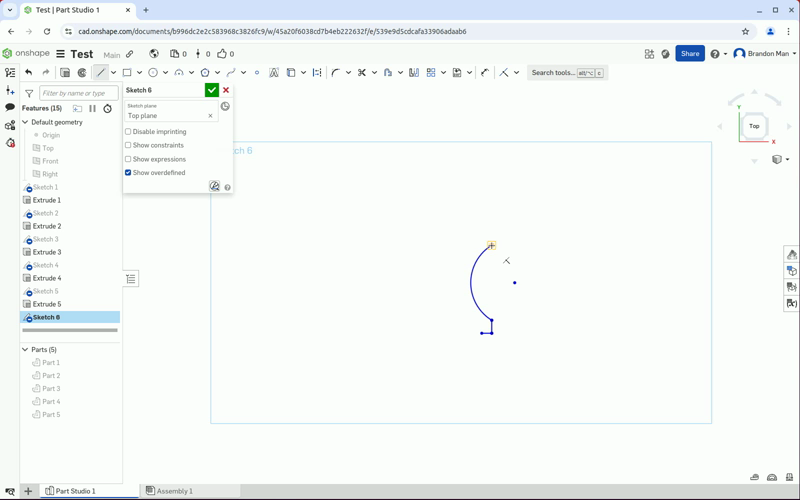
key_down(shift)
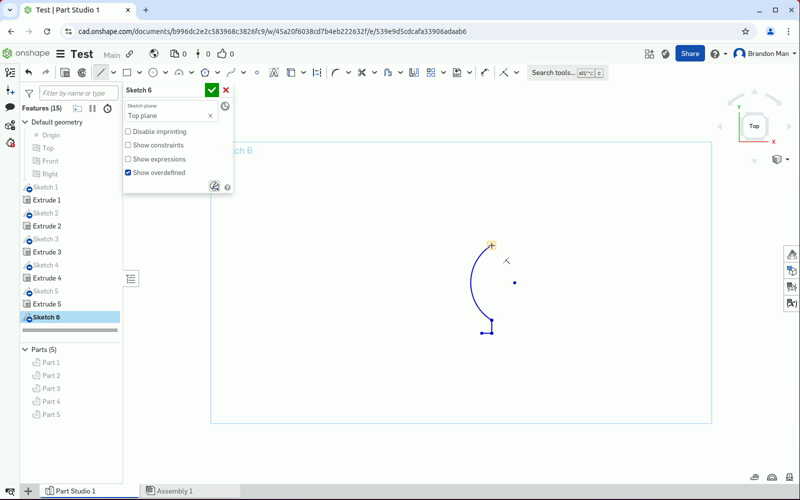
mouse_move(521, 245)
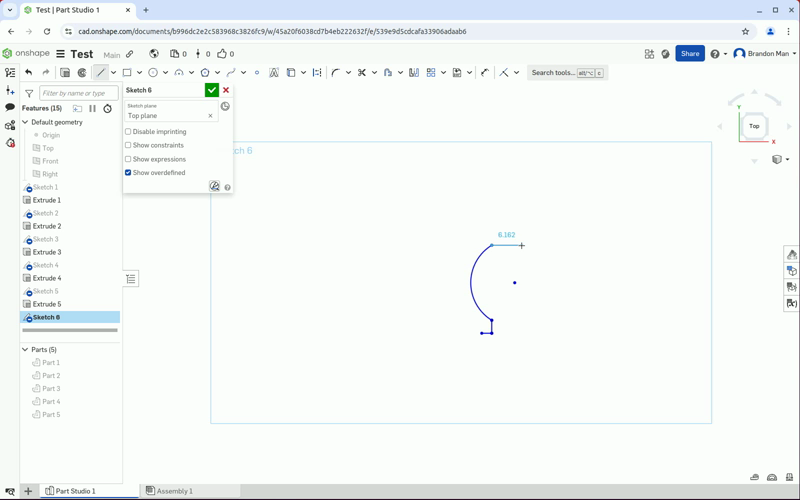
mouse_move(491, 228)
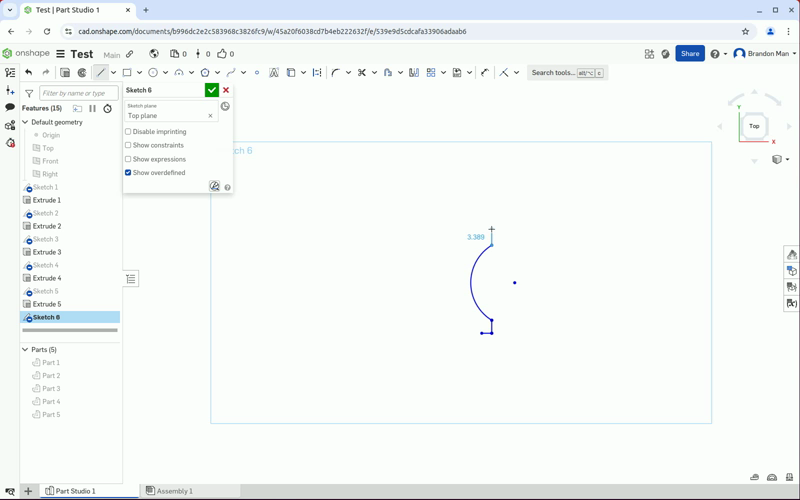
click(491, 228)
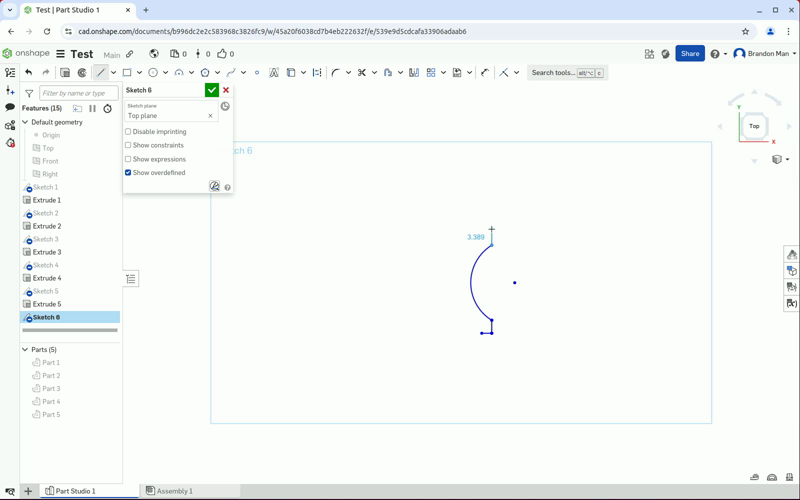
key_up(shift)
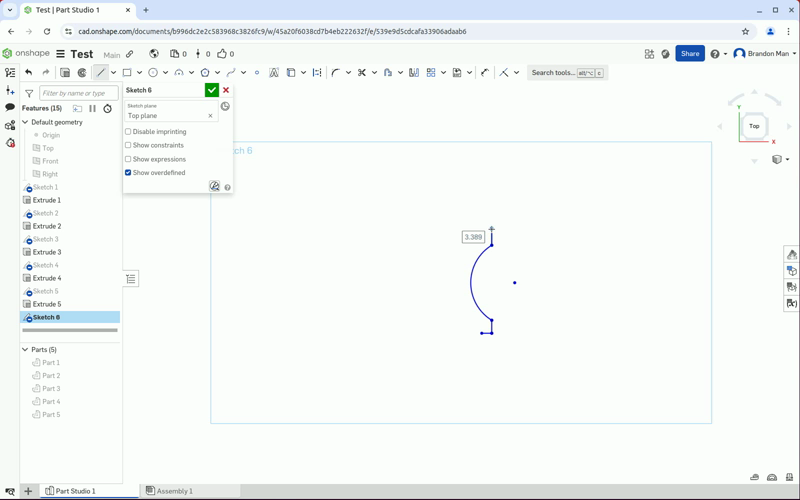
key_down(shift)
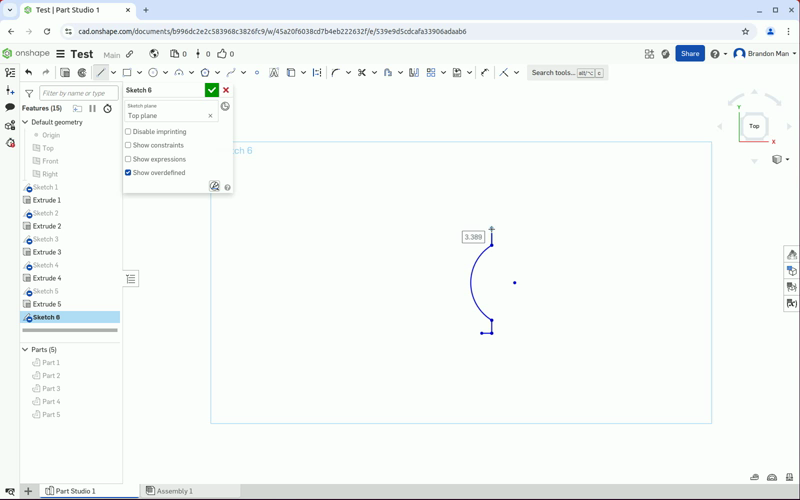
mouse_move(521, 228)
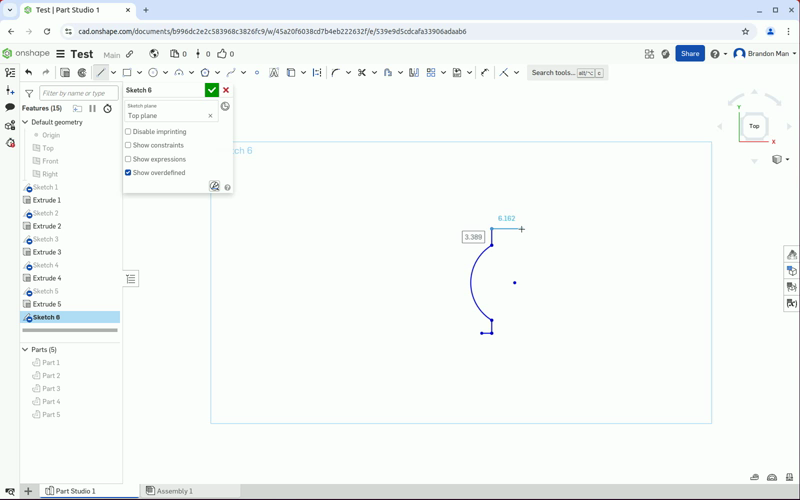
mouse_move(488, 228)
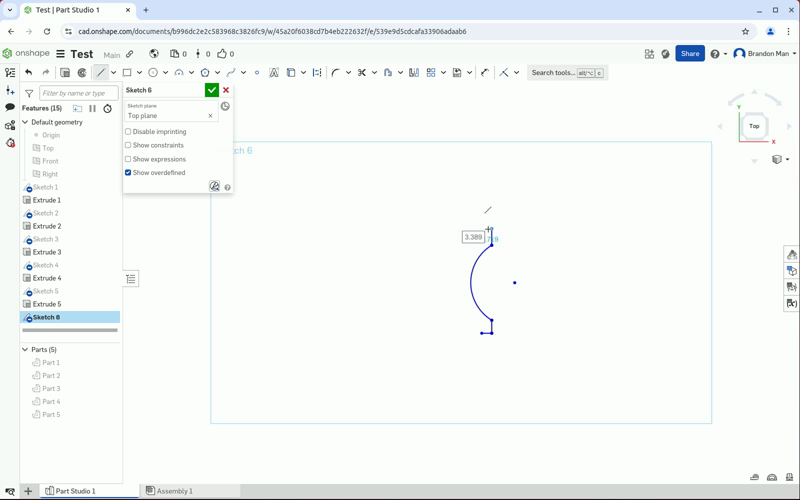
scroll(6)
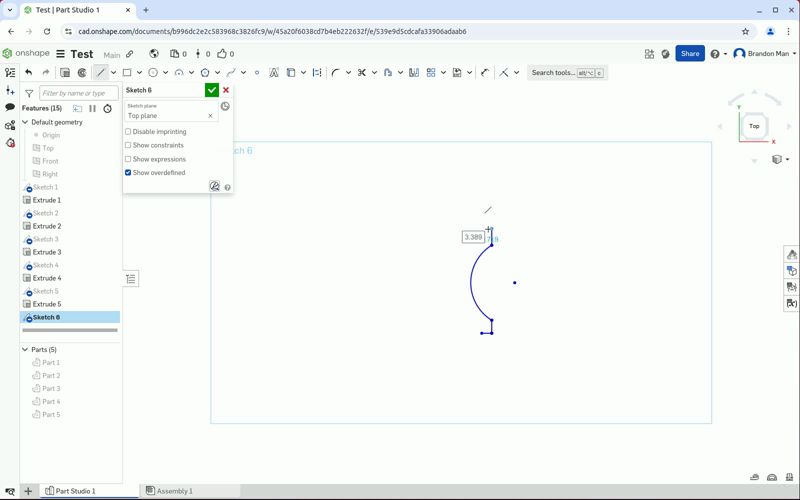
scroll(6)
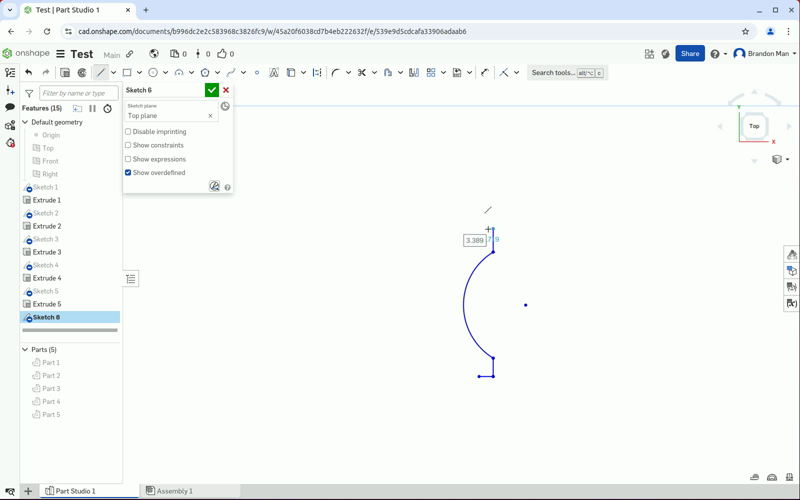
scroll(6)
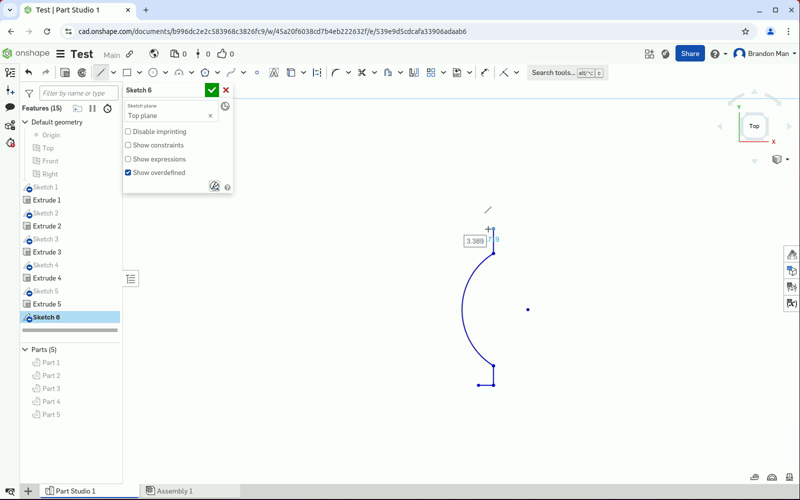
scroll(6)
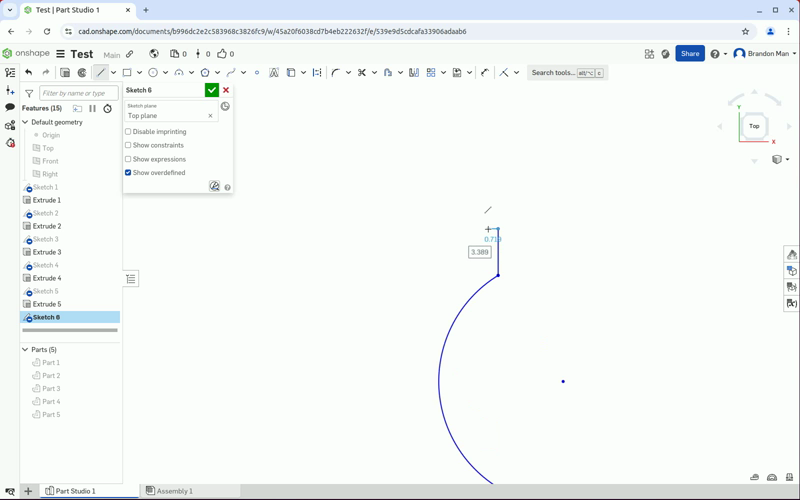
scroll(6)
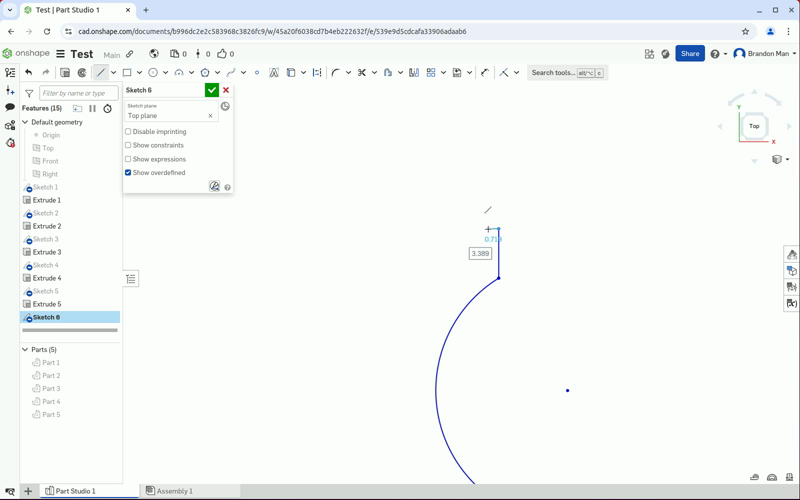
scroll(6)
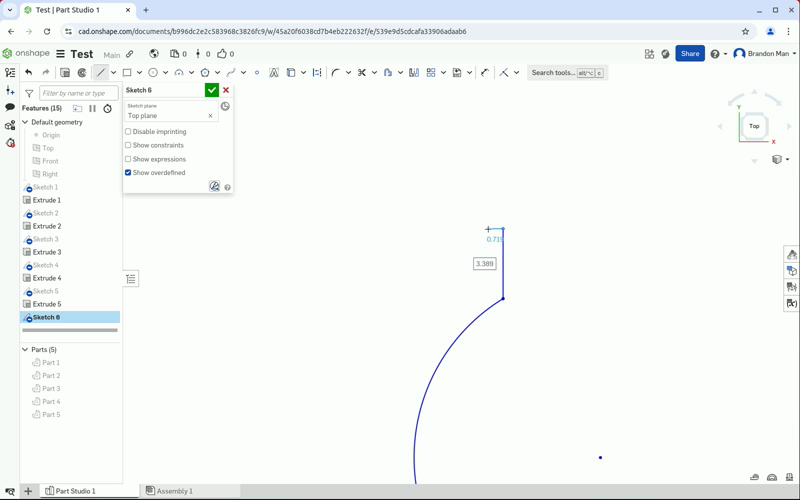
scroll(6)
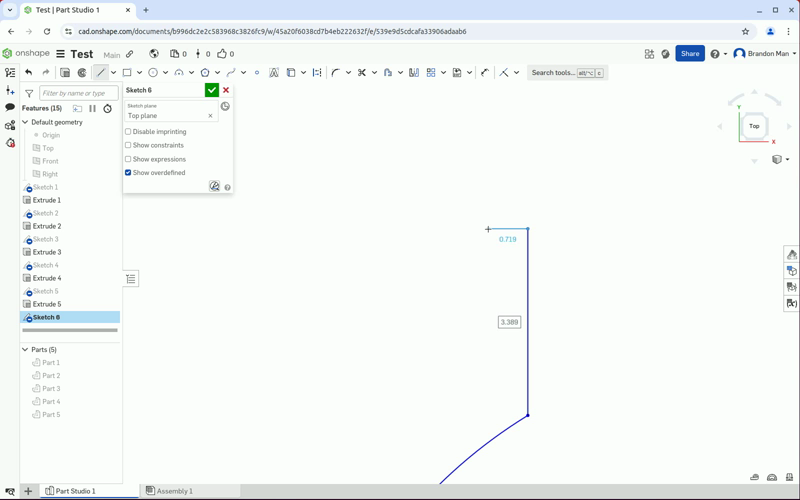
click(488, 228)
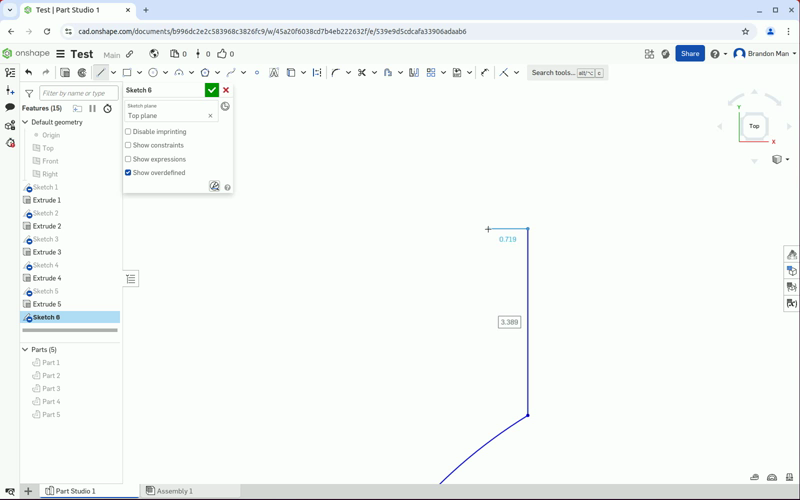
scroll(-6)
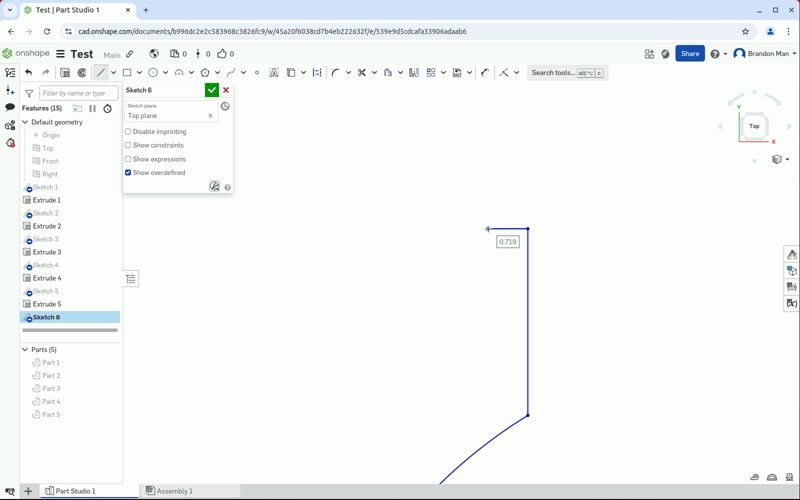
scroll(-6)
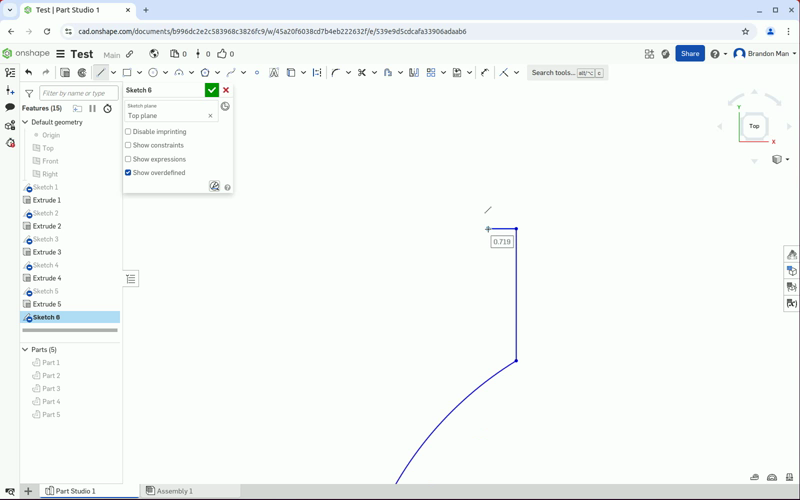
scroll(-6)
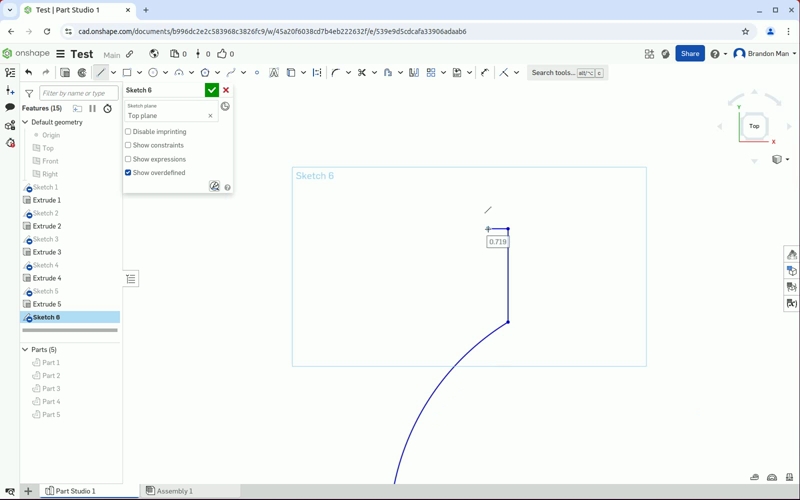
scroll(-6)
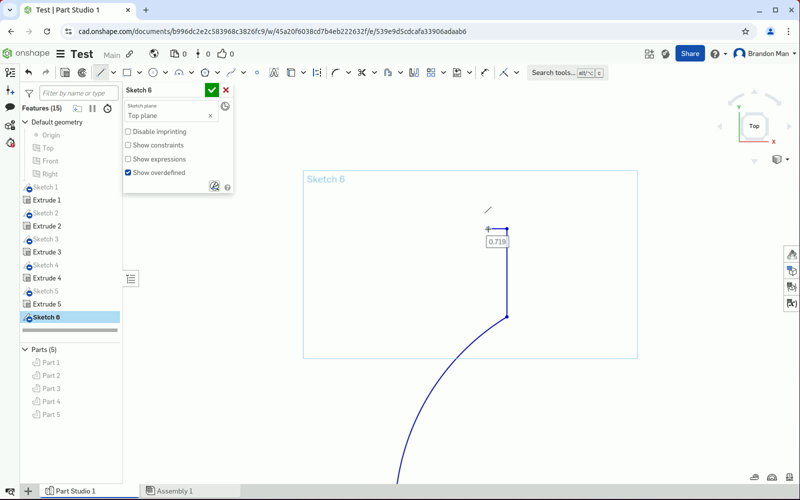
scroll(-6)
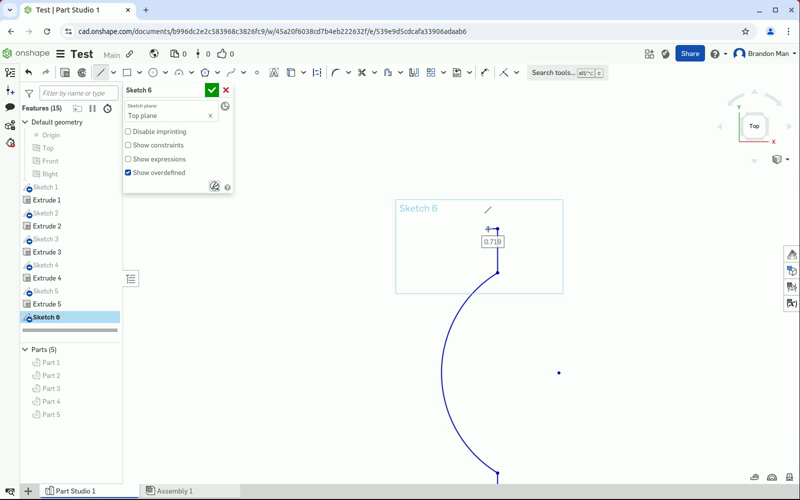
scroll(-6)
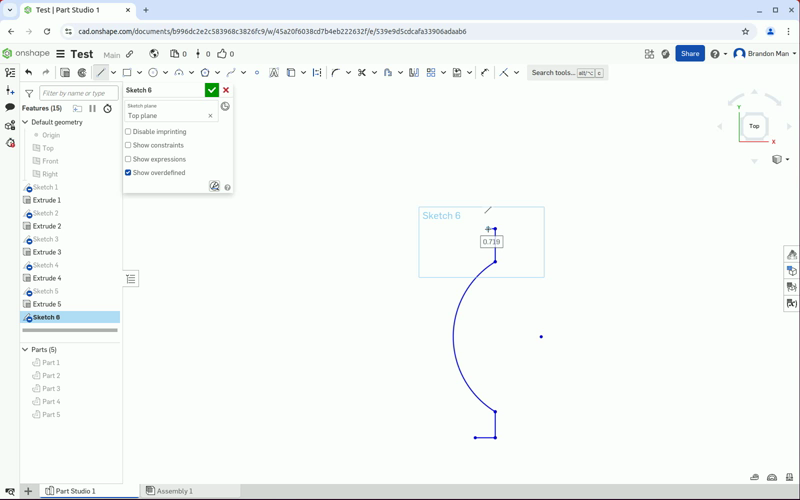
scroll(-6)
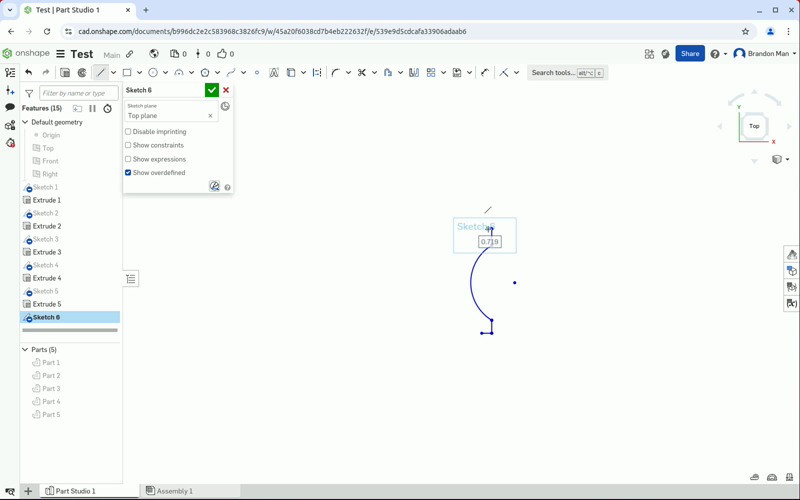
key_up(shift)
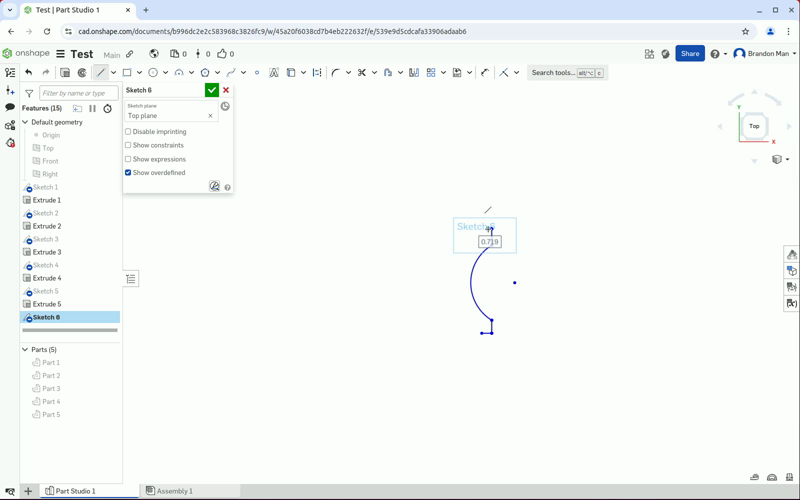
key(esc)
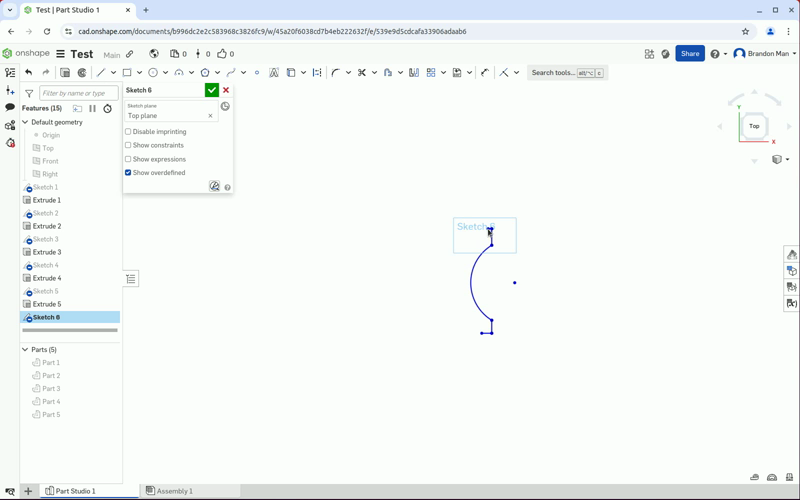
key(a)
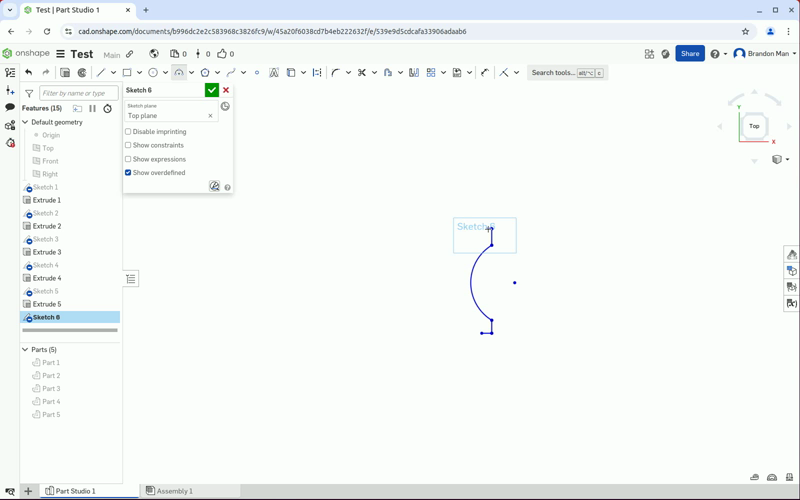
mouse_move(488, 228)
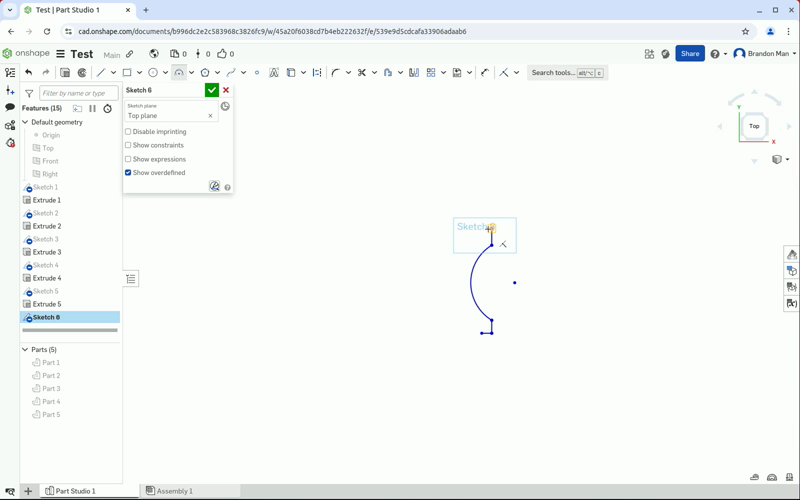
scroll(6)
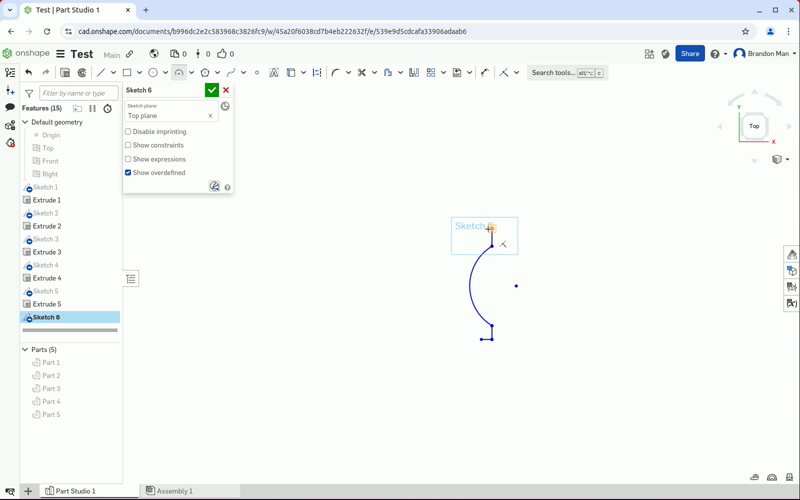
scroll(6)
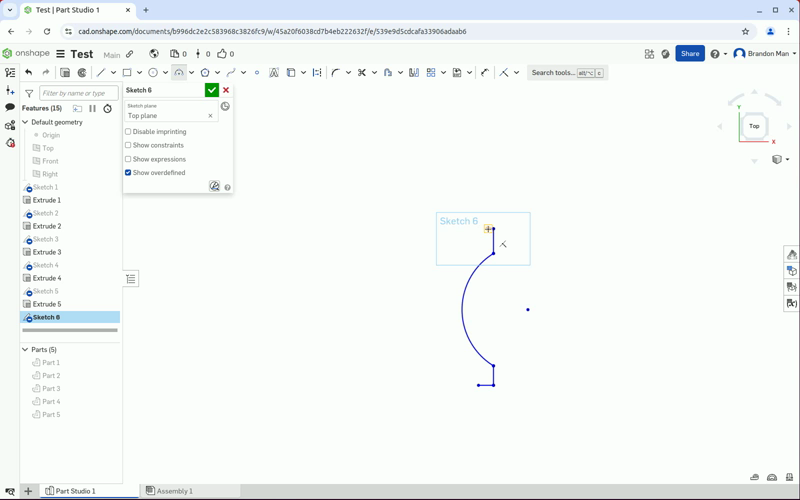
scroll(6)
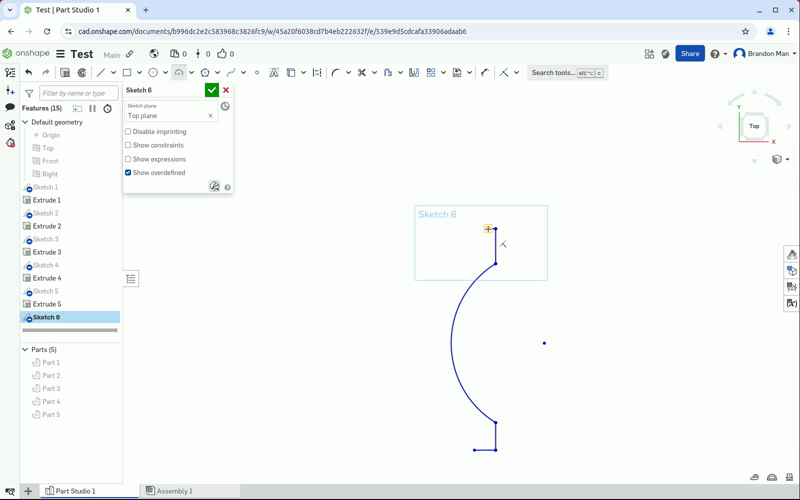
scroll(6)
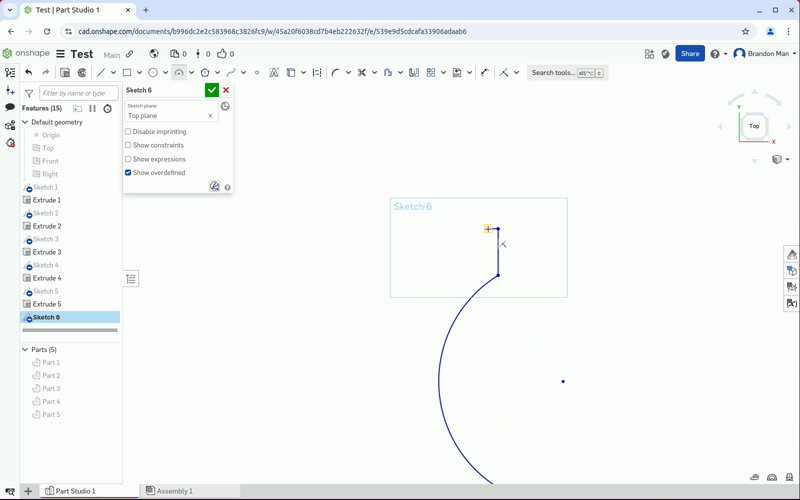
scroll(6)
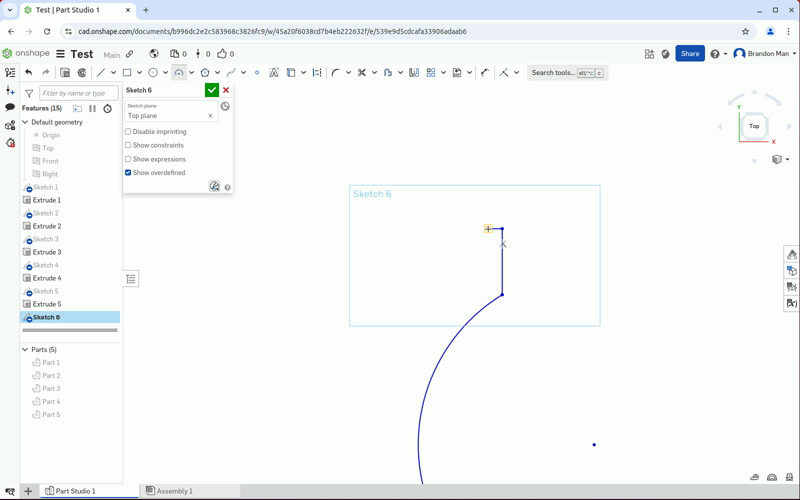
scroll(6)
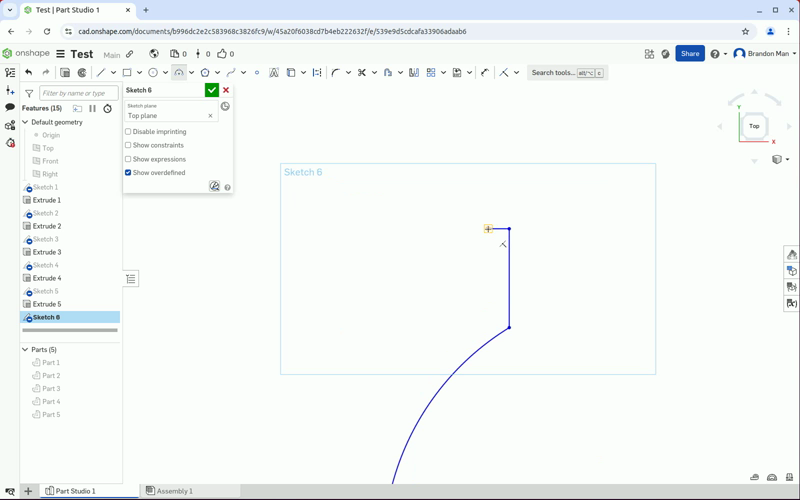
scroll(6)
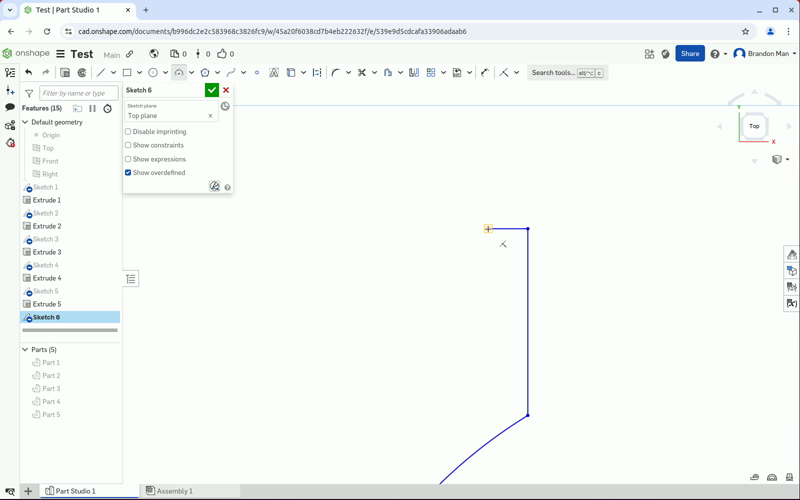
click(488, 228)
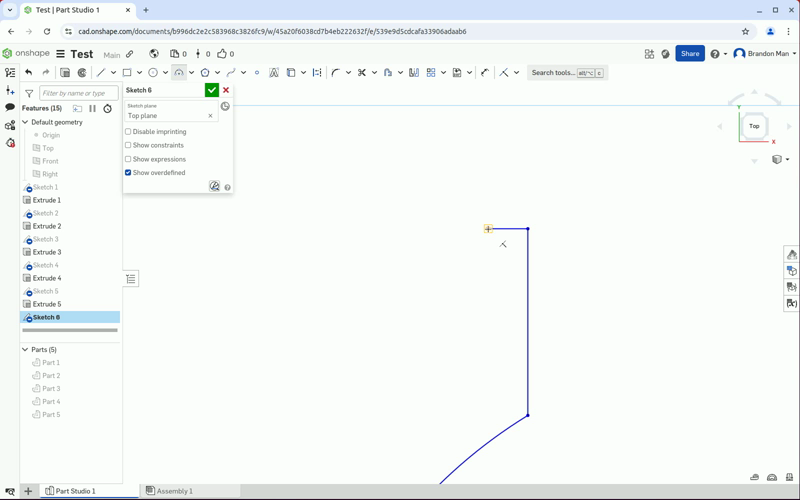
scroll(-6)
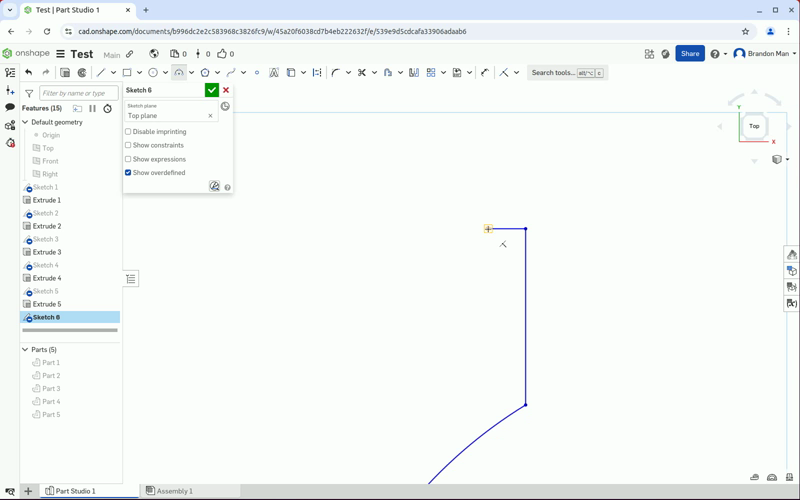
scroll(-6)
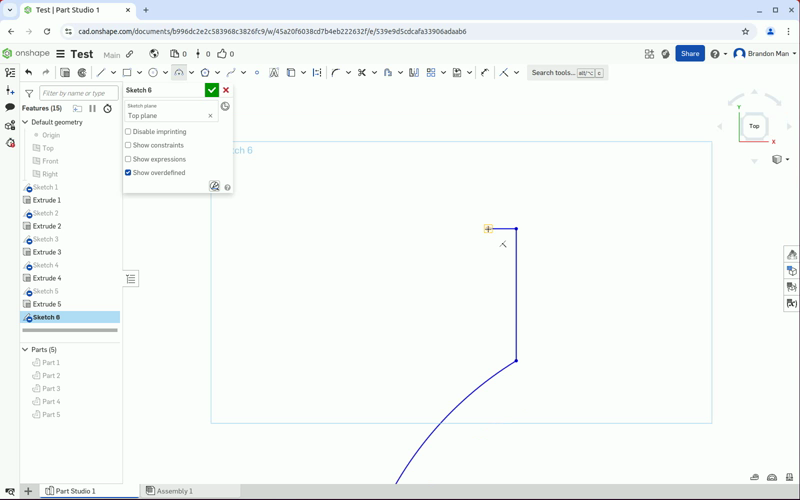
scroll(-6)
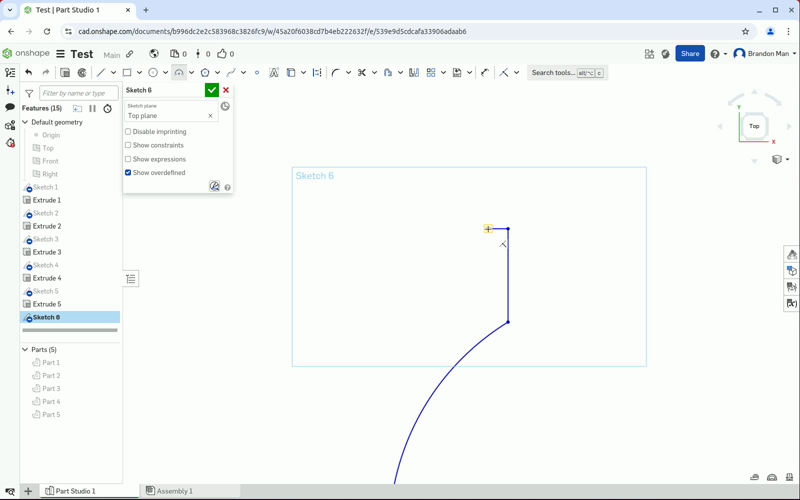
scroll(-6)
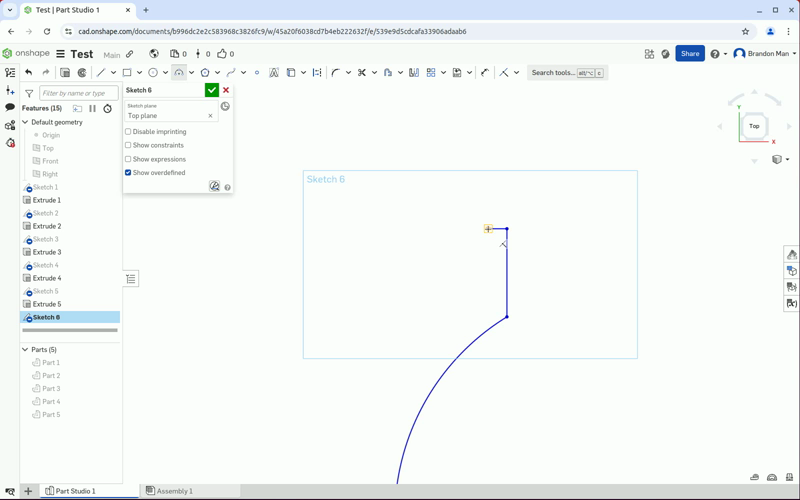
scroll(-6)
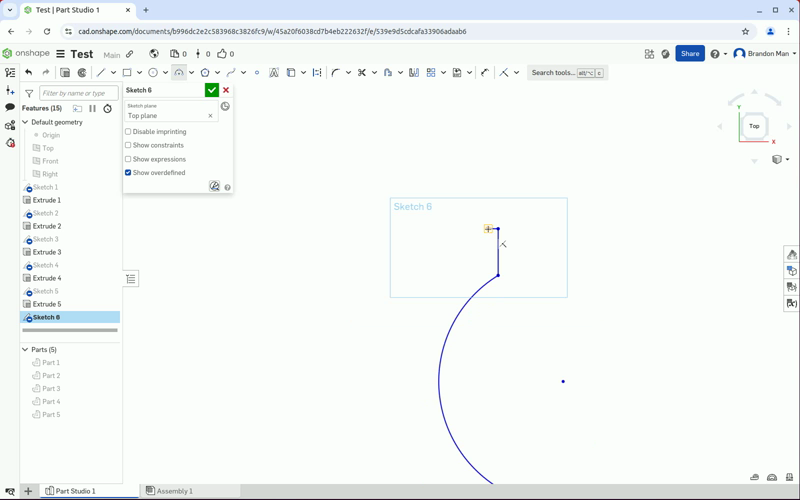
scroll(-6)
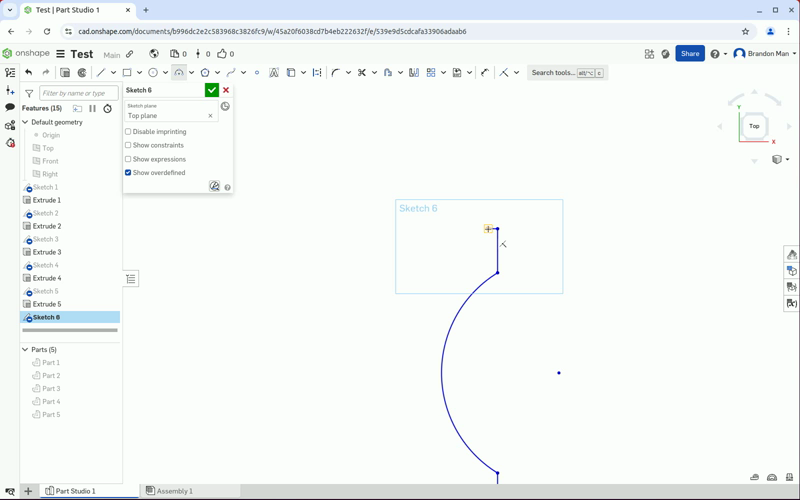
scroll(-6)
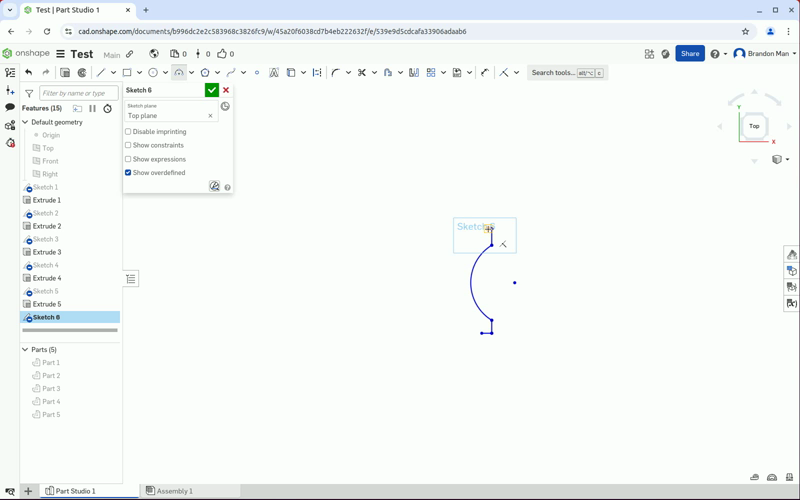
mouse_move(481, 333)
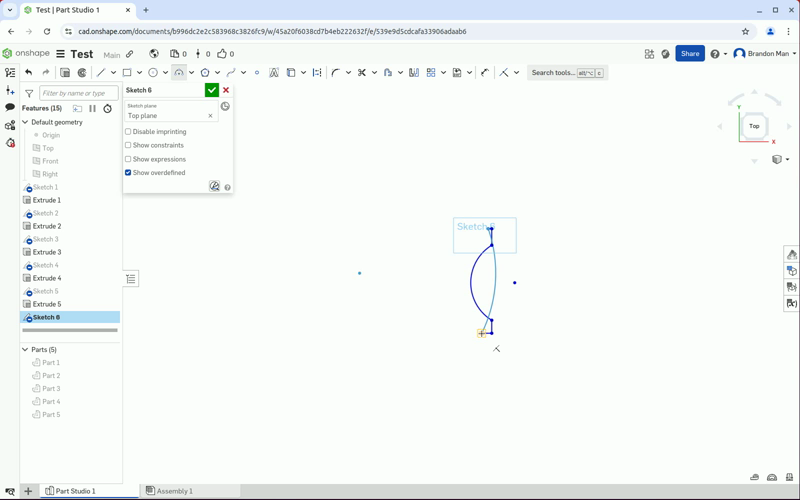
click(481, 333)
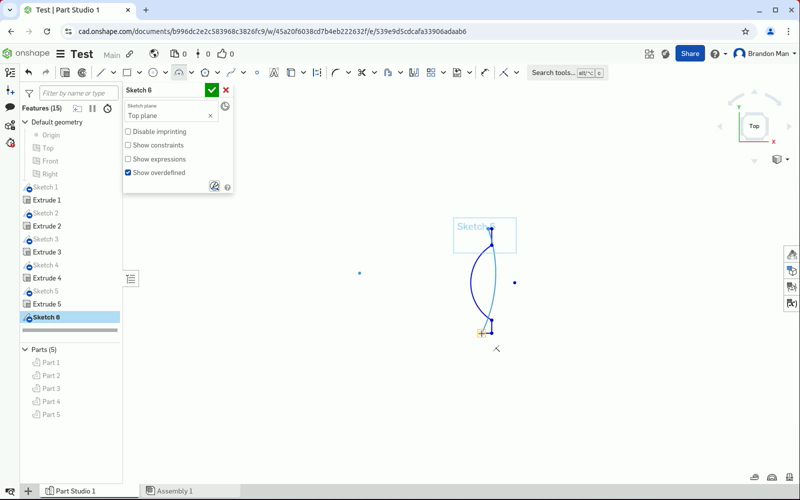
key_down(shift)
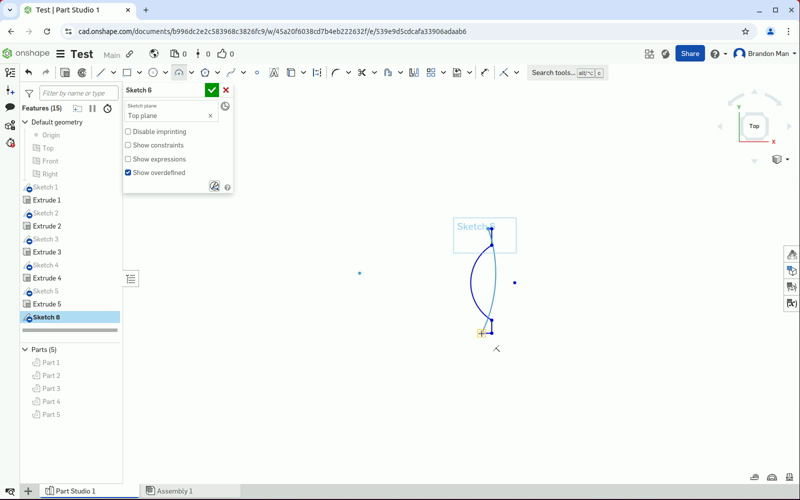
mouse_move(454, 279)
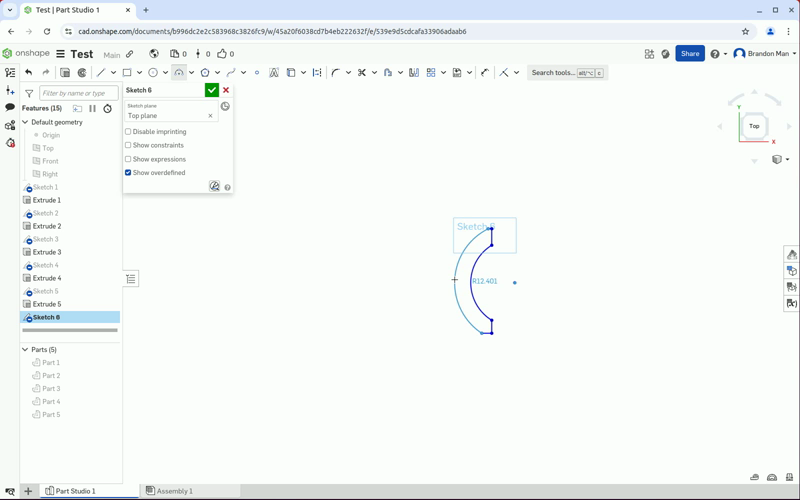
click(454, 279)
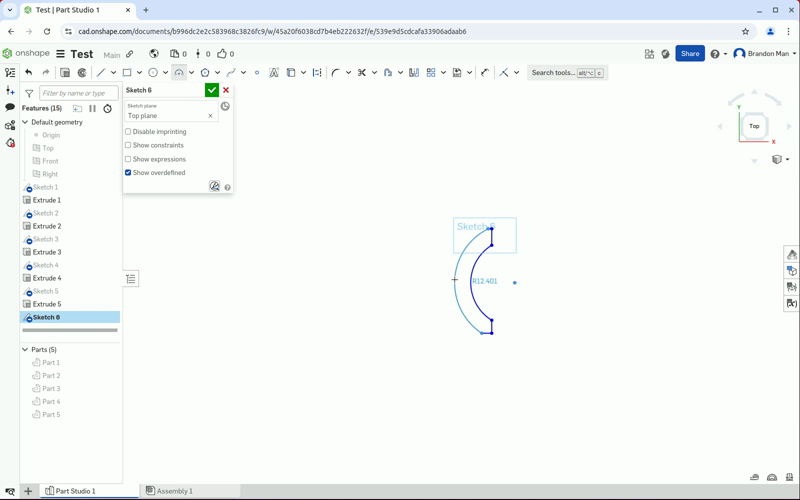
key_up(shift)
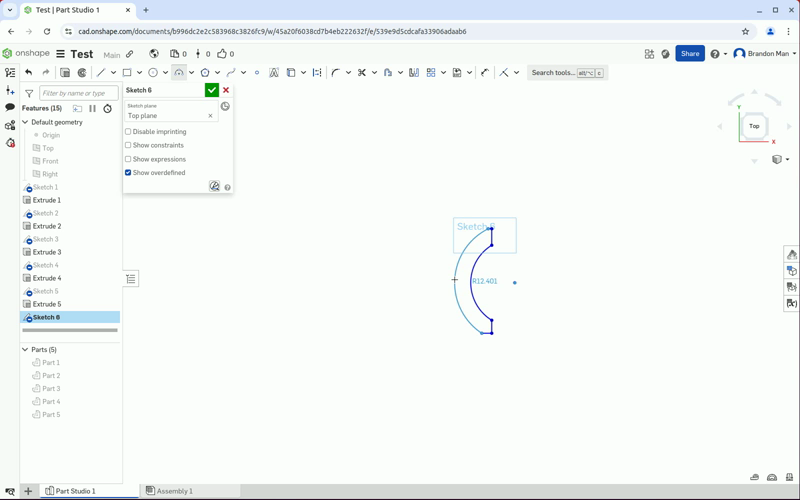
key(esc)
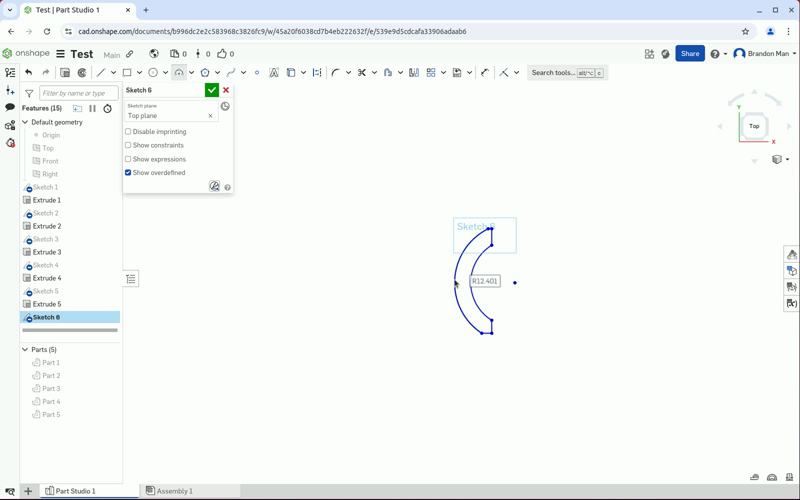
mouse_move(463, 297)
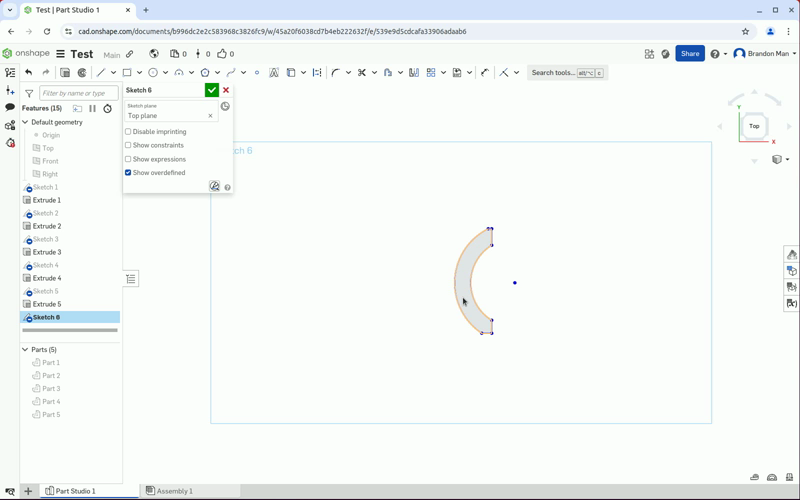
click(463, 297)
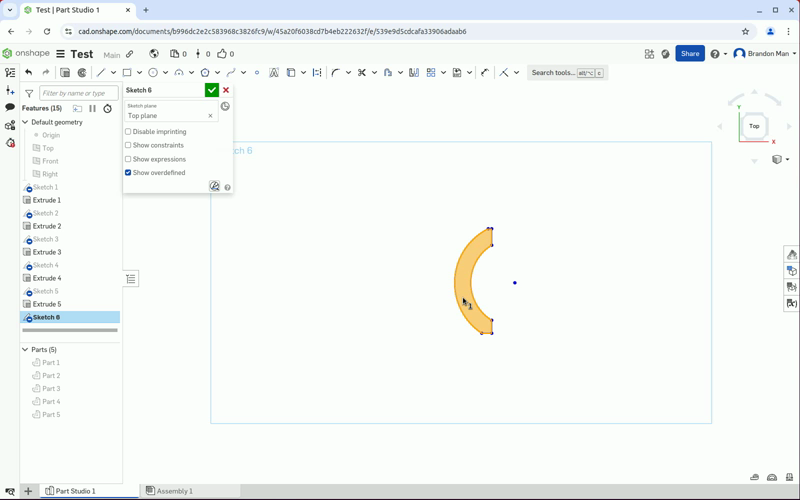
mouse_move(73, 352)
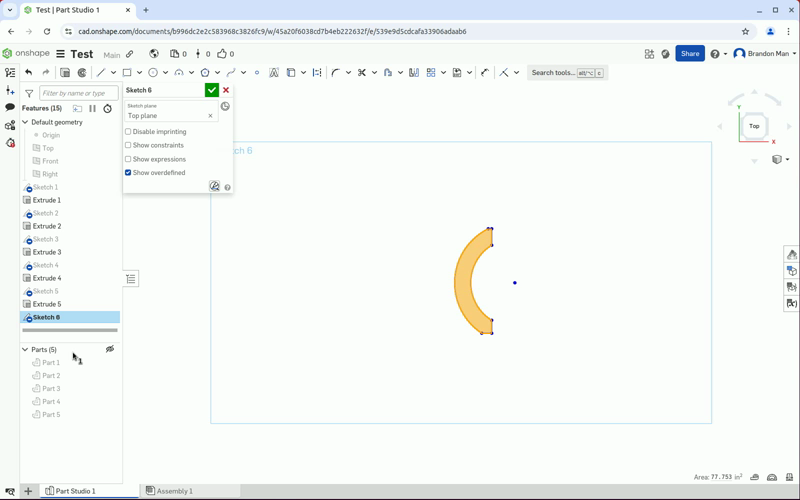
key(shift+y)
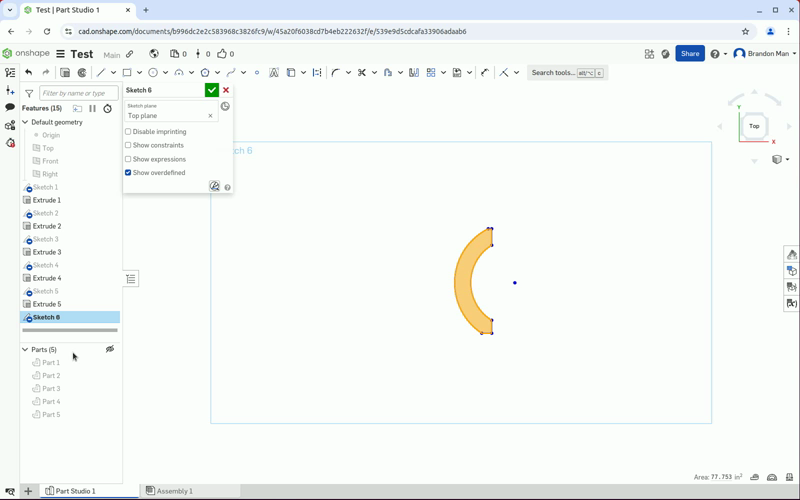
key(shift+e)
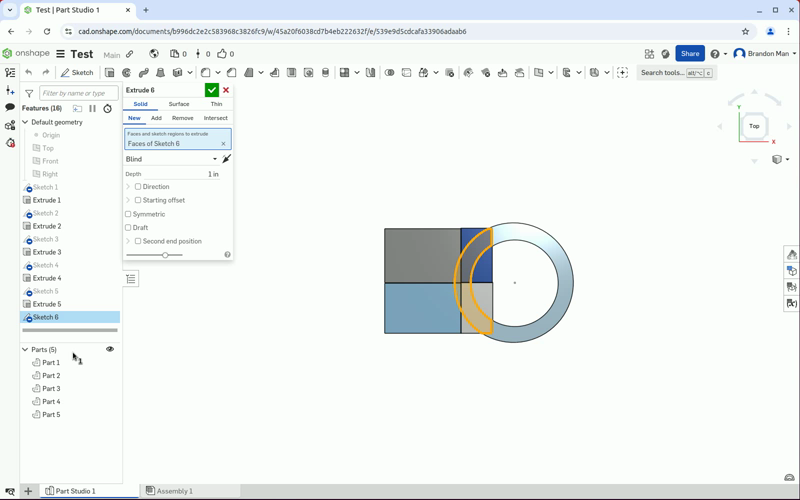
mouse_move(143, 106)
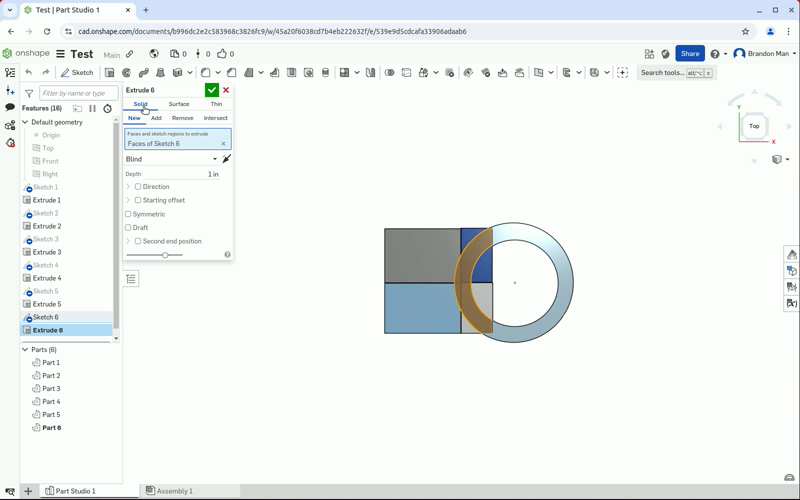
click(143, 106)
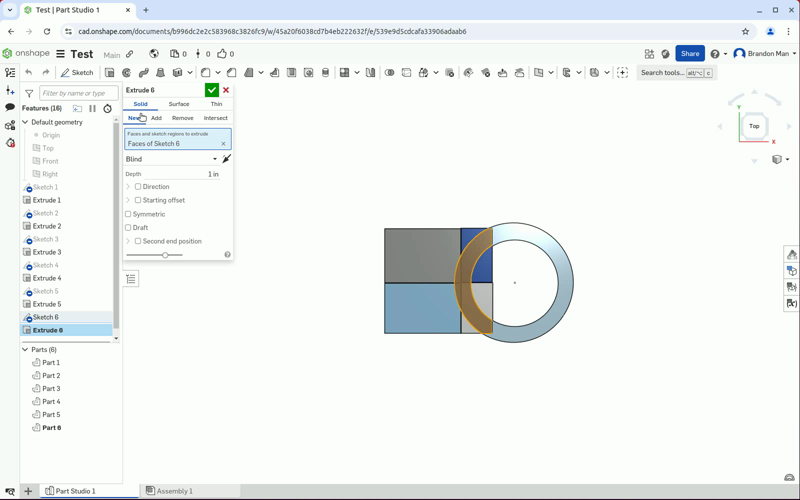
mouse_move(137, 120)
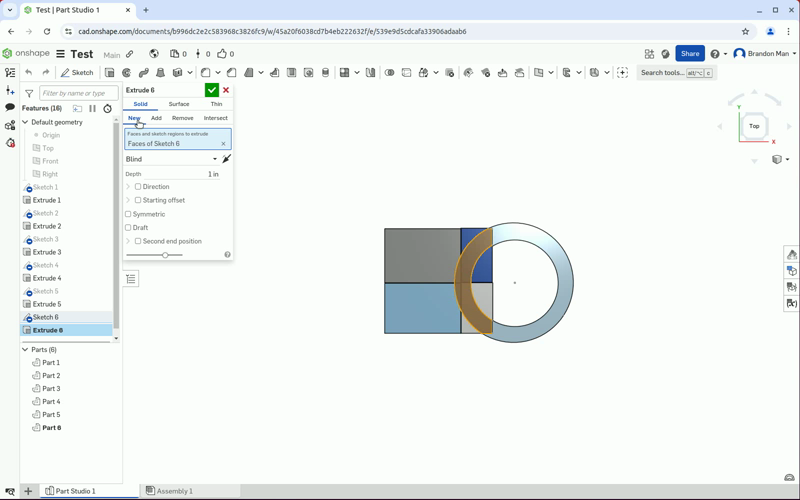
click(137, 120)
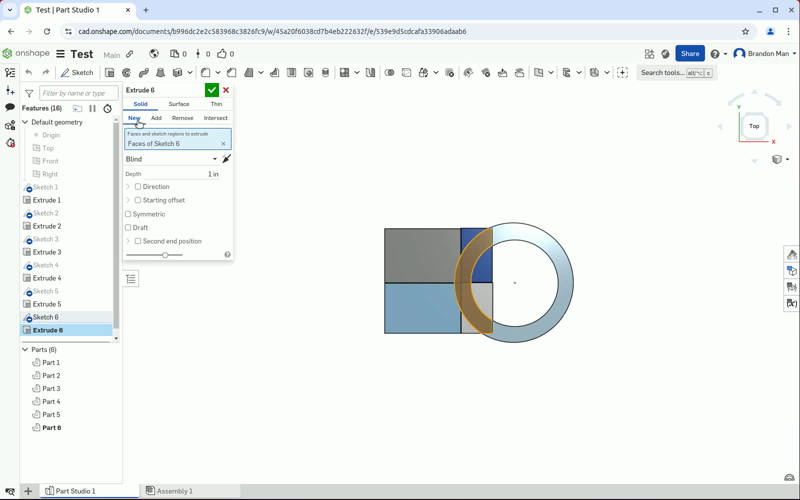
key(tab, 4)
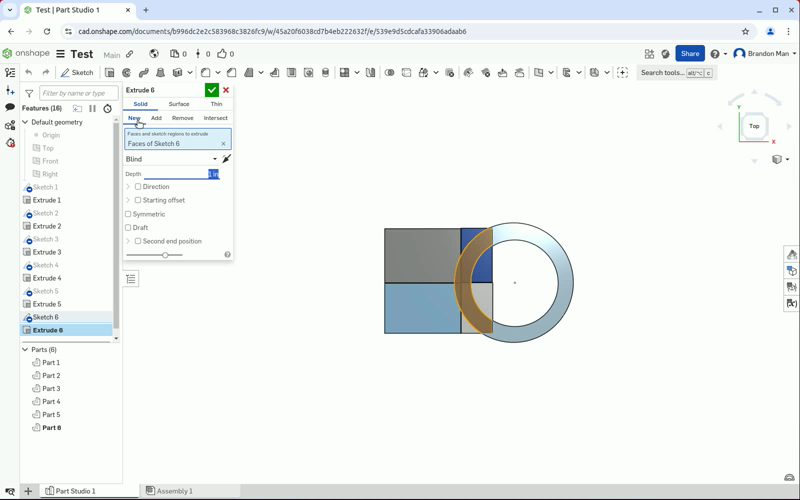
text(9.147)
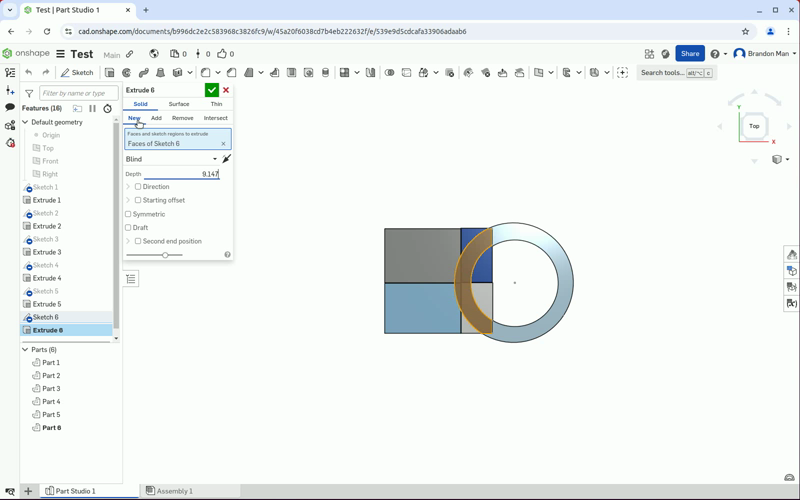
key(enter)
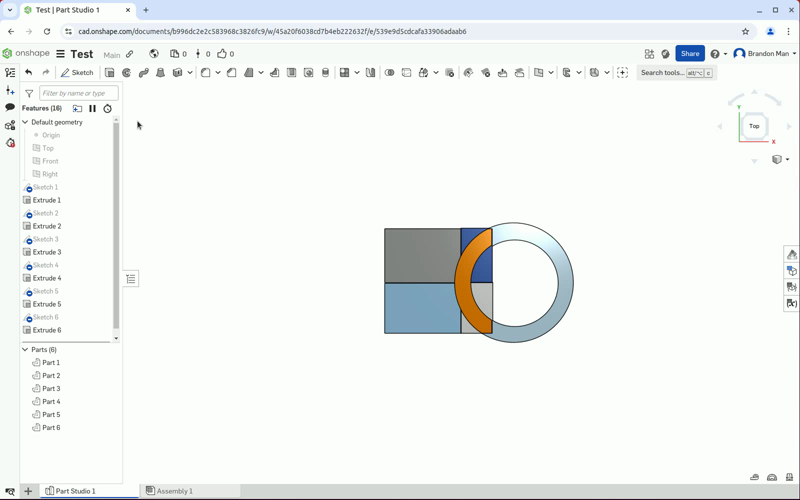
key(shift+h)
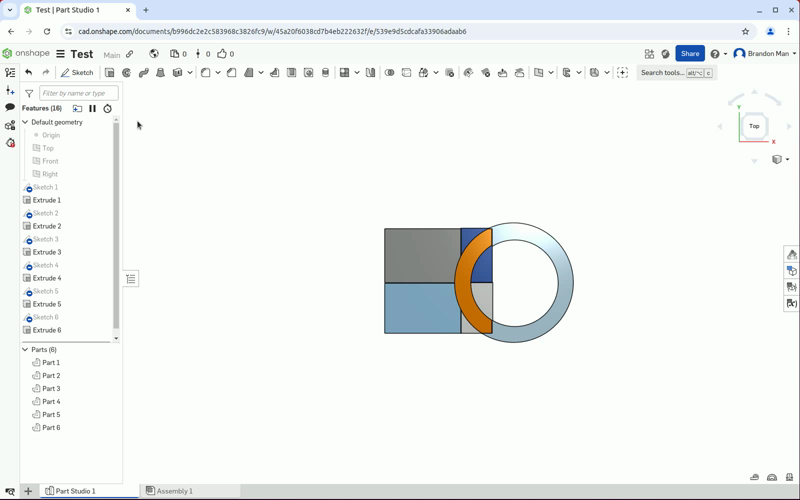
key(shift+h)
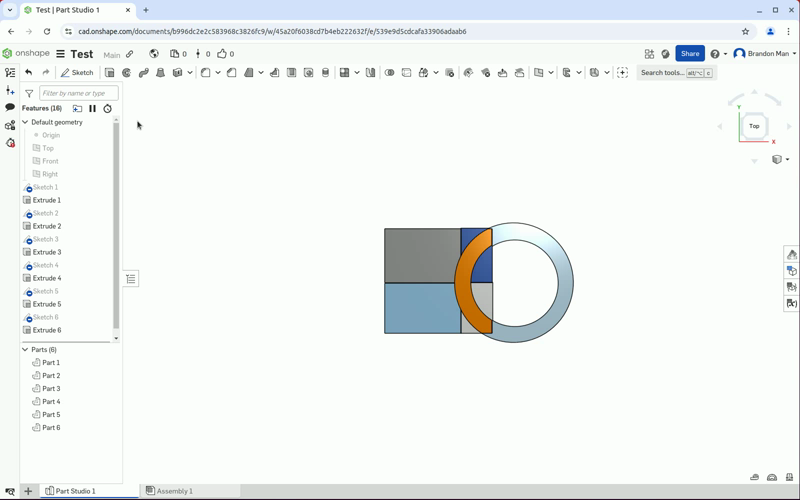
mouse_move(69, 189)
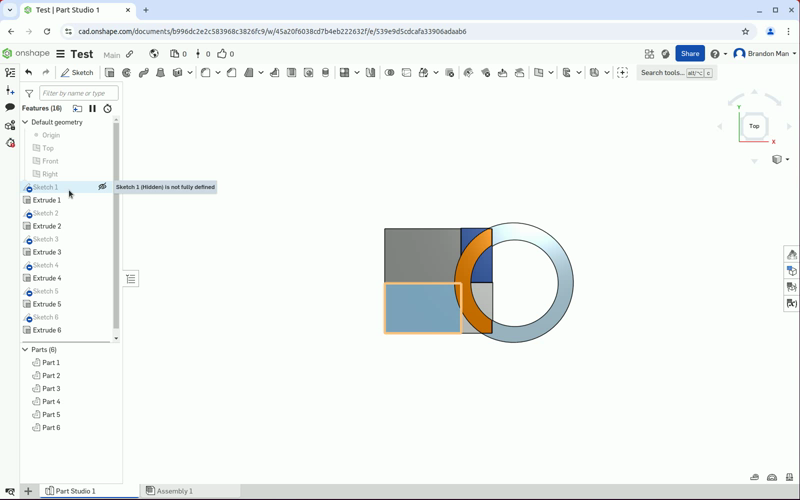
click(69, 189)
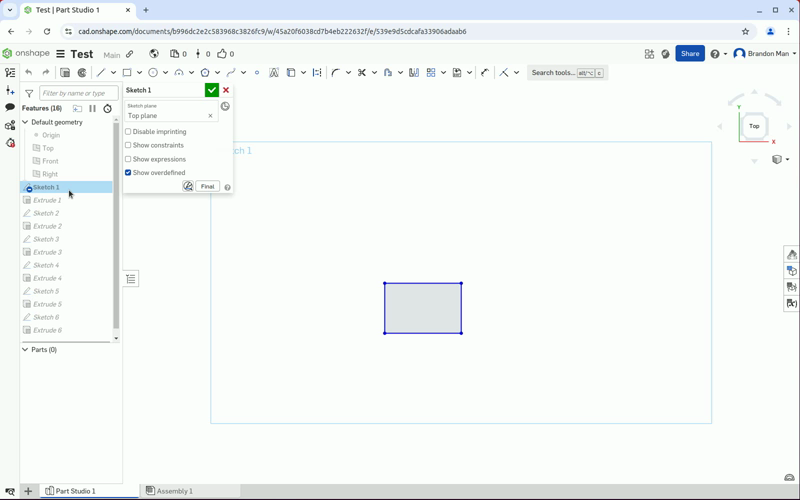
mouse_move(229, 92)
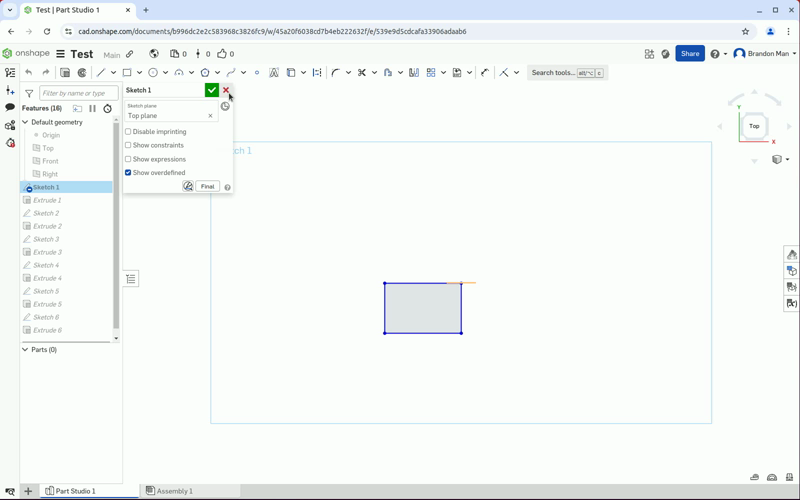
click(229, 92)
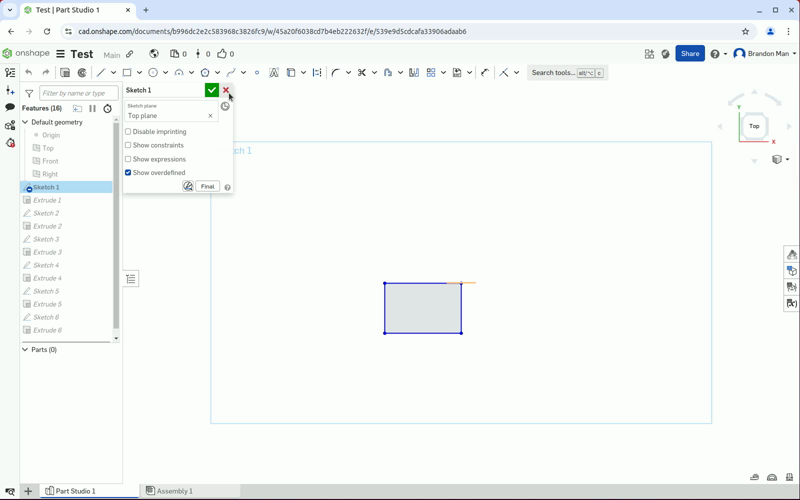
key(shift+s)
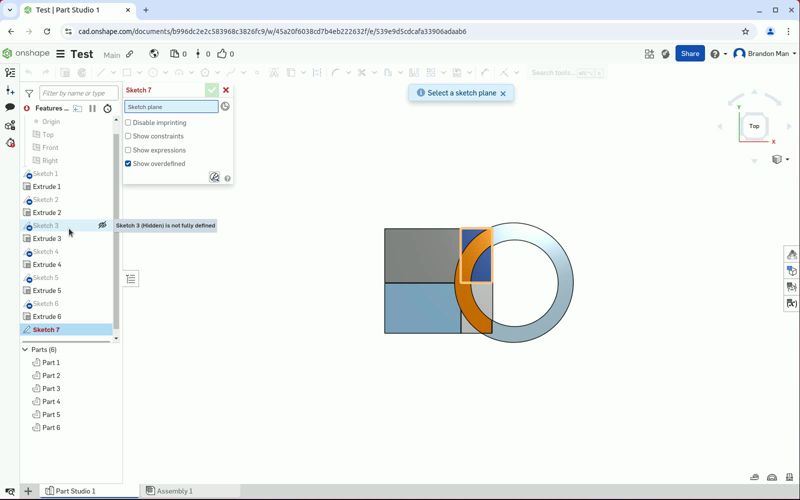
scroll(3)
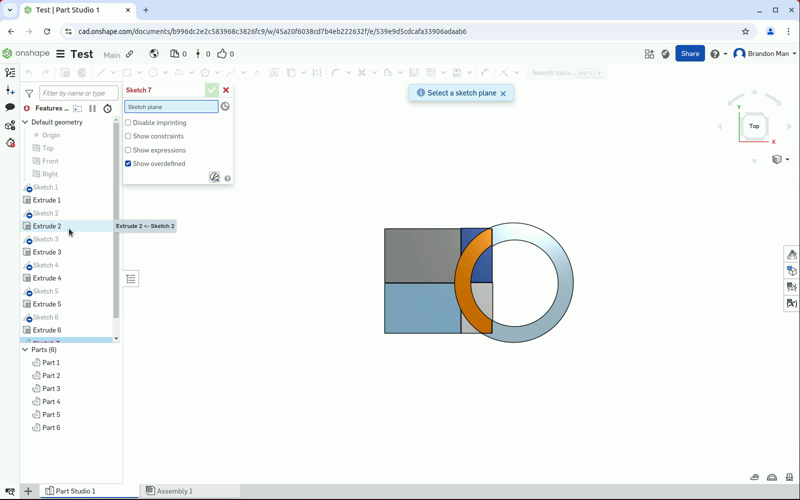
mouse_move(69, 150)
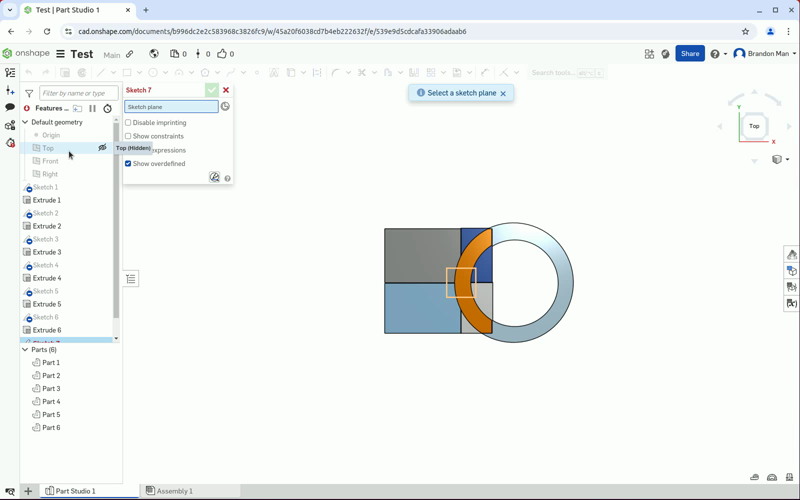
click(69, 150)
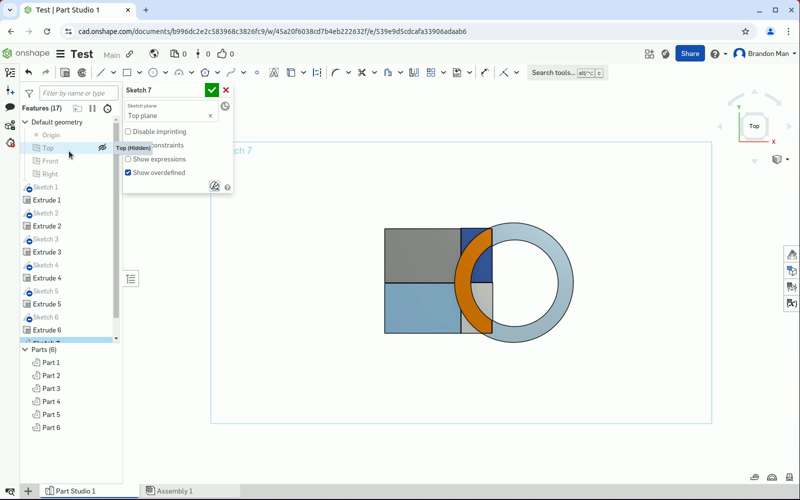
mouse_move(73, 352)
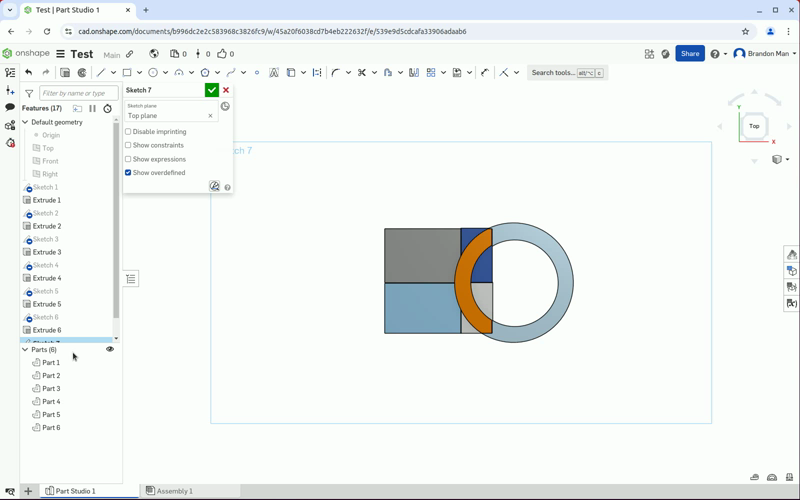
key(y)
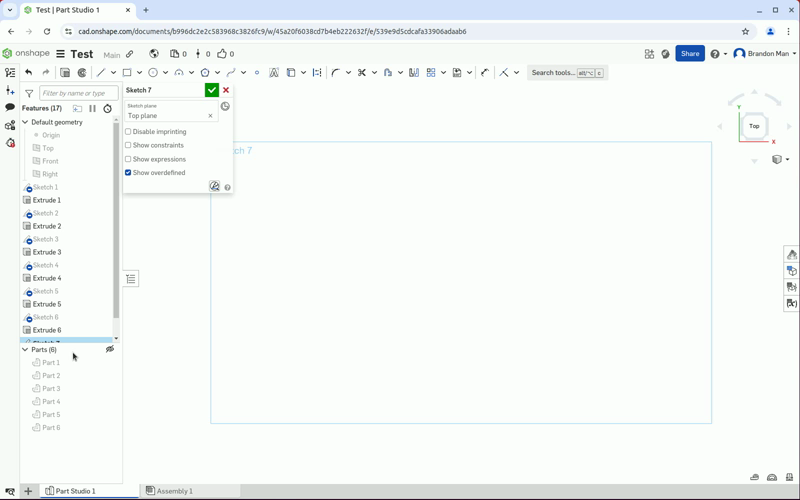
key(l)
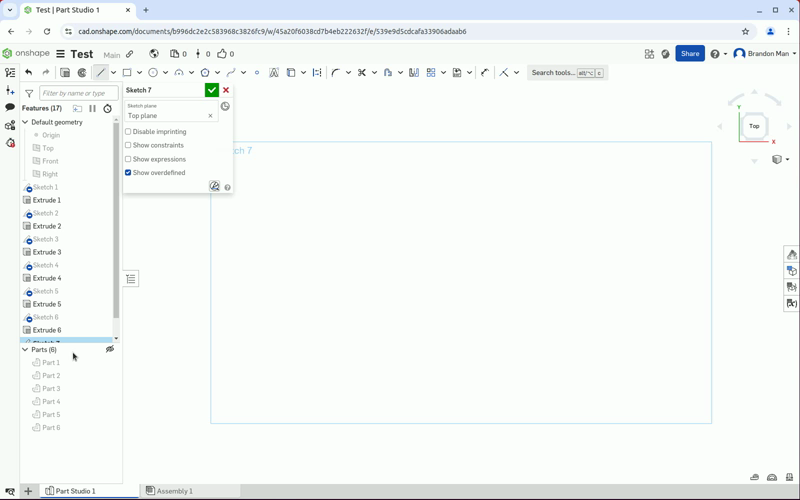
key_down(shift)
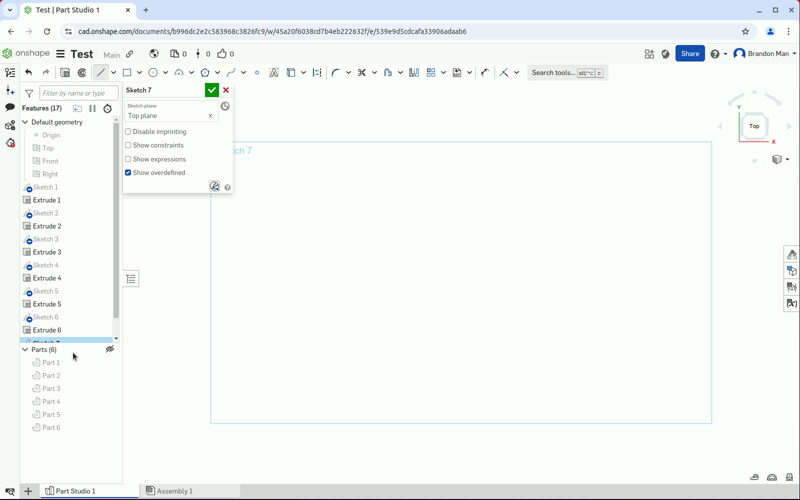
mouse_move(481, 333)
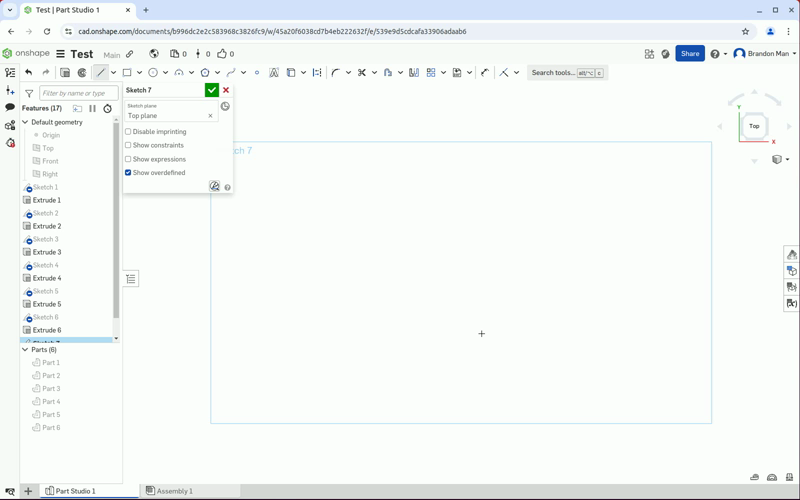
click(481, 333)
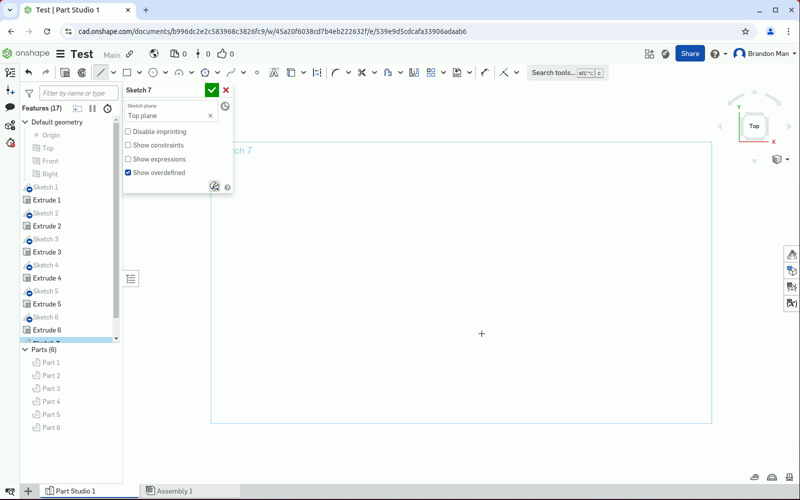
key_up(shift)
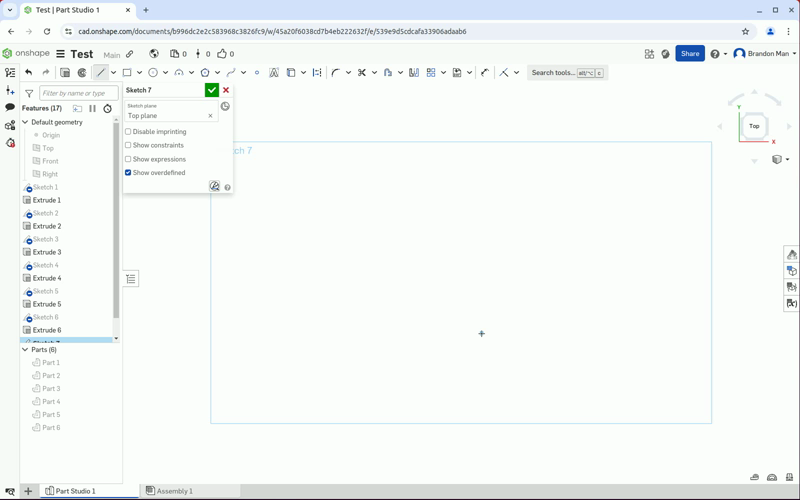
key_down(shift)
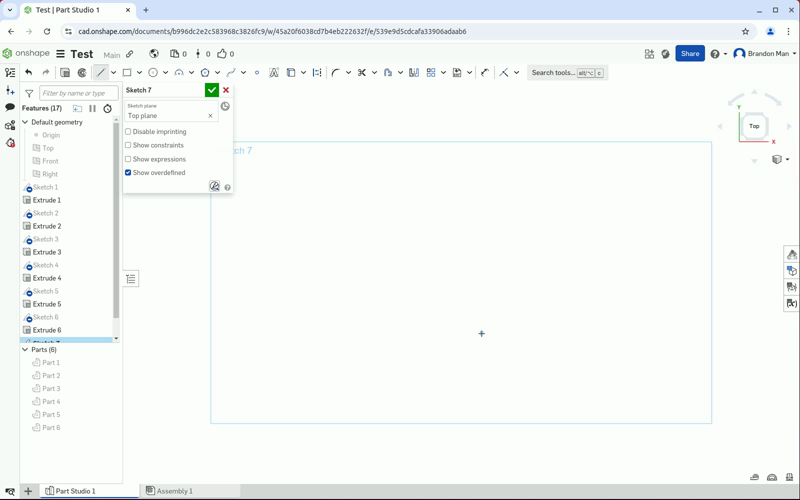
mouse_move(511, 333)
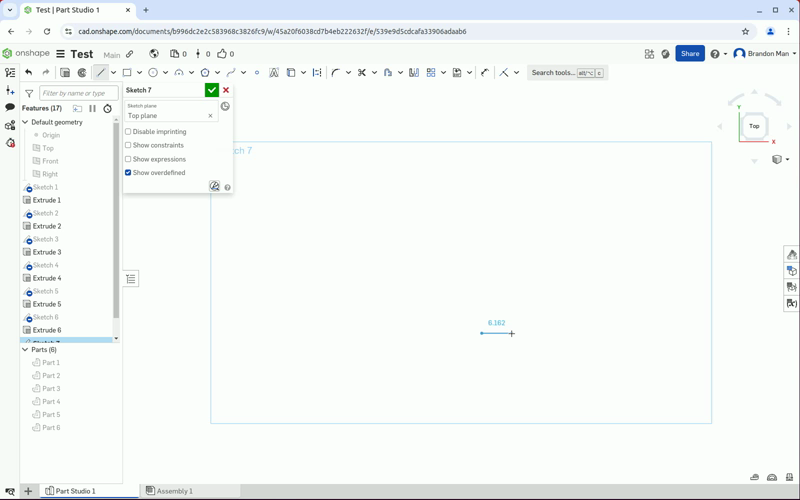
mouse_move(491, 333)
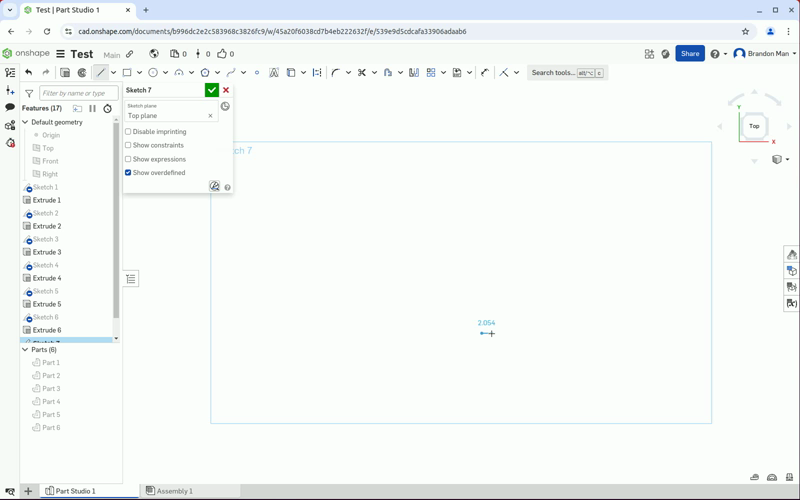
click(491, 333)
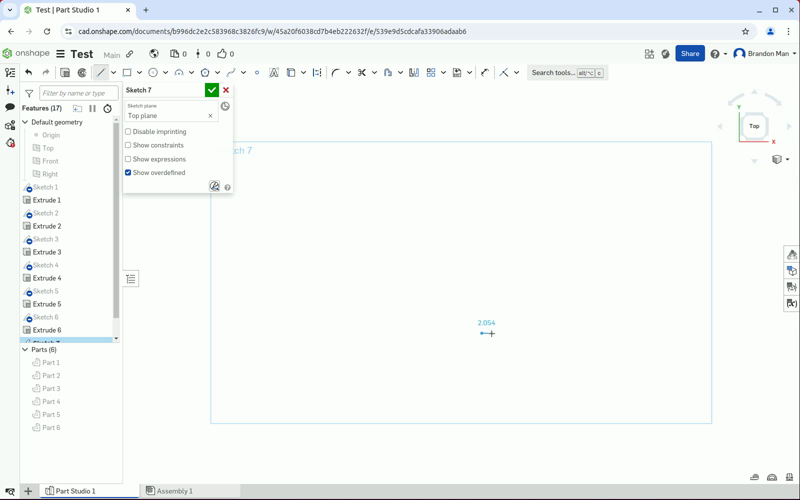
key_up(shift)
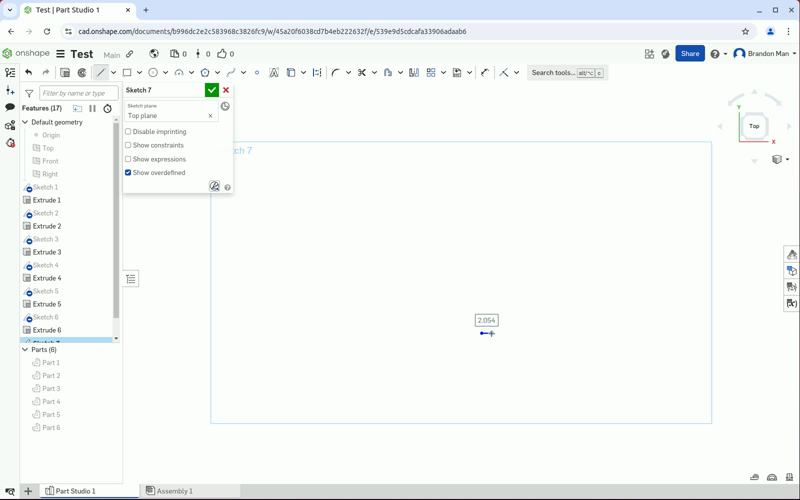
key_down(shift)
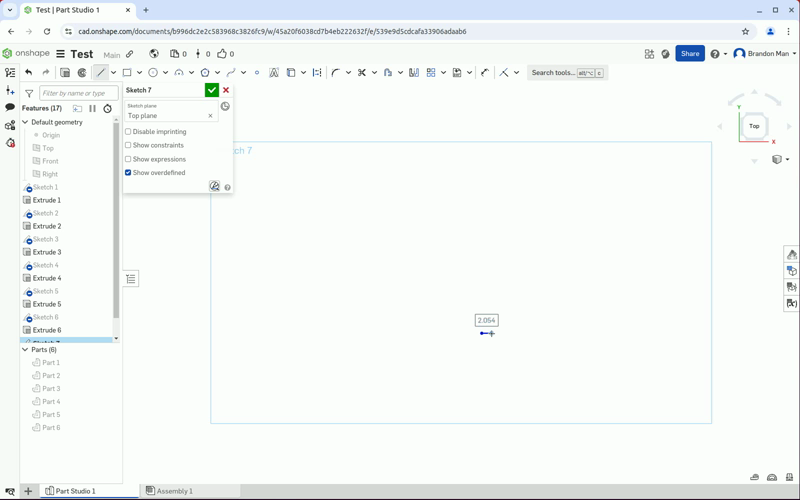
mouse_move(521, 333)
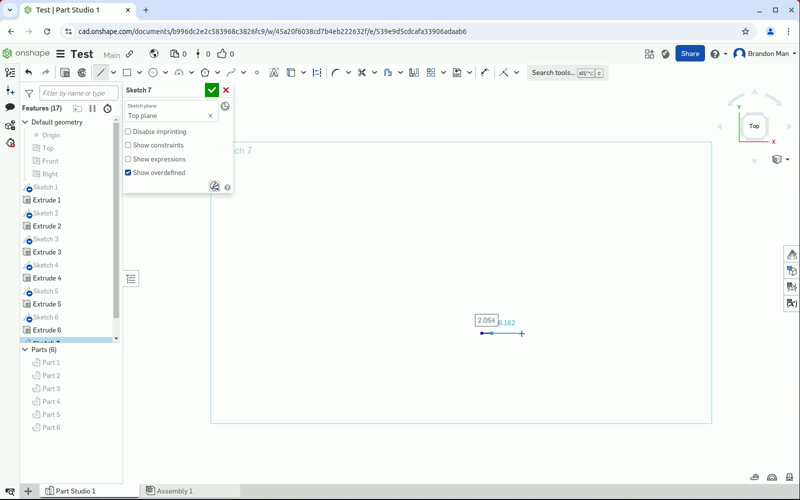
mouse_move(491, 320)
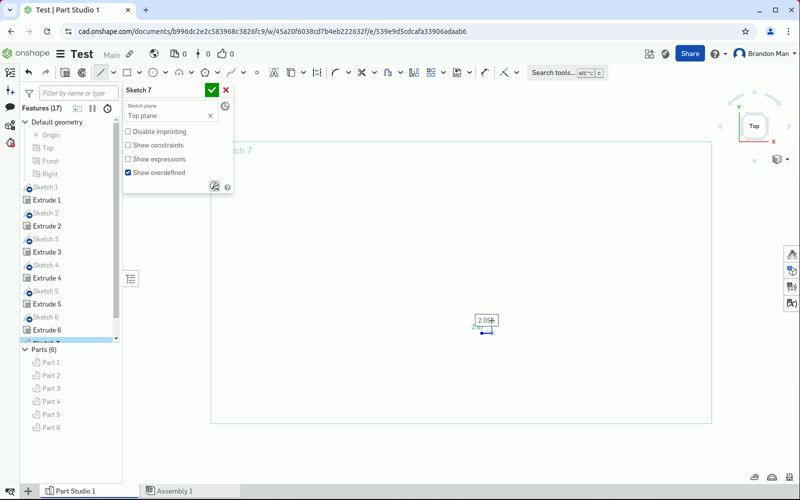
click(491, 320)
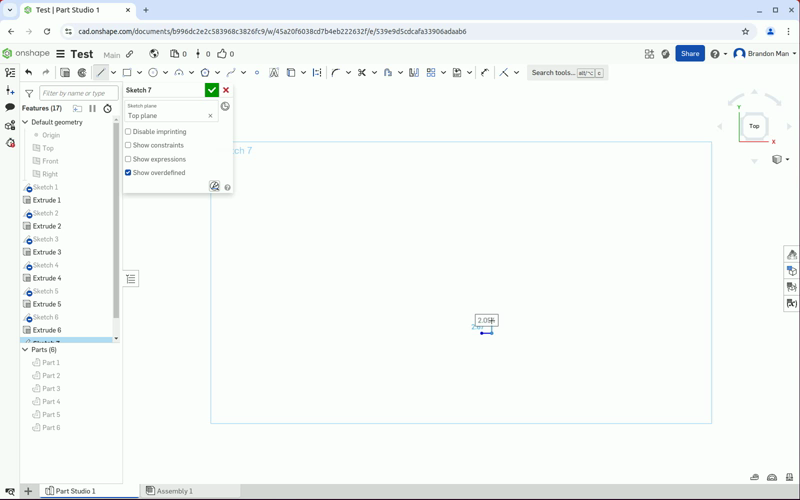
key_up(shift)
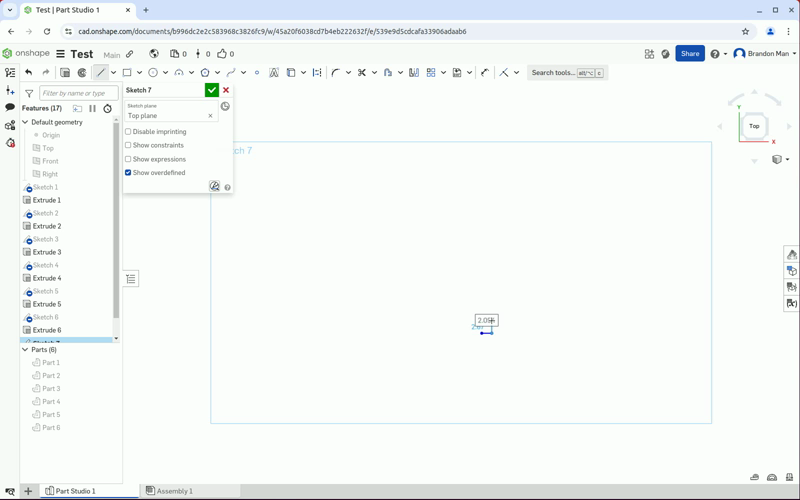
key(esc)
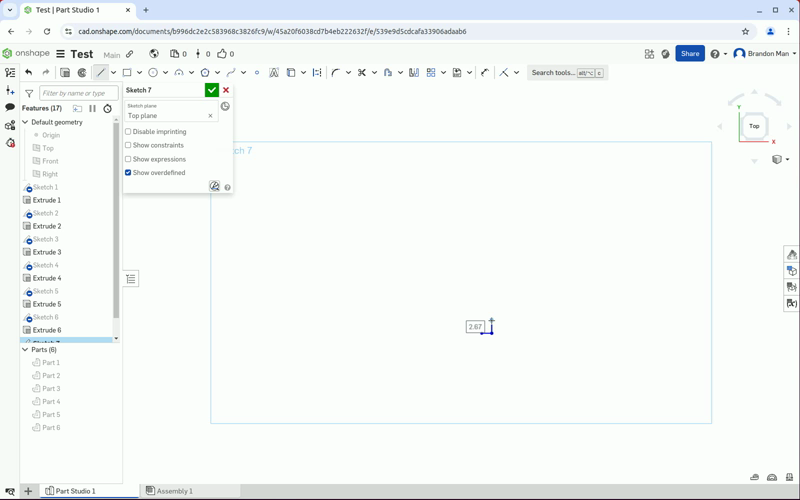
key(a)
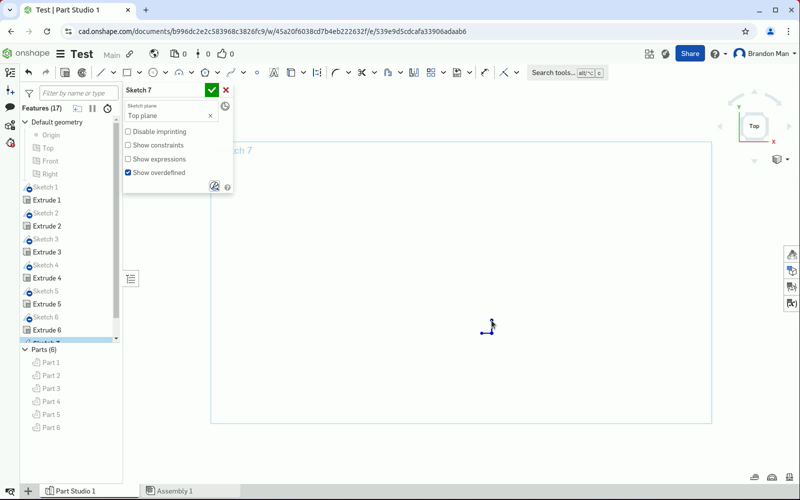
mouse_move(491, 320)
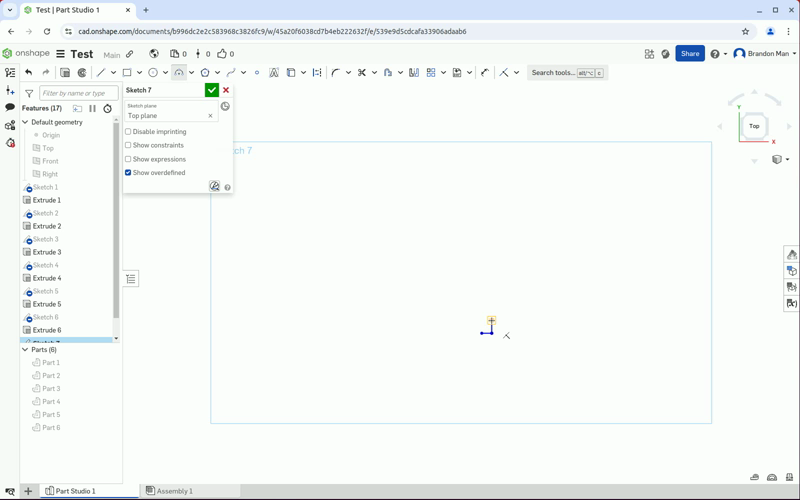
click(491, 320)
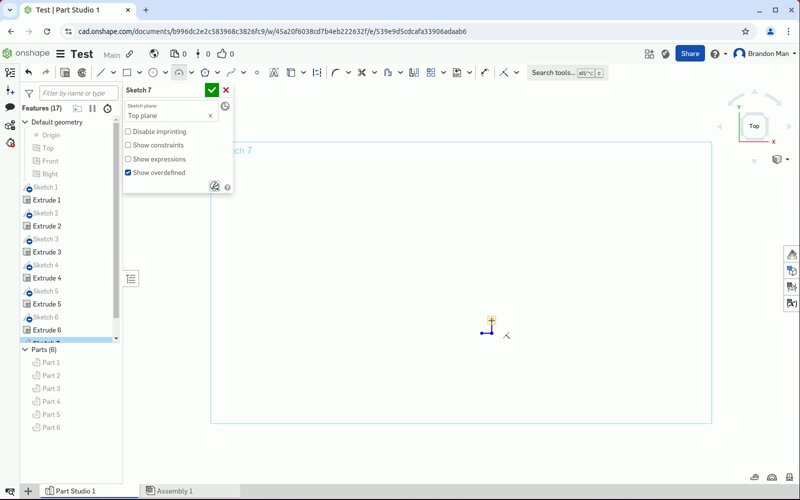
key_down(shift)
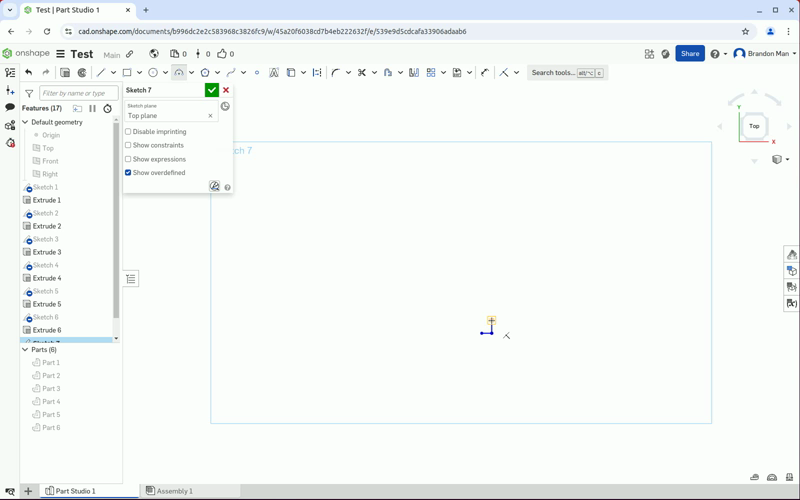
mouse_move(491, 245)
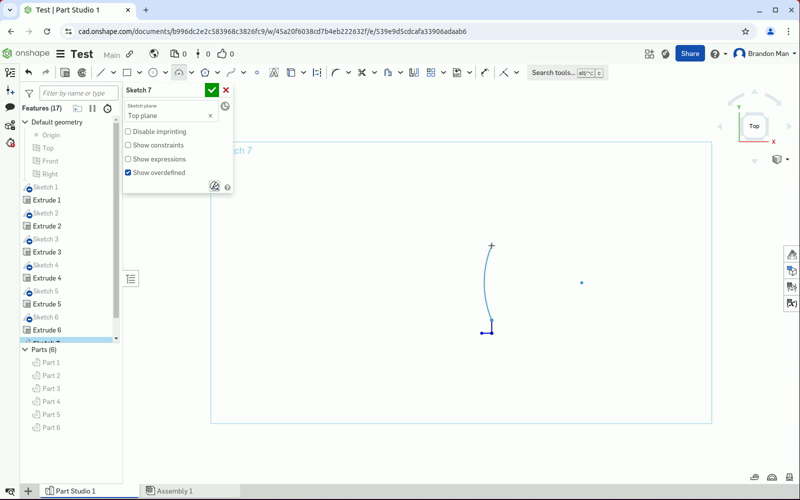
click(491, 245)
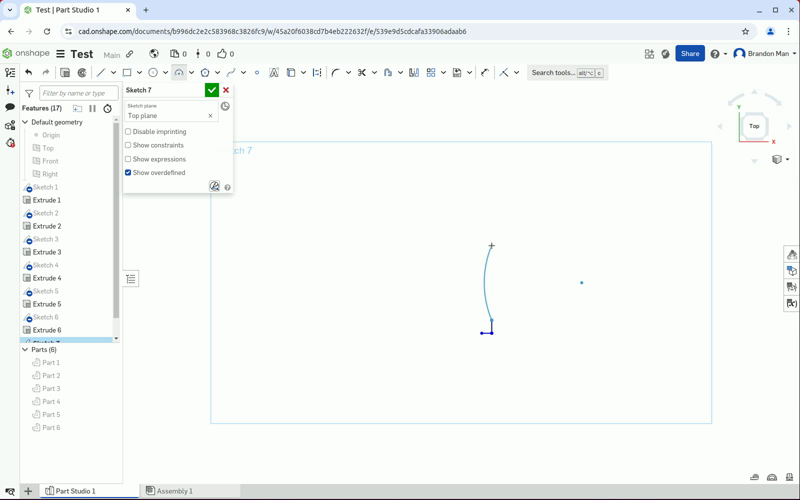
mouse_move(470, 282)
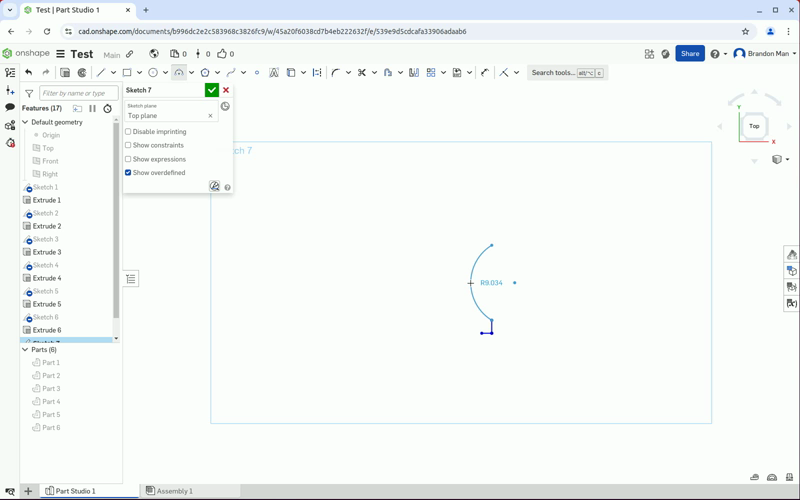
click(470, 282)
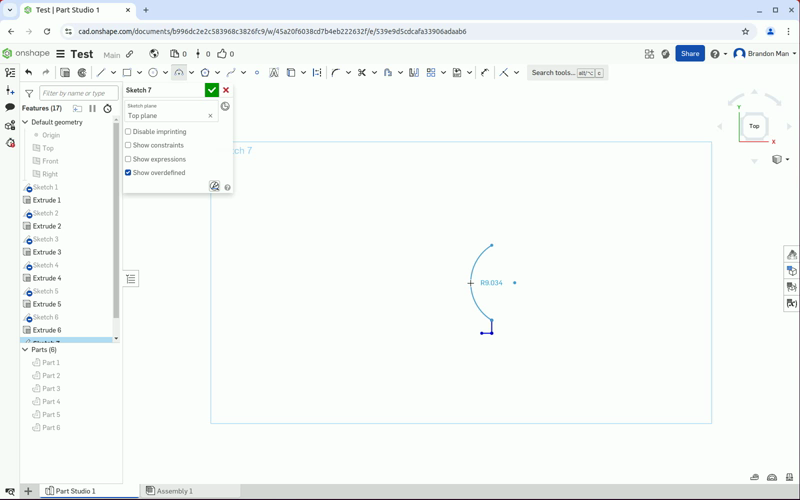
key_up(shift)
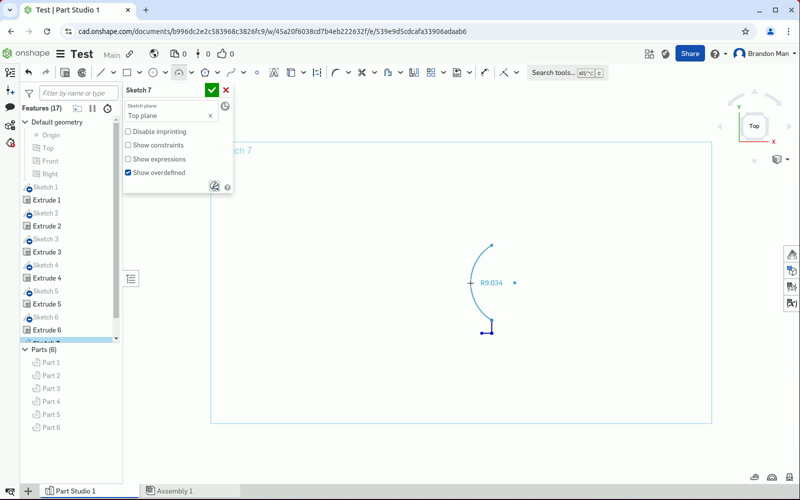
key(esc)
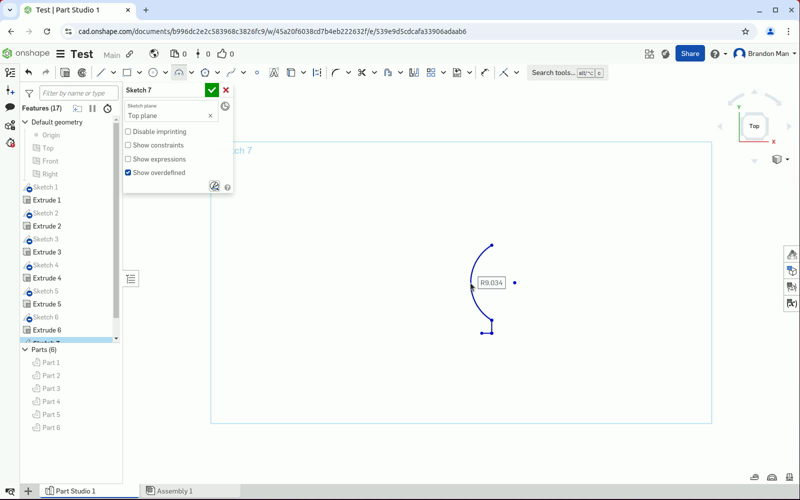
key(l)
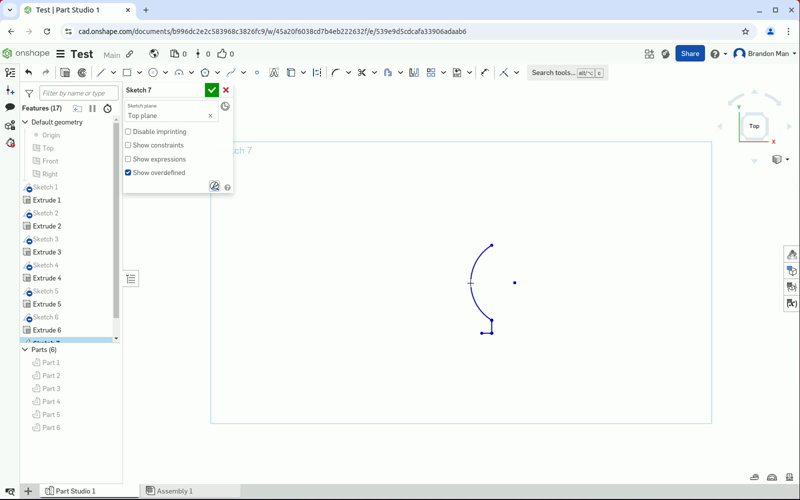
mouse_move(491, 245)
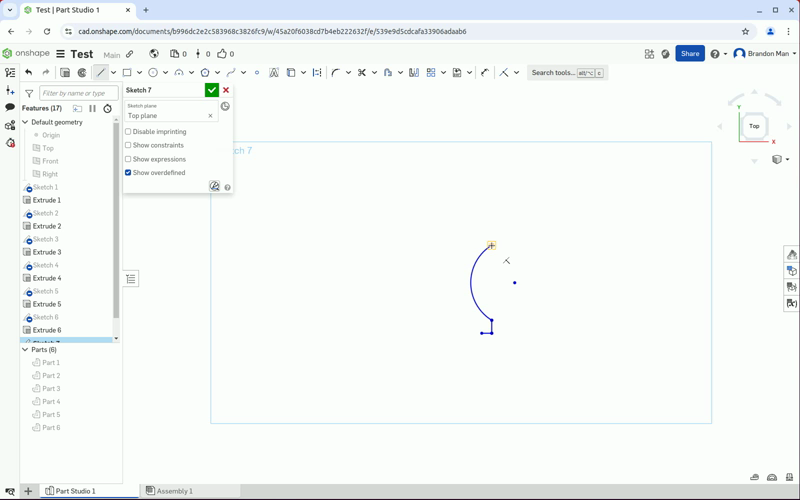
click(491, 245)
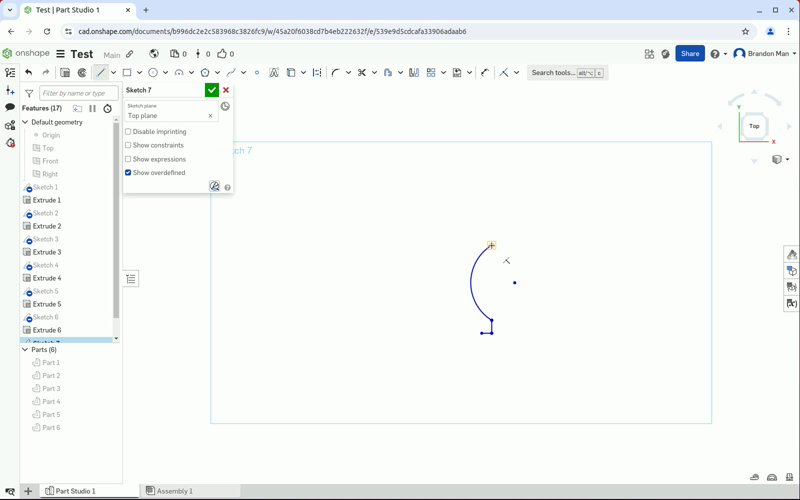
key_down(shift)
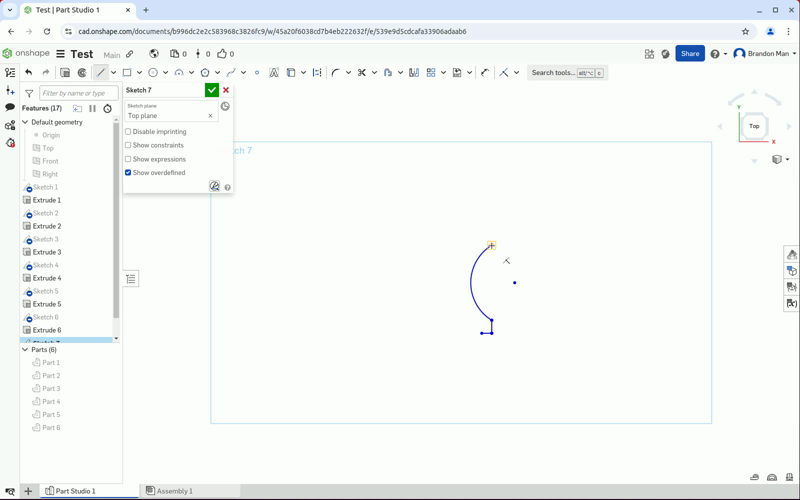
mouse_move(521, 245)
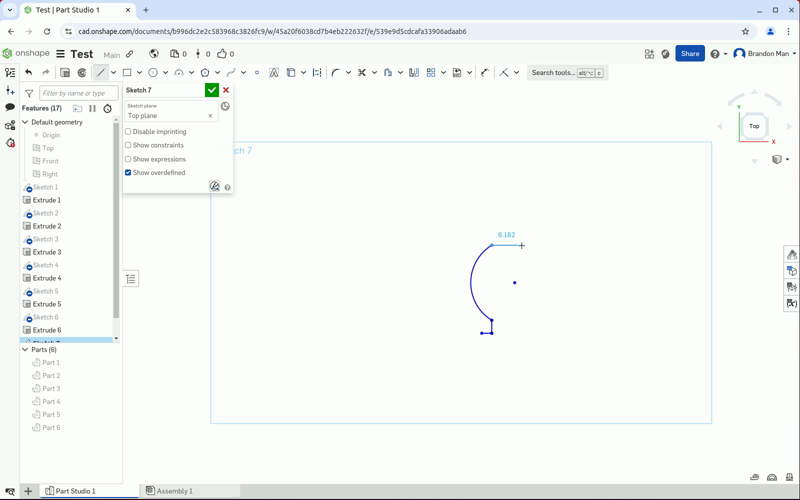
mouse_move(491, 228)
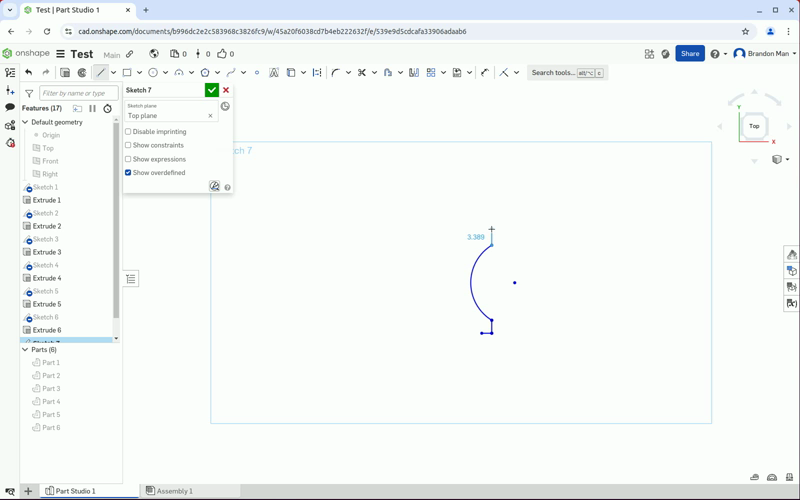
click(491, 228)
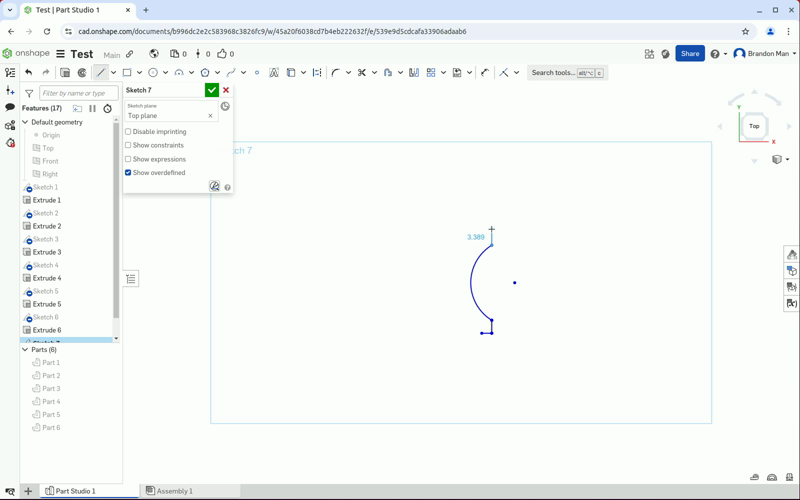
key_up(shift)
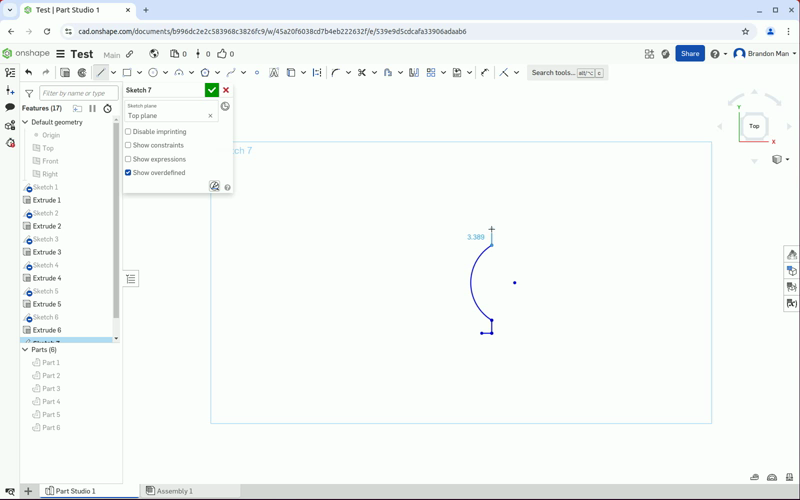
key_down(shift)
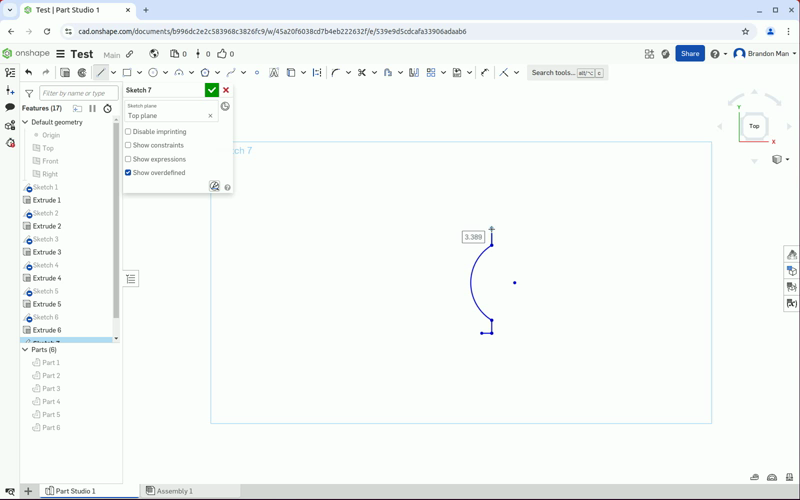
mouse_move(521, 228)
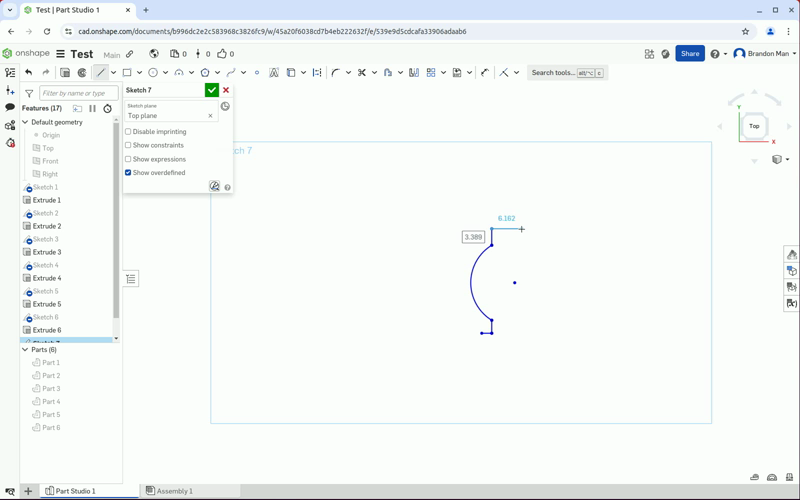
mouse_move(488, 228)
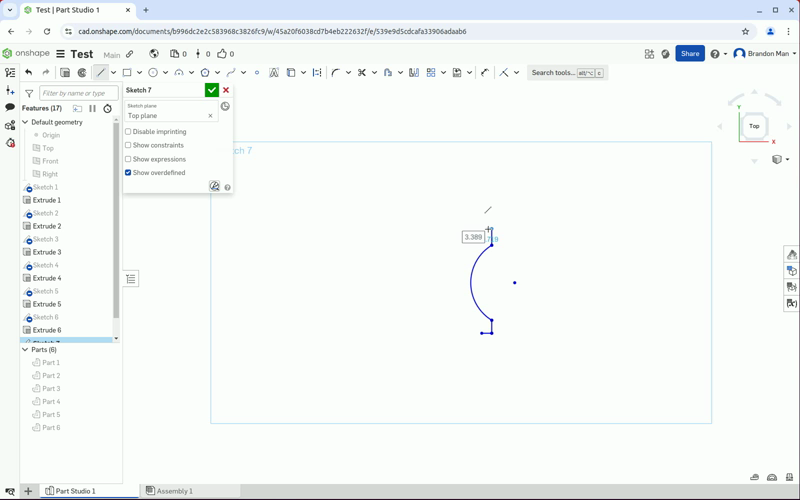
scroll(6)
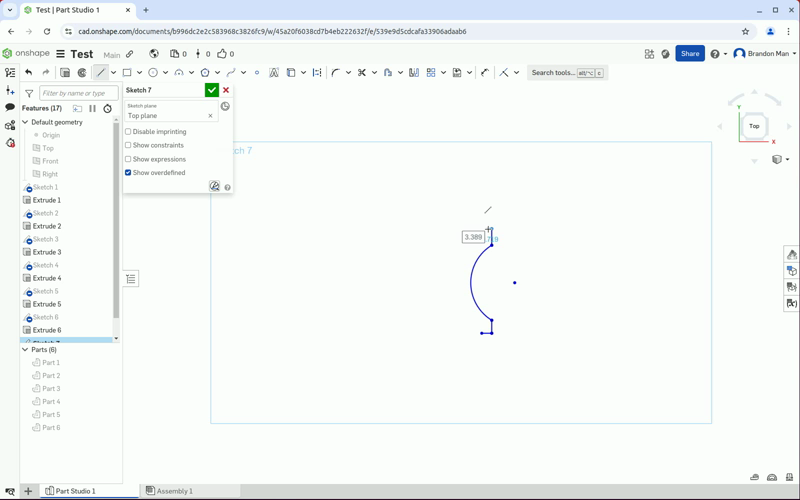
scroll(6)
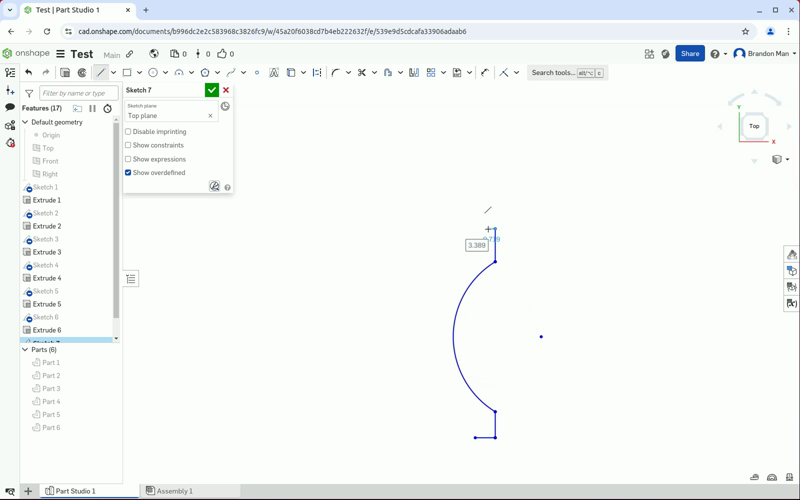
scroll(6)
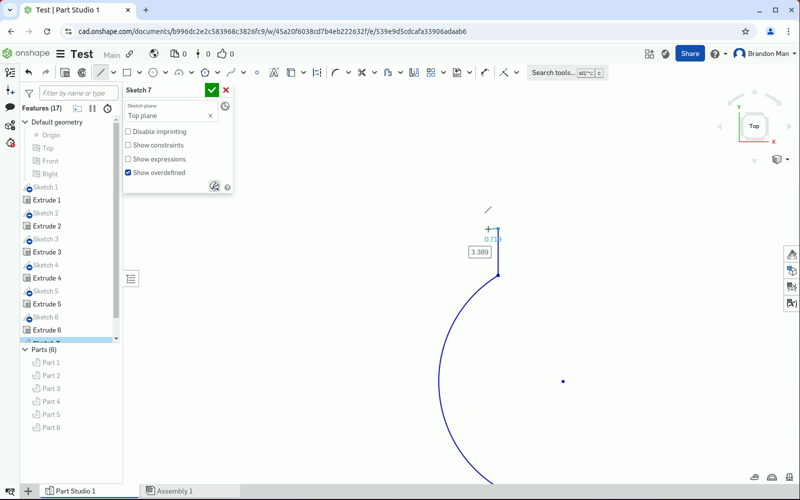
scroll(6)
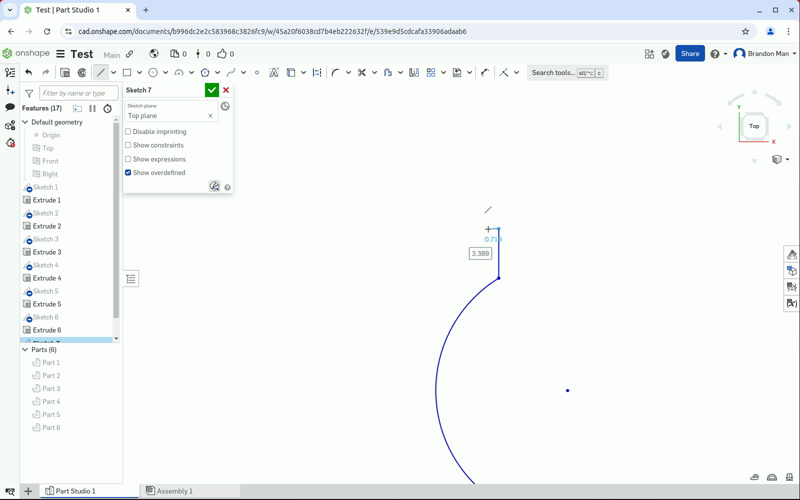
scroll(6)
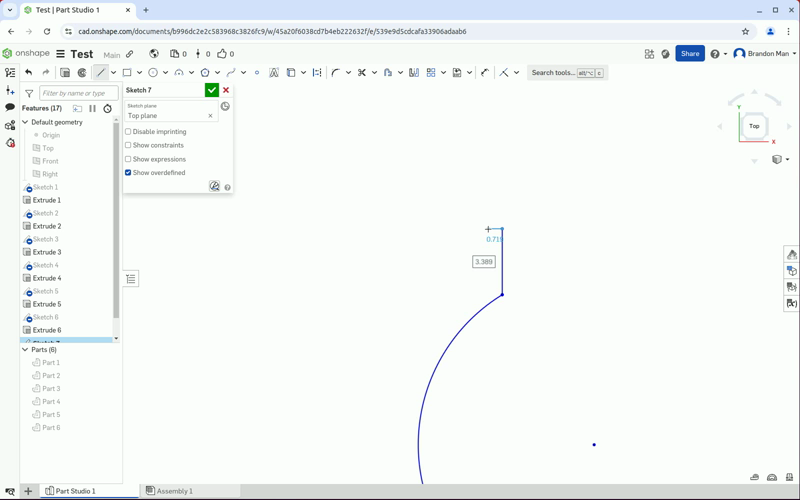
scroll(6)
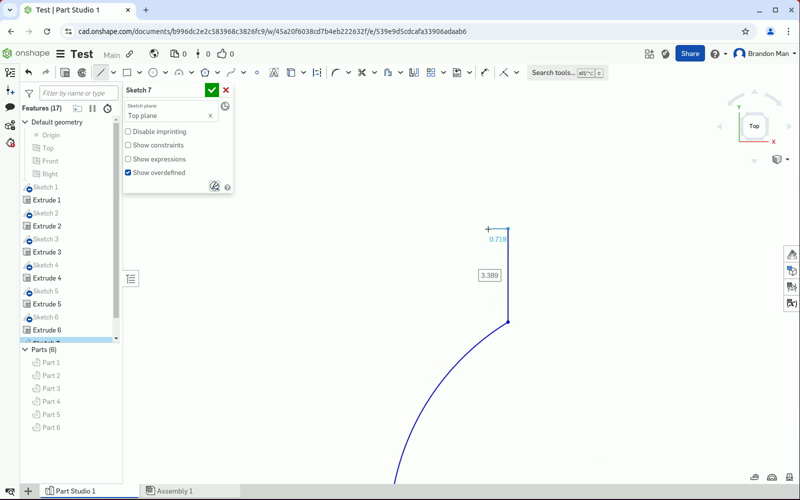
scroll(6)
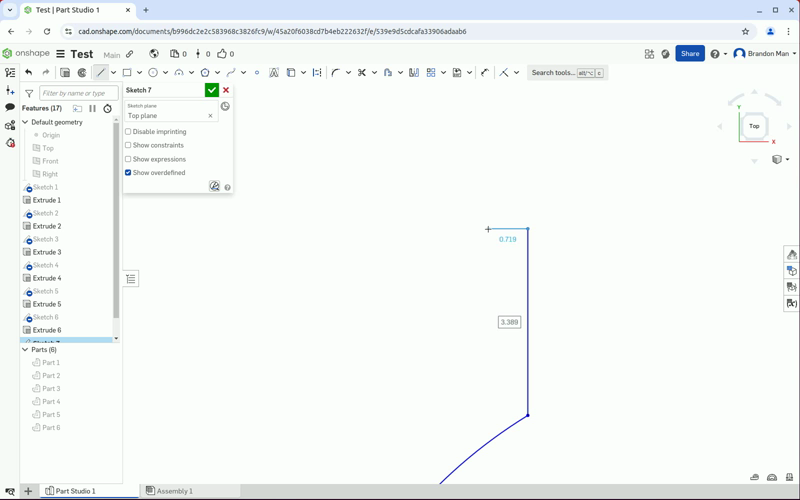
click(488, 228)
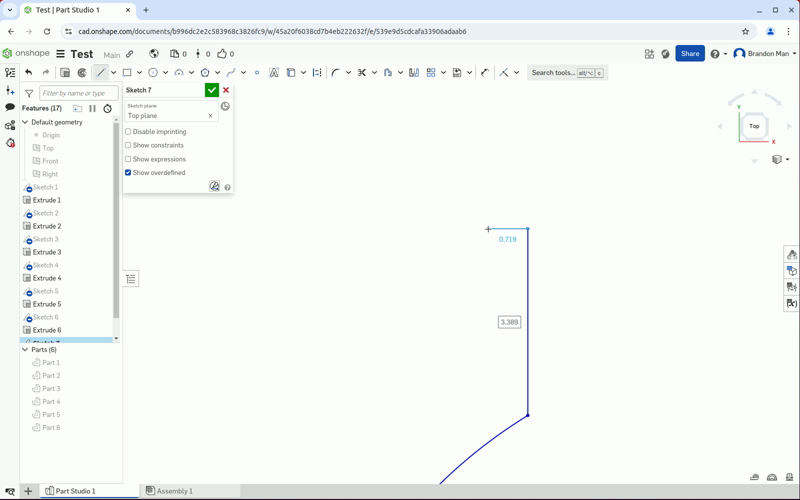
scroll(-6)
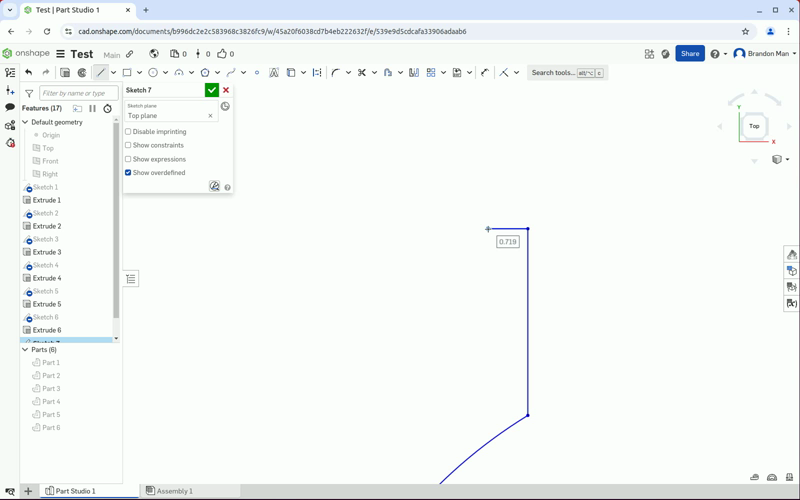
scroll(-6)
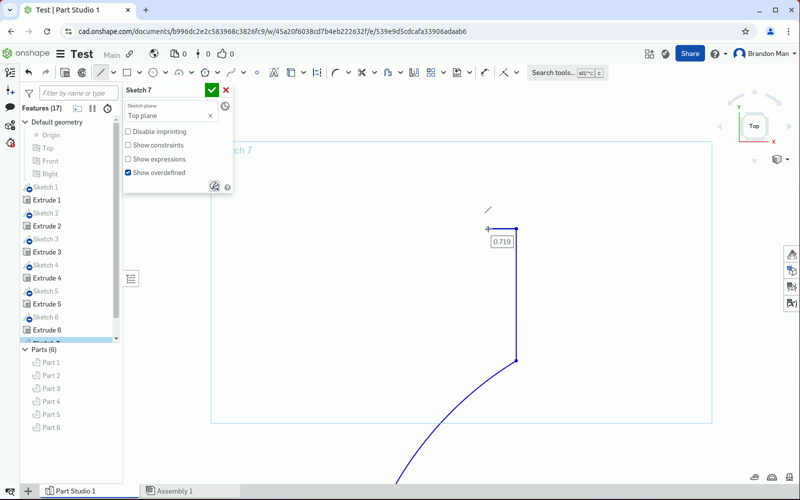
scroll(-6)
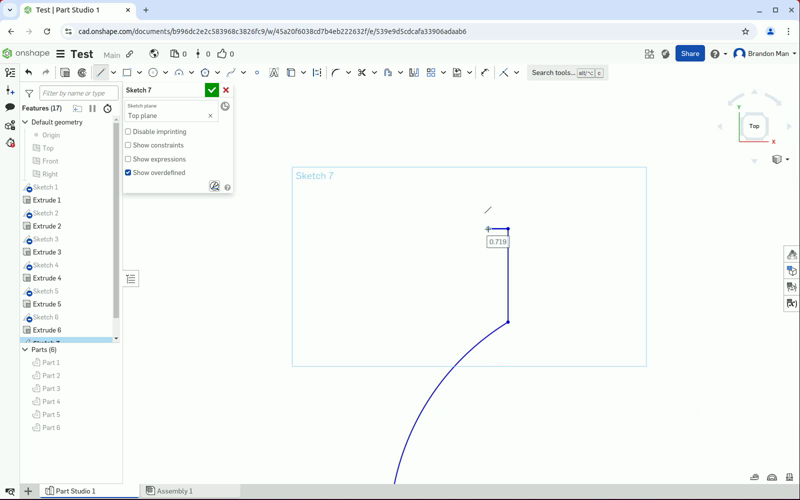
scroll(-6)
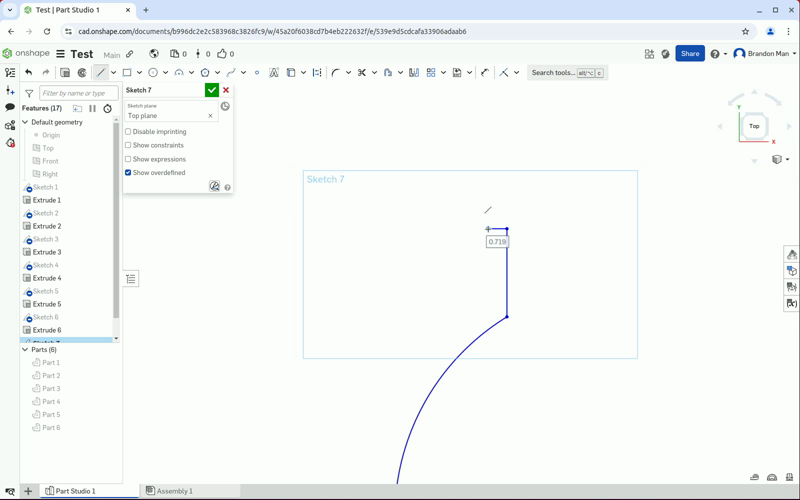
scroll(-6)
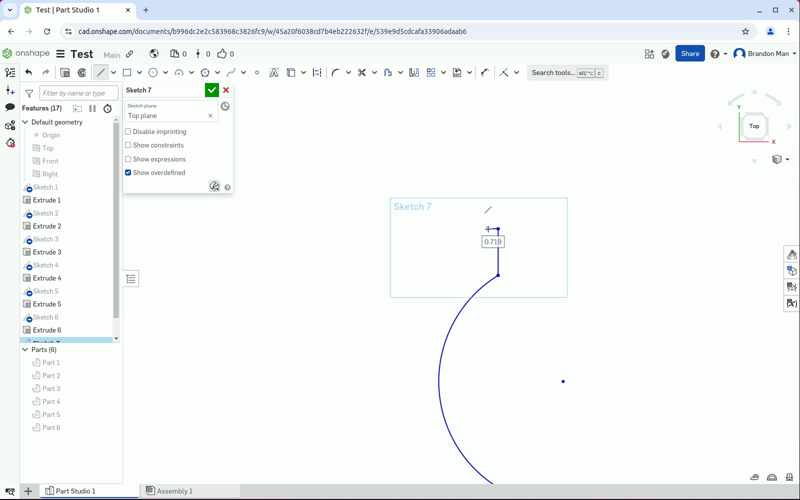
scroll(-6)
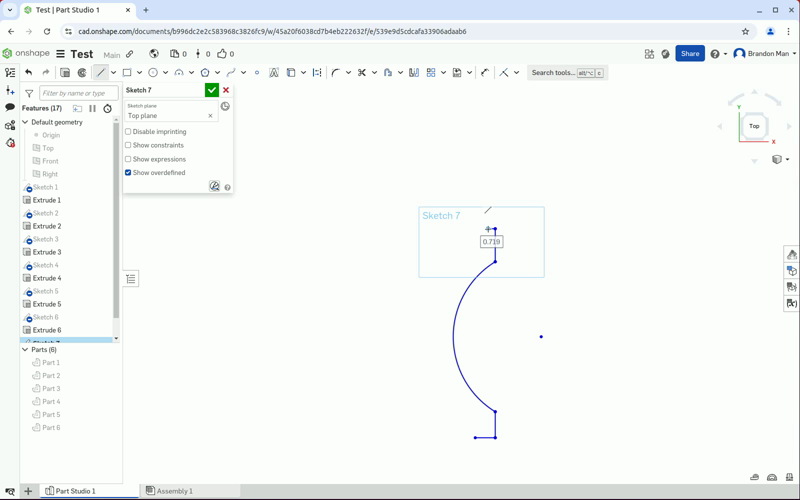
scroll(-6)
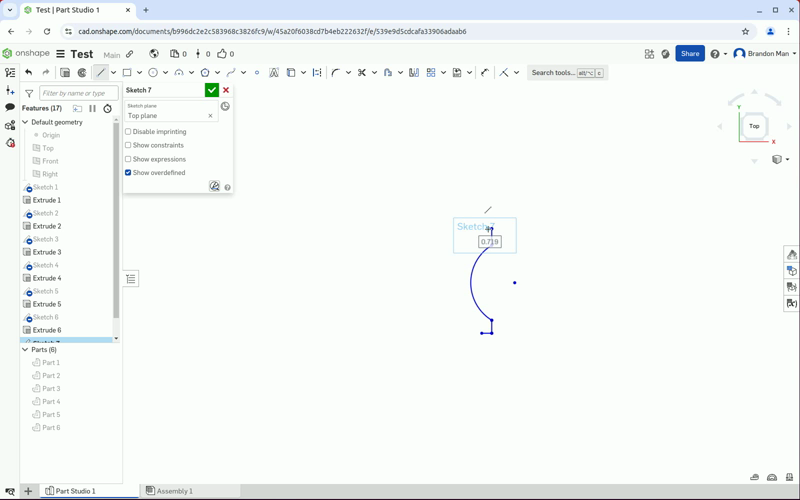
key_up(shift)
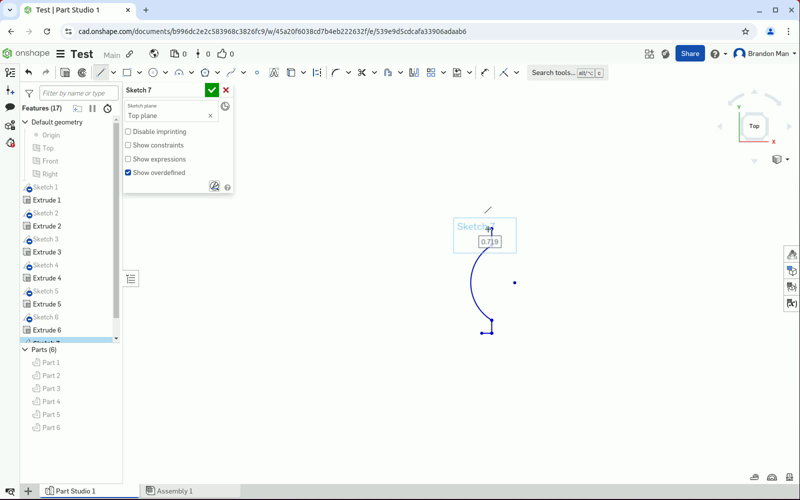
key(esc)
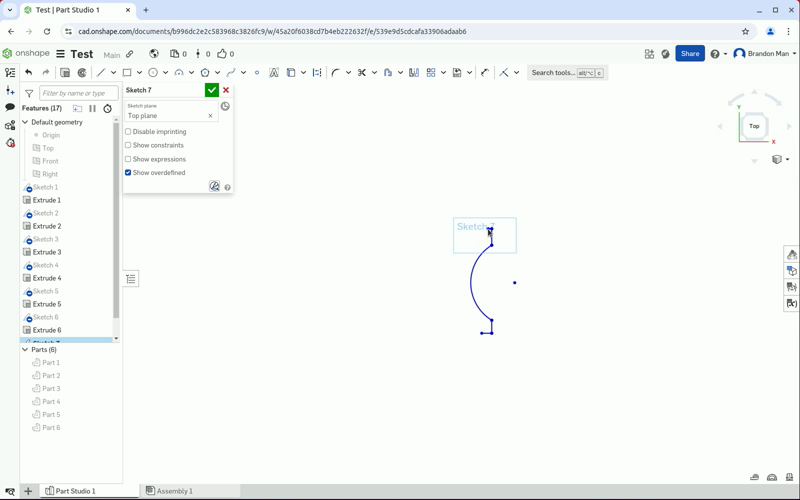
key(a)
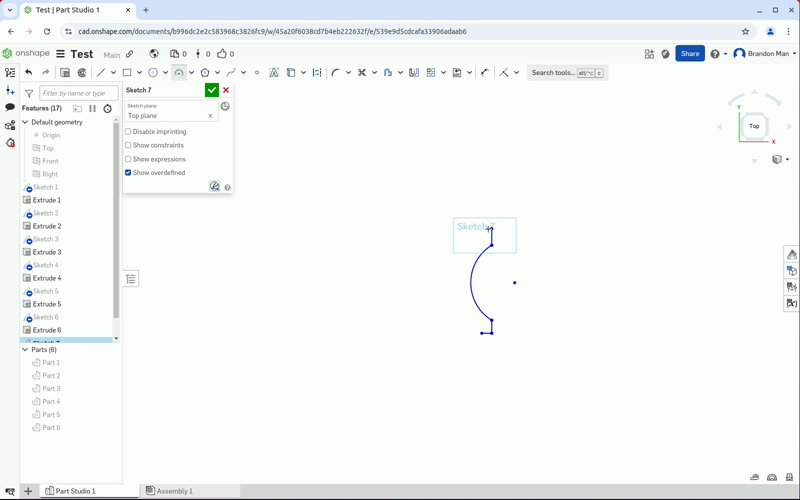
mouse_move(488, 228)
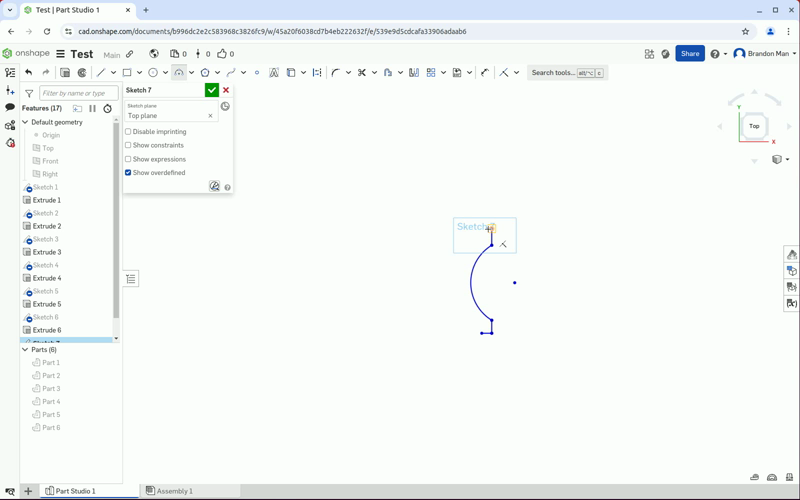
scroll(6)
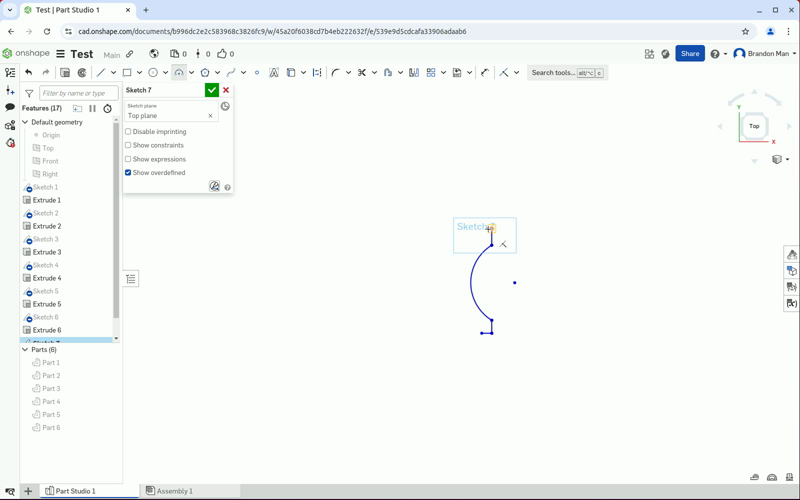
scroll(6)
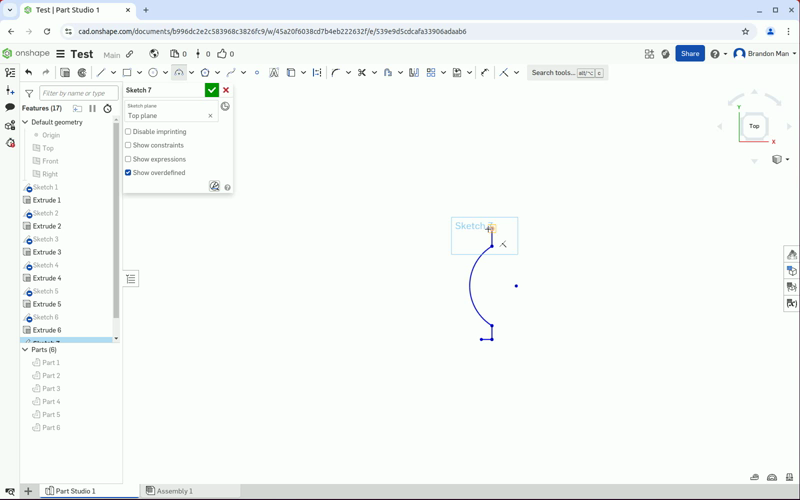
scroll(6)
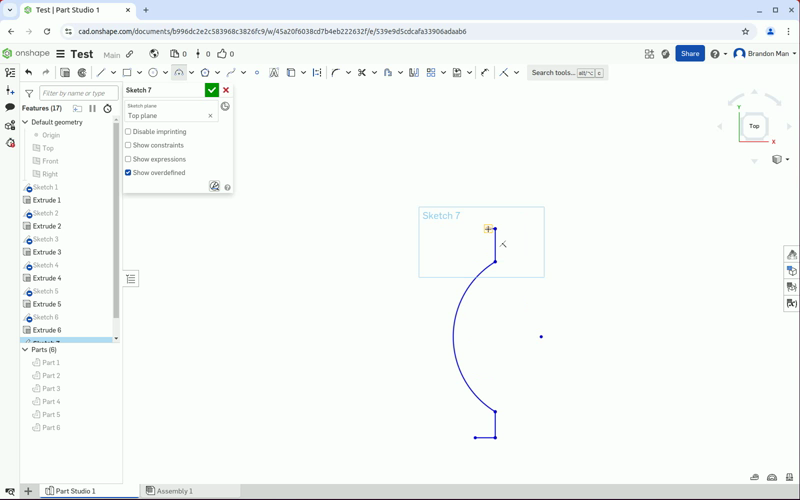
scroll(6)
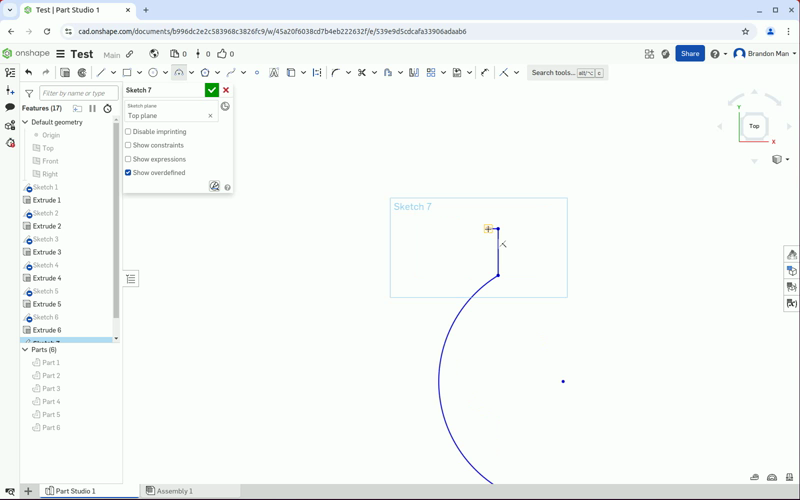
scroll(6)
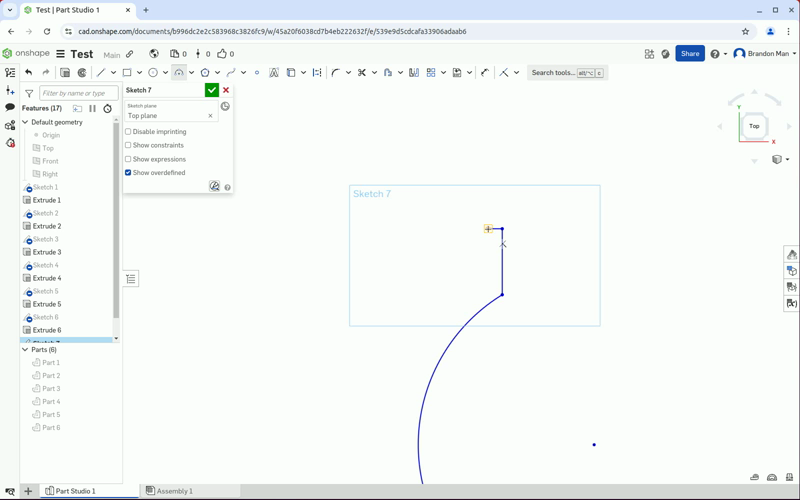
scroll(6)
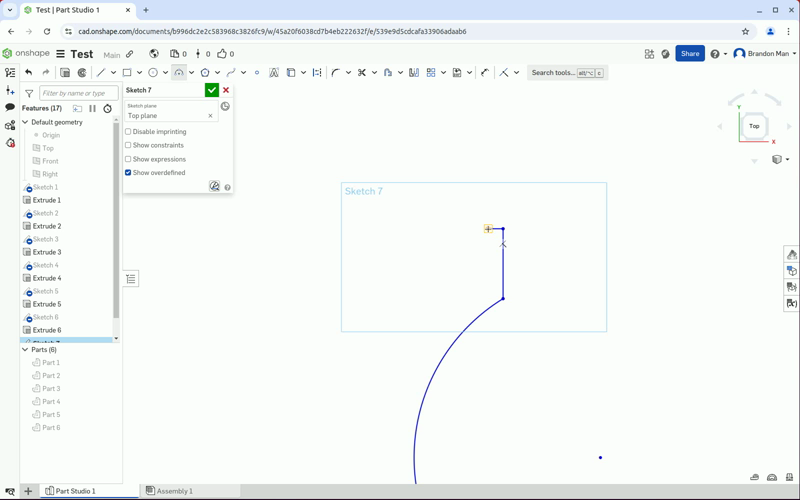
scroll(6)
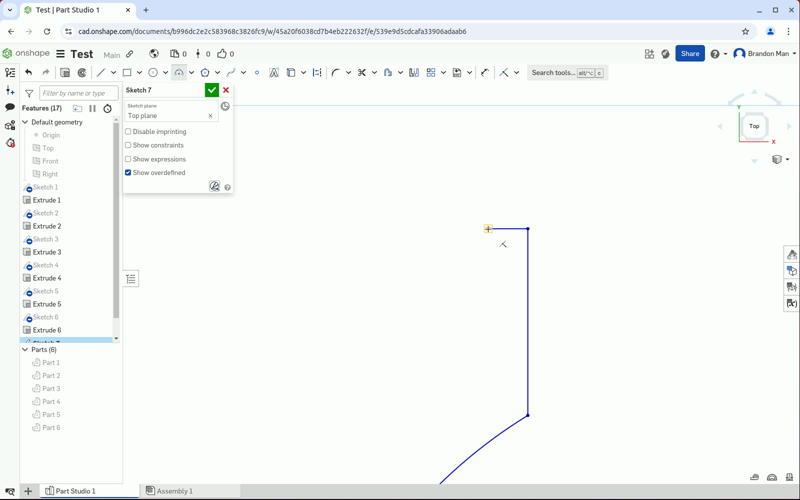
click(488, 228)
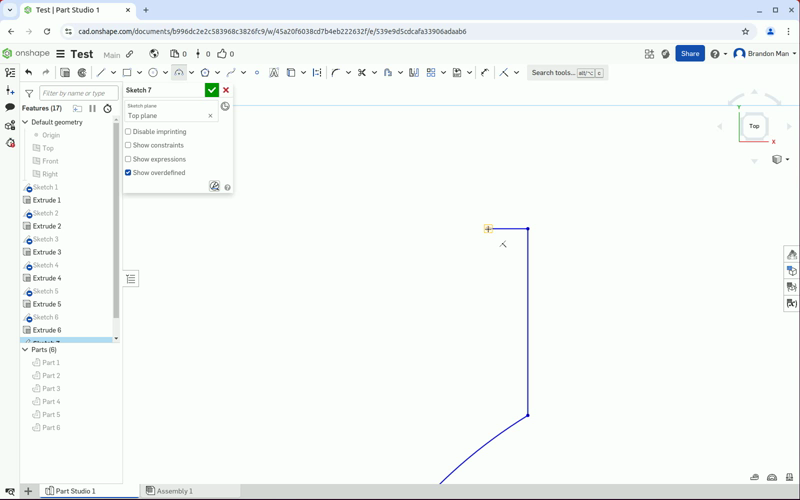
scroll(-6)
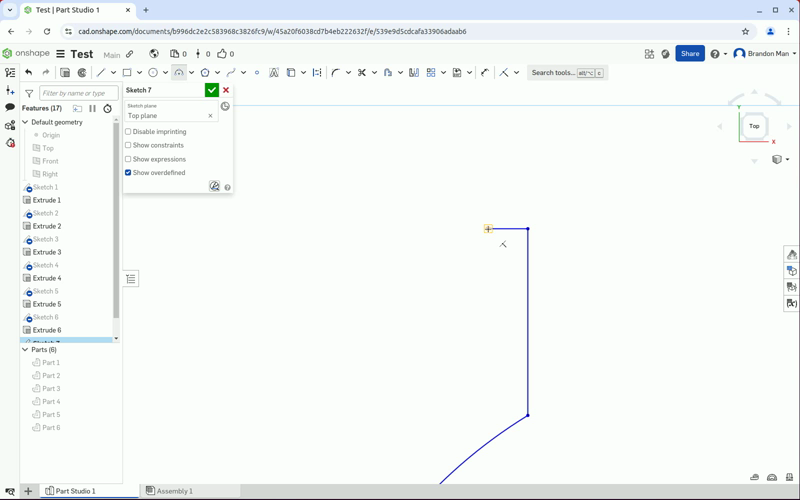
scroll(-6)
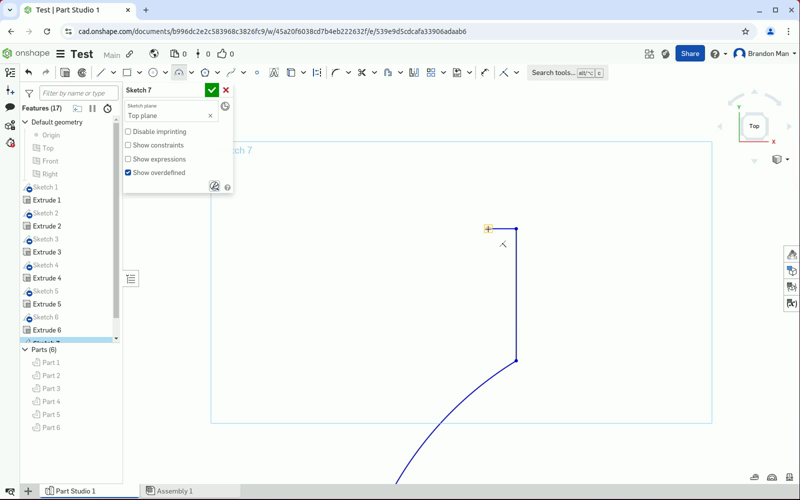
scroll(-6)
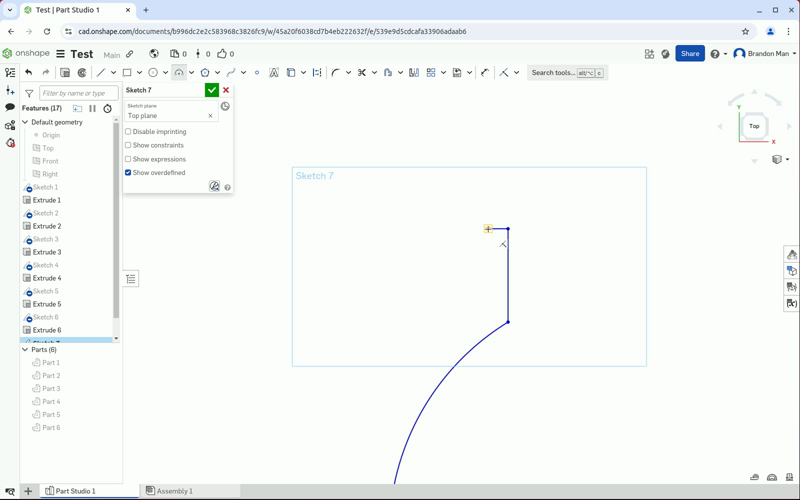
scroll(-6)
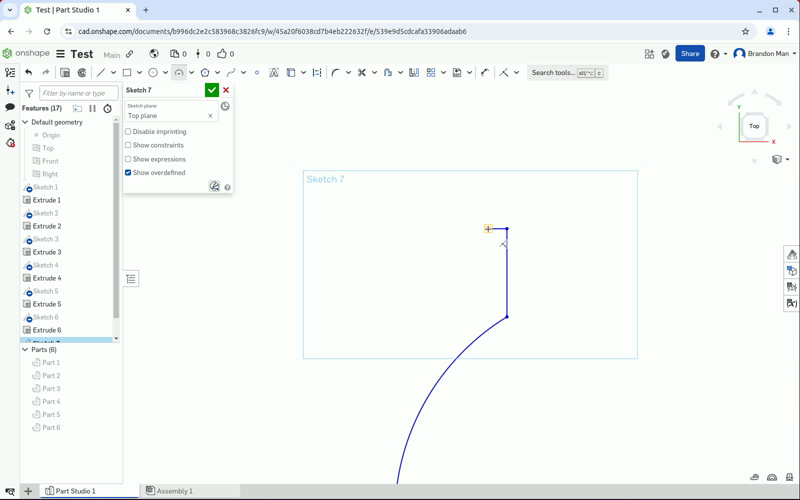
scroll(-6)
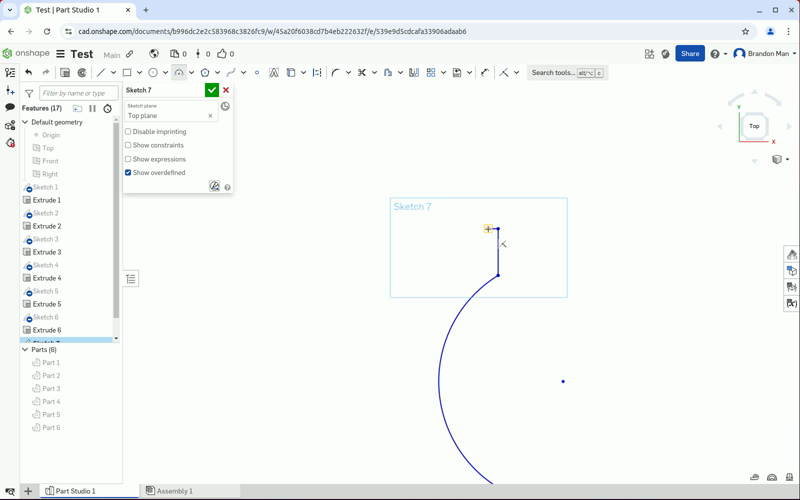
scroll(-6)
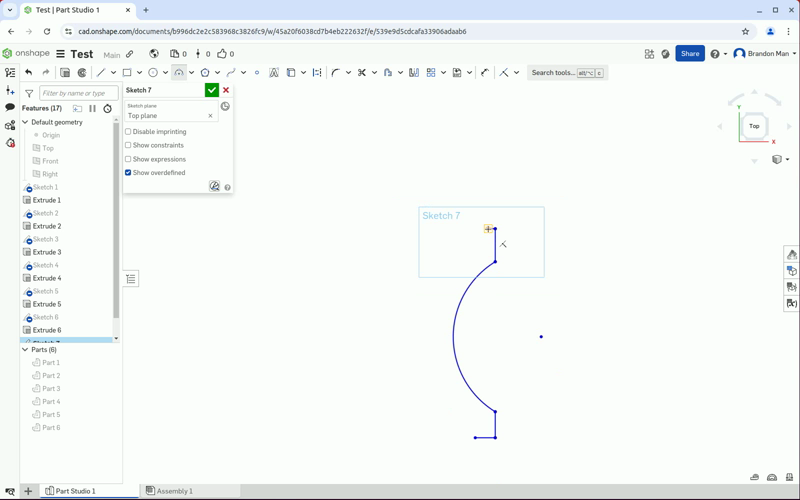
scroll(-6)
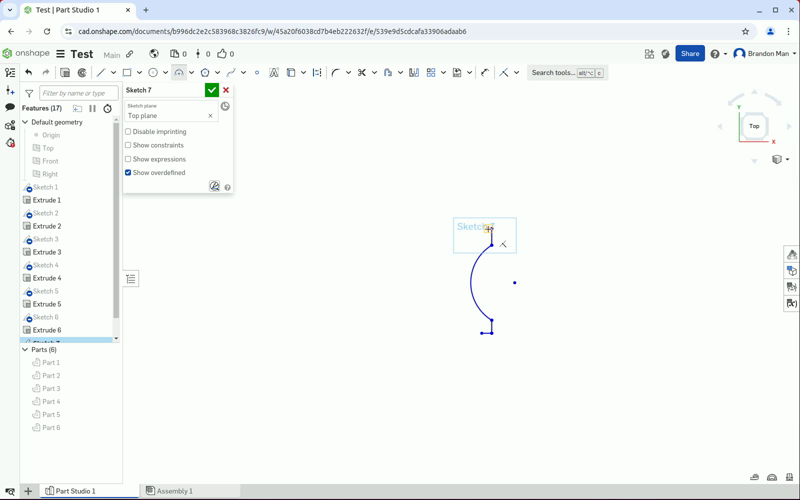
mouse_move(481, 333)
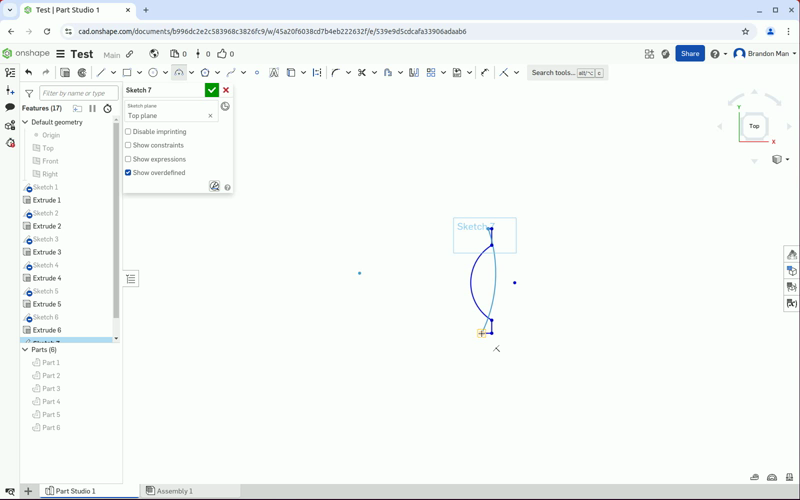
click(481, 333)
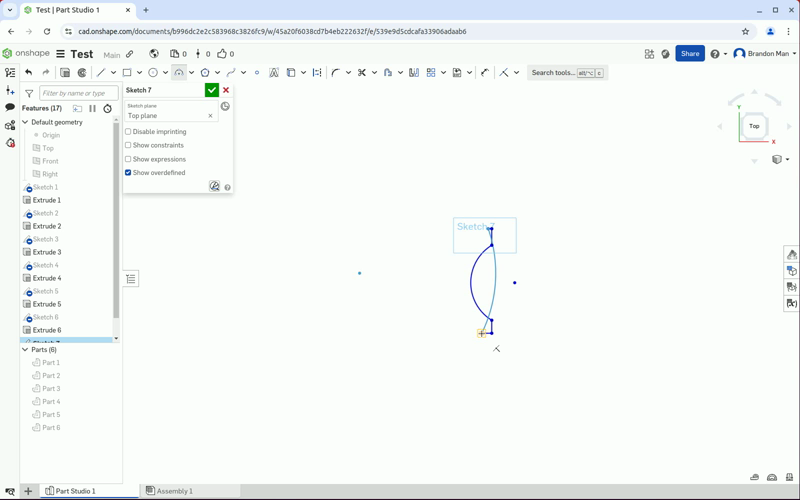
key_down(shift)
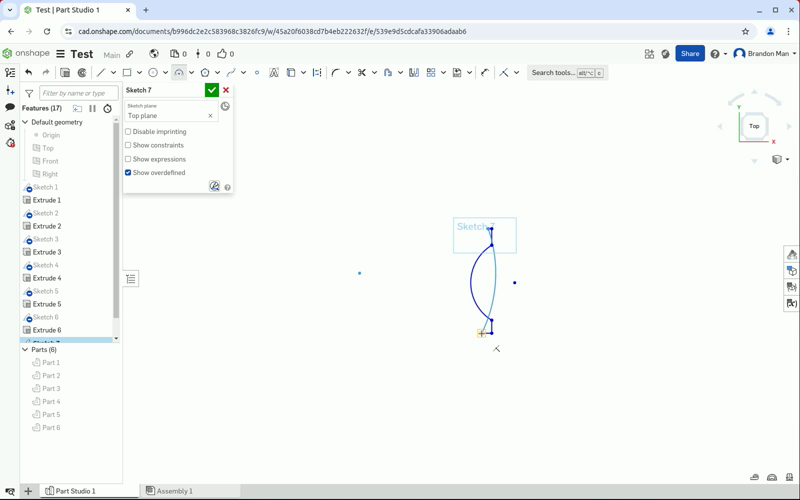
mouse_move(454, 279)
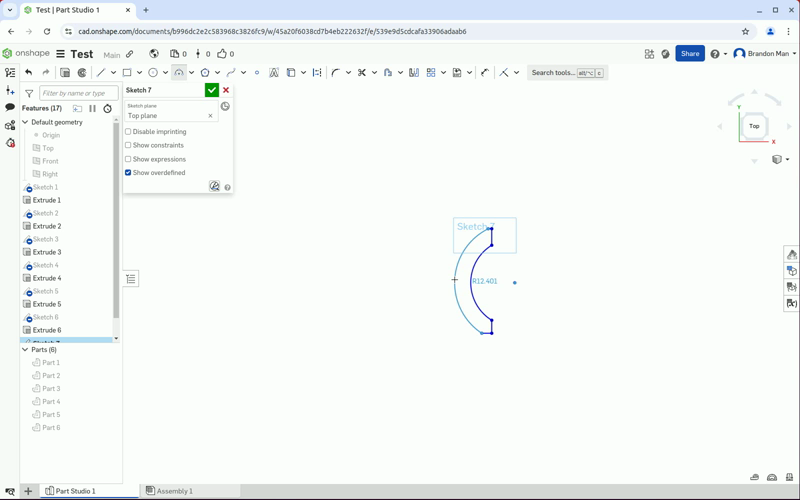
click(454, 279)
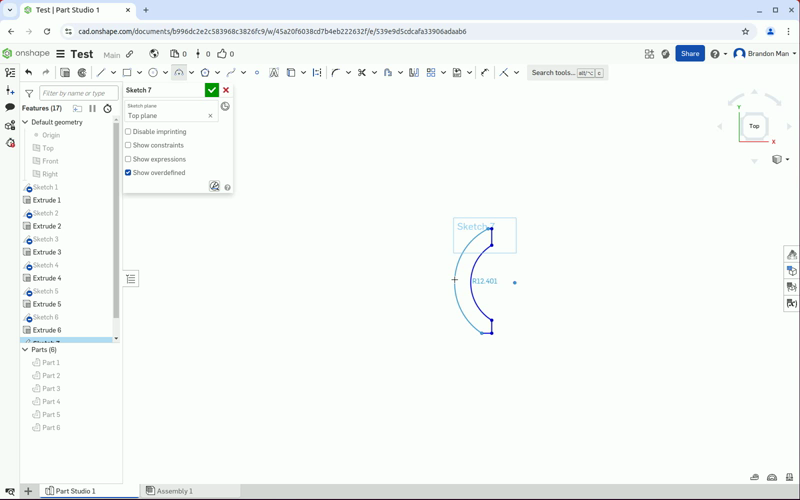
key_up(shift)
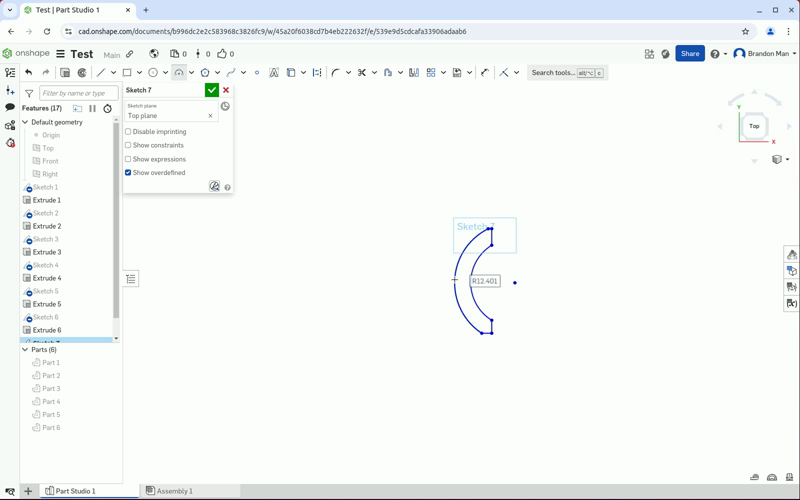
key(esc)
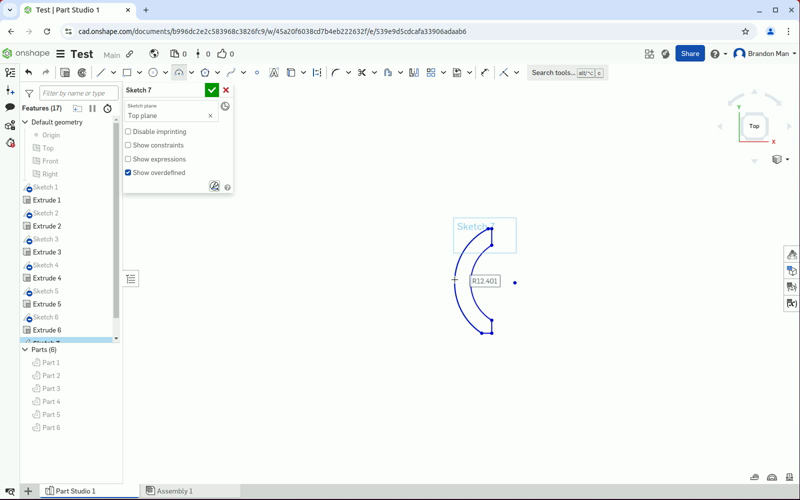
mouse_move(485, 239)
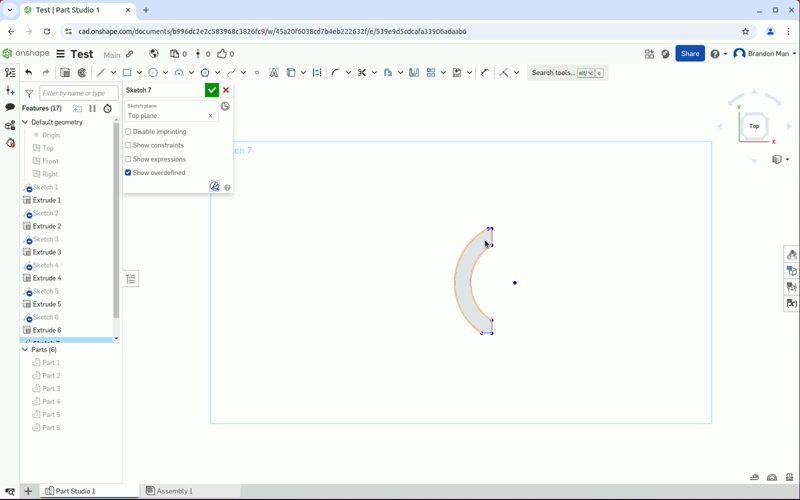
click(485, 239)
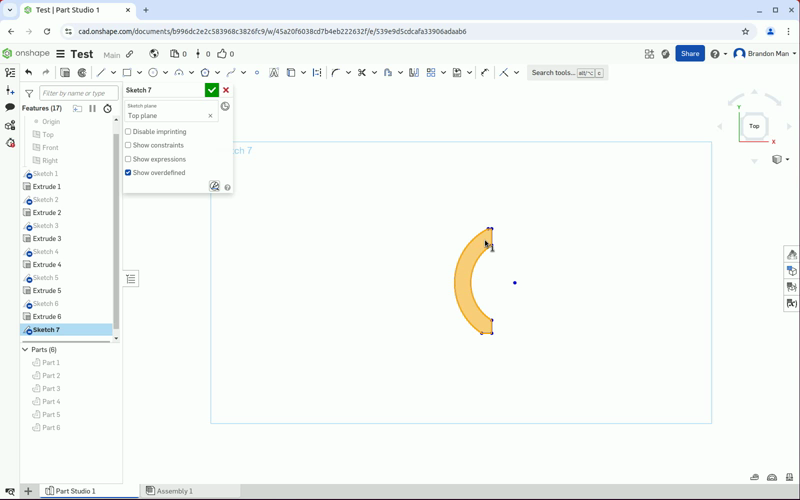
mouse_move(73, 352)
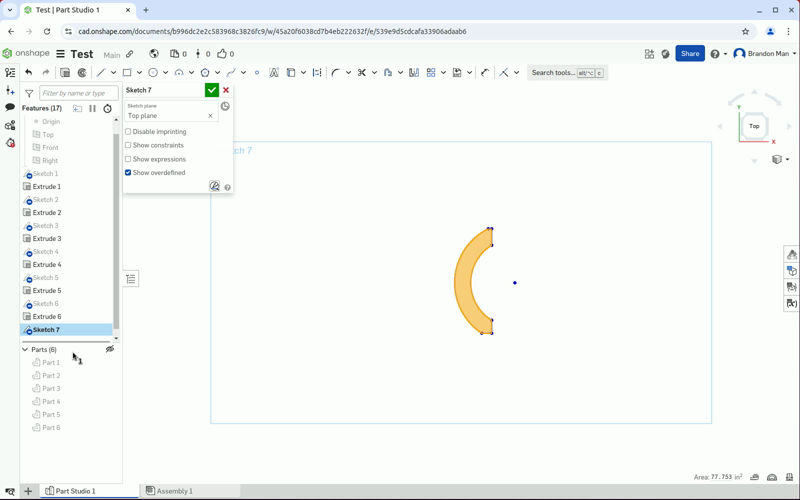
key(shift+y)
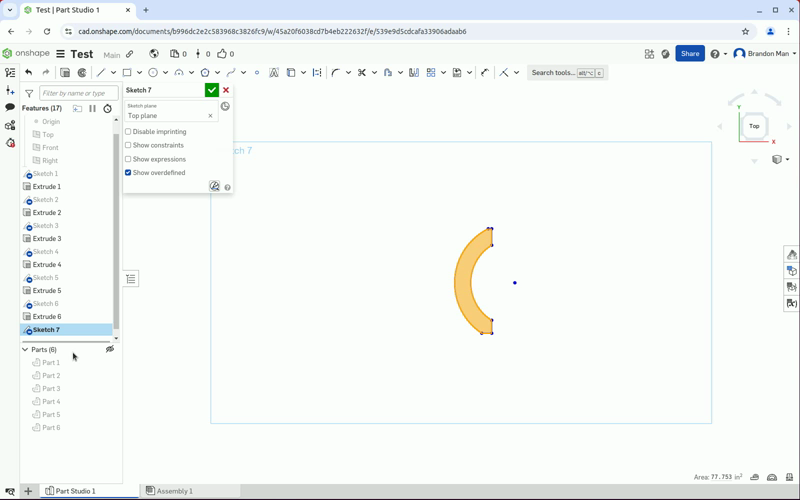
key(shift+e)
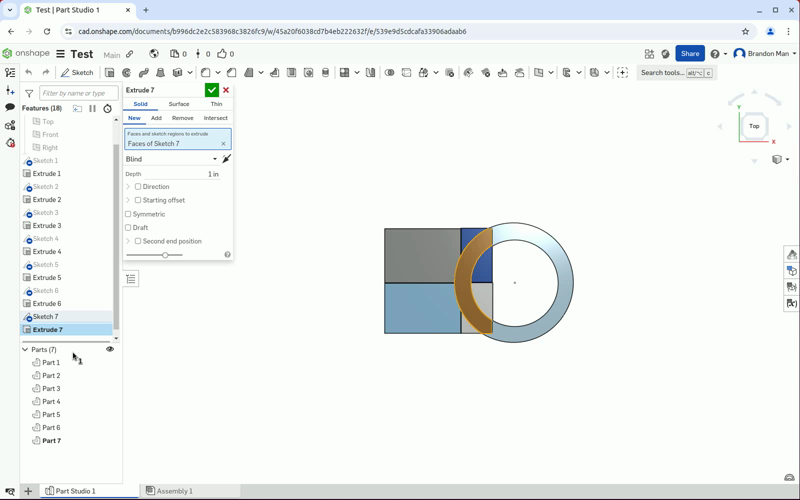
mouse_move(143, 106)
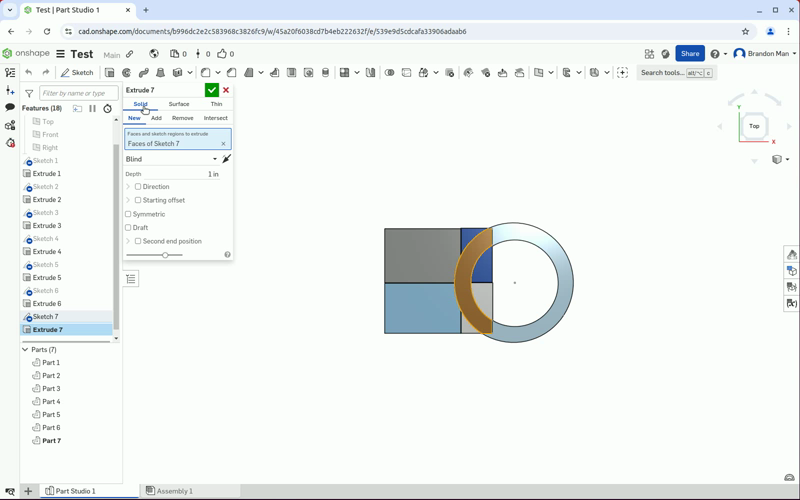
click(143, 106)
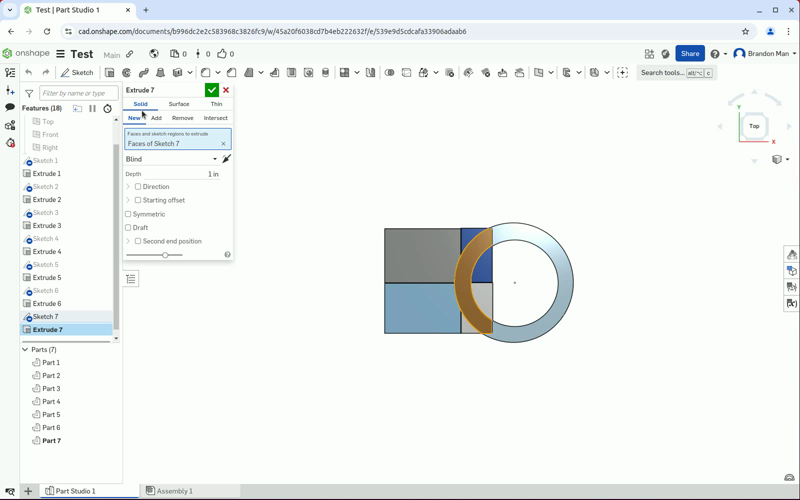
mouse_move(137, 120)
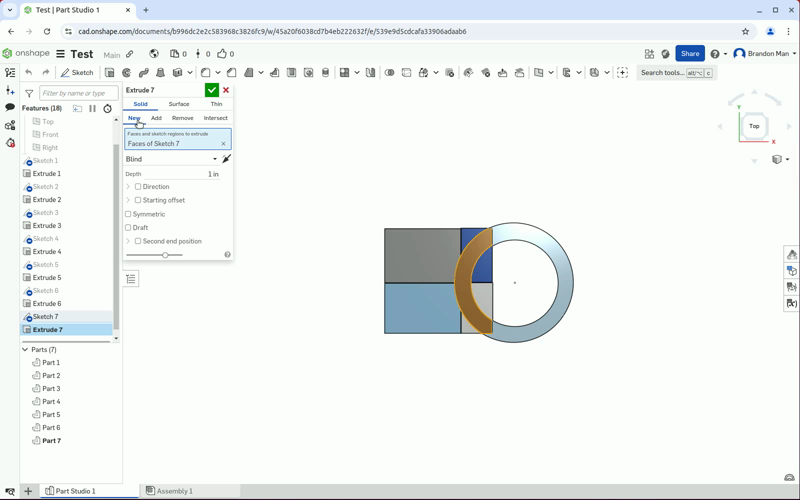
click(137, 120)
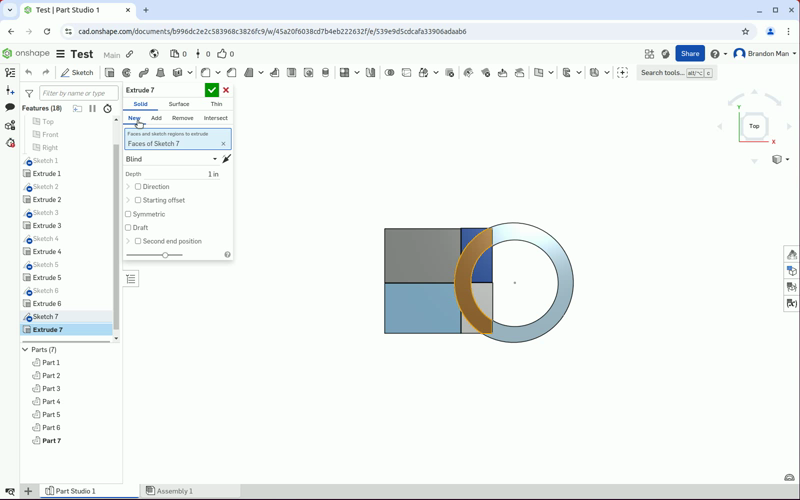
key(tab, 4)
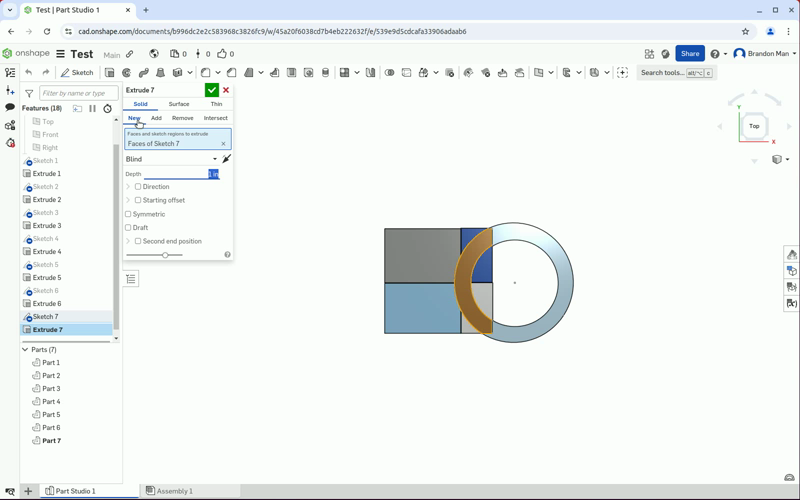
text(9.147)
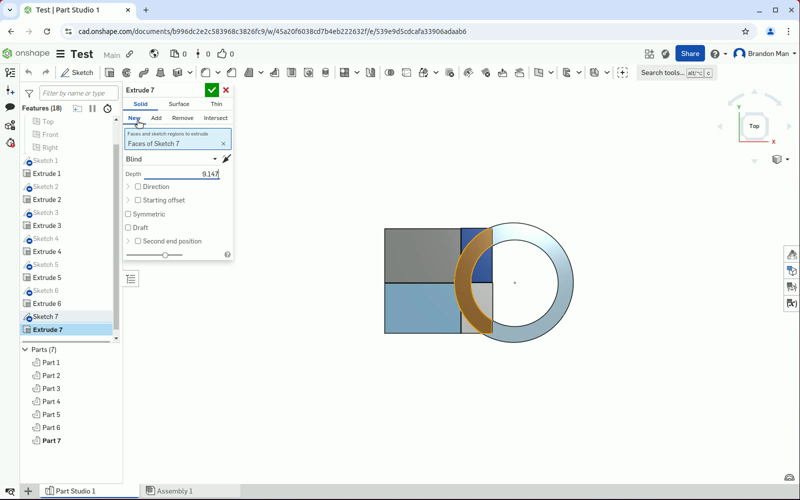
key(enter)
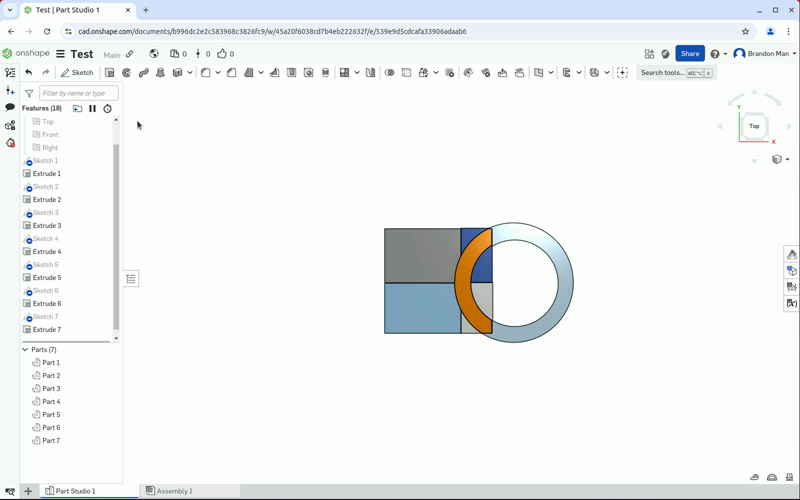
key(shift+h)
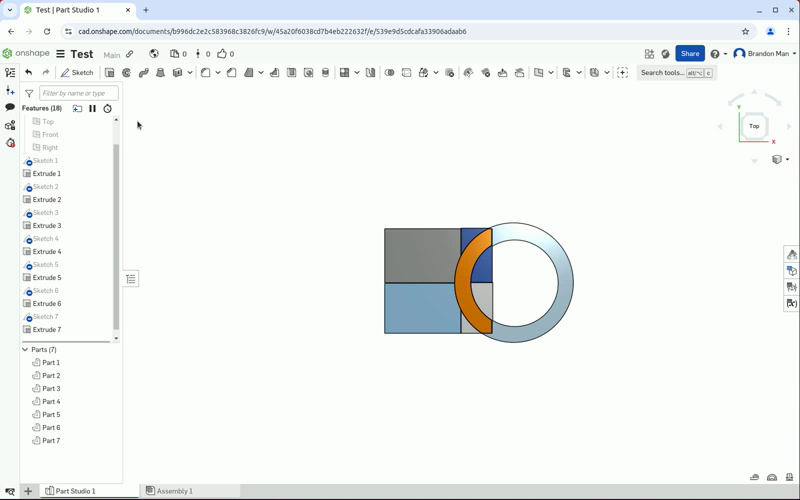
key(shift+h)
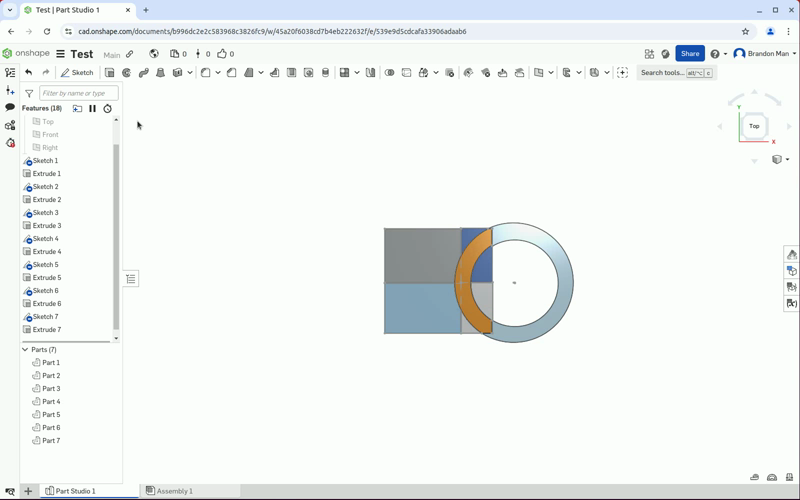
key(shift+7)
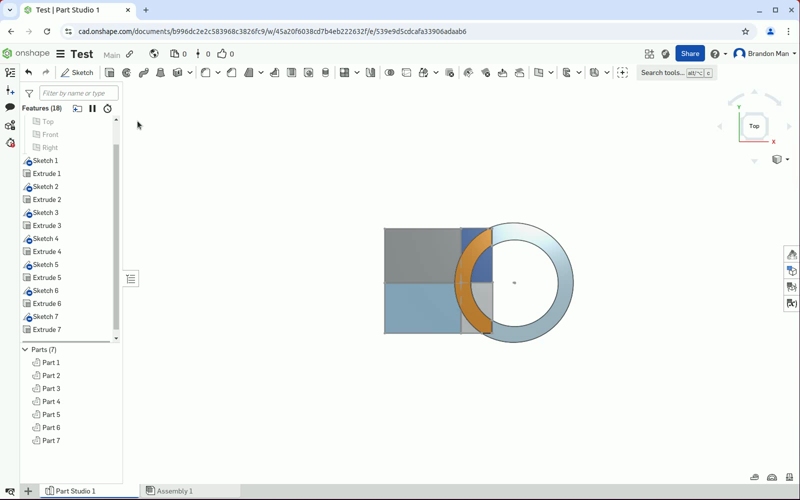
key(up, 3)
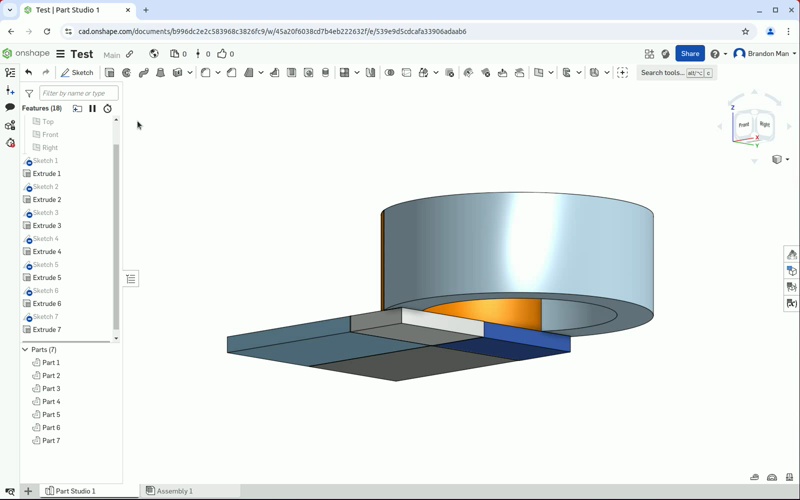
key(left, 3)
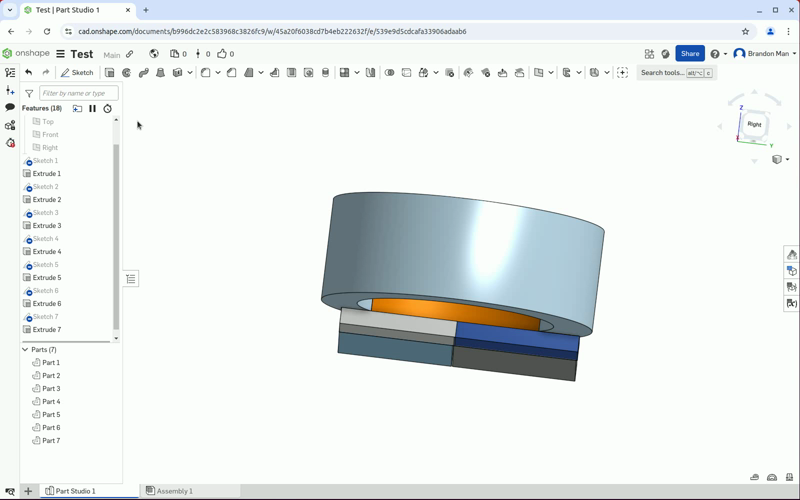
key(right, 3)
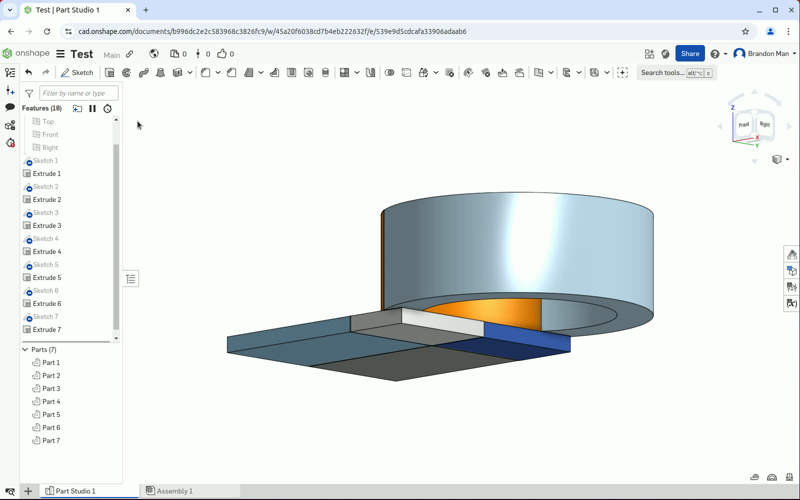
key(down, 3)
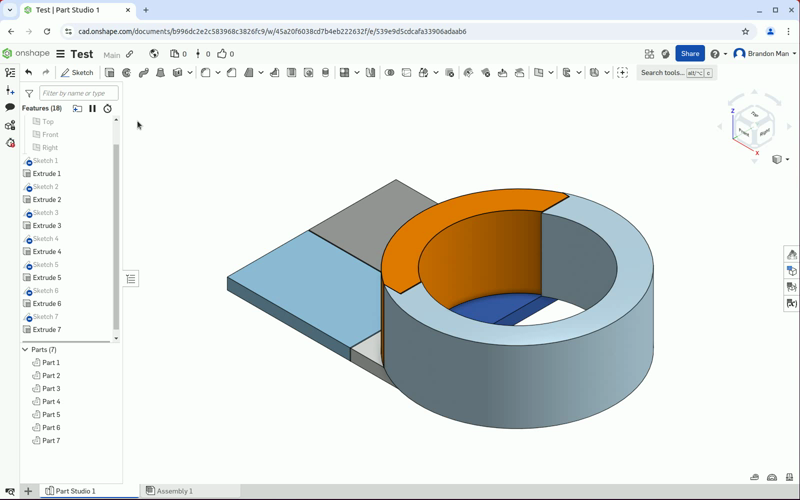
mouse_move(69, 163)
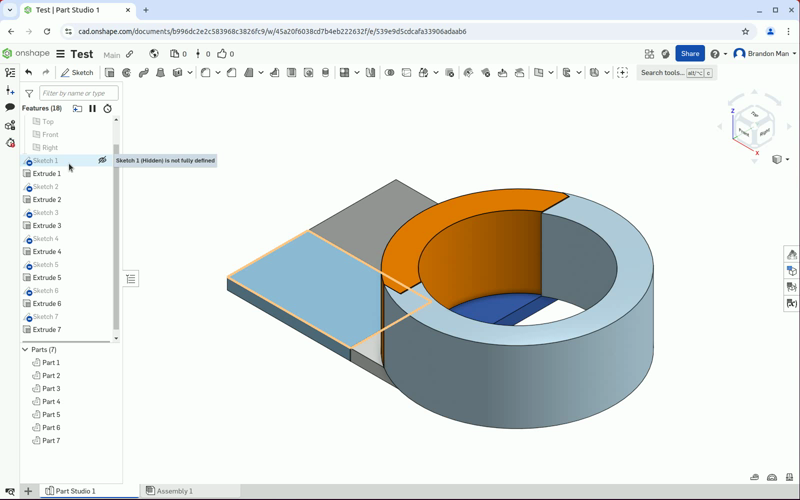
click(69, 163)